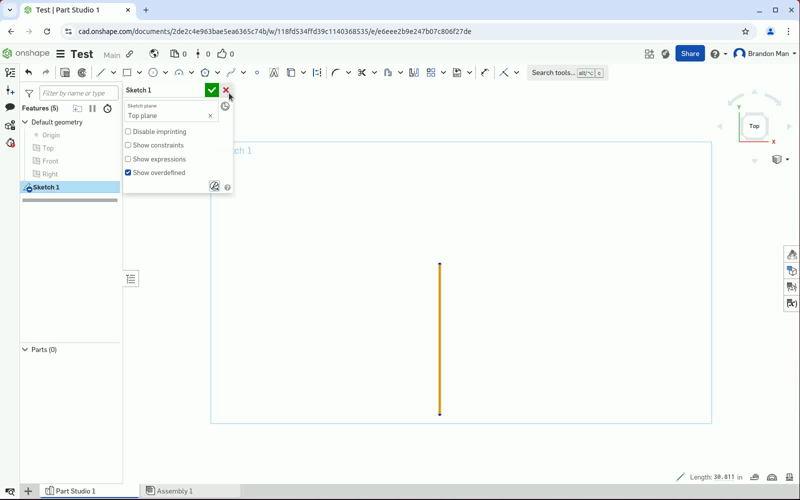
key(shift+h)
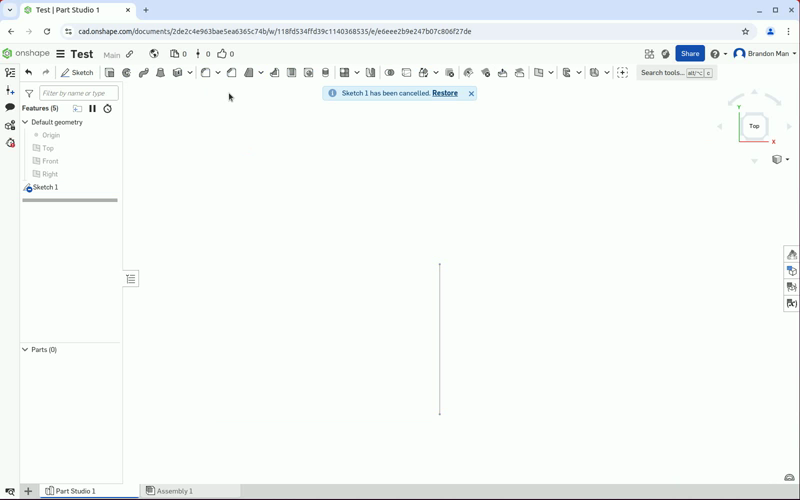
key(shift+s)
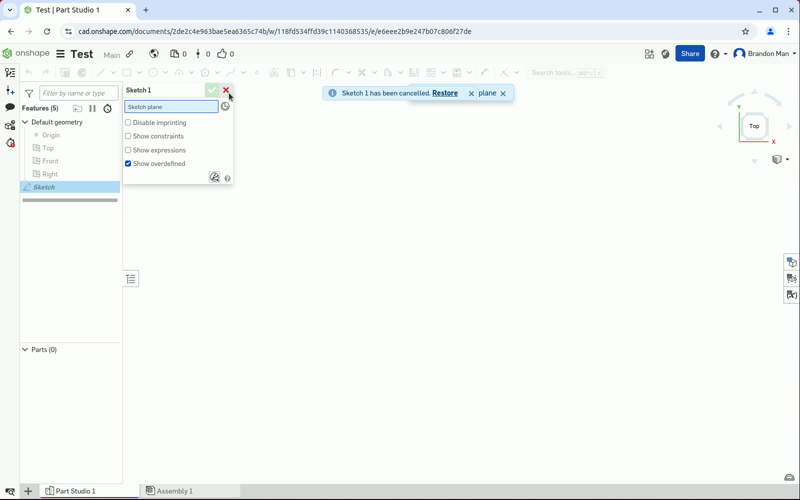
mouse_move(73, 150)
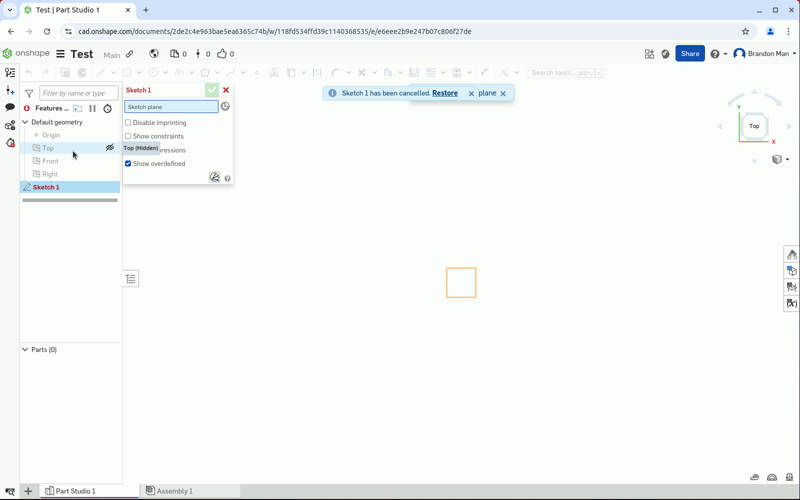
click(73, 150)
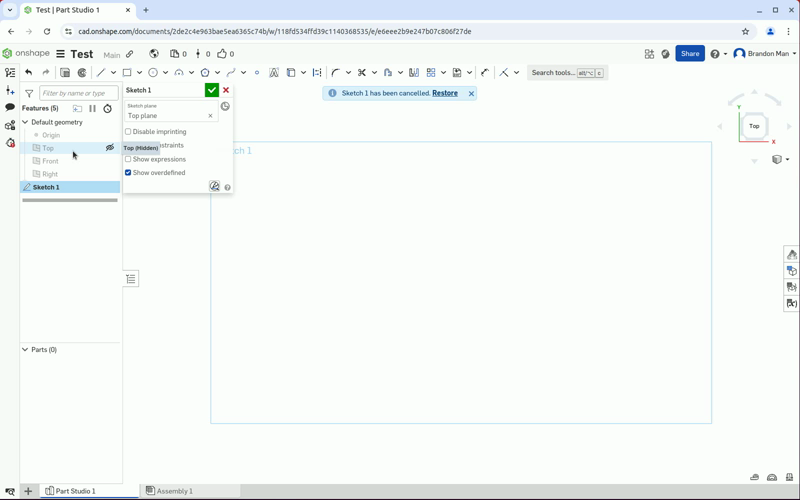
mouse_move(73, 352)
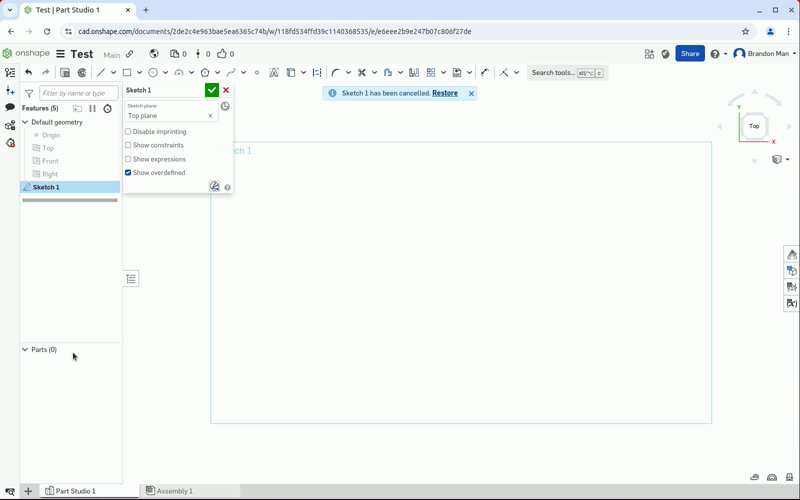
key(y)
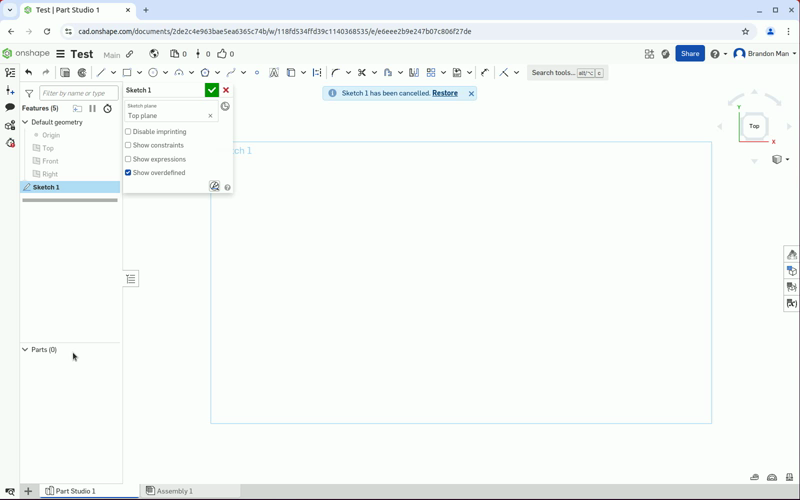
key(c)
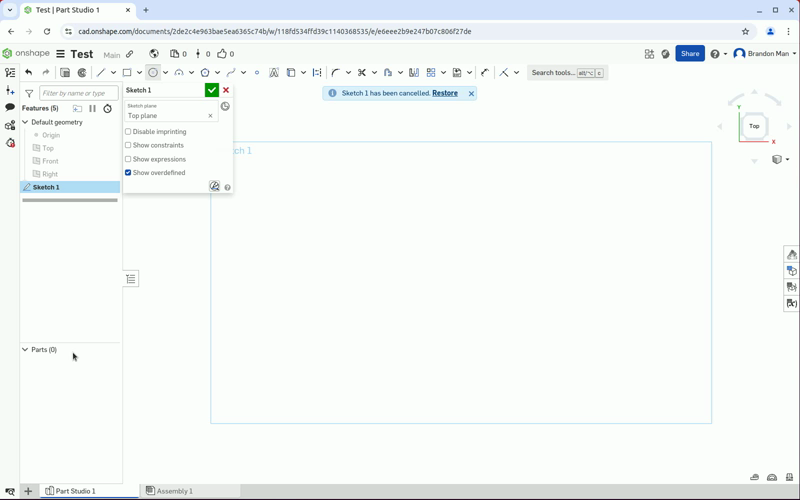
key_down(shift)
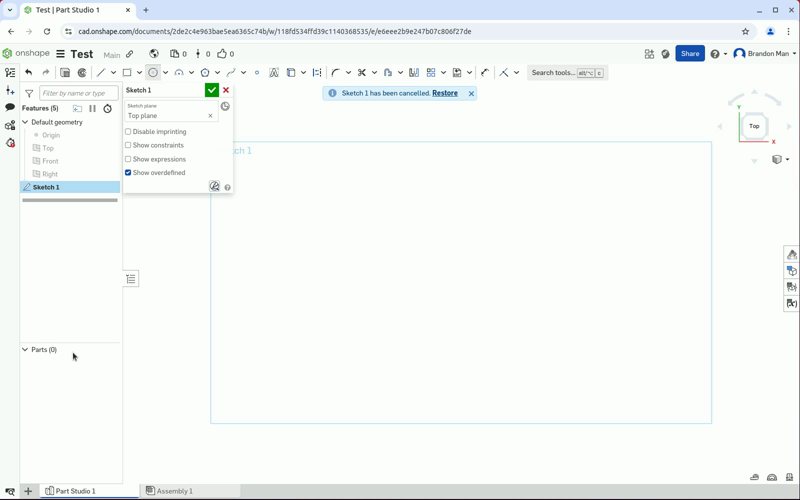
mouse_move(461, 282)
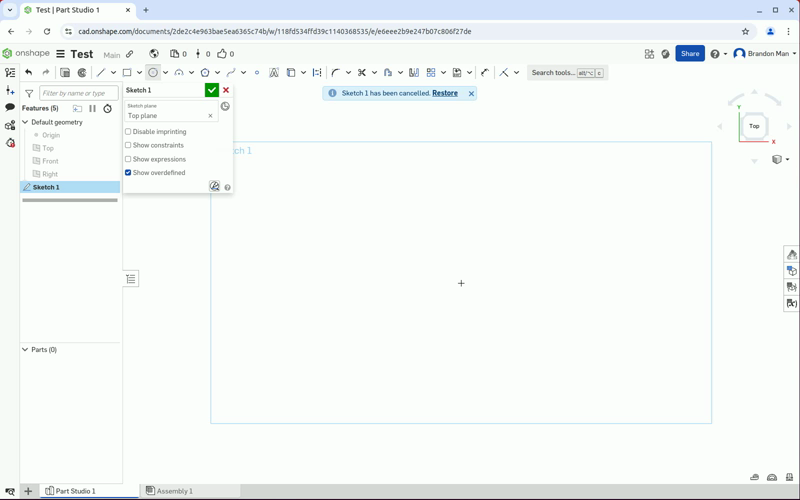
click(461, 282)
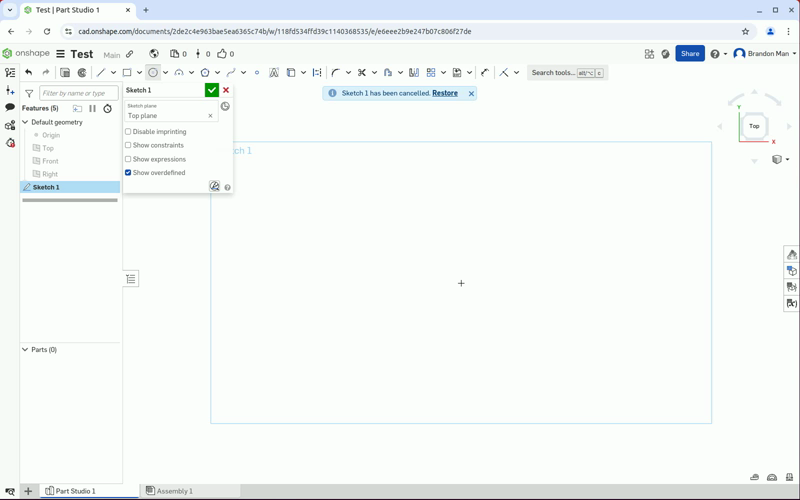
key_up(shift)
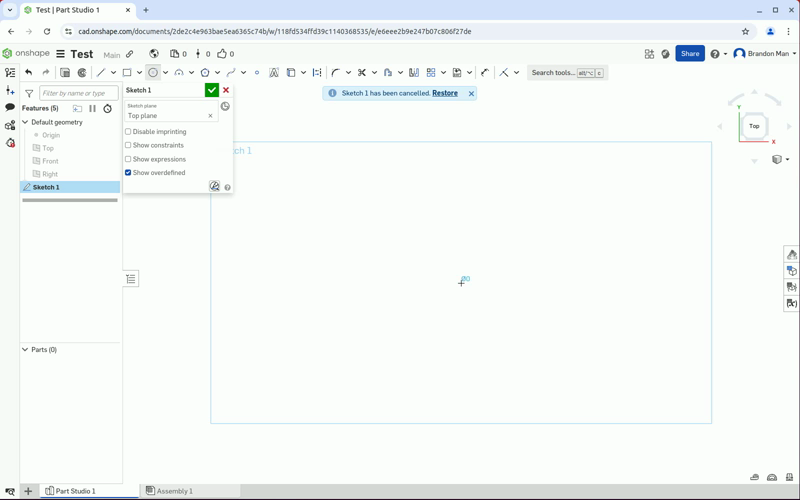
mouse_move(495, 282)
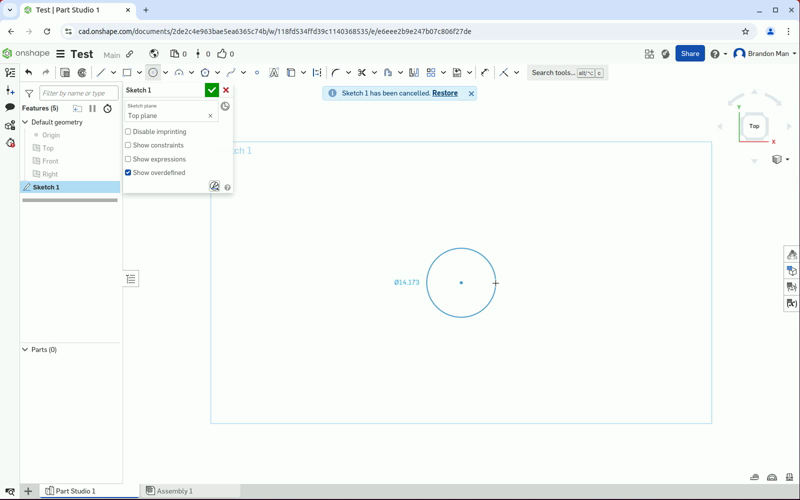
click(495, 282)
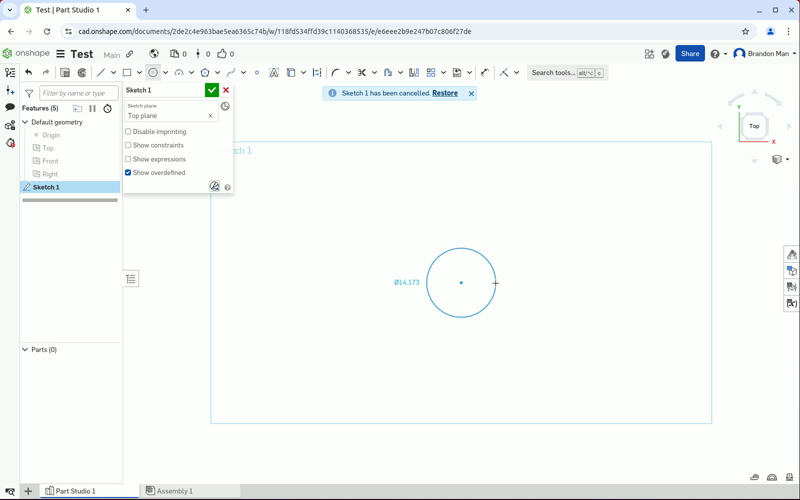
key(esc)
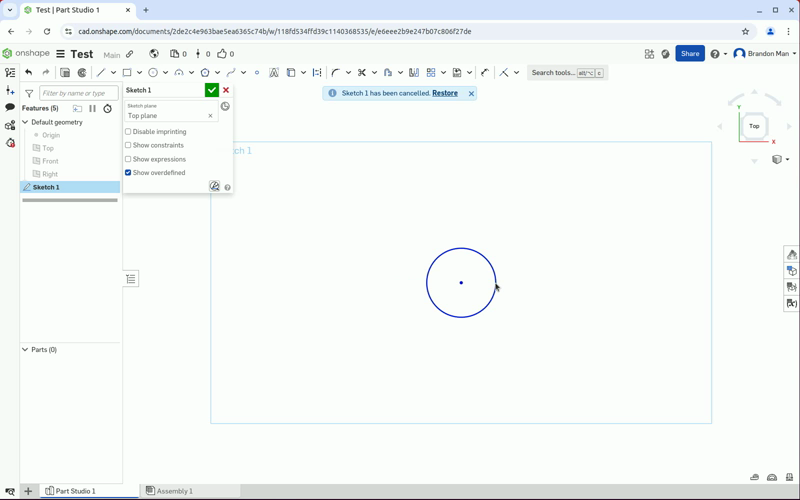
key(a)
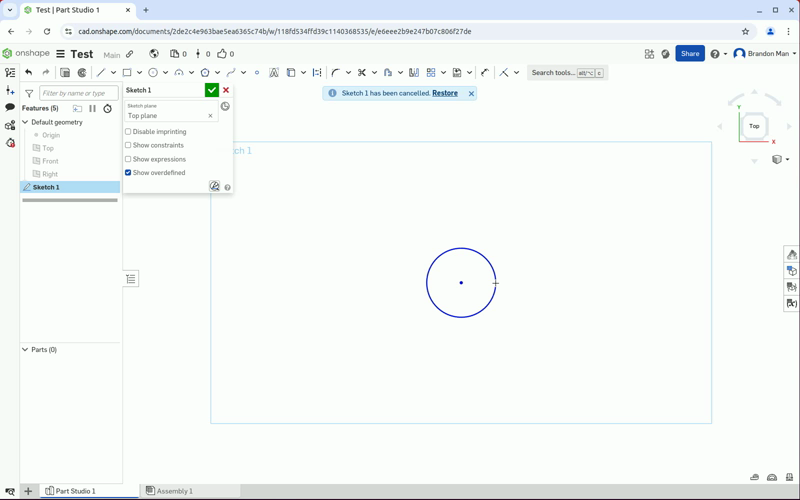
key_down(shift)
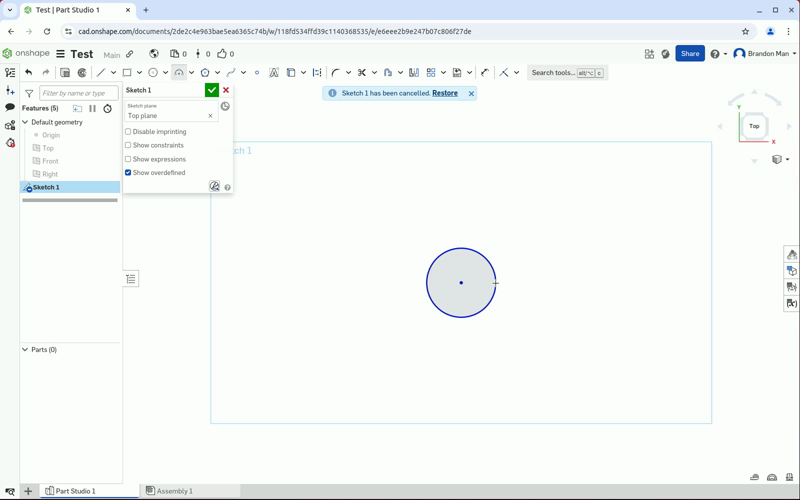
mouse_move(454, 292)
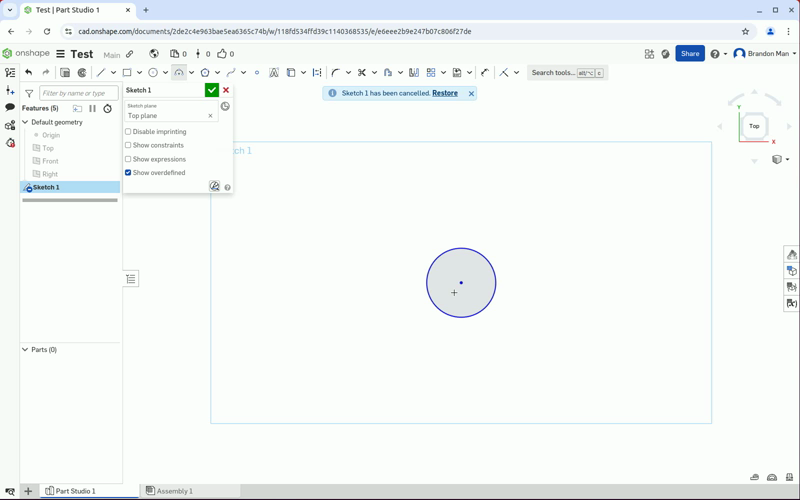
click(454, 292)
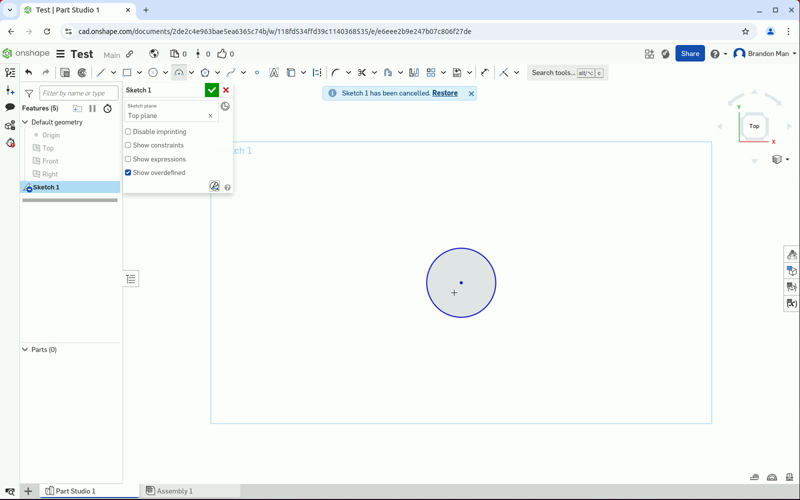
key_up(shift)
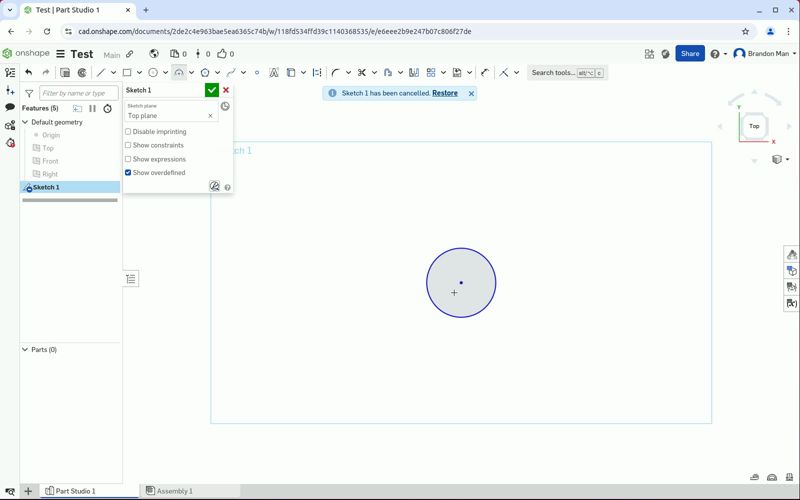
key_down(shift)
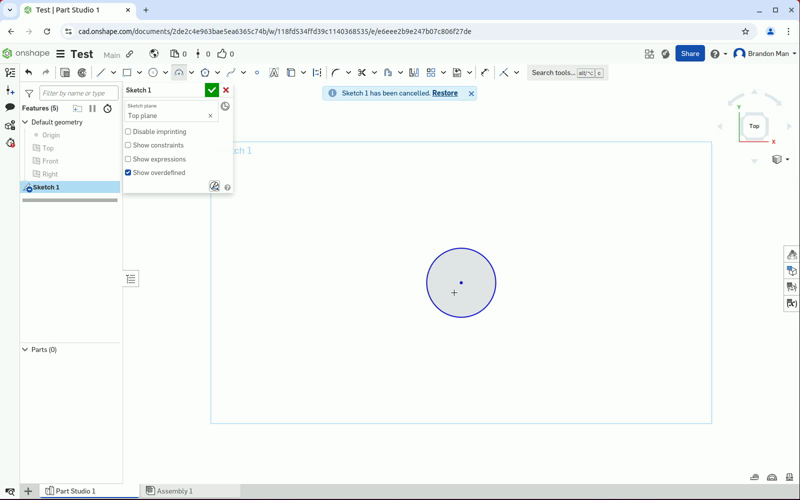
mouse_move(467, 292)
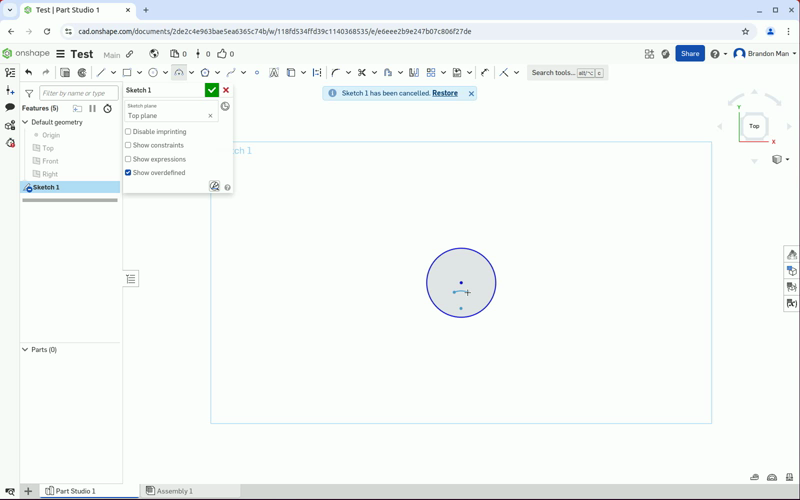
click(467, 292)
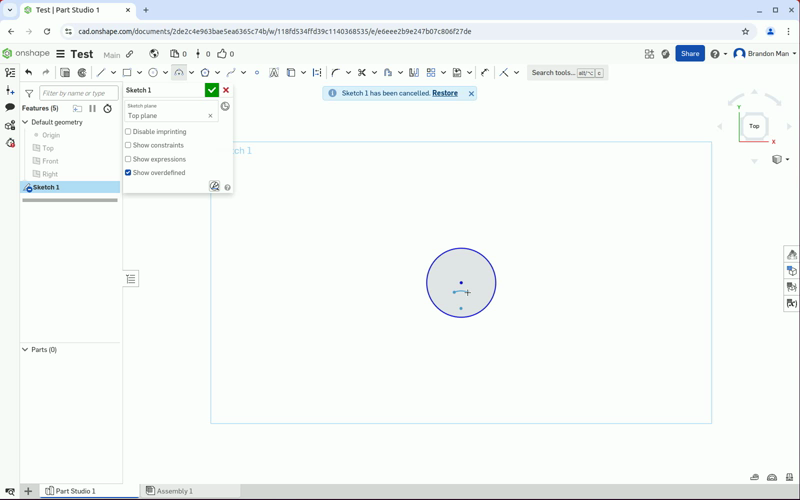
mouse_move(461, 294)
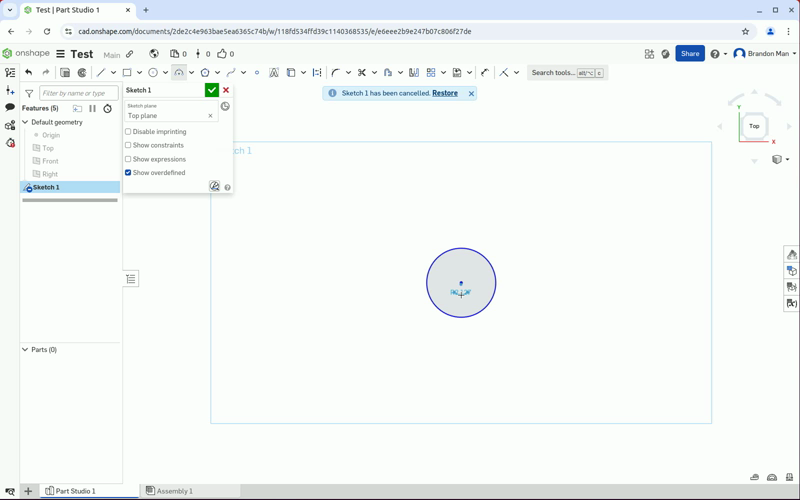
click(461, 294)
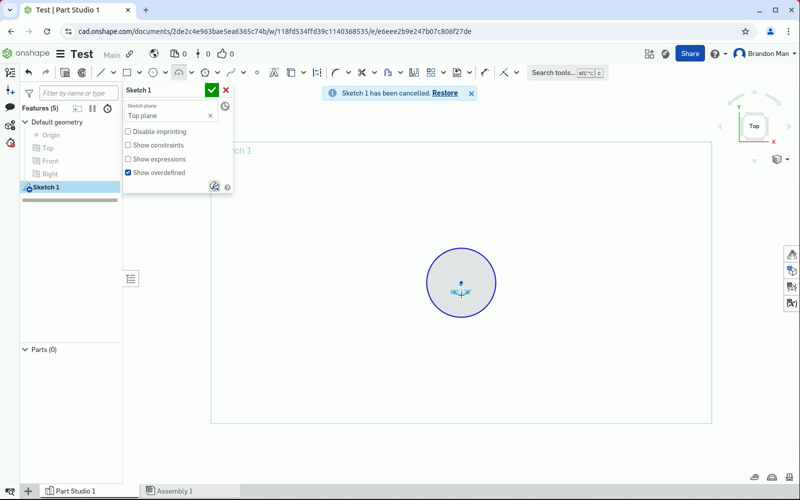
key_up(shift)
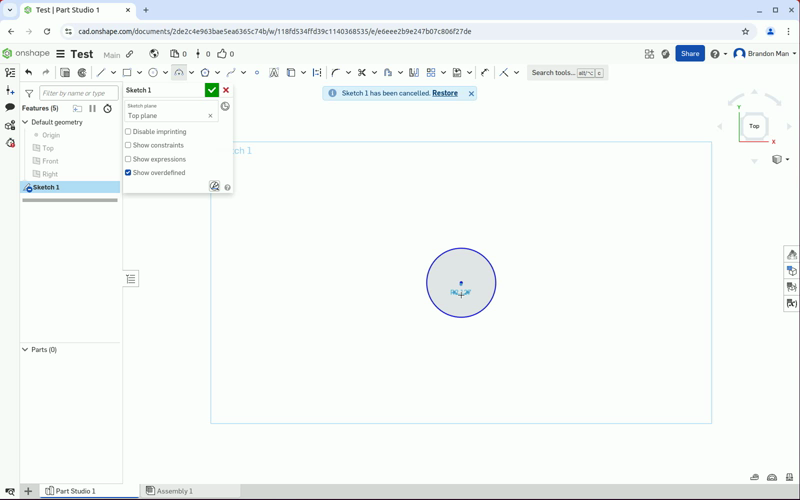
key(esc)
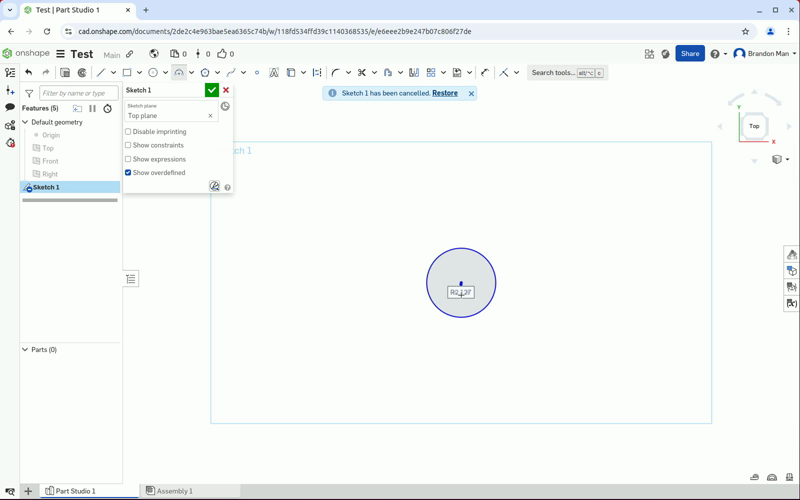
key(l)
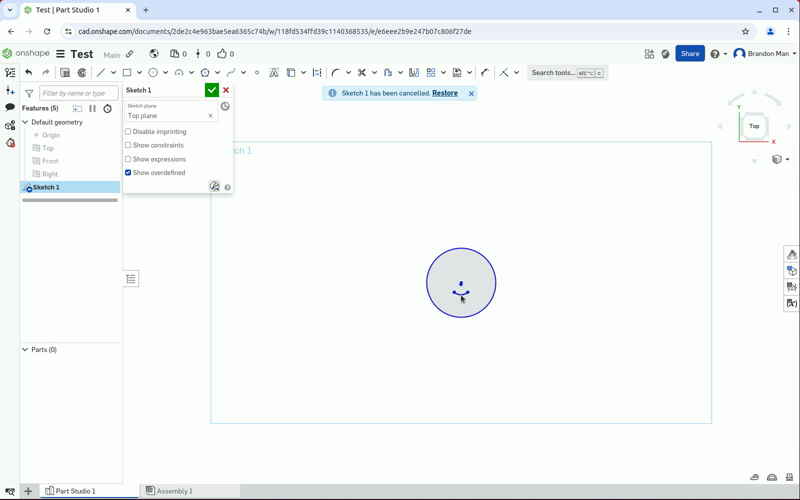
mouse_move(467, 292)
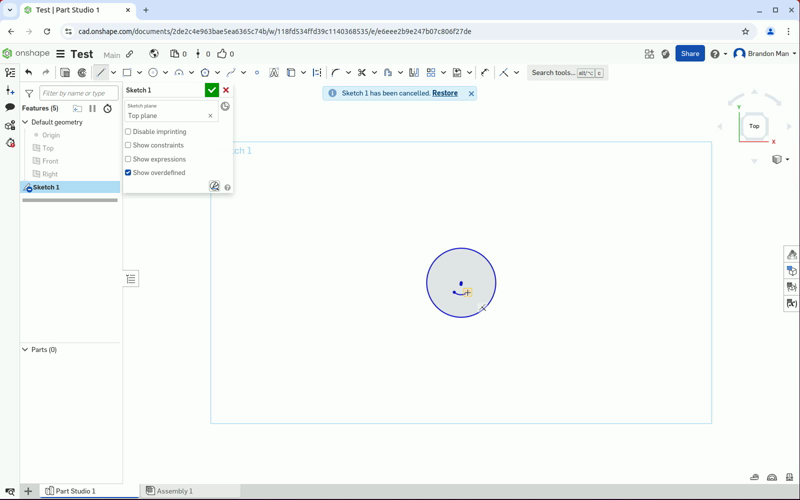
click(467, 292)
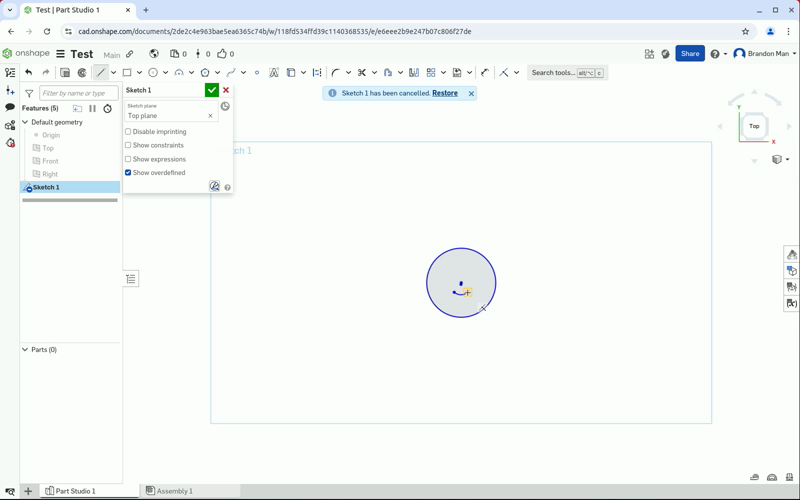
key_down(shift)
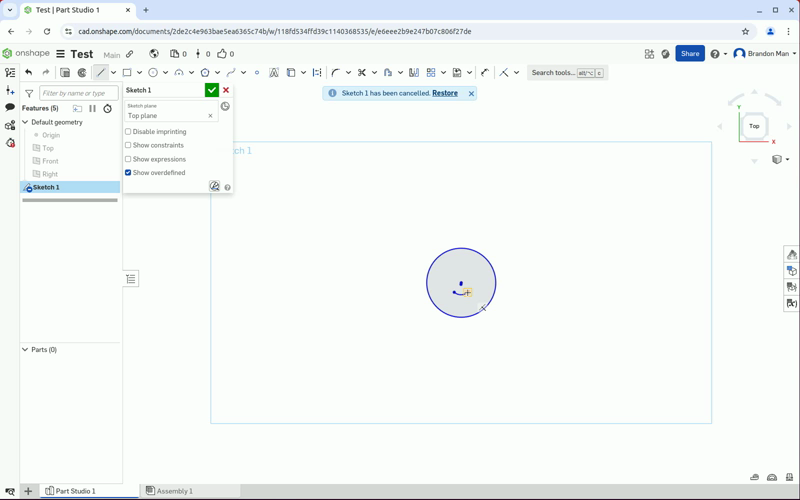
mouse_move(497, 292)
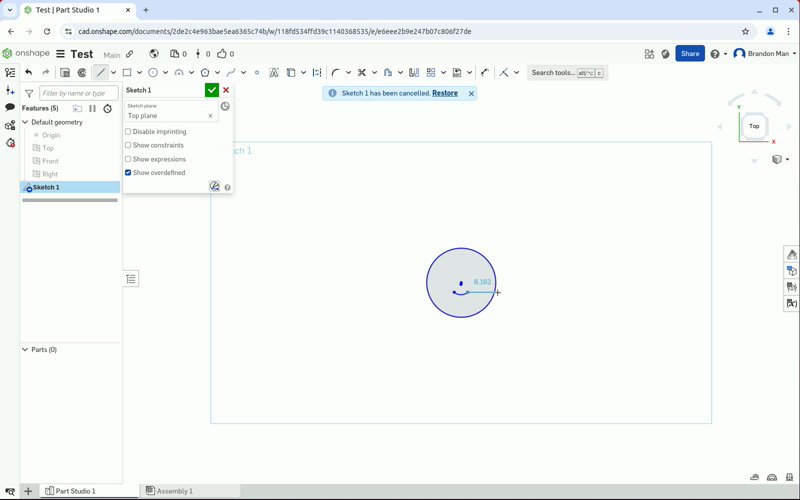
mouse_move(467, 273)
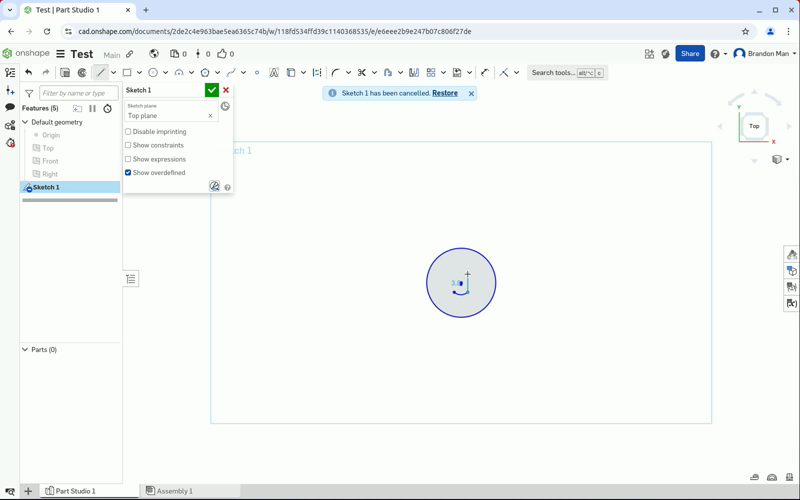
click(467, 273)
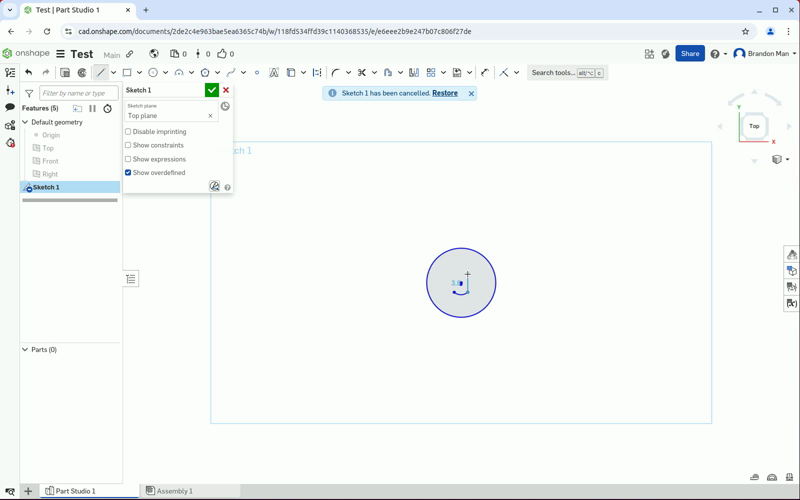
key_up(shift)
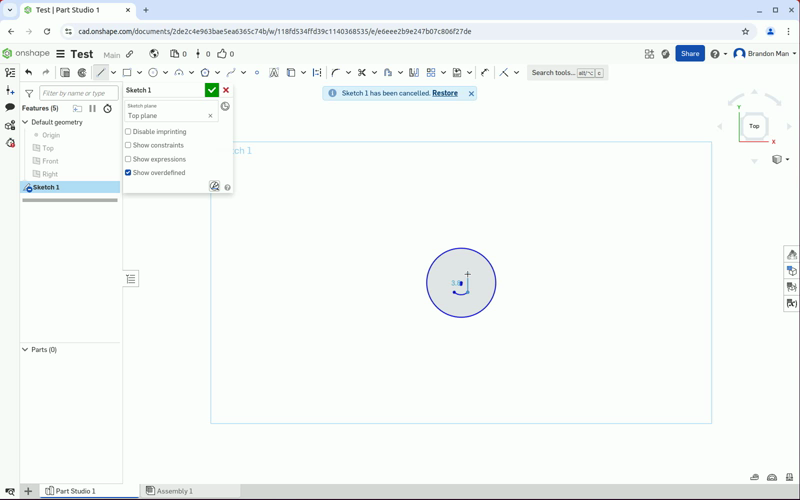
key(esc)
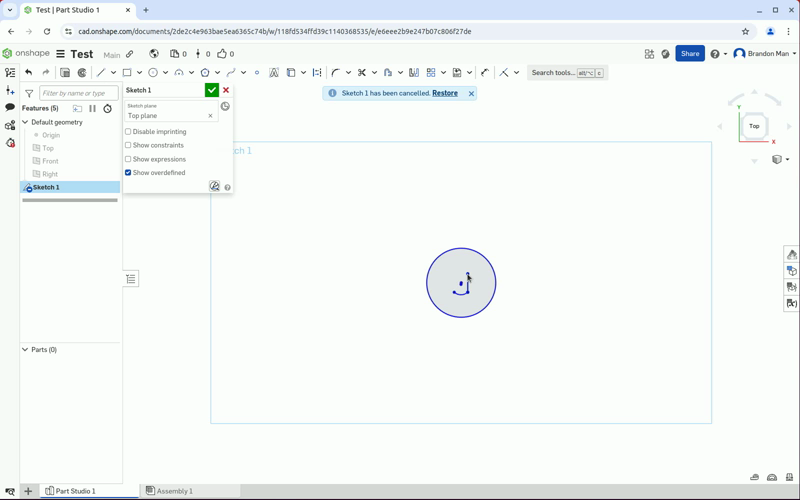
key(a)
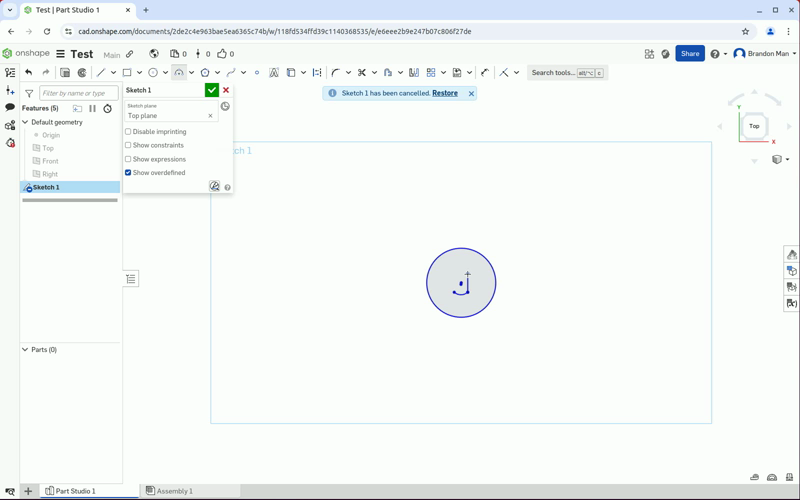
mouse_move(467, 273)
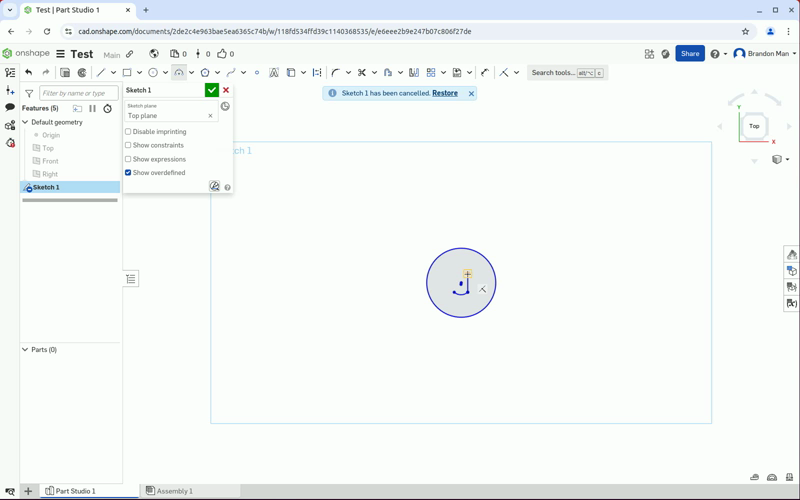
click(467, 273)
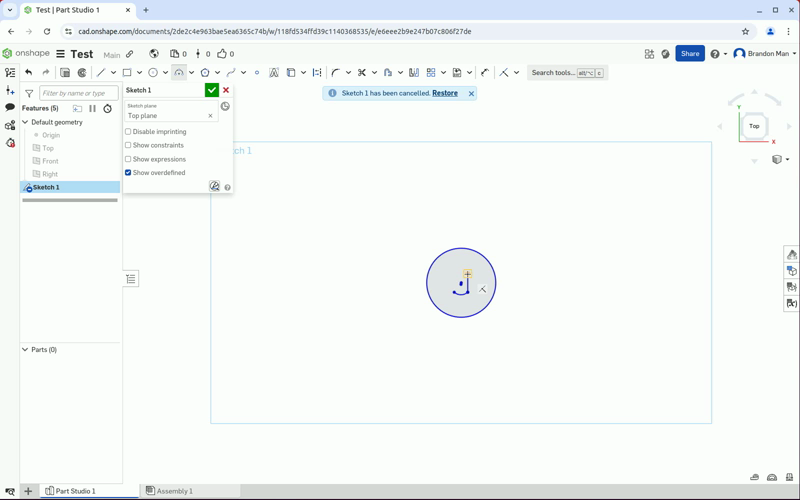
key_down(shift)
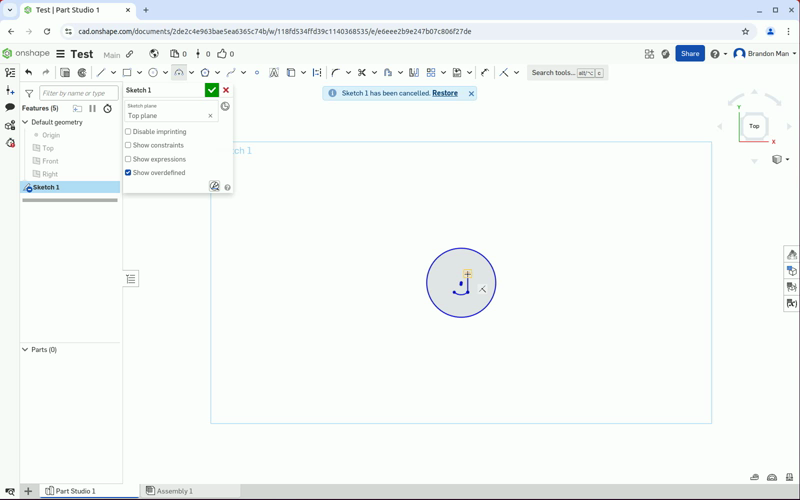
mouse_move(454, 273)
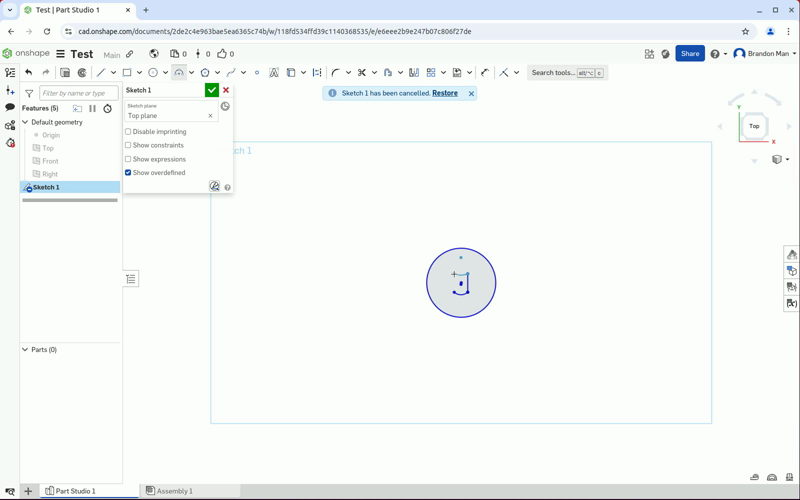
click(454, 273)
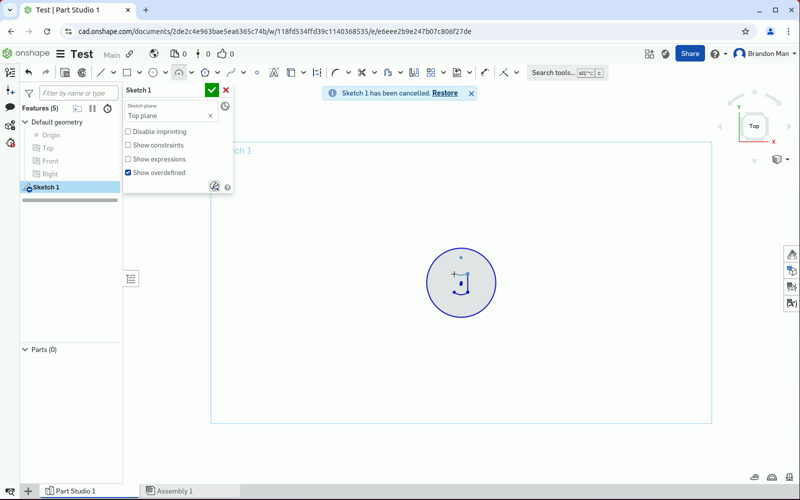
mouse_move(461, 271)
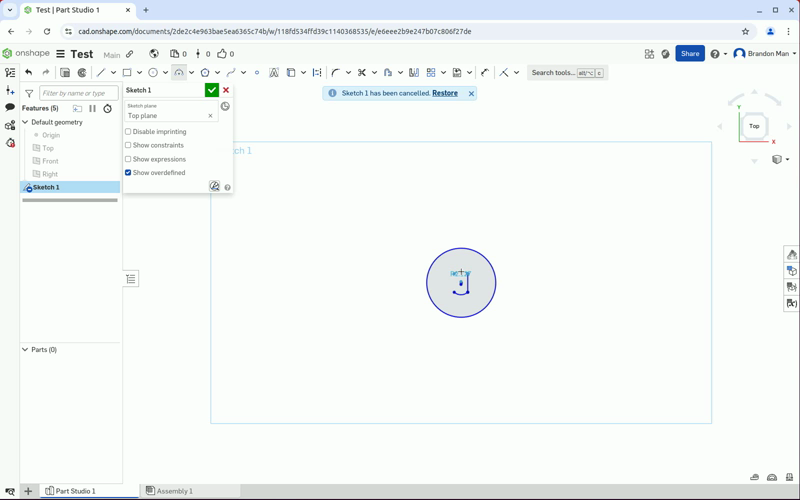
click(461, 271)
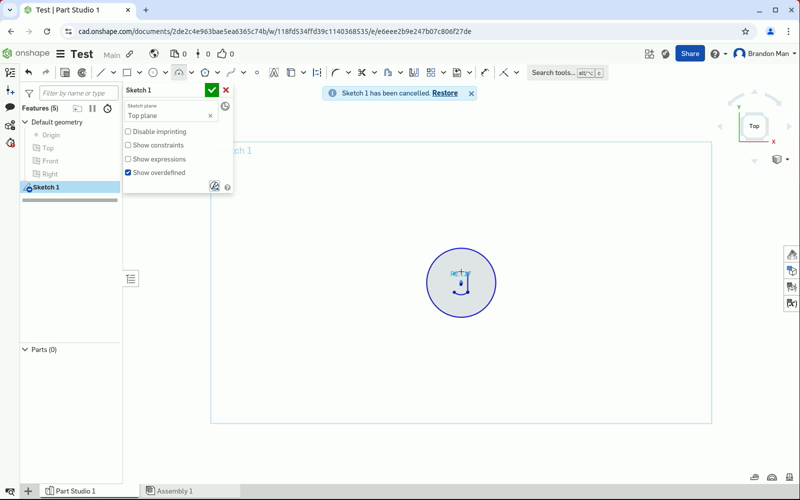
key_up(shift)
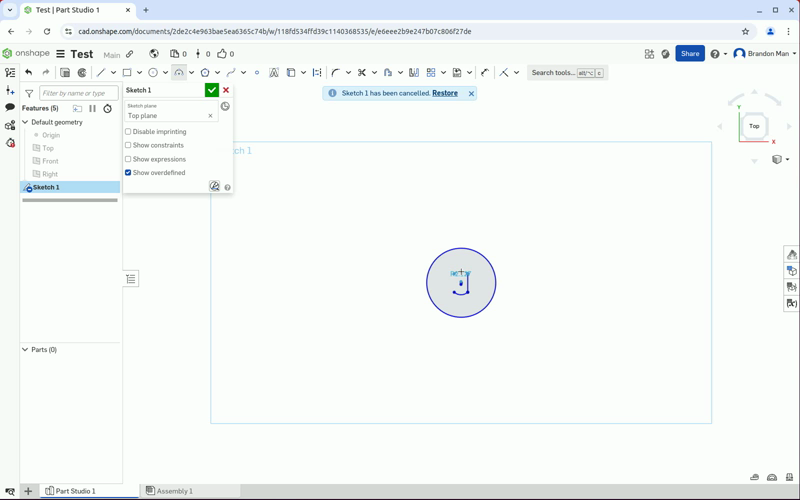
key(esc)
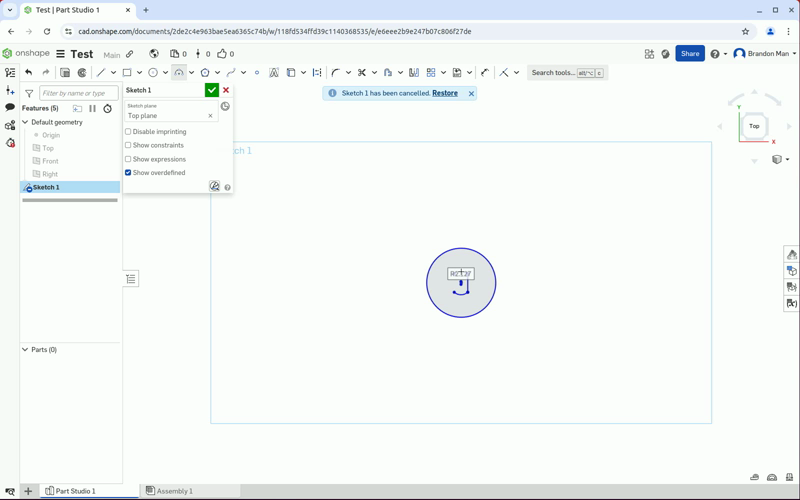
key(l)
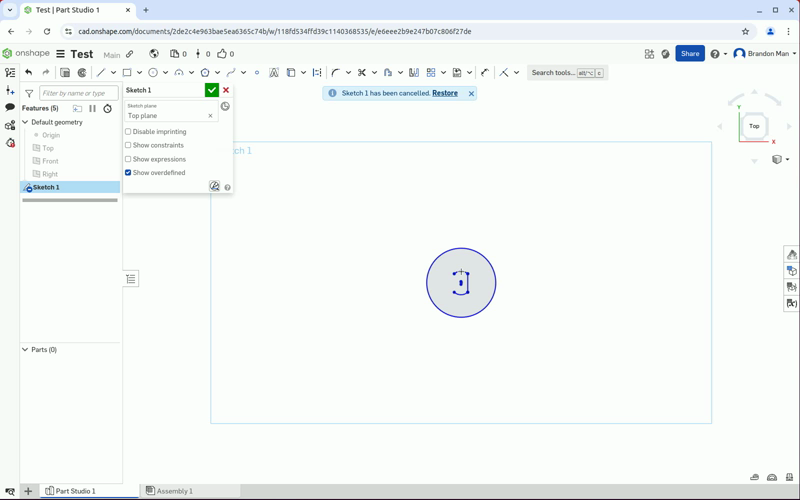
mouse_move(454, 273)
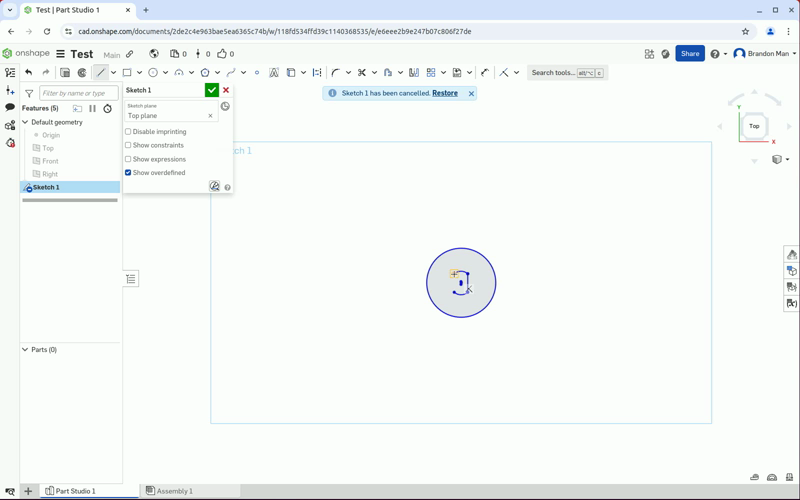
click(454, 273)
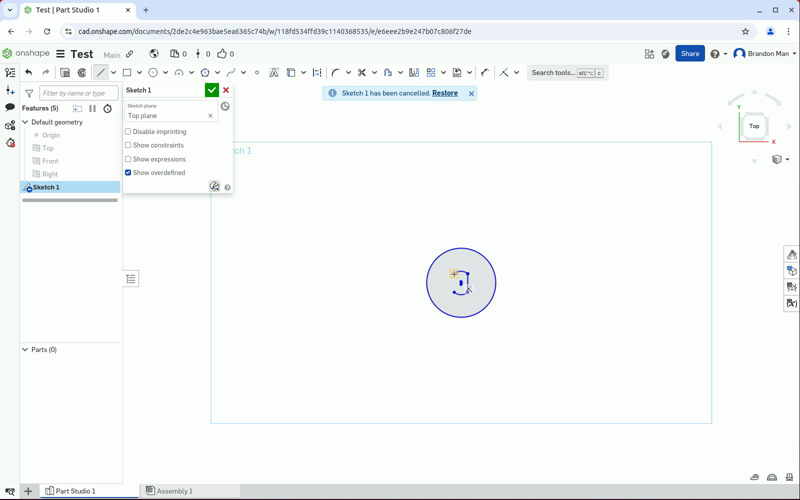
mouse_move(484, 273)
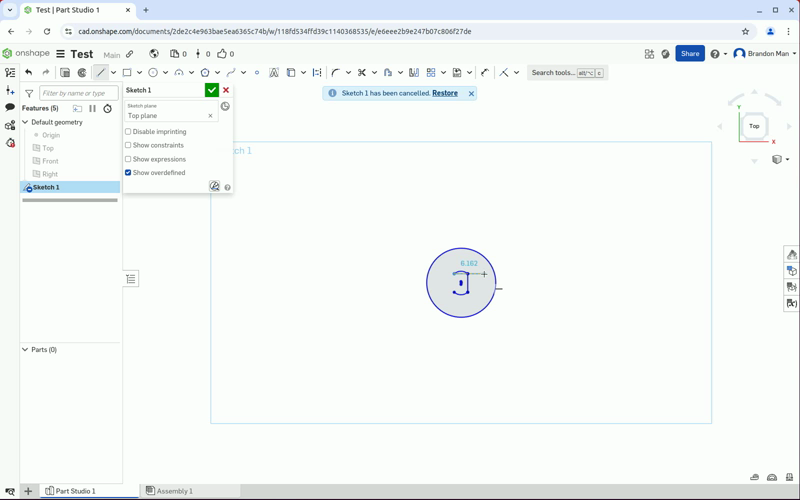
key_down(shift)
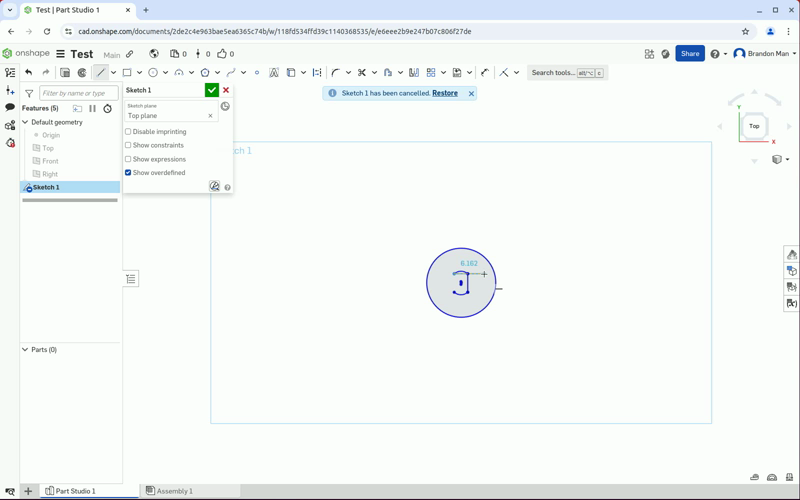
mouse_move(454, 292)
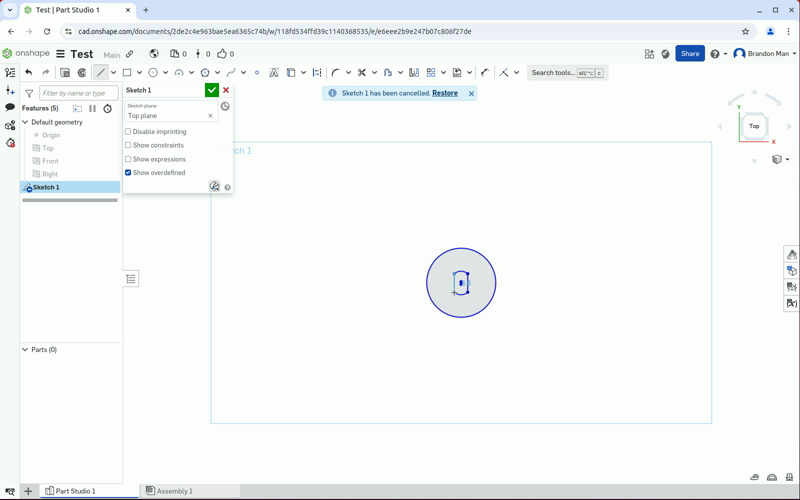
key_up(shift)
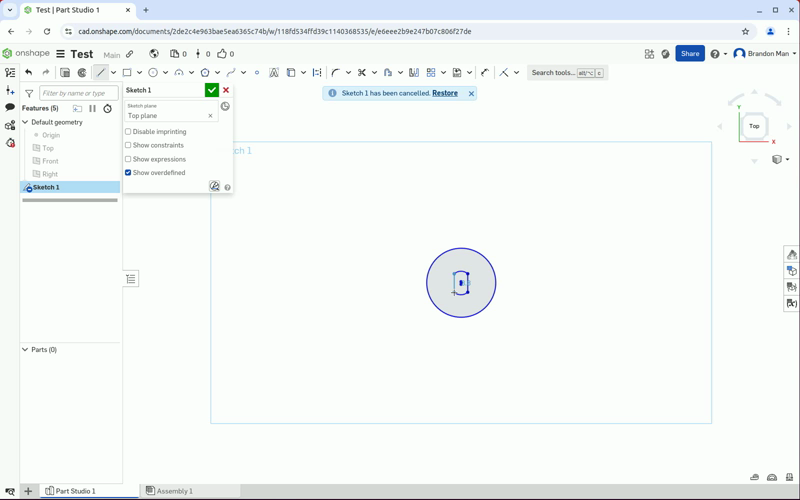
click(454, 292)
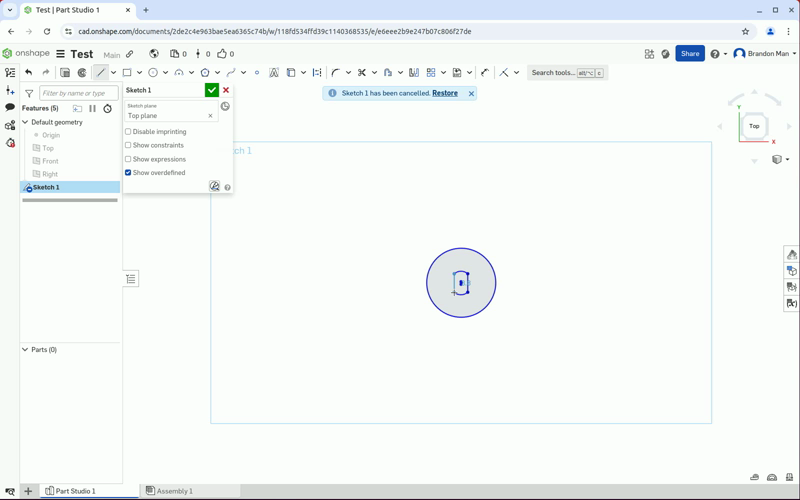
key(esc)
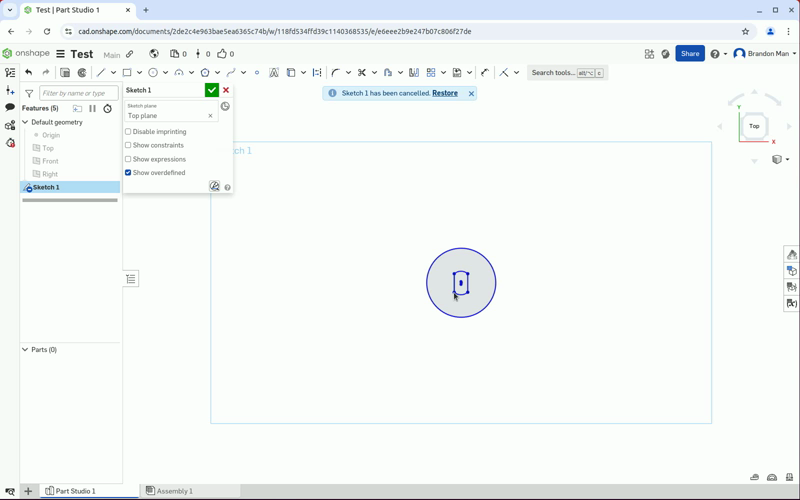
mouse_move(491, 287)
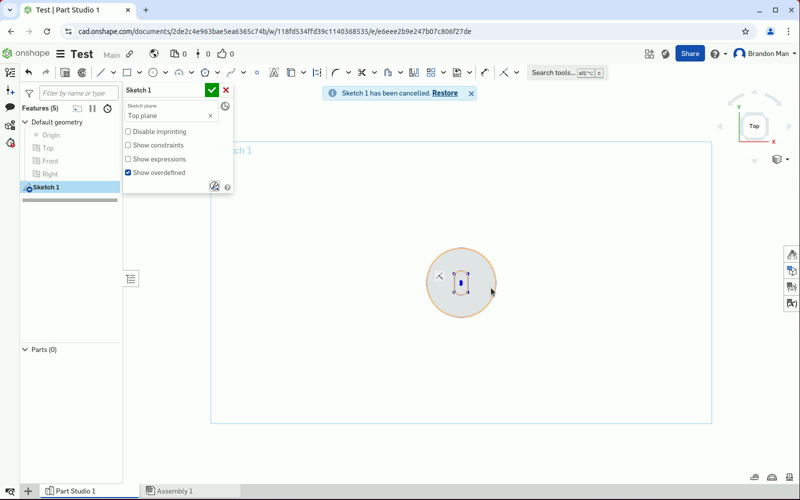
click(491, 287)
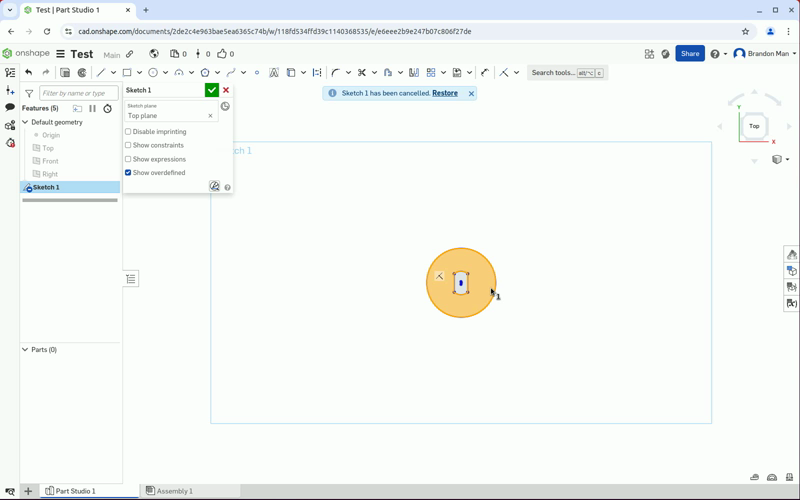
mouse_move(73, 352)
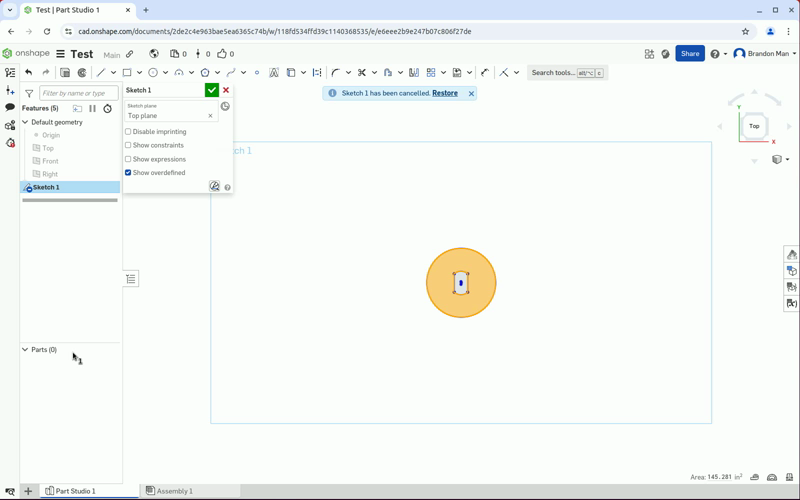
key(shift+y)
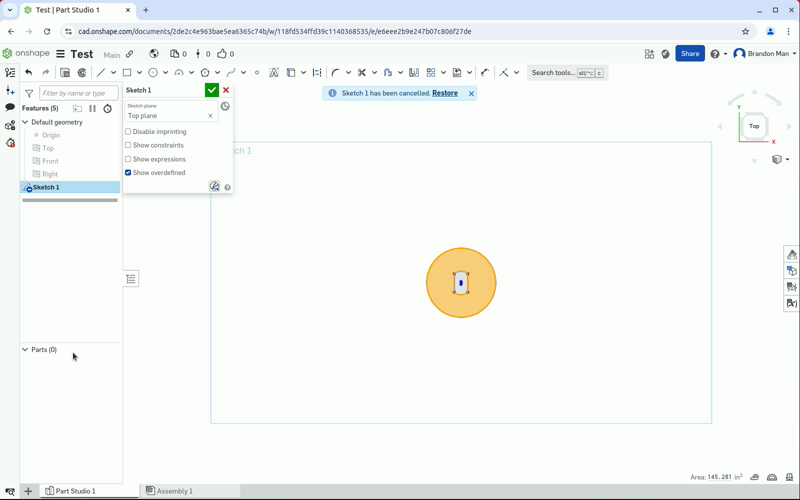
key(shift+e)
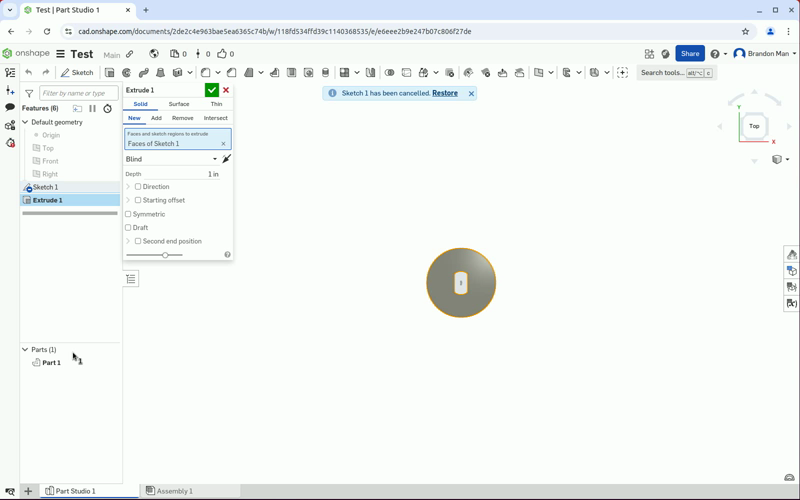
mouse_move(143, 106)
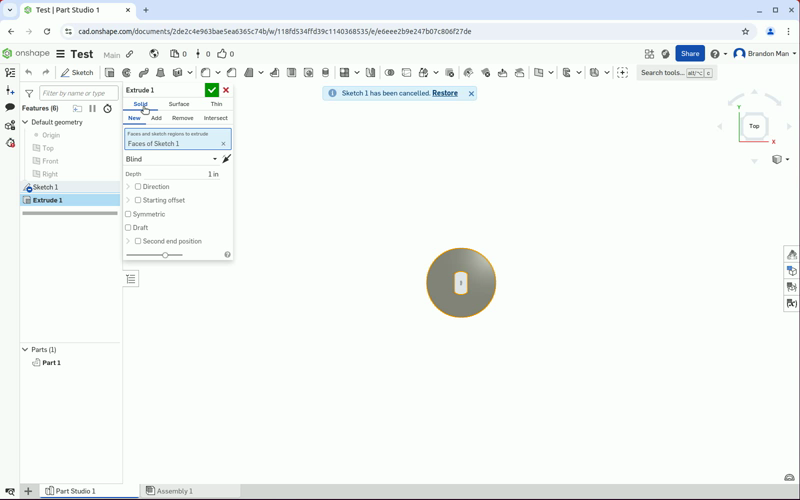
click(143, 106)
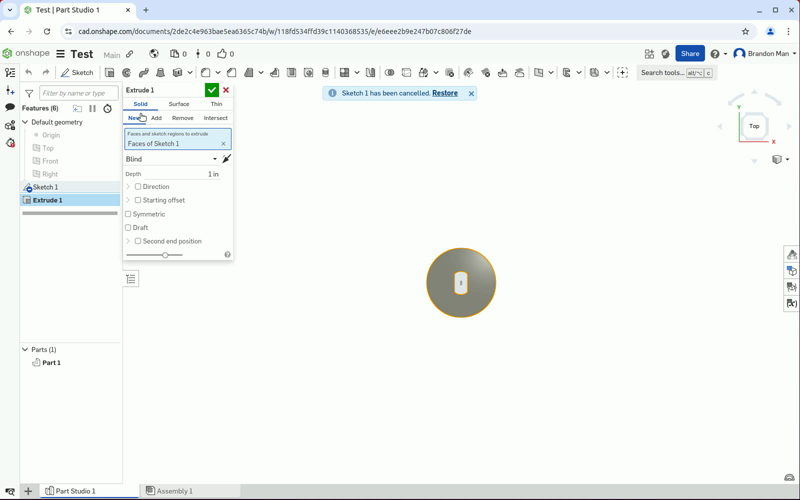
mouse_move(137, 120)
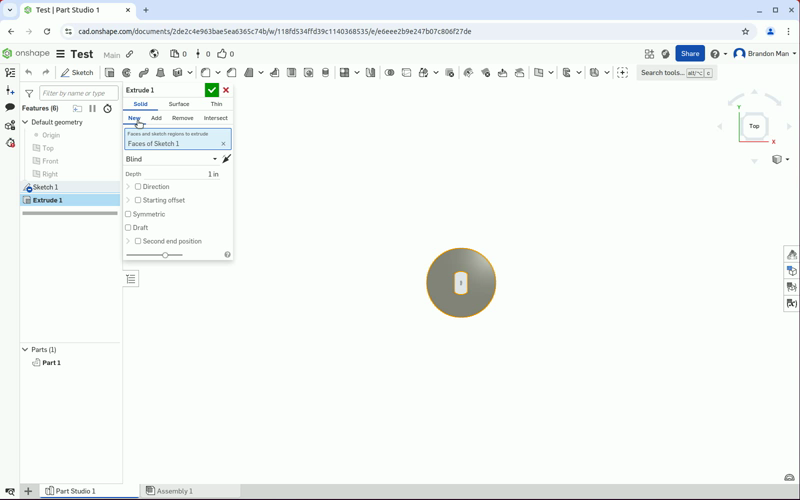
click(137, 120)
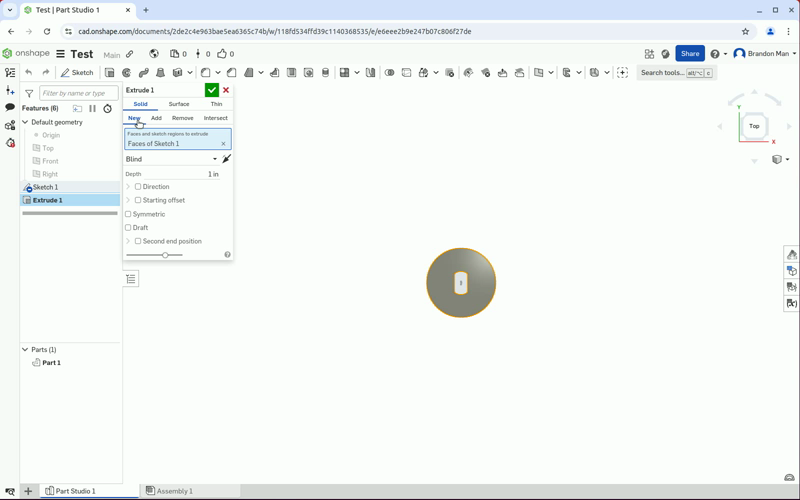
key(tab, 4)
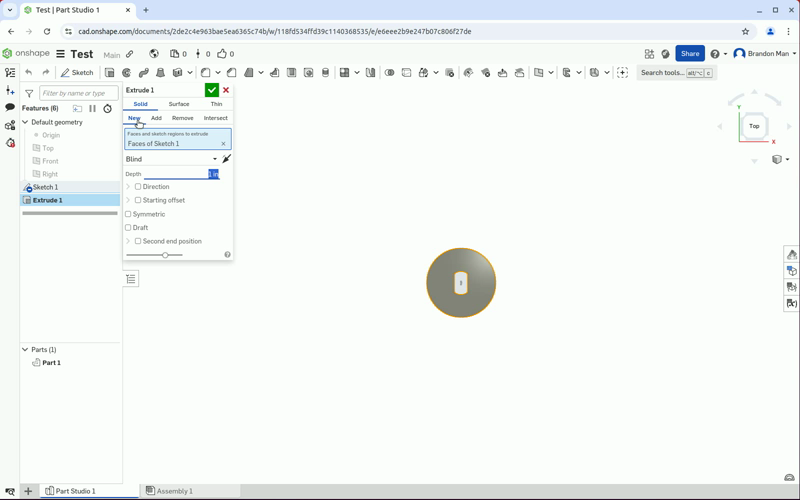
text(4.574)
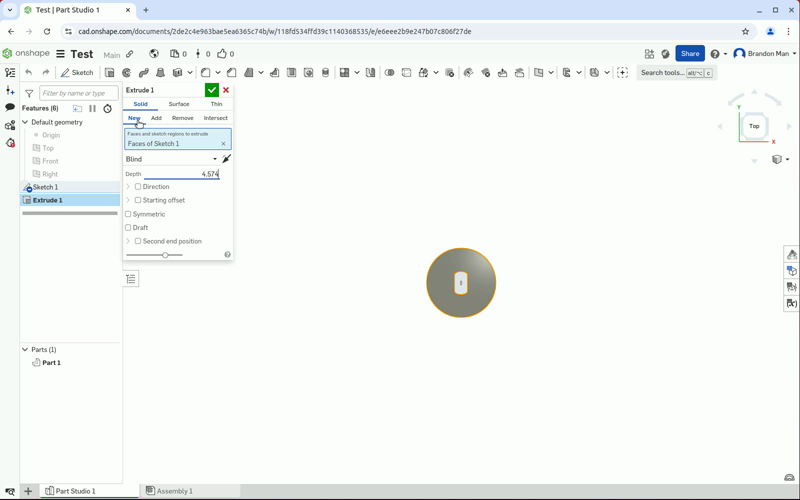
key(enter)
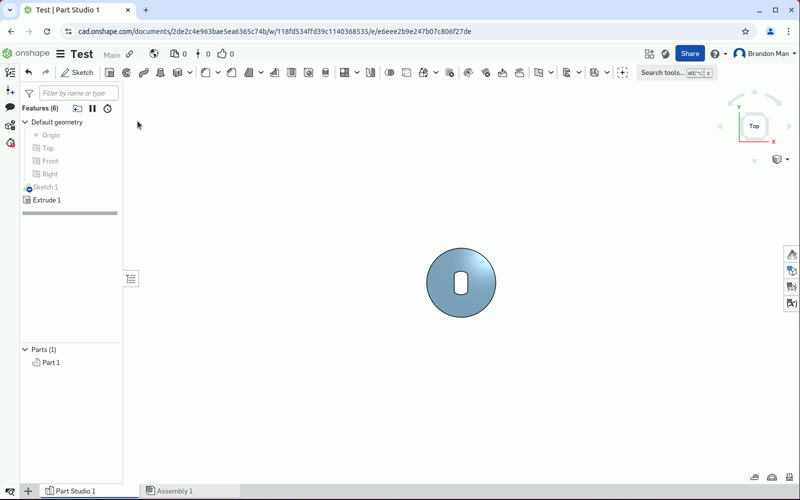
key(shift+h)
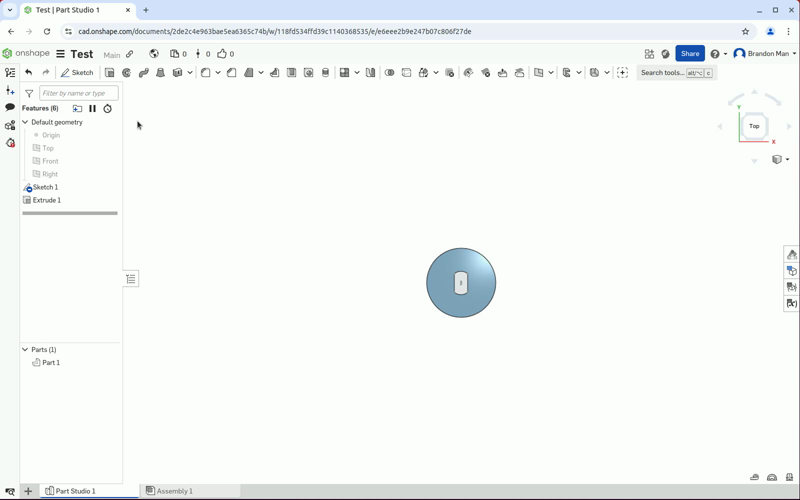
key(shift+h)
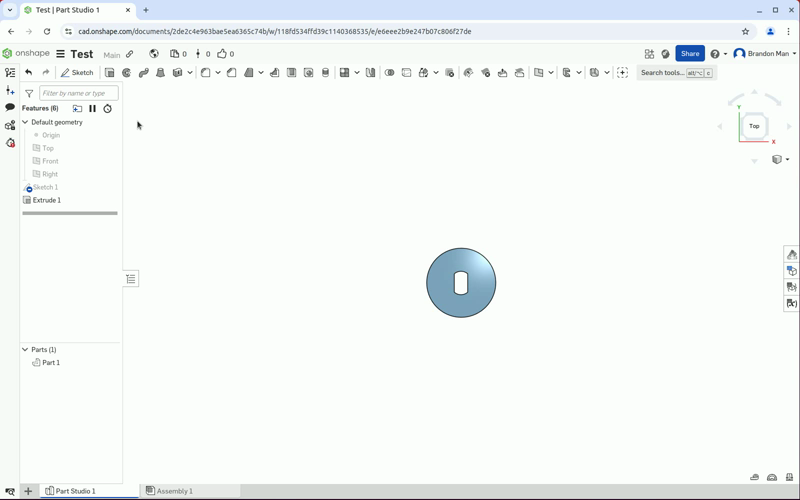
mouse_move(73, 189)
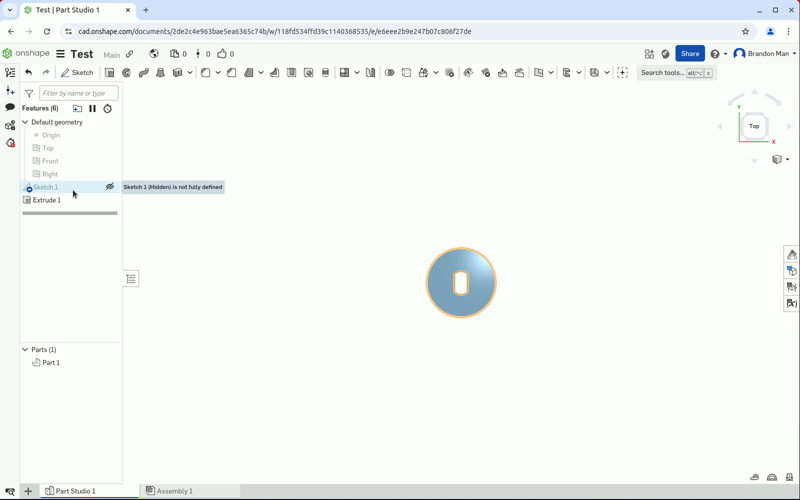
click(73, 189)
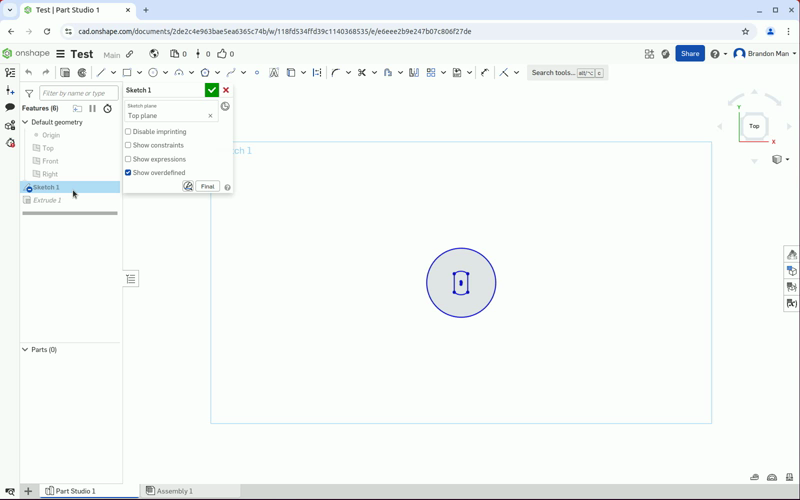
mouse_move(229, 92)
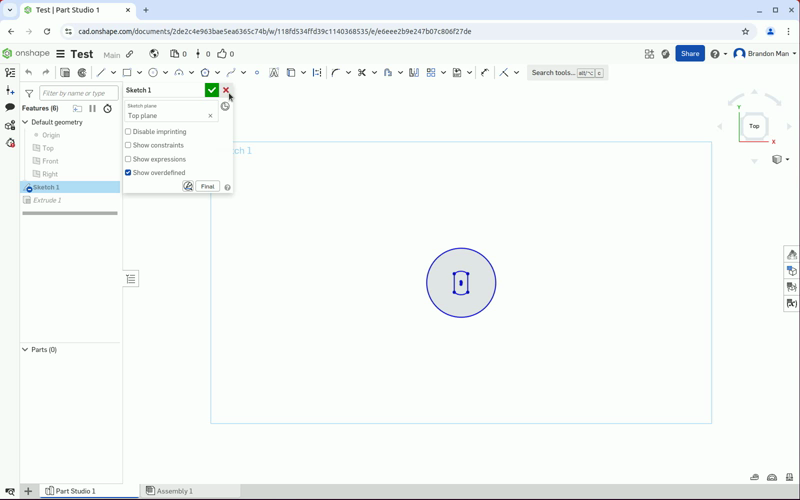
click(229, 92)
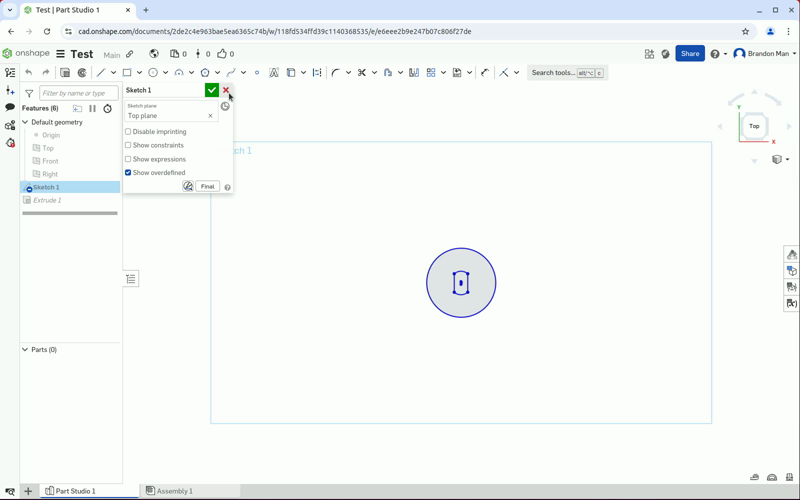
key(shift+s)
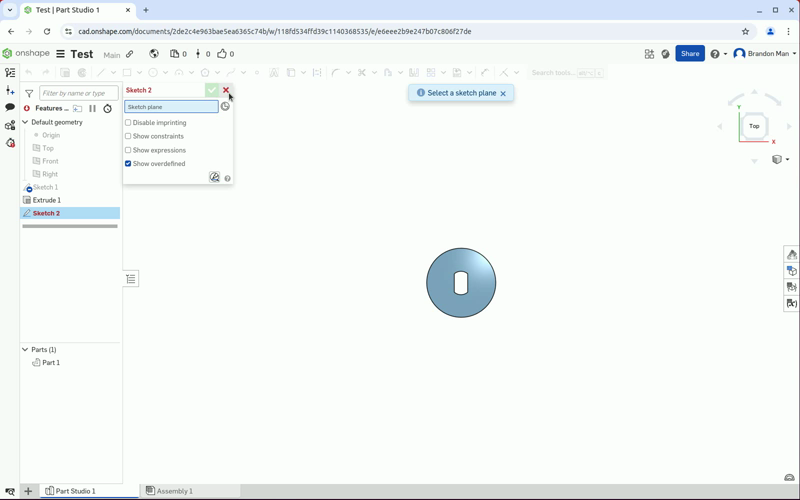
mouse_move(73, 150)
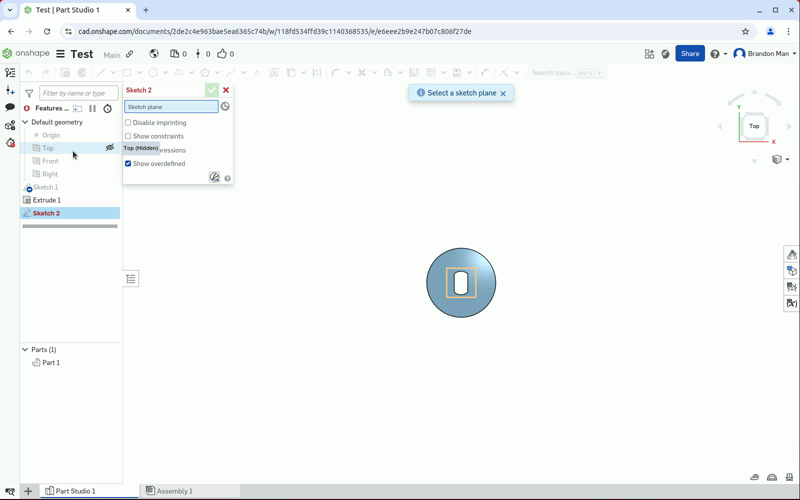
click(73, 150)
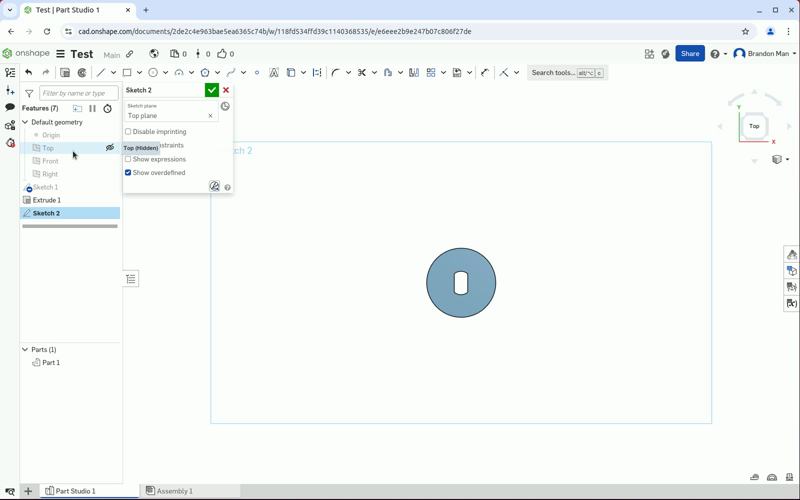
mouse_move(73, 352)
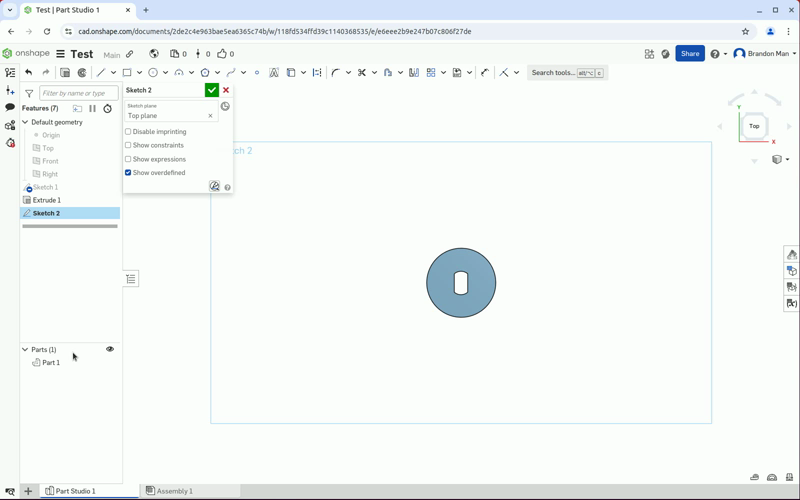
key(y)
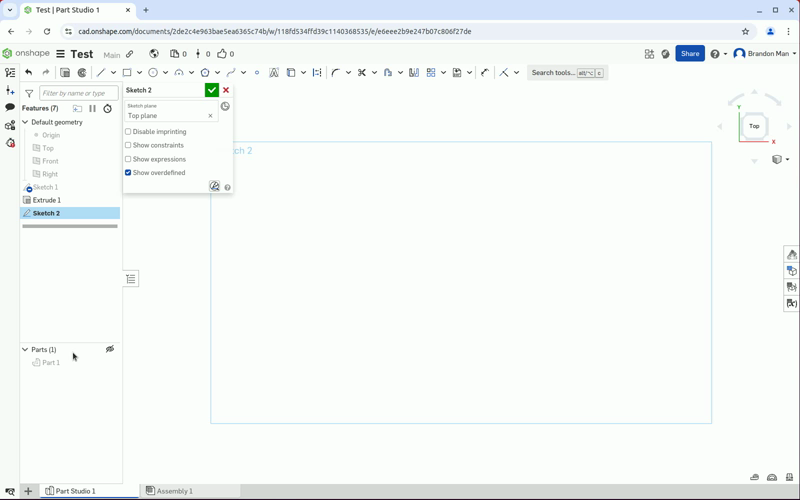
key(c)
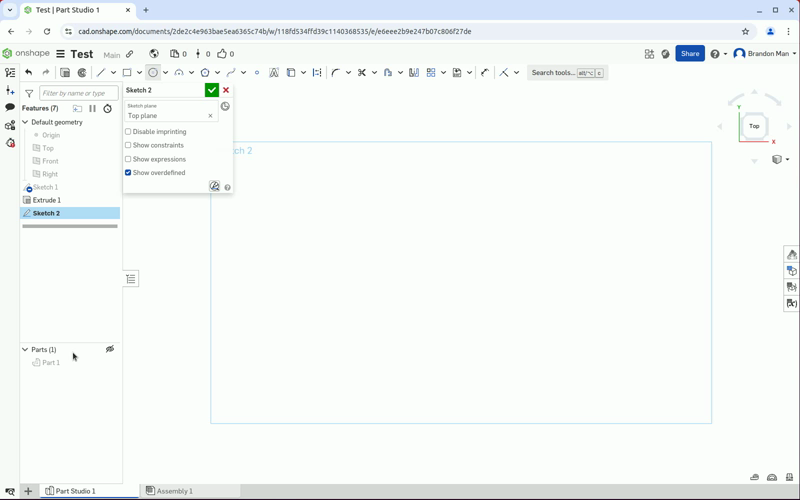
key_down(shift)
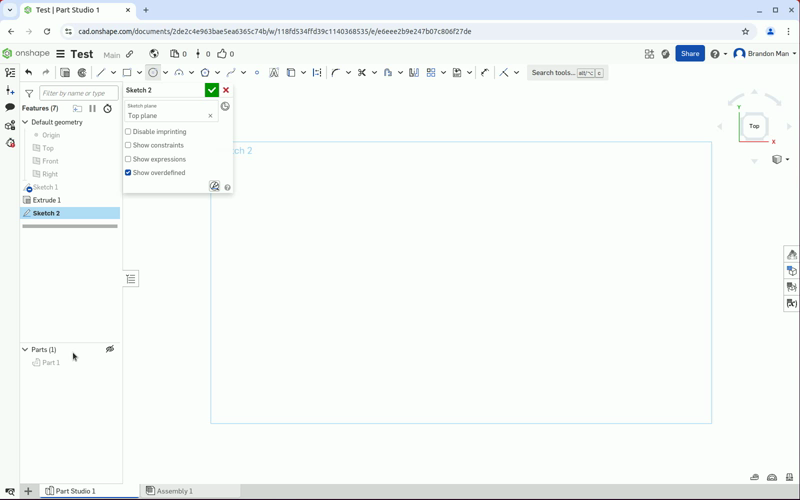
mouse_move(461, 282)
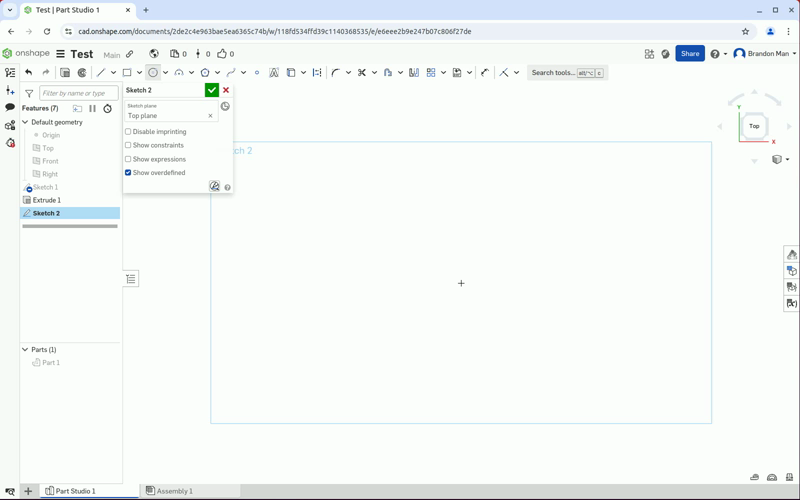
click(461, 282)
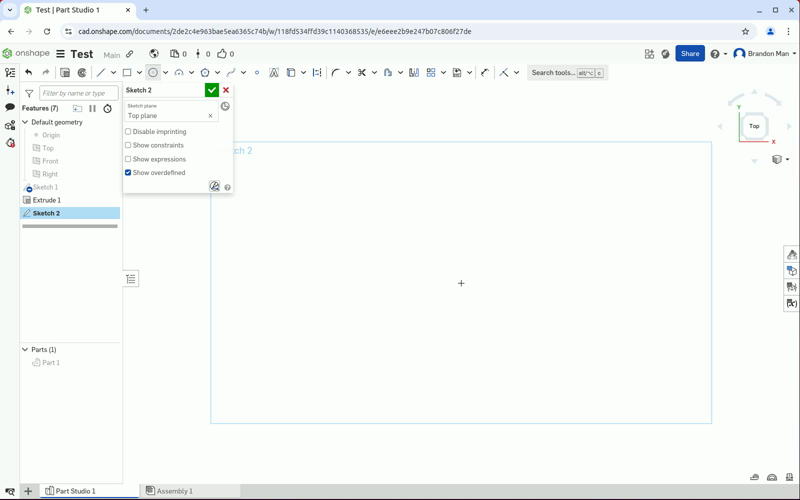
key_up(shift)
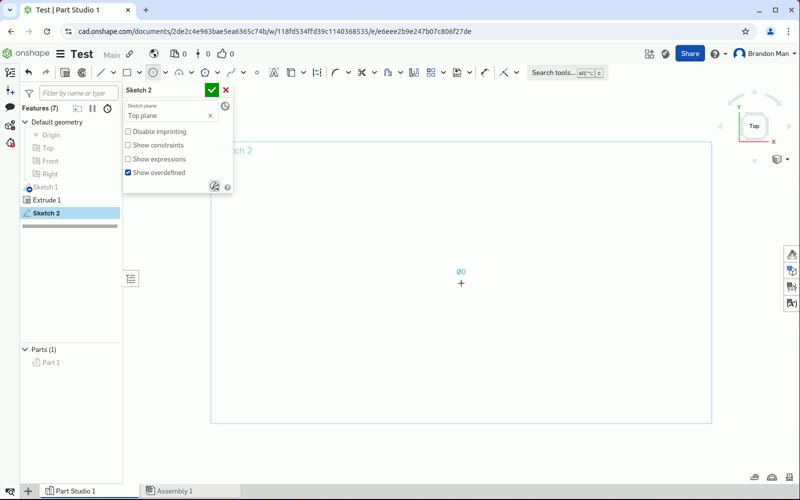
mouse_move(574, 282)
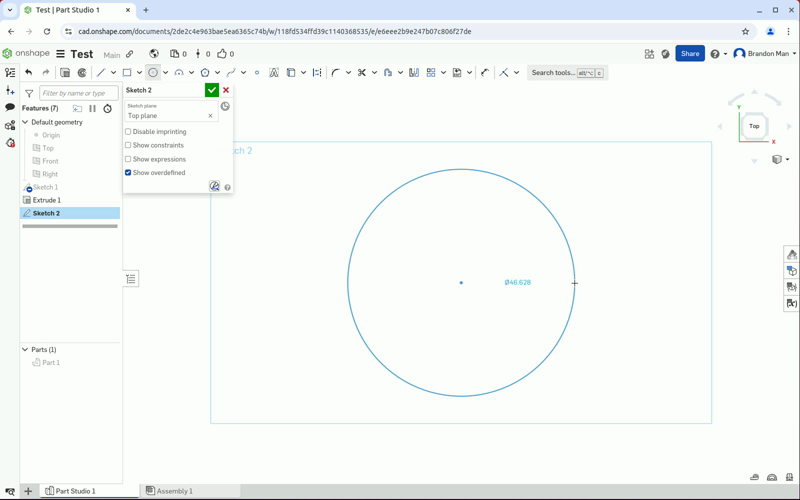
click(574, 282)
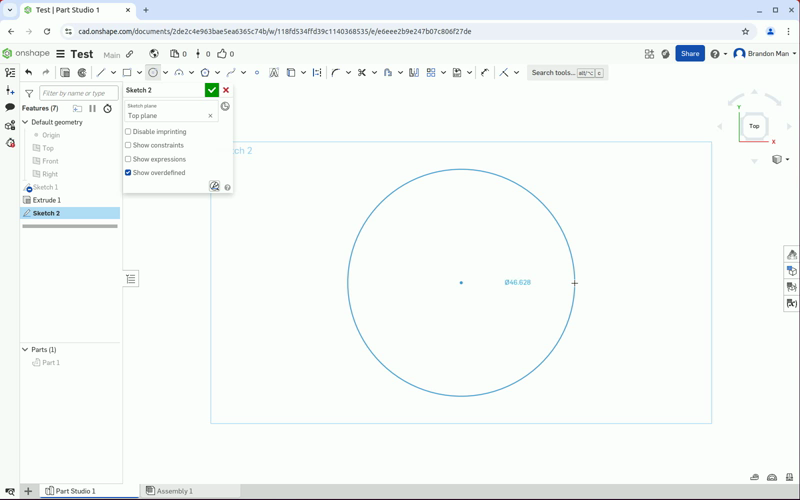
key(esc)
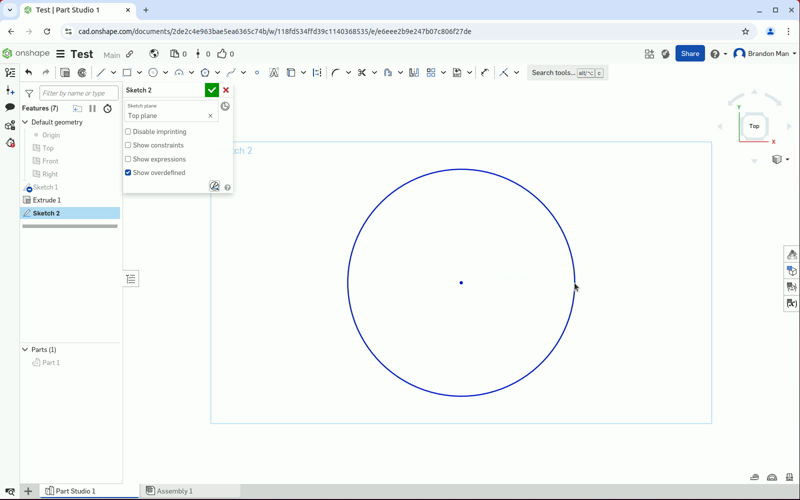
key(c)
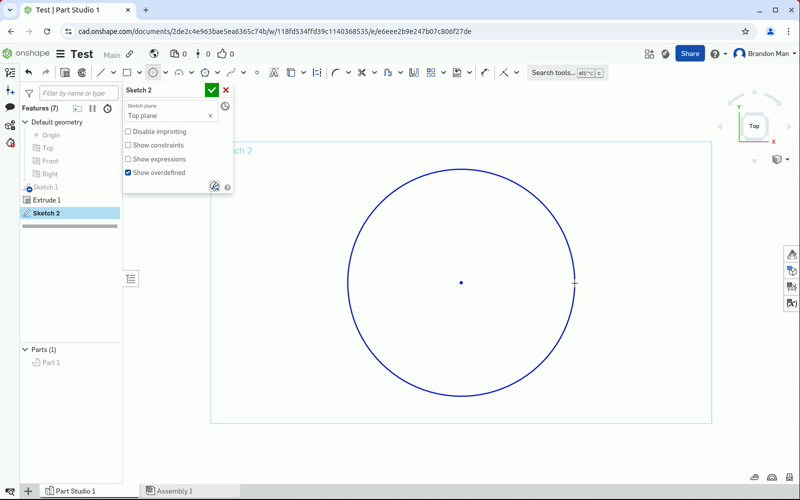
key_down(shift)
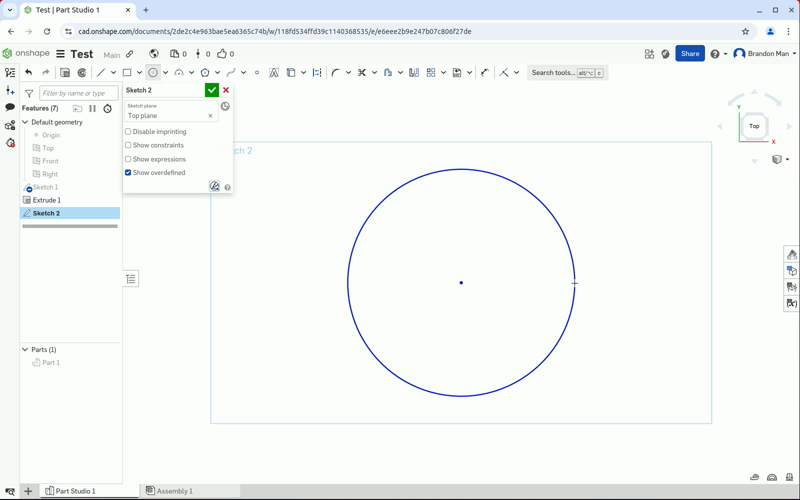
mouse_move(461, 282)
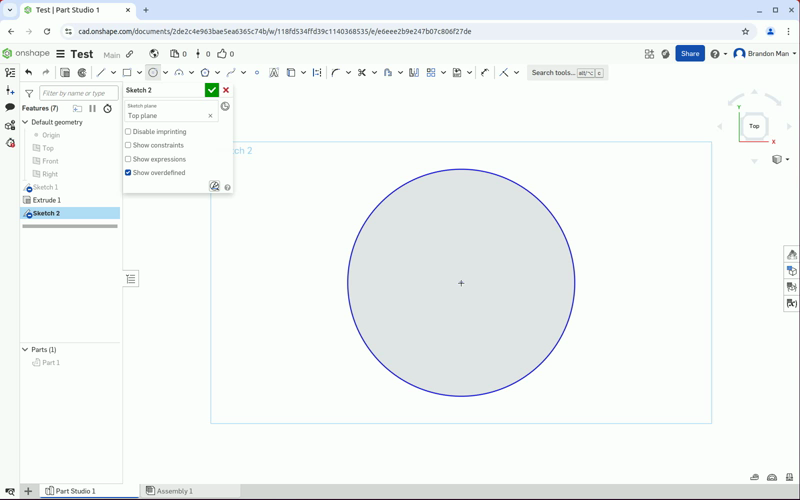
click(461, 282)
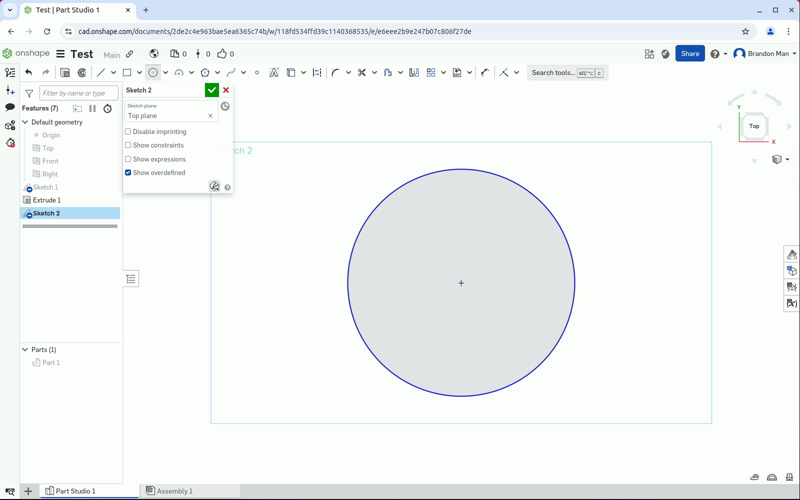
key_up(shift)
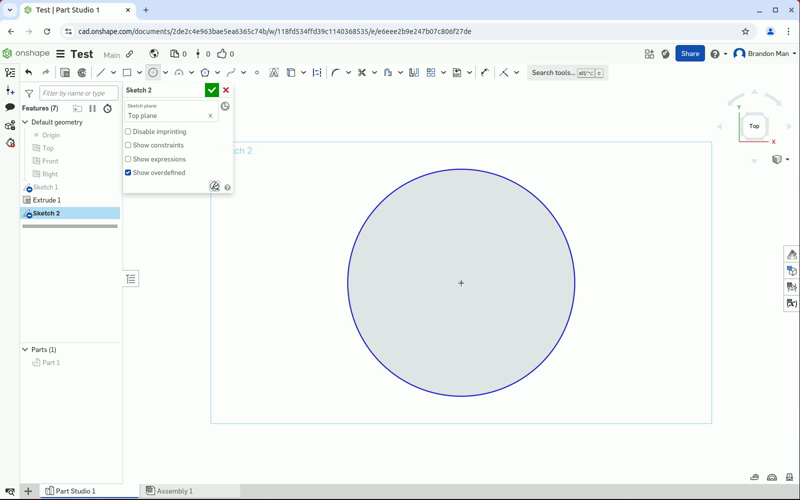
mouse_move(494, 282)
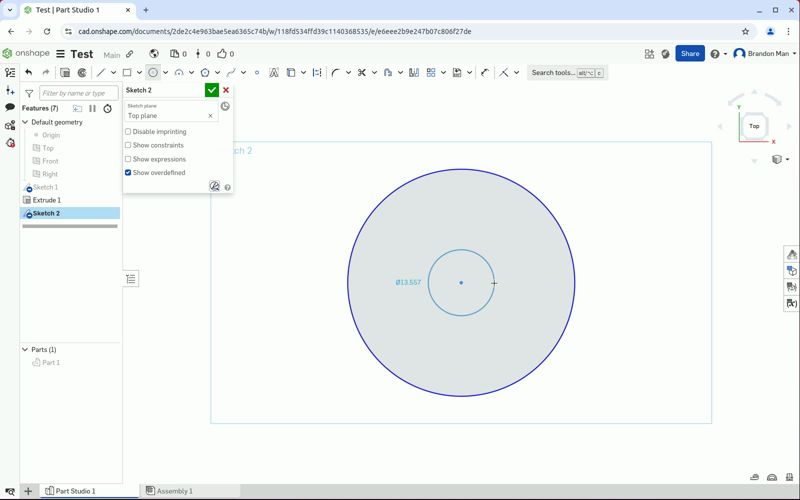
click(494, 282)
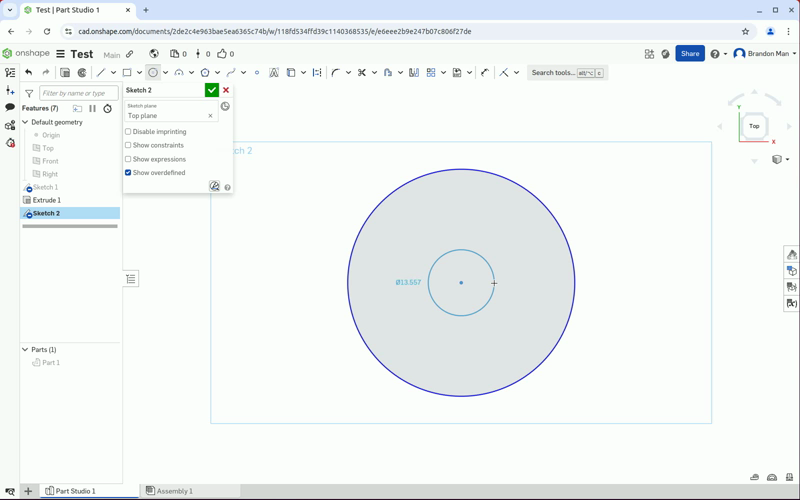
key(esc)
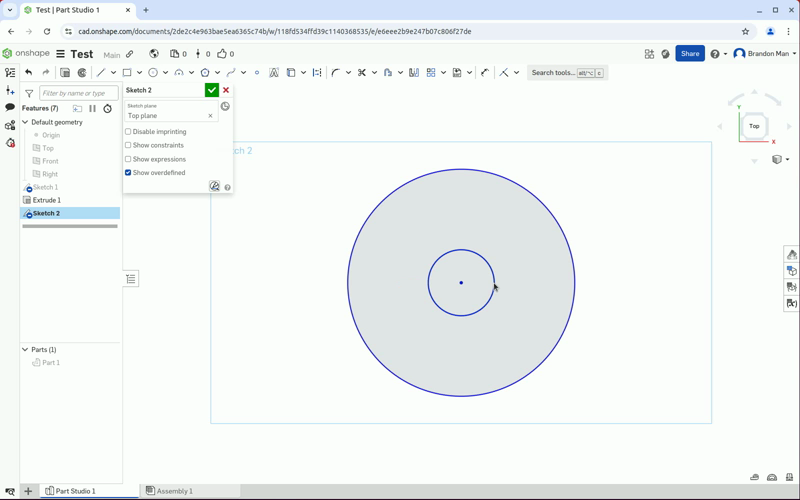
mouse_move(442, 200)
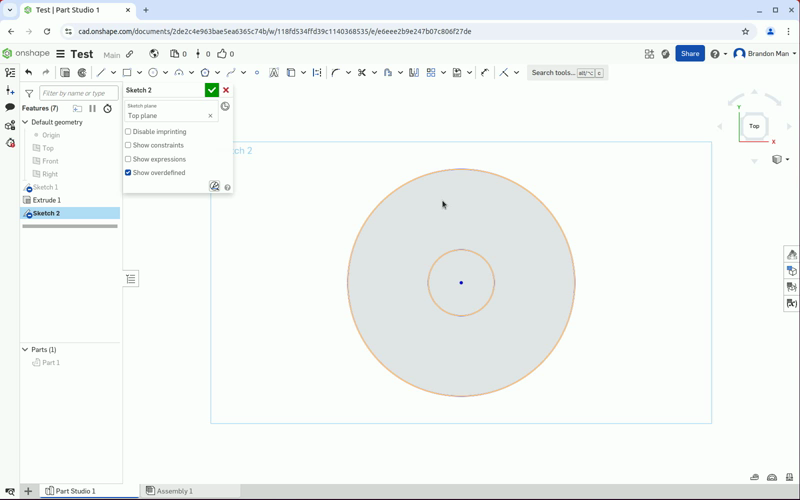
click(442, 200)
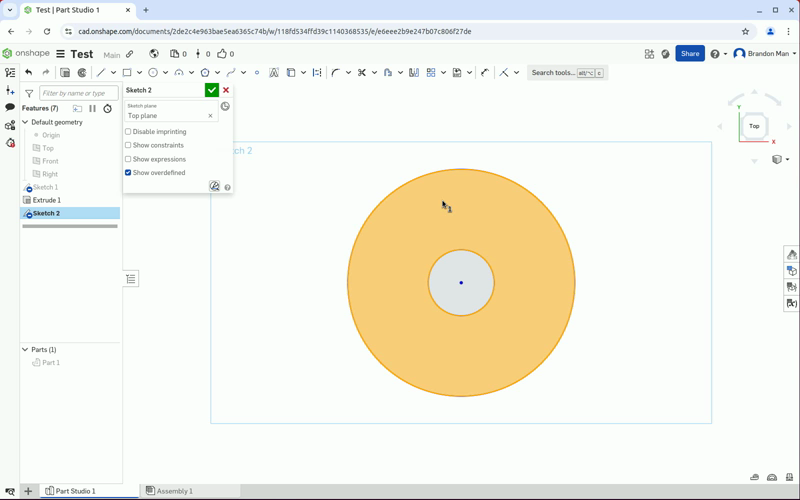
mouse_move(73, 352)
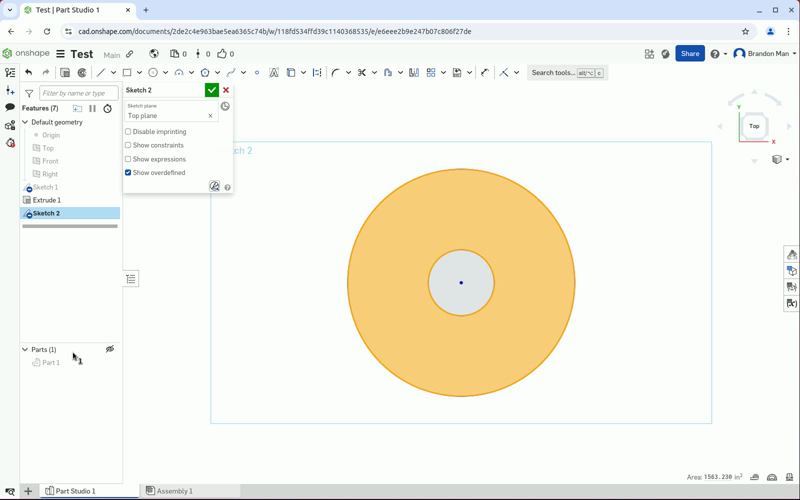
key(shift+y)
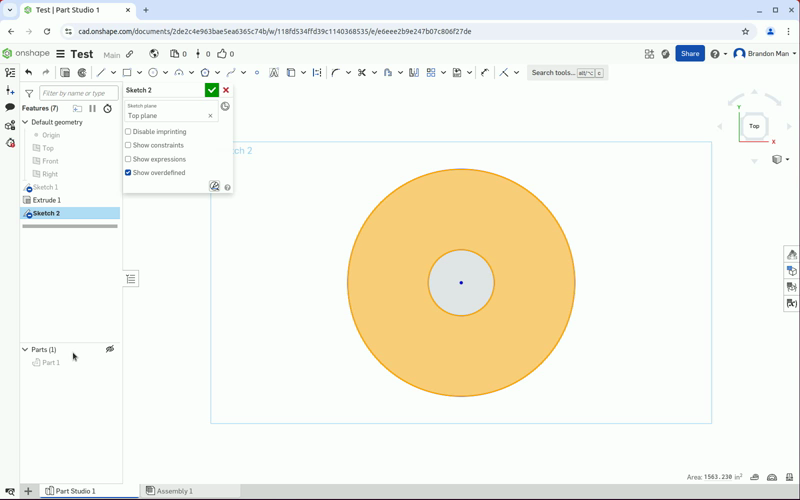
key(shift+e)
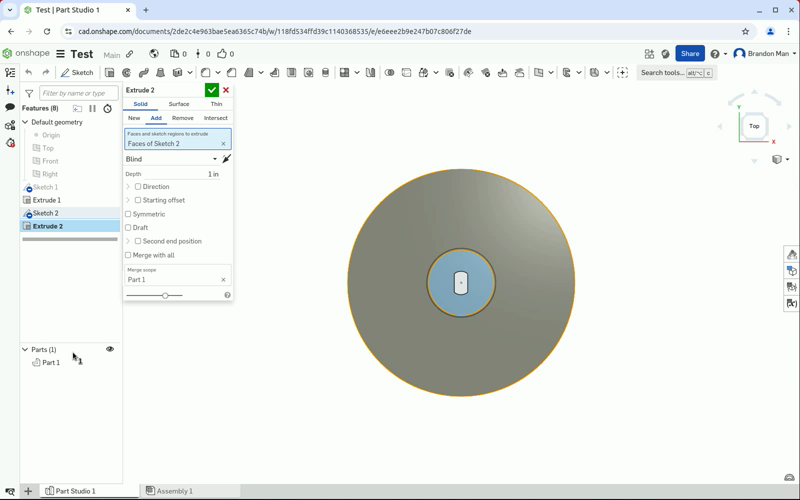
mouse_move(143, 106)
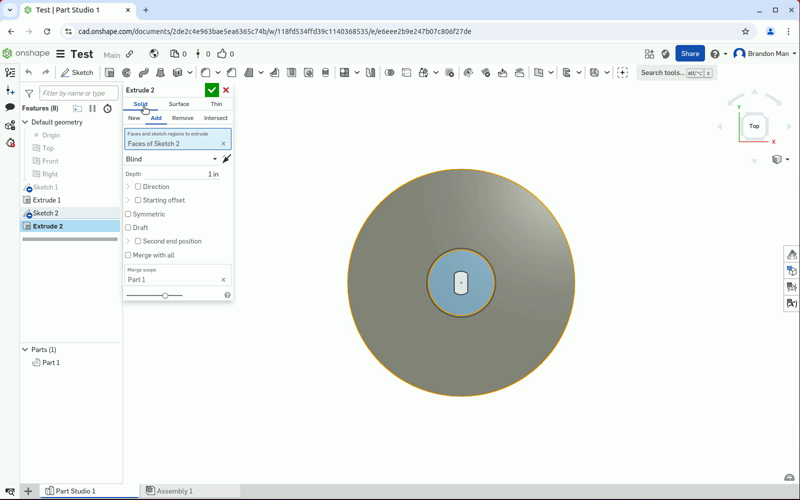
click(143, 106)
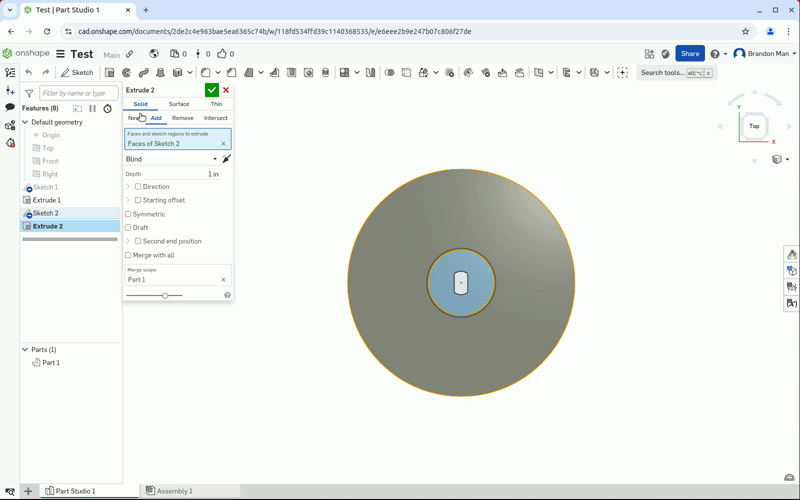
mouse_move(137, 120)
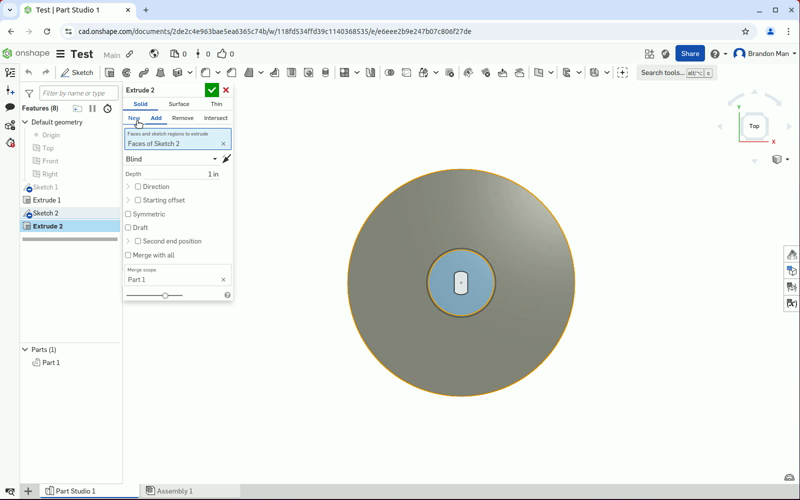
click(137, 120)
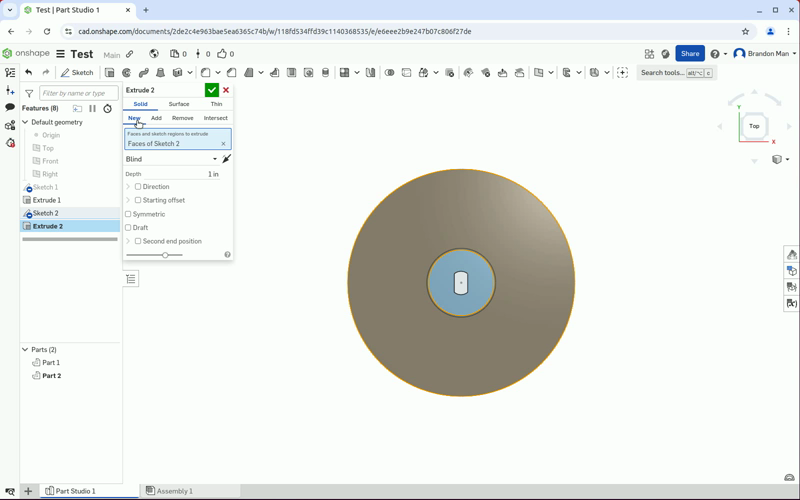
key(tab, 4)
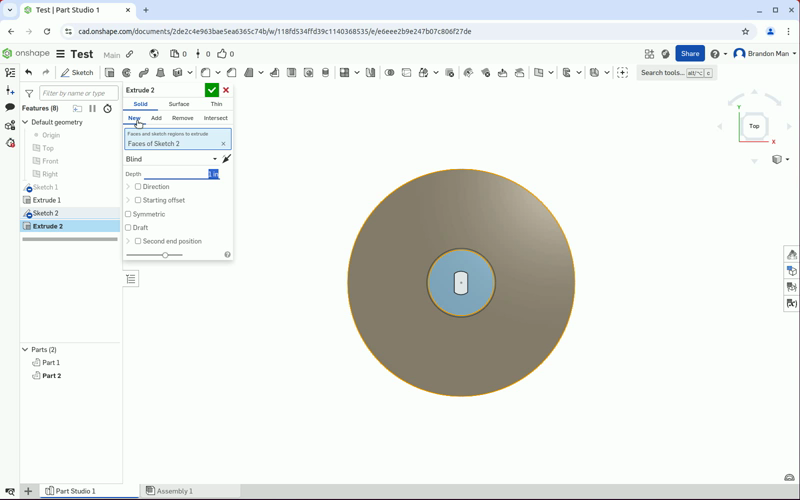
text(4.574)
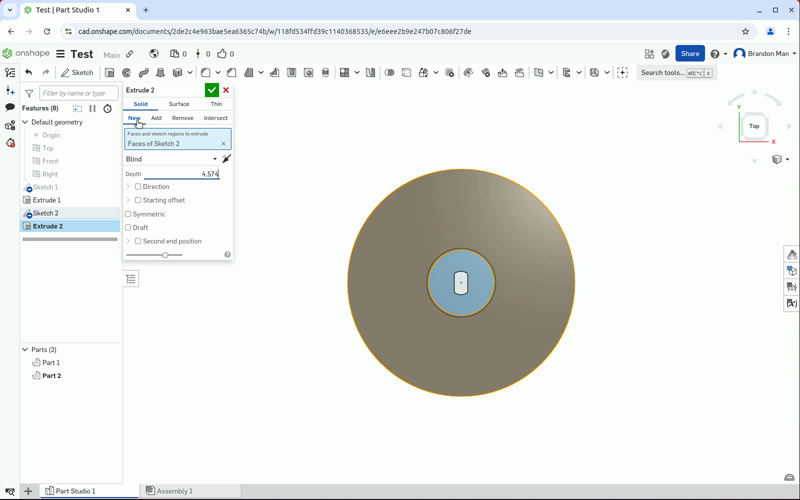
key(enter)
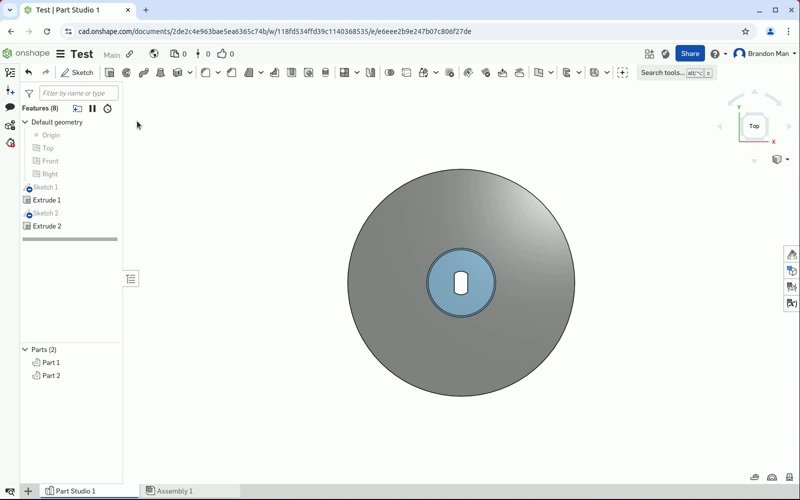
key(shift+h)
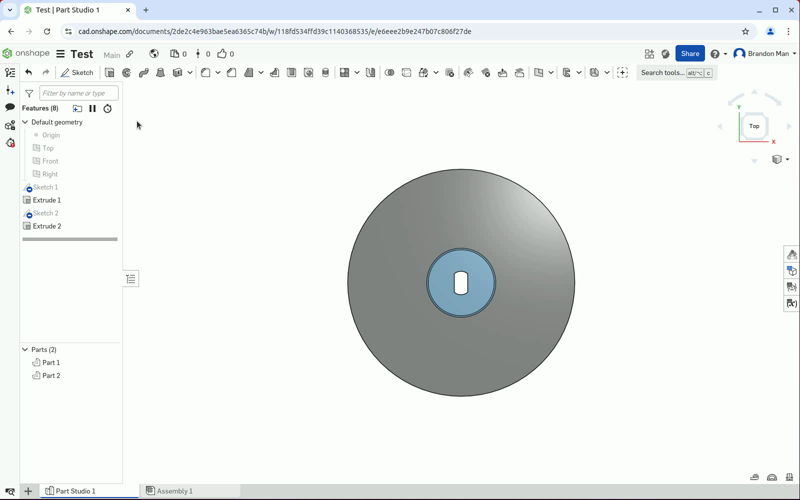
key(shift+h)
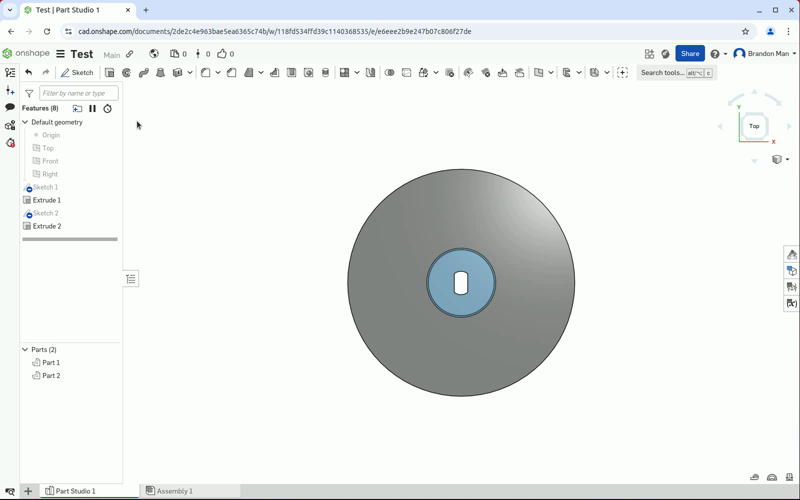
mouse_move(73, 189)
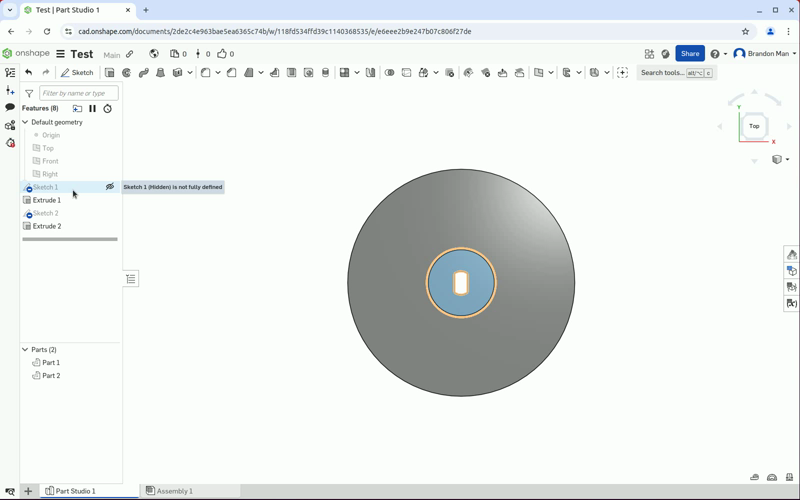
click(73, 189)
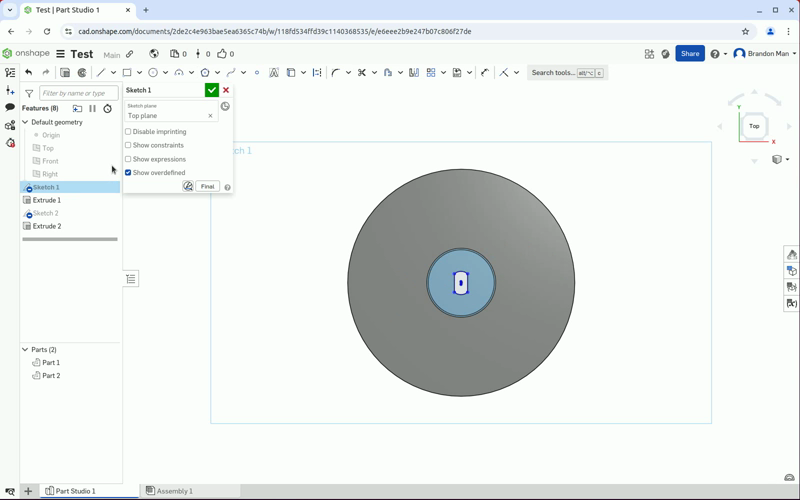
mouse_move(229, 92)
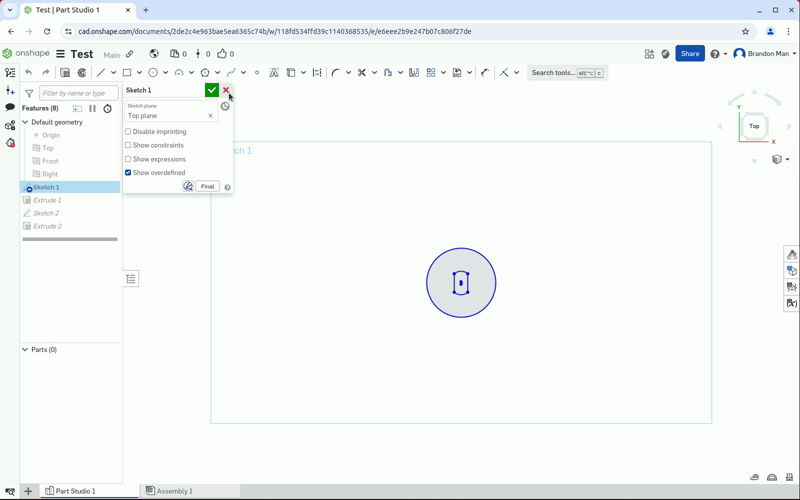
click(229, 92)
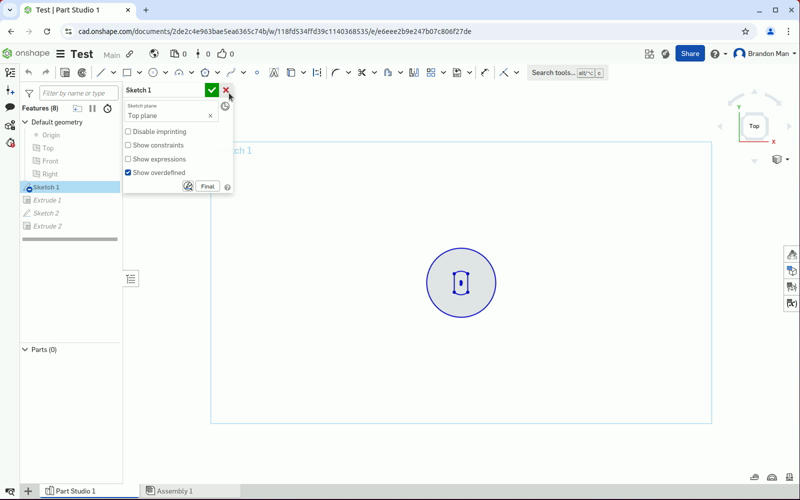
key(shift+s)
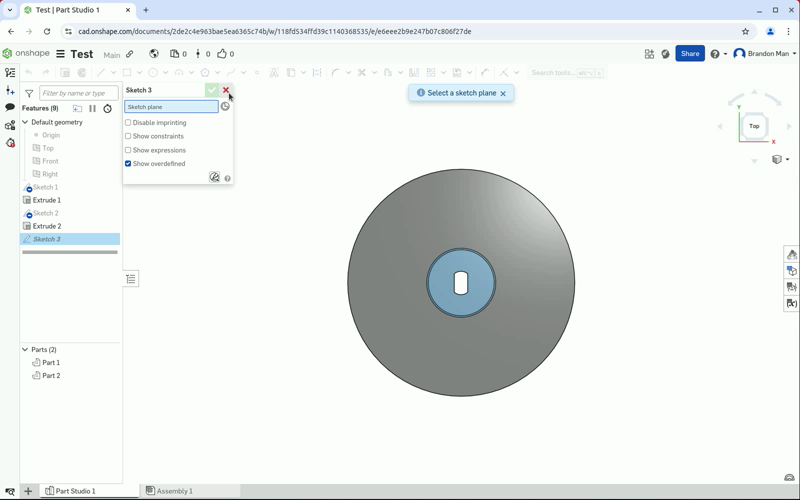
mouse_move(73, 150)
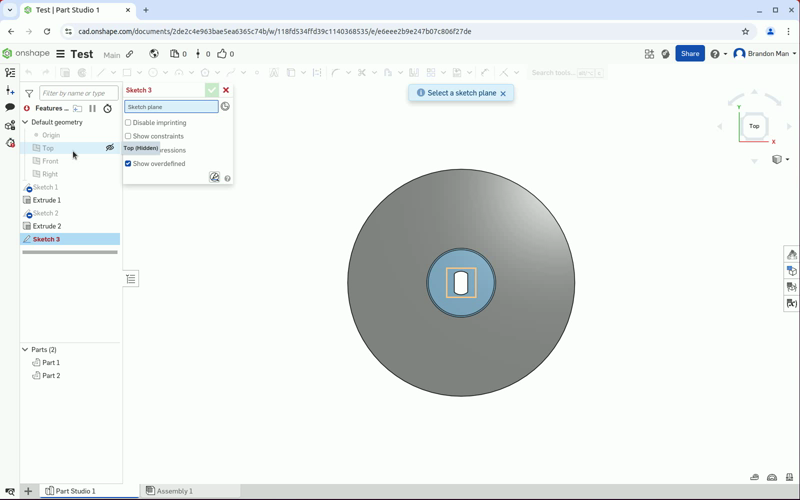
click(73, 150)
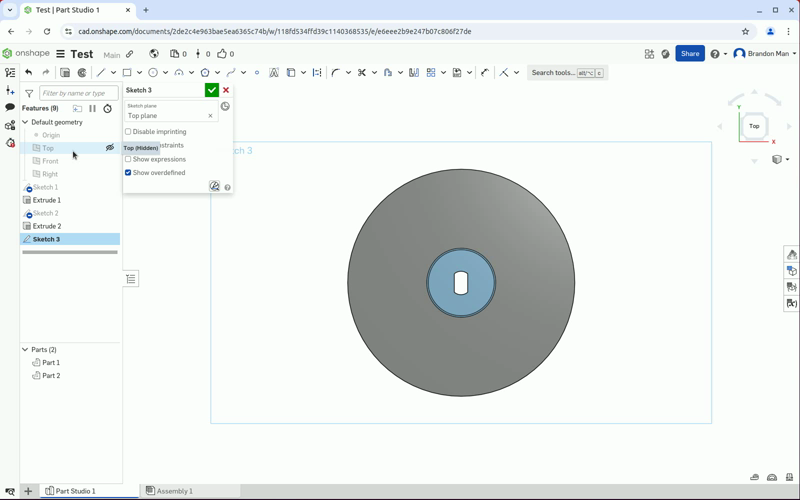
mouse_move(73, 352)
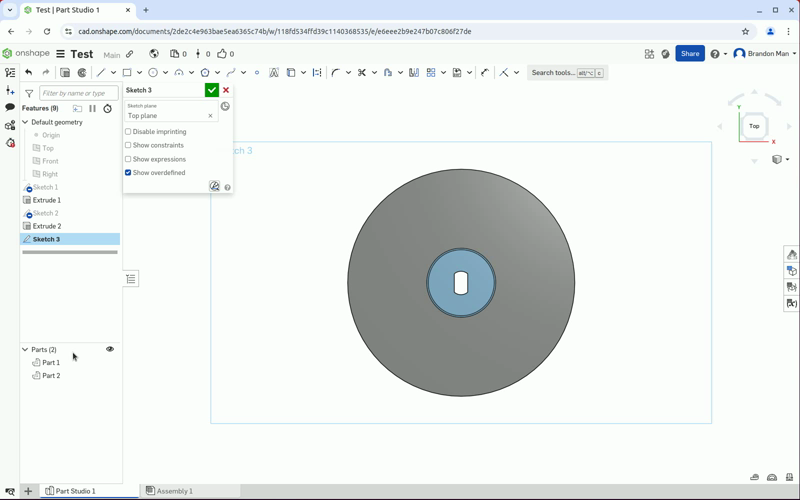
key(y)
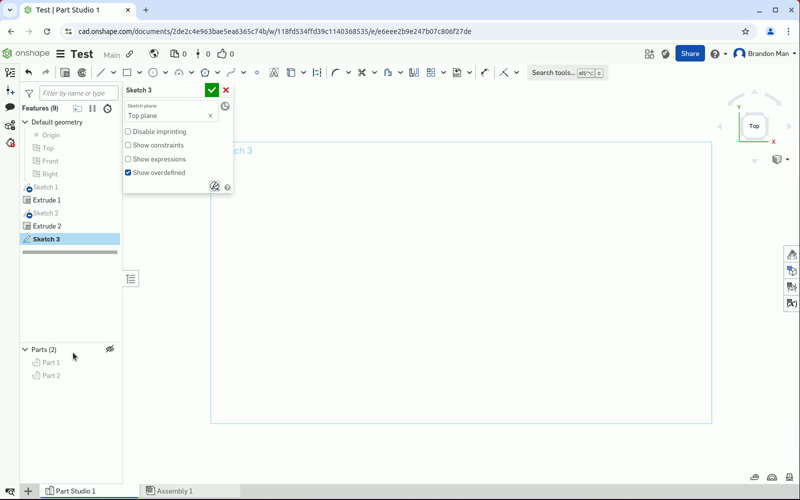
key(c)
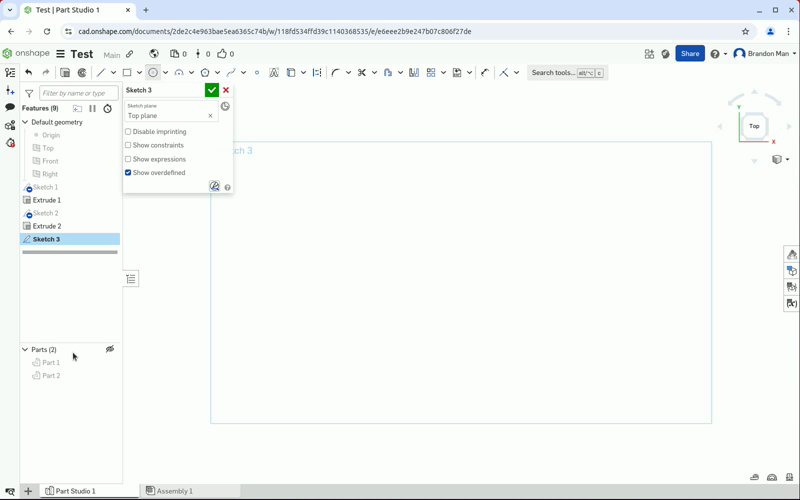
key_down(shift)
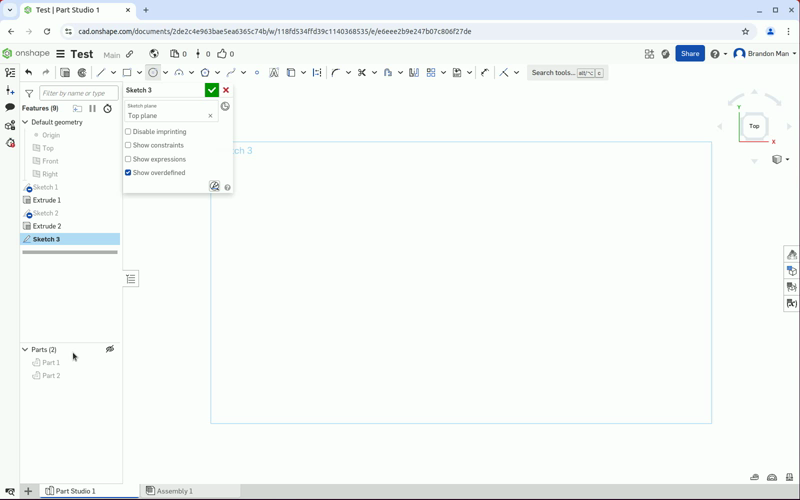
mouse_move(461, 282)
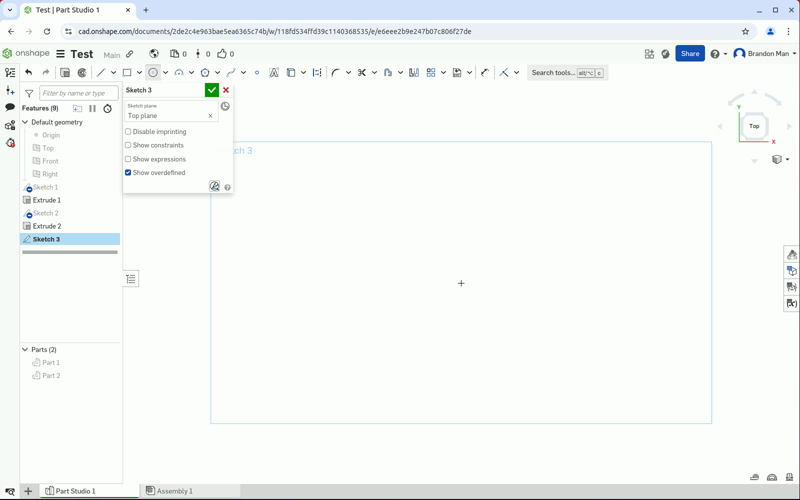
click(461, 282)
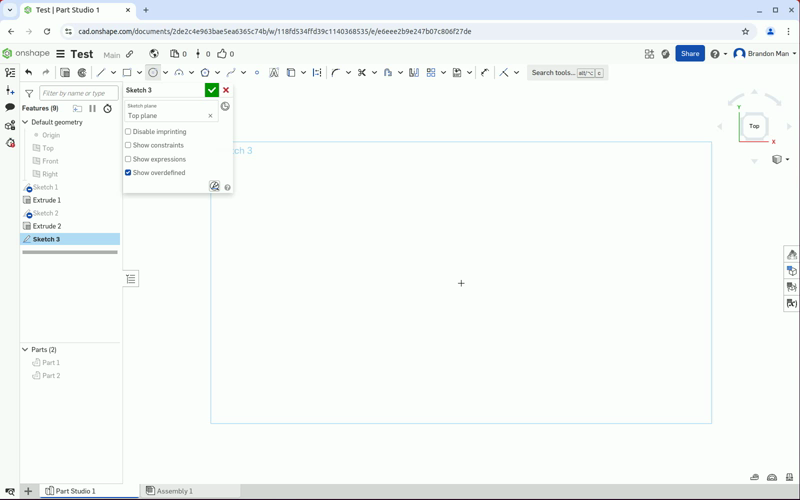
key_up(shift)
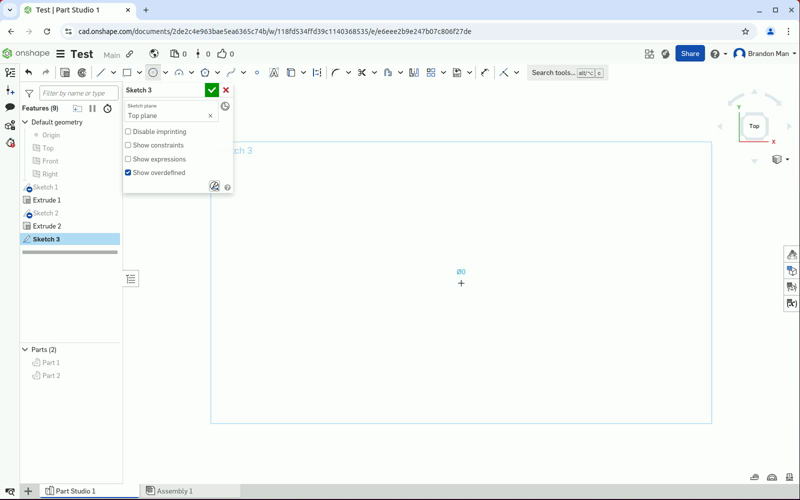
mouse_move(495, 282)
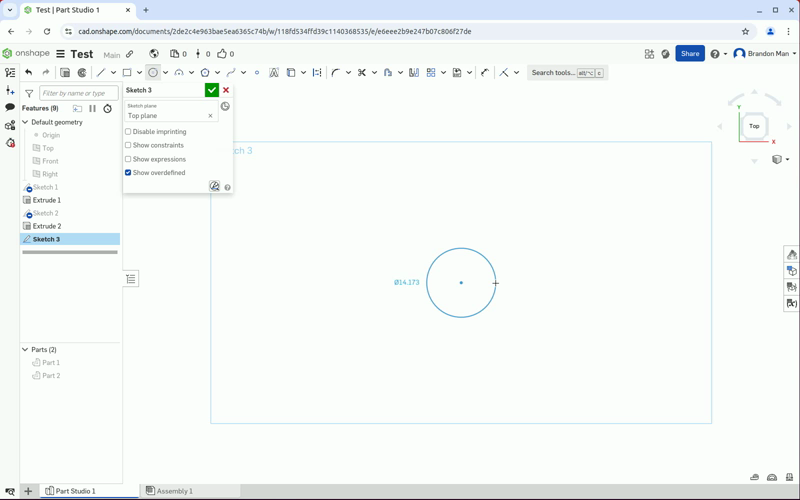
click(495, 282)
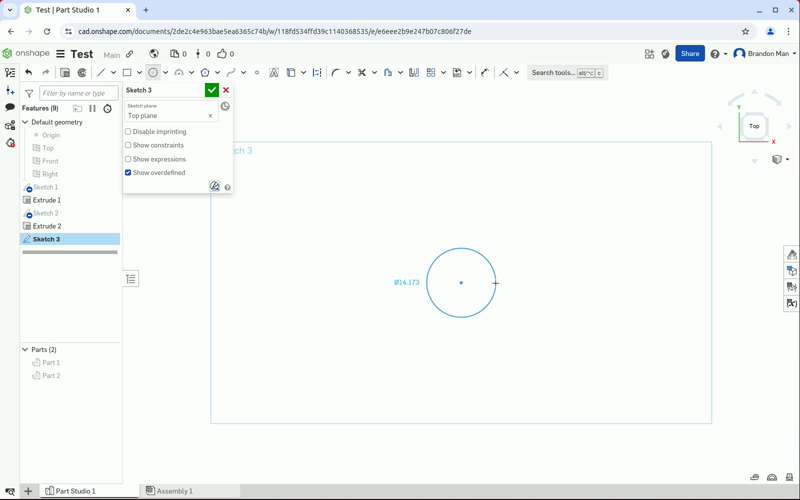
key(esc)
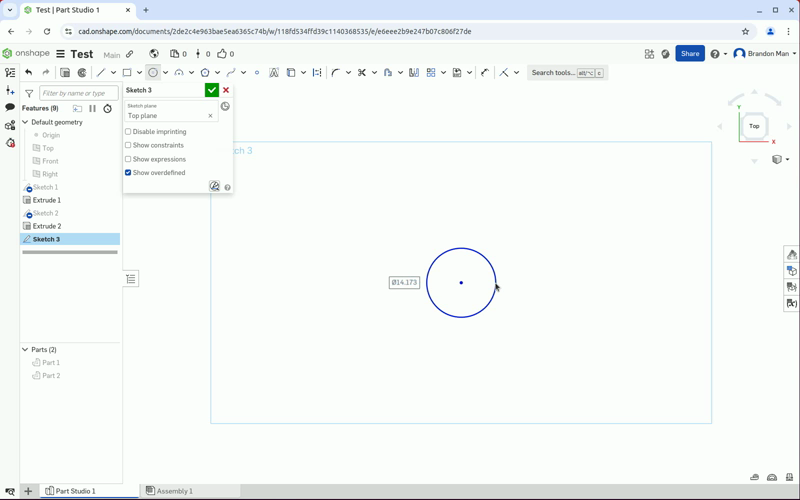
key(a)
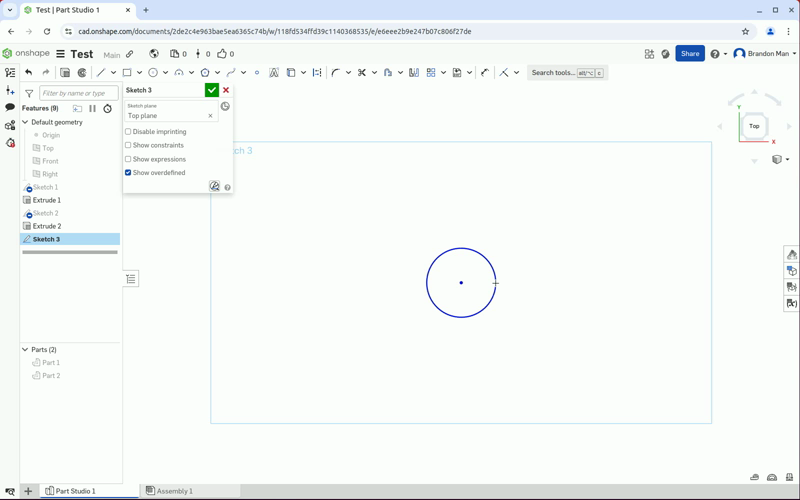
key_down(shift)
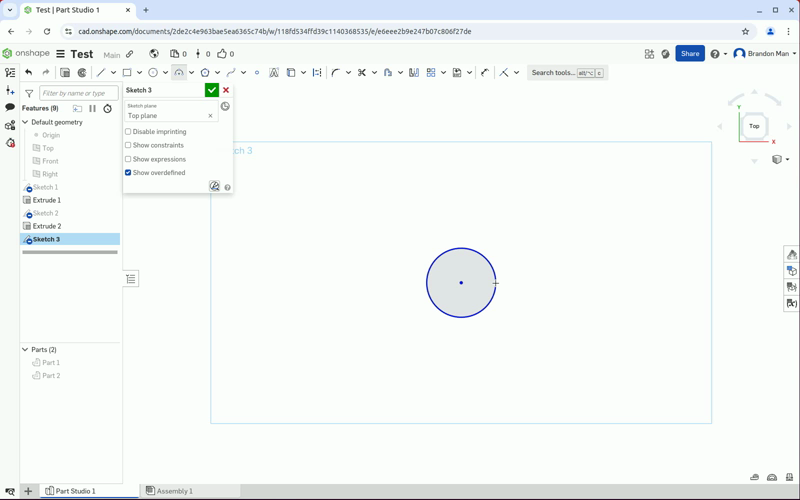
mouse_move(454, 292)
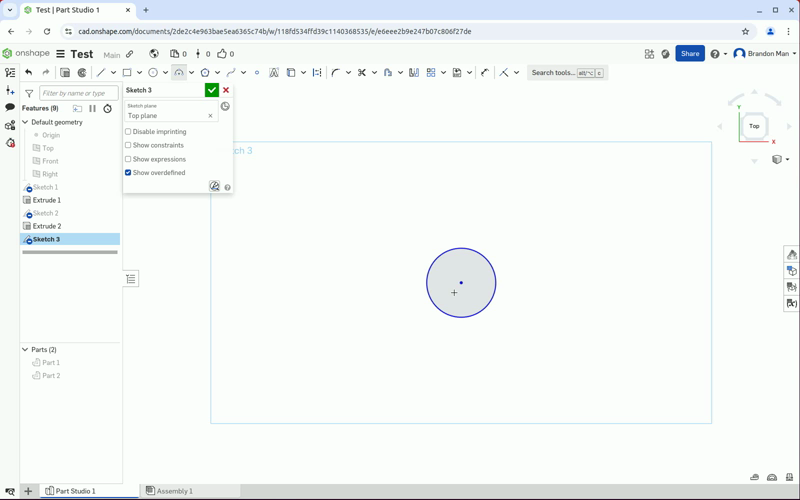
click(454, 292)
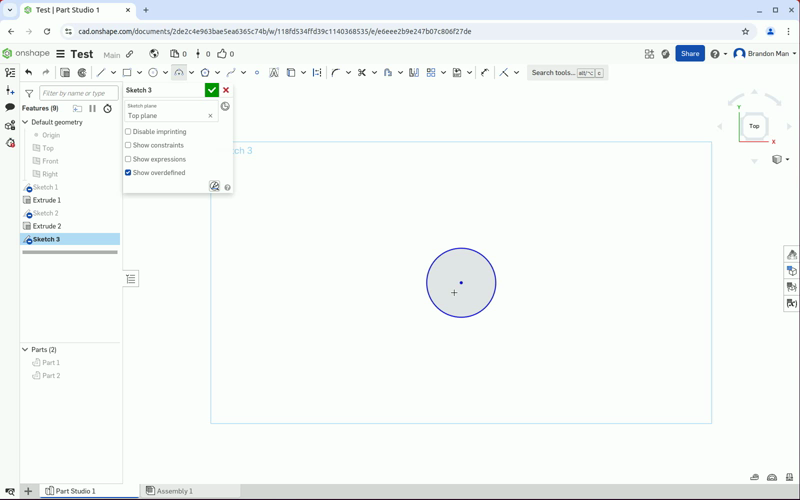
key_up(shift)
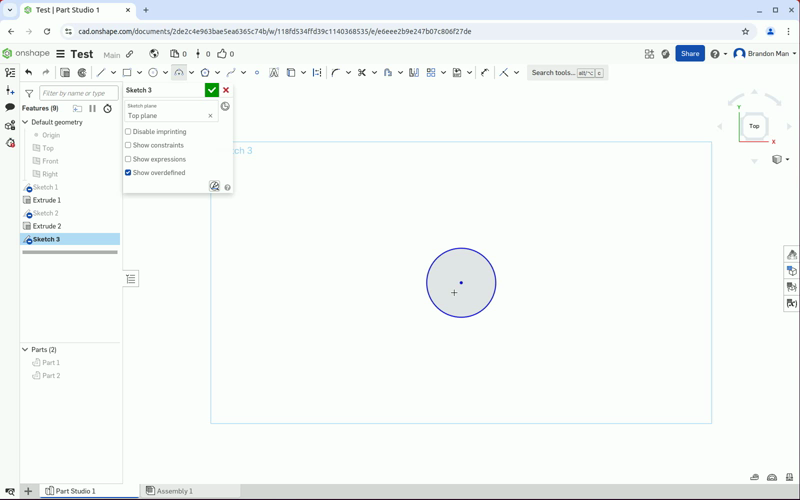
key_down(shift)
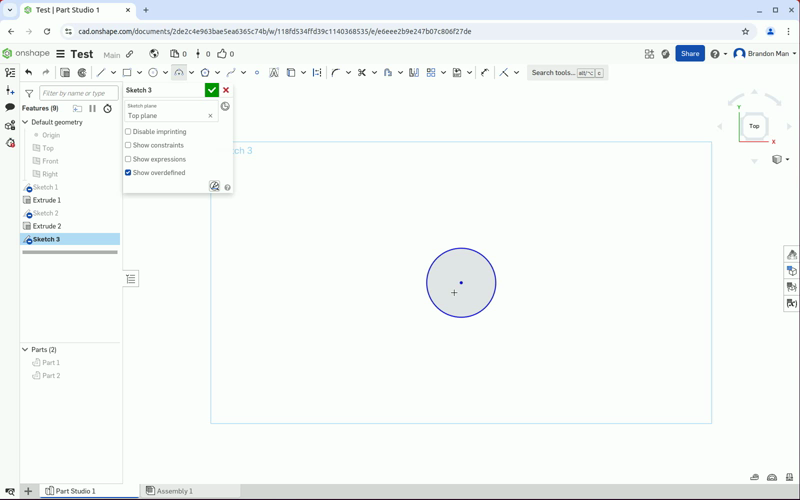
mouse_move(467, 292)
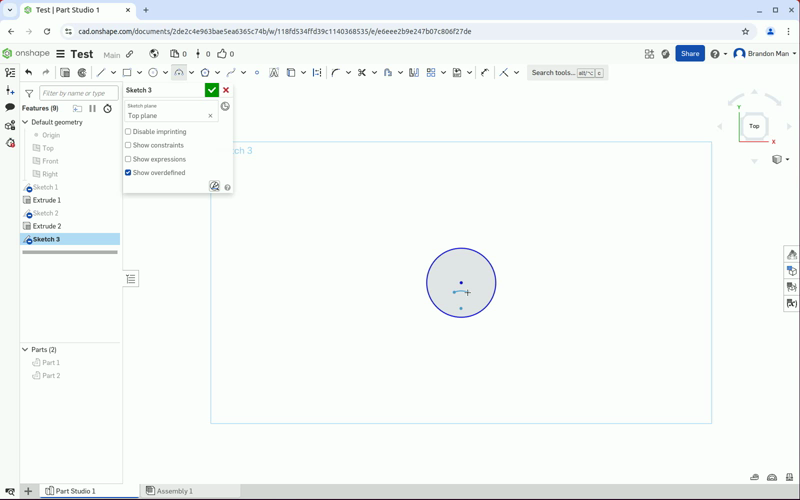
click(467, 292)
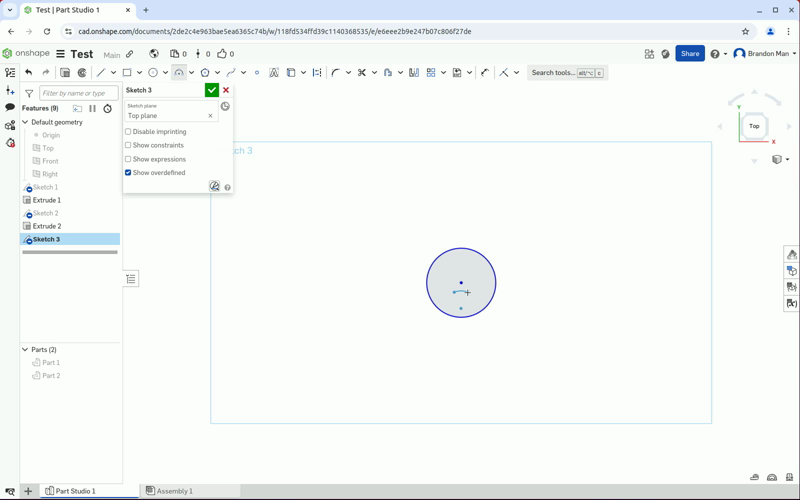
mouse_move(461, 294)
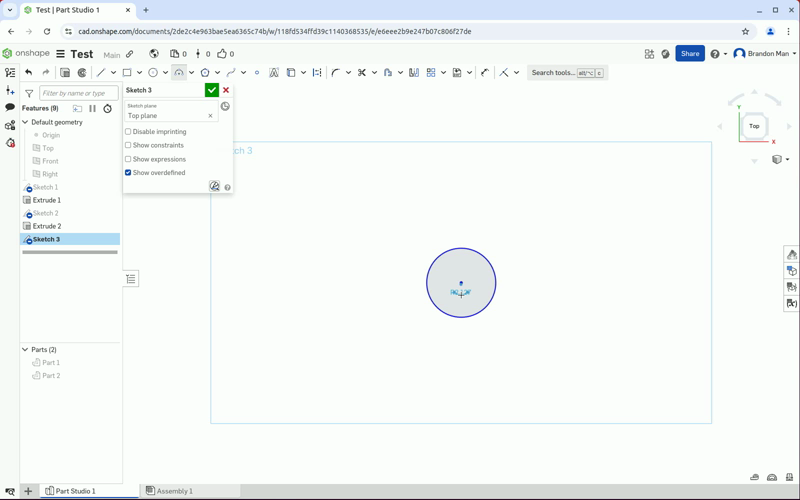
click(461, 294)
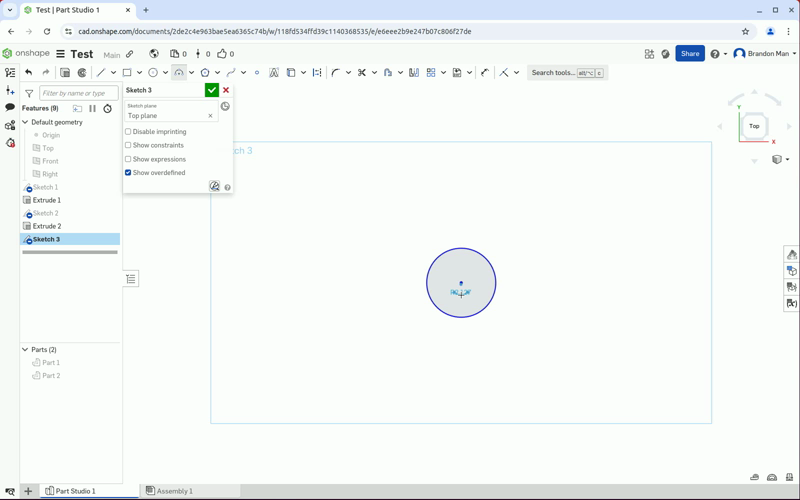
key_up(shift)
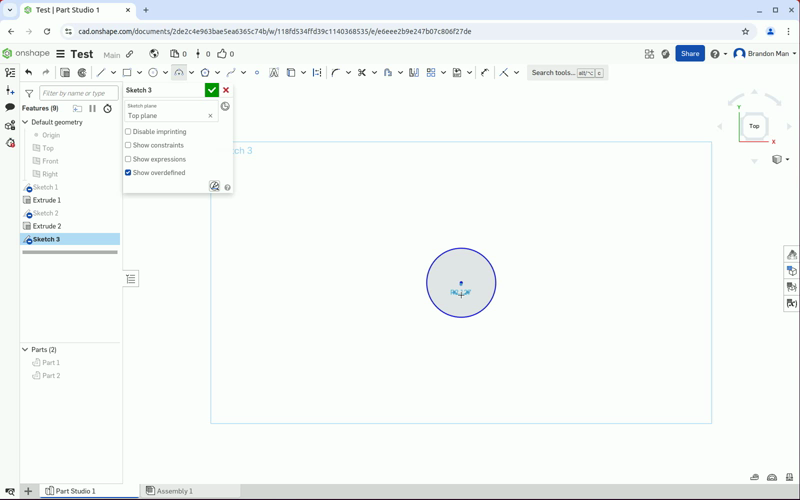
key(esc)
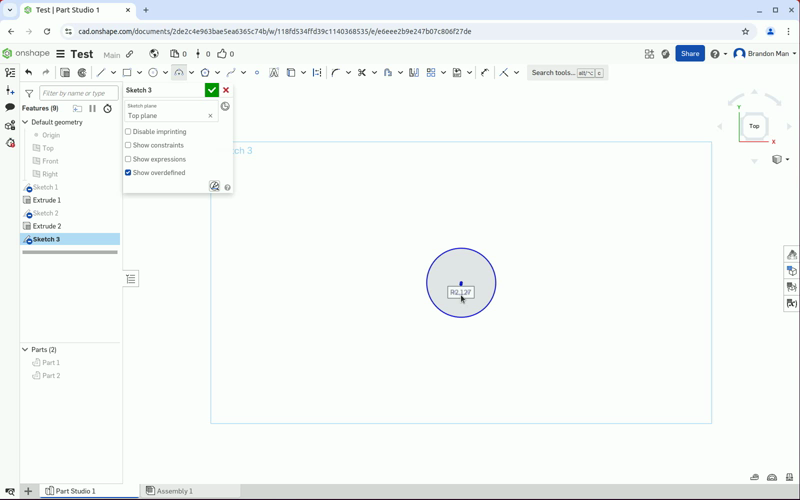
key(l)
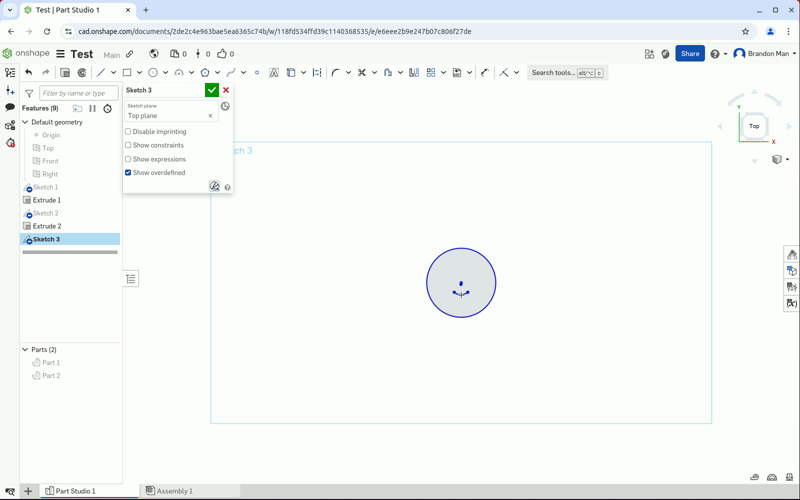
mouse_move(467, 292)
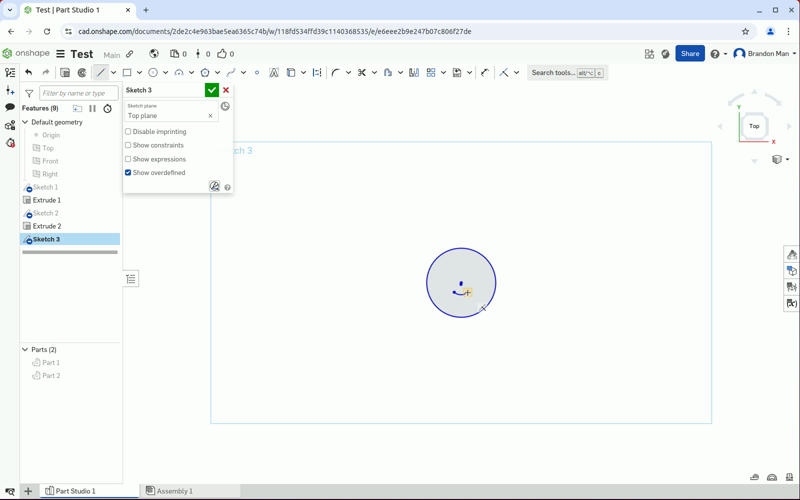
click(467, 292)
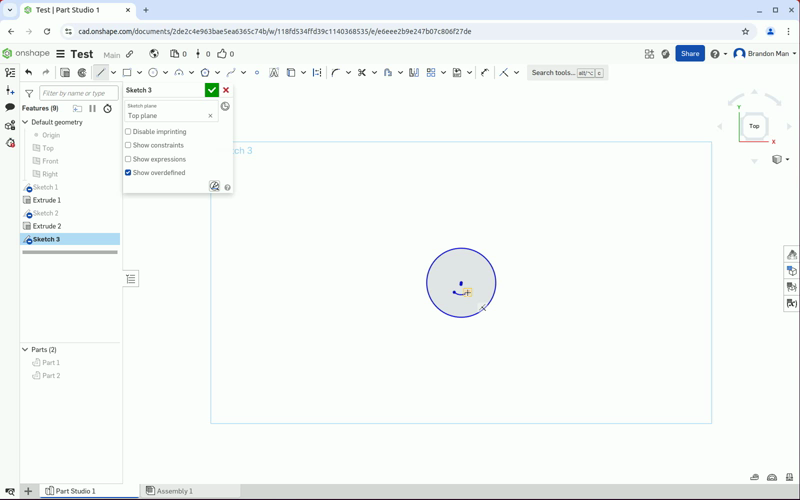
key_down(shift)
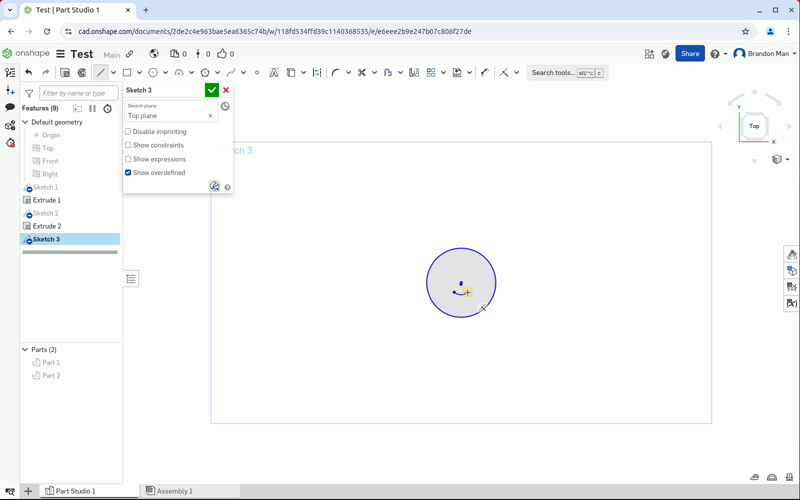
mouse_move(497, 292)
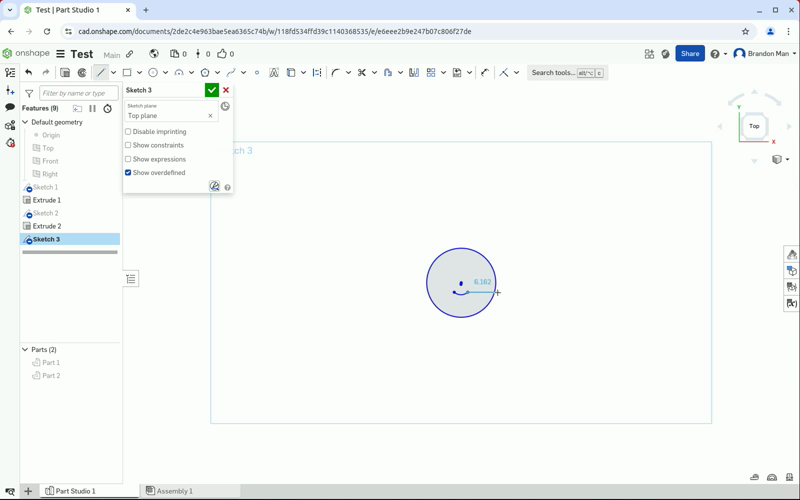
mouse_move(467, 273)
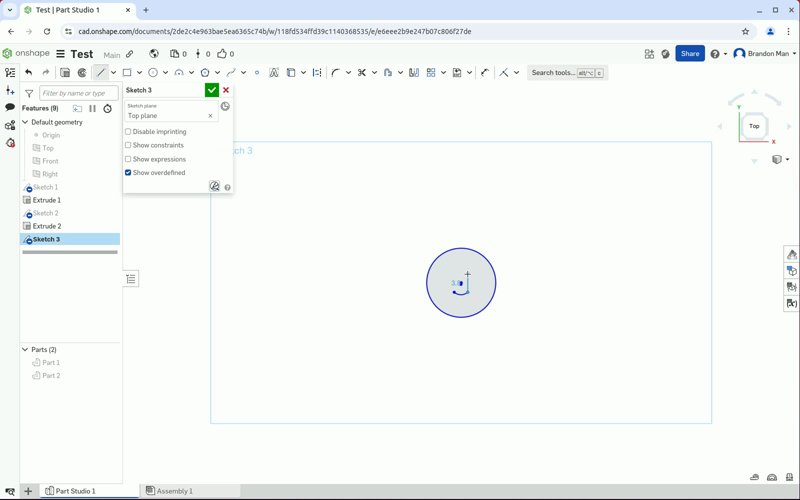
click(467, 273)
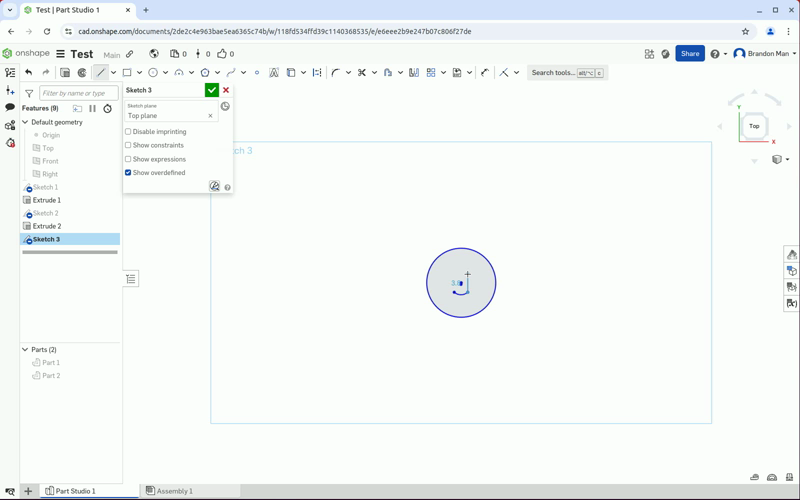
key_up(shift)
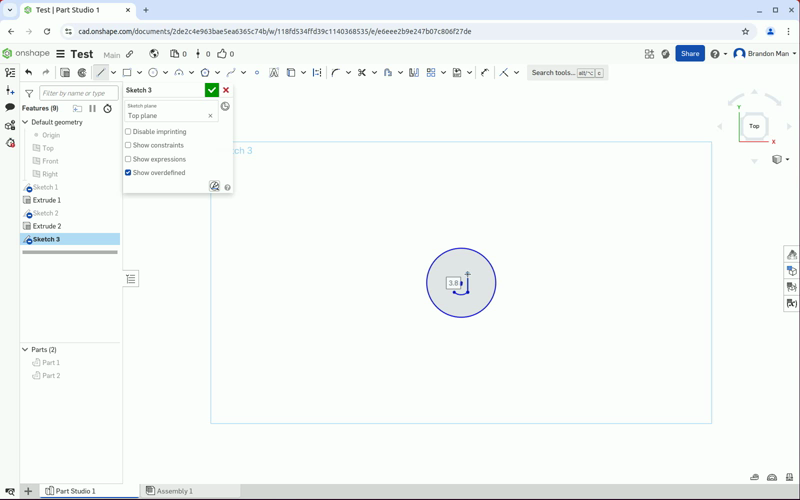
key(esc)
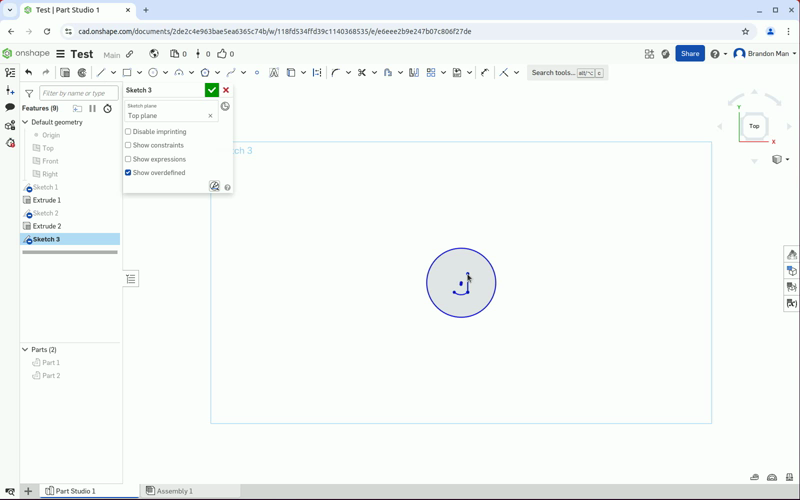
key(a)
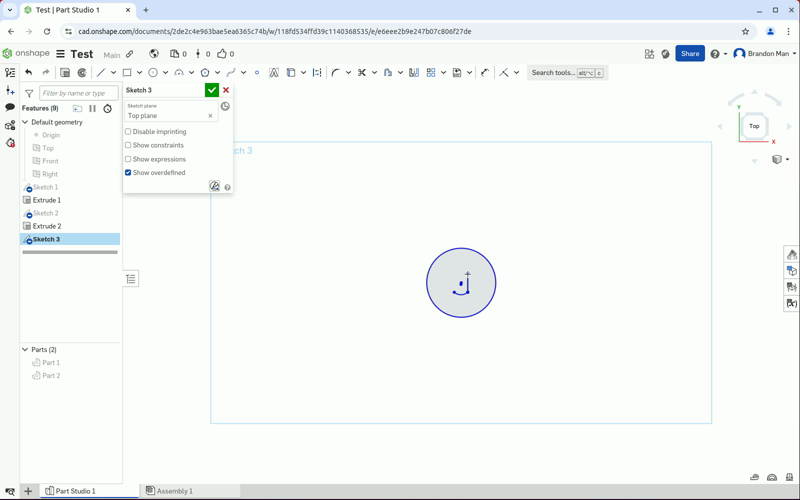
mouse_move(467, 273)
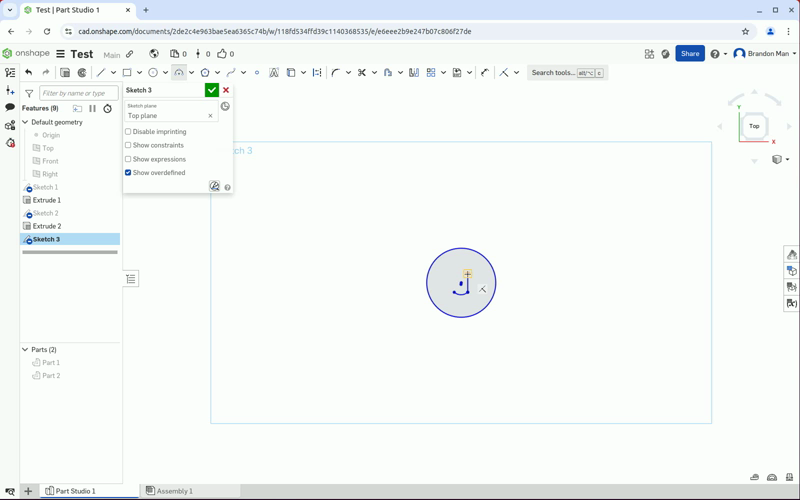
click(467, 273)
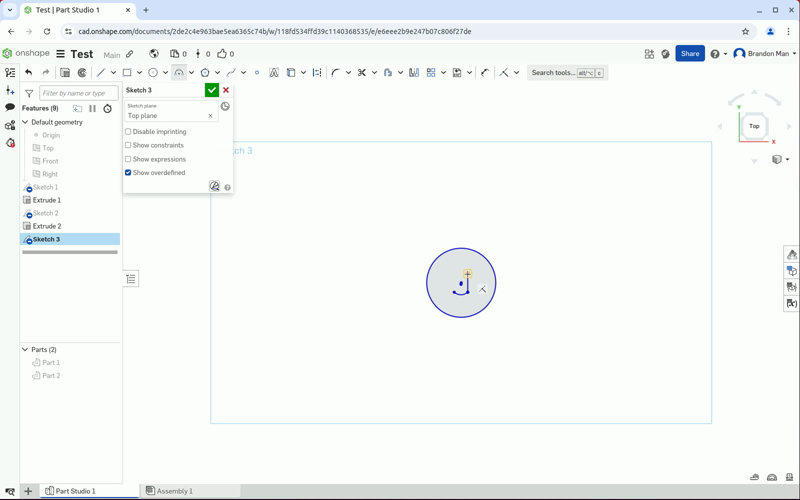
key_down(shift)
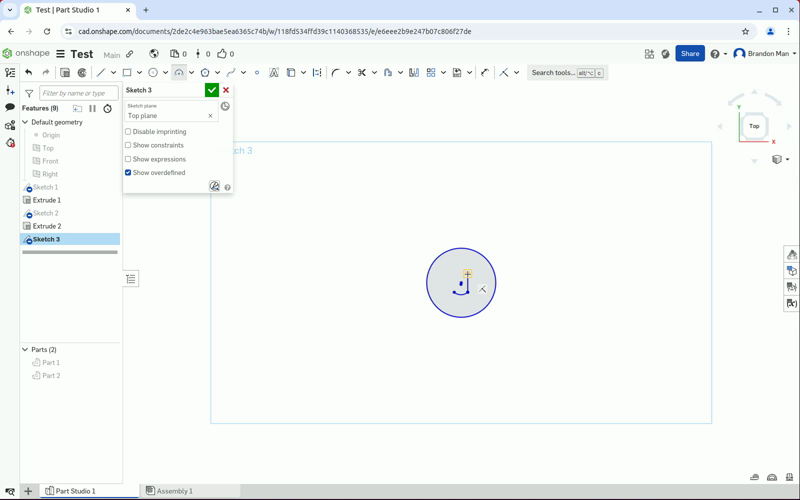
mouse_move(454, 273)
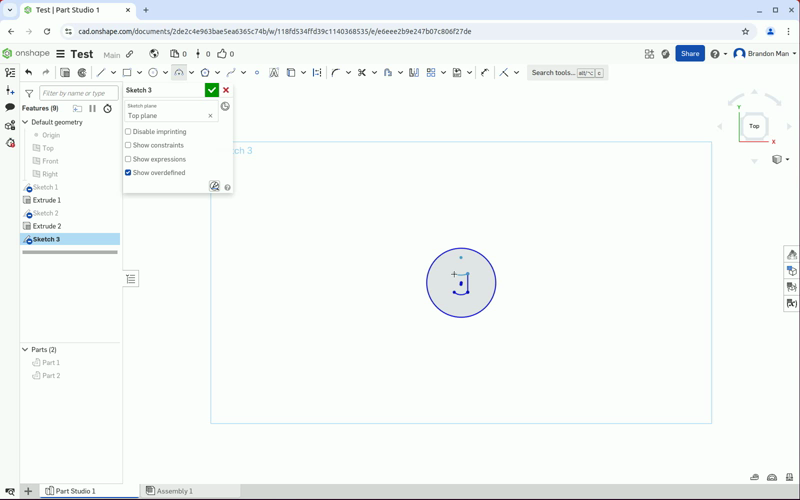
click(454, 273)
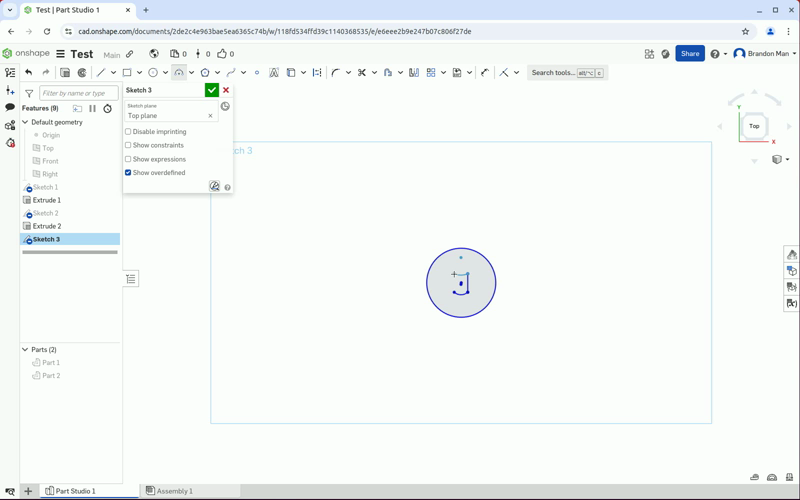
mouse_move(461, 271)
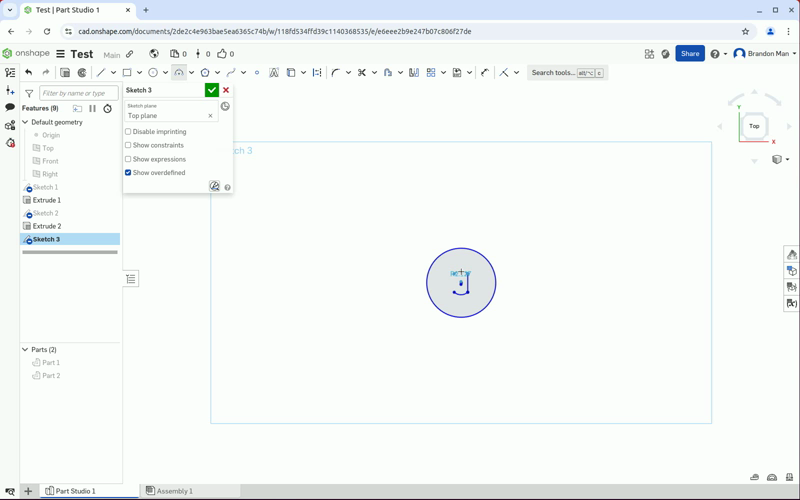
click(461, 271)
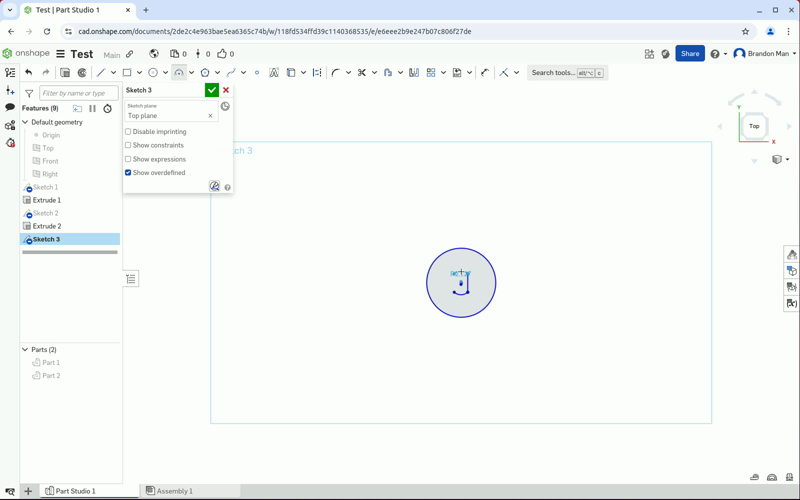
key_up(shift)
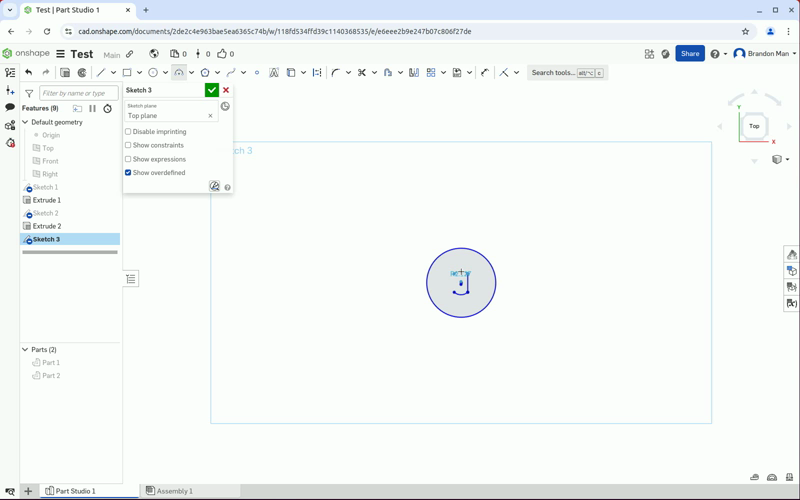
key(esc)
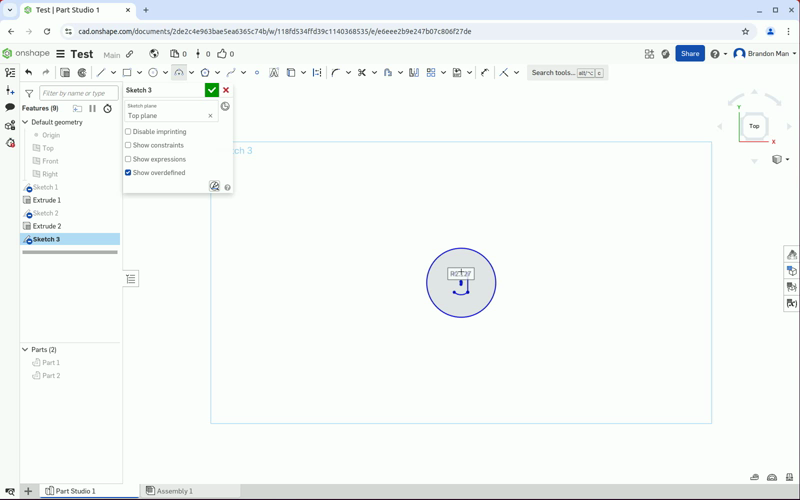
key(l)
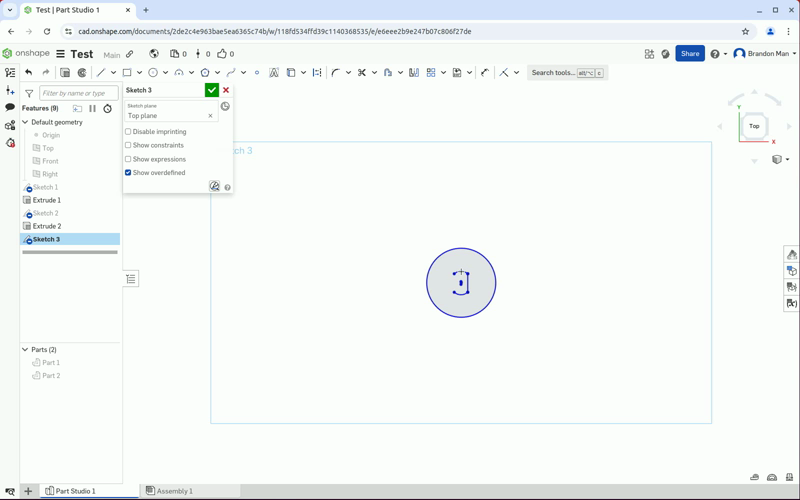
mouse_move(454, 273)
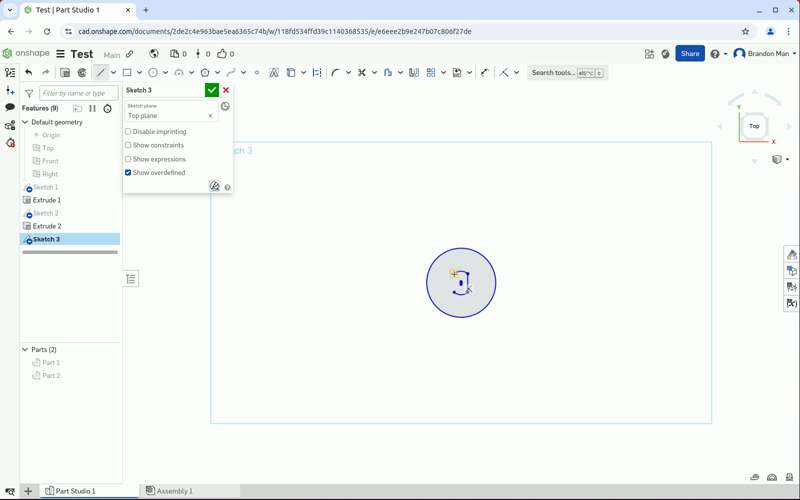
click(454, 273)
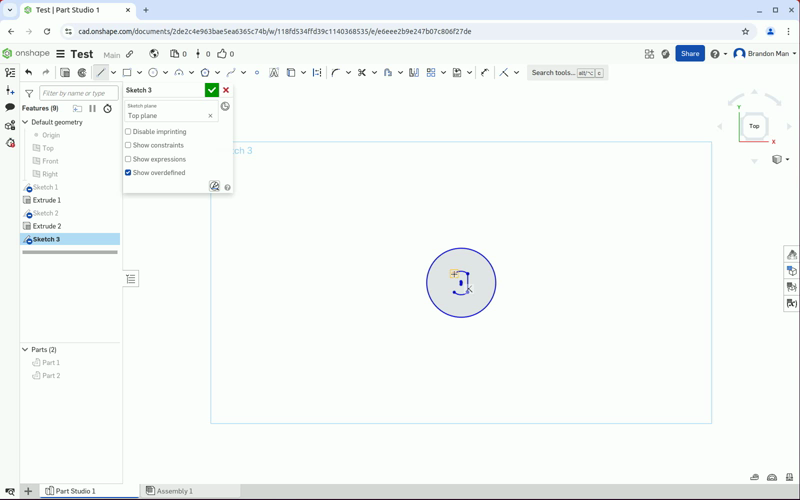
mouse_move(484, 273)
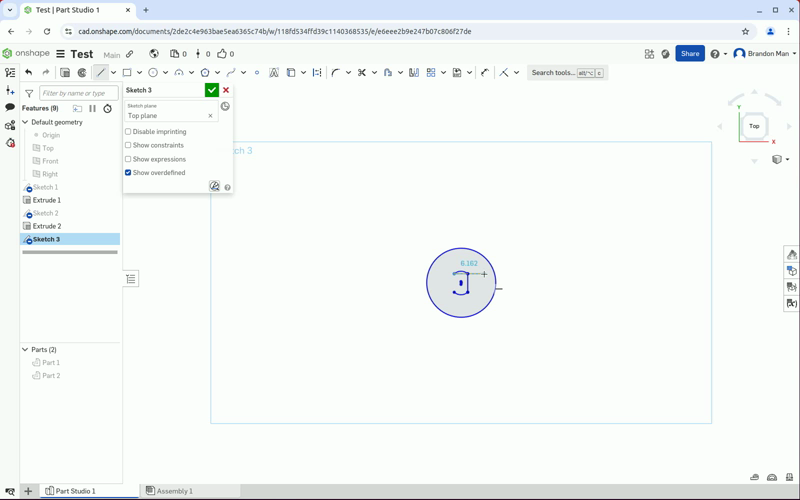
key_down(shift)
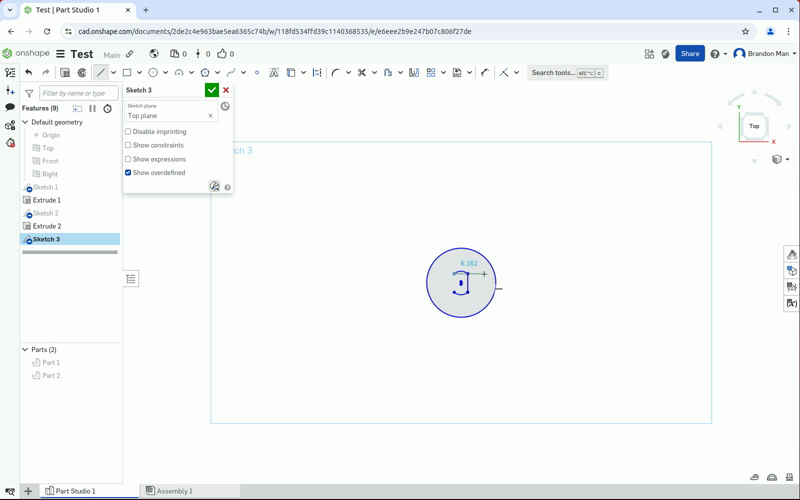
mouse_move(454, 292)
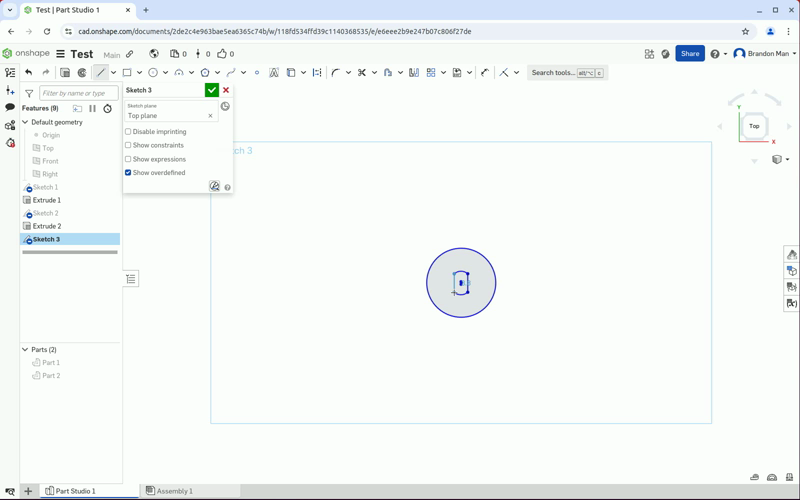
key_up(shift)
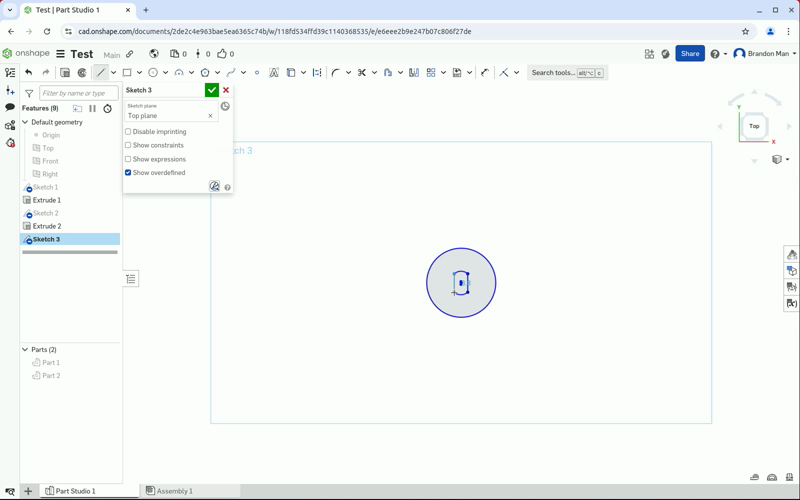
click(454, 292)
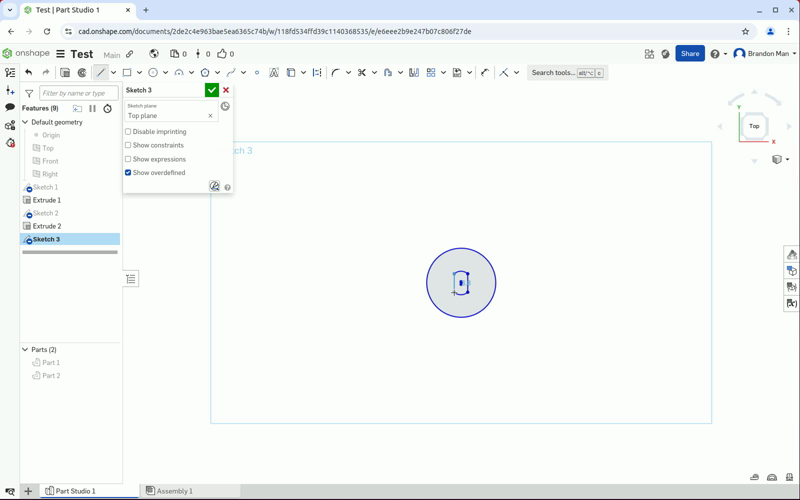
key(esc)
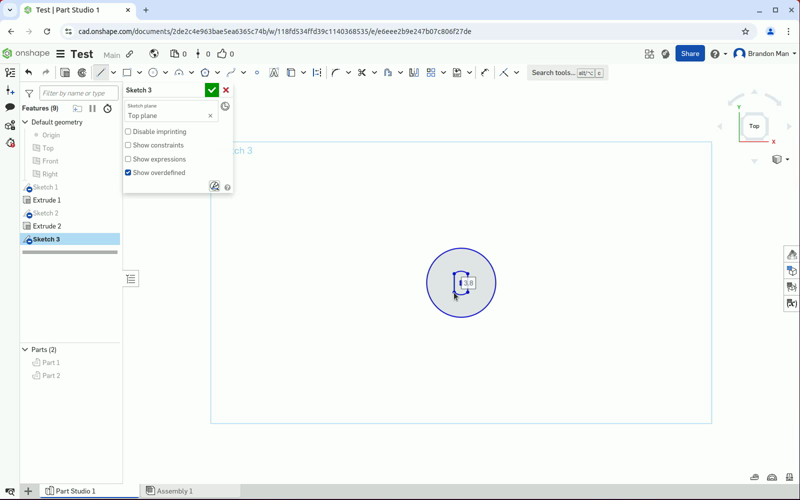
mouse_move(441, 279)
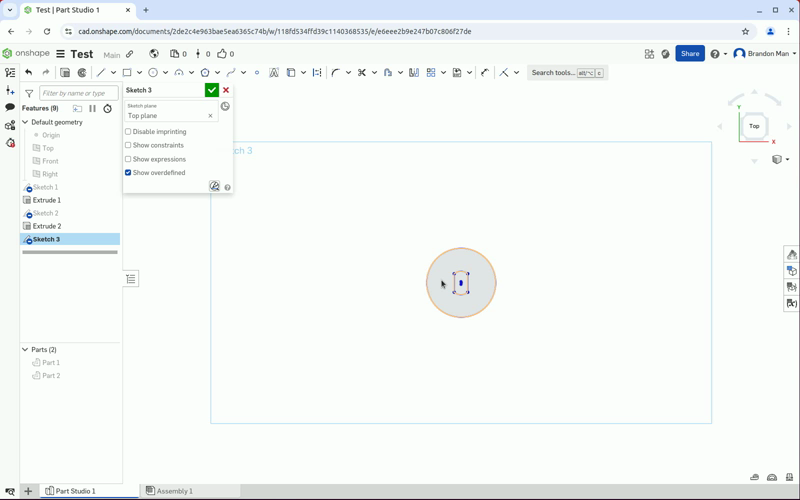
click(441, 279)
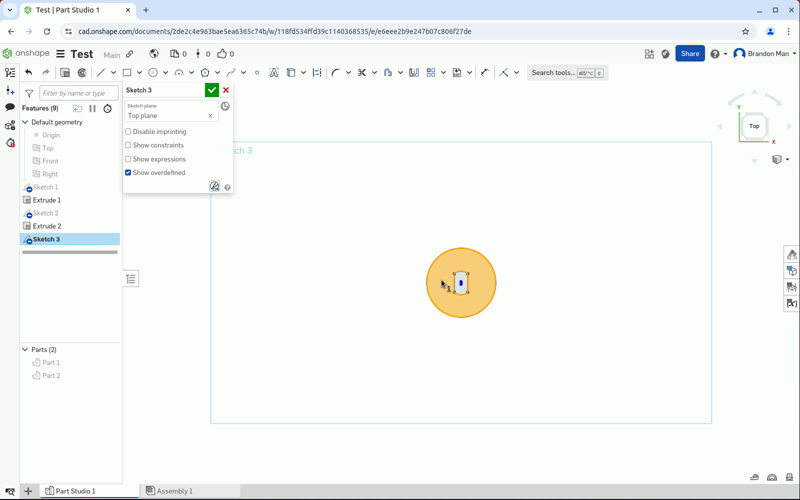
mouse_move(73, 352)
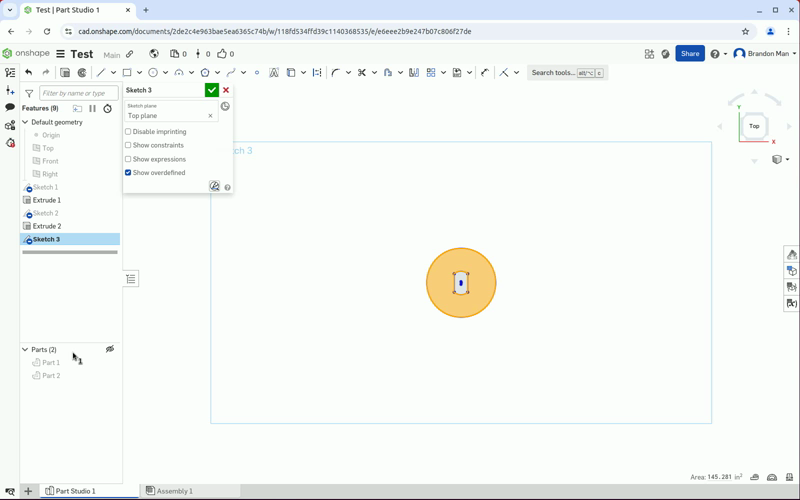
key(shift+y)
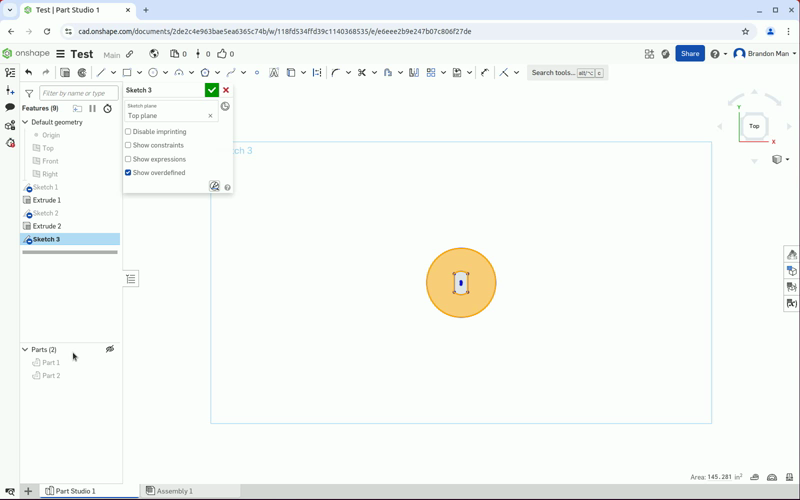
key(shift+e)
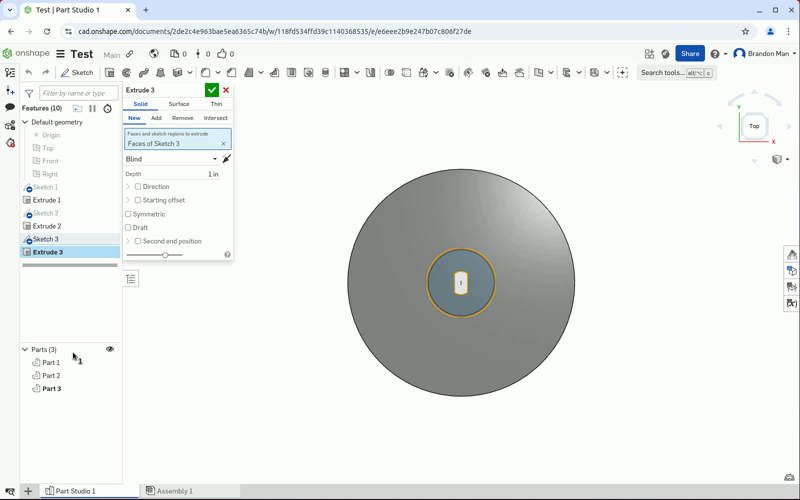
mouse_move(143, 106)
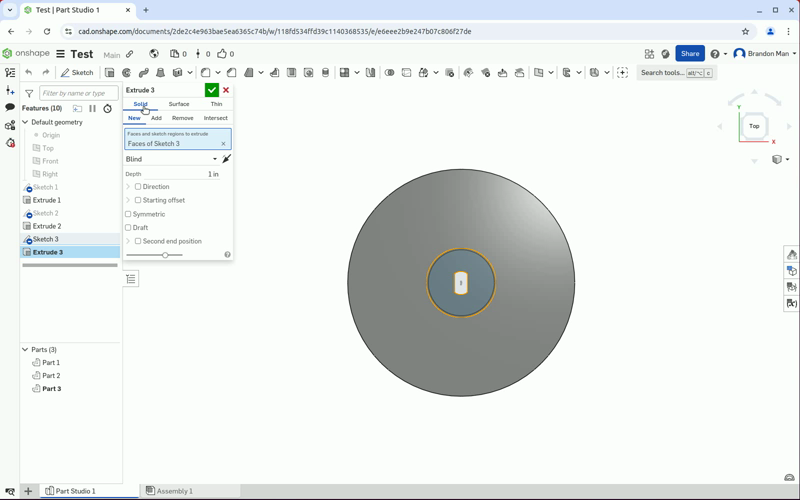
click(143, 106)
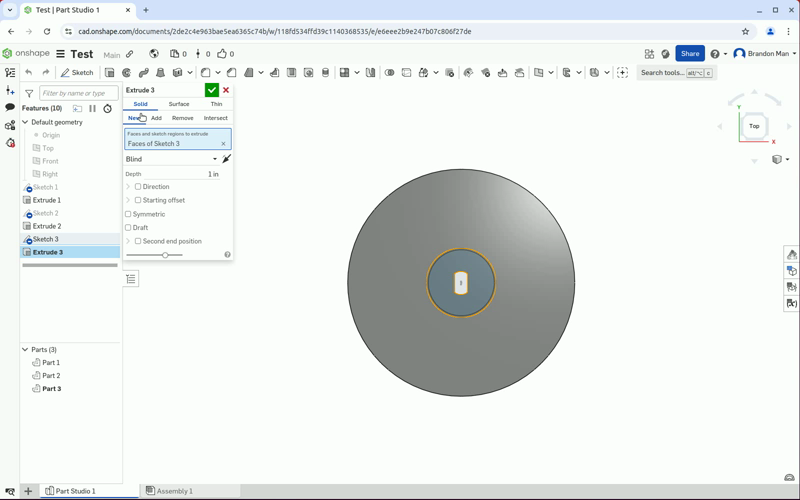
mouse_move(137, 120)
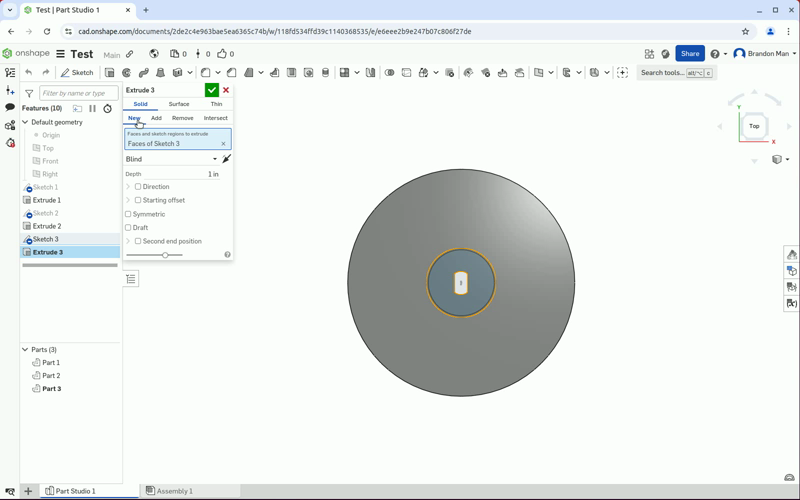
click(137, 120)
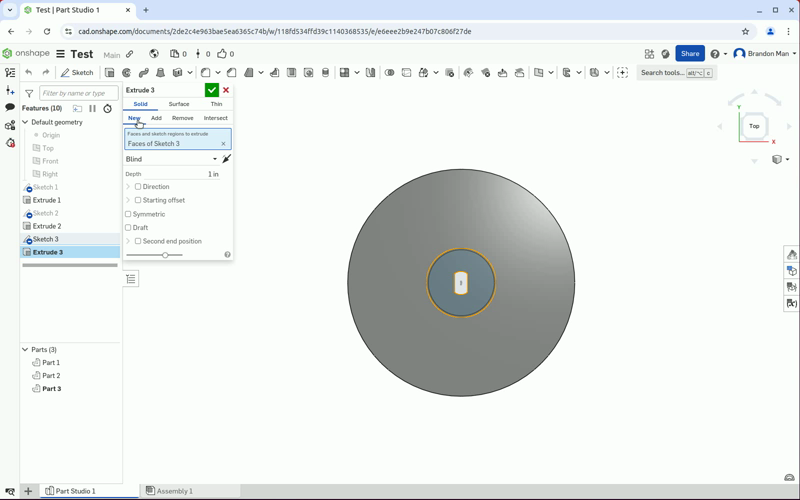
key(tab, 4)
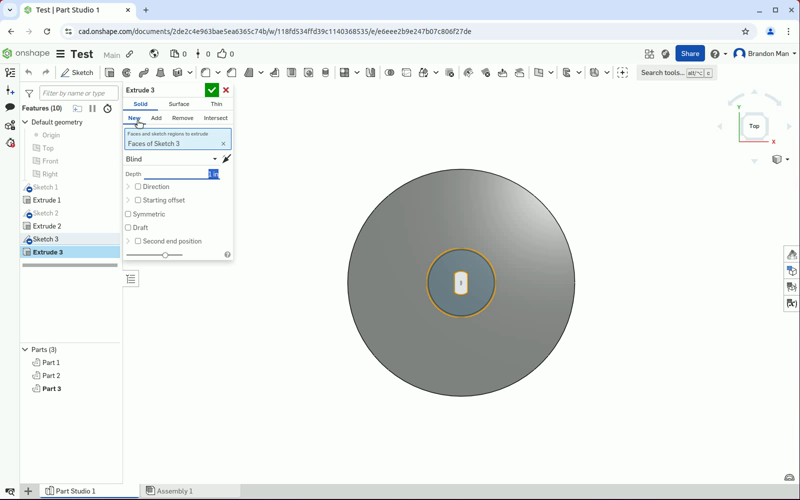
text(5.536)
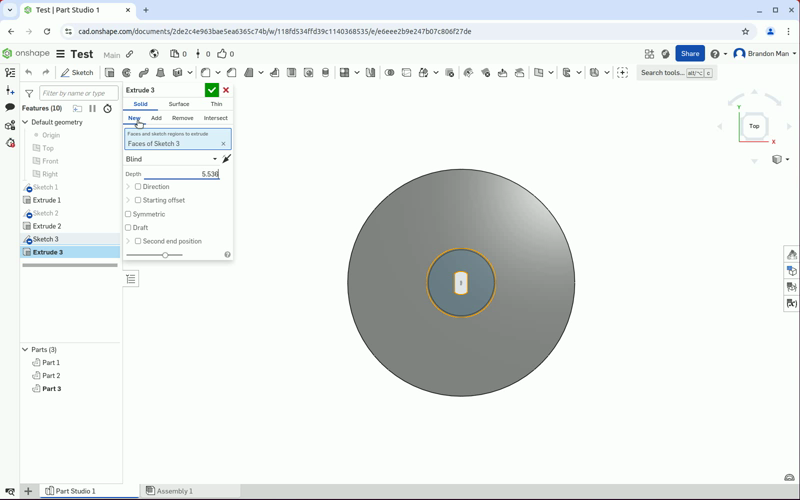
key(enter)
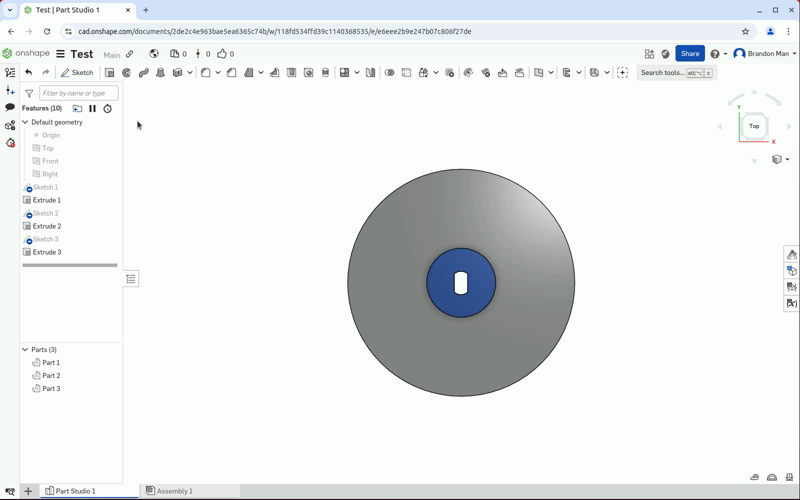
key(shift+h)
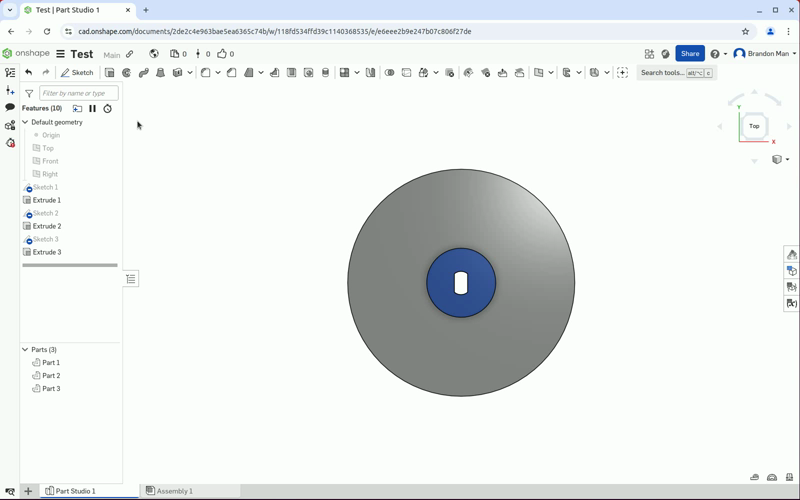
key(shift+h)
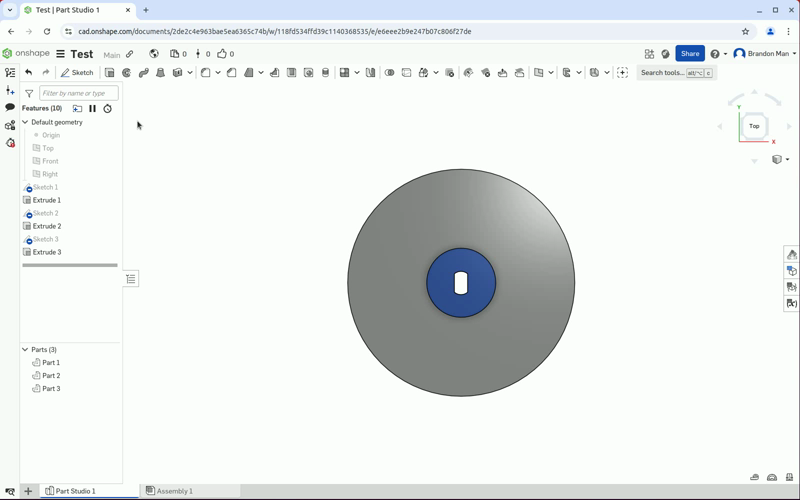
mouse_move(73, 189)
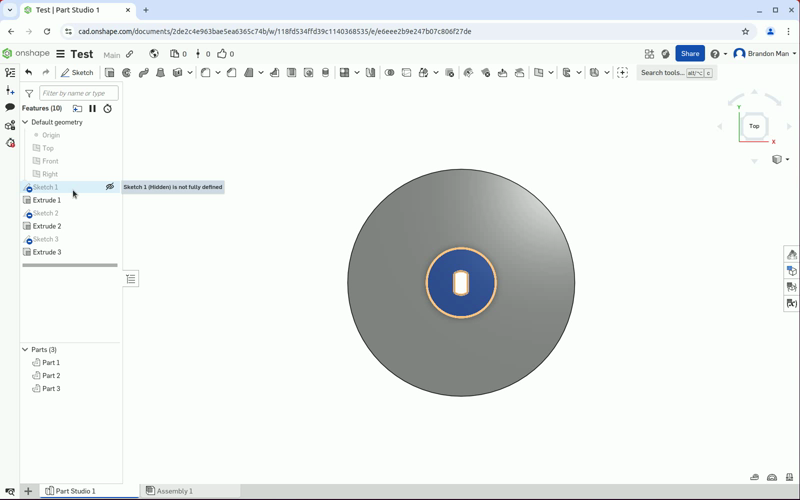
click(73, 189)
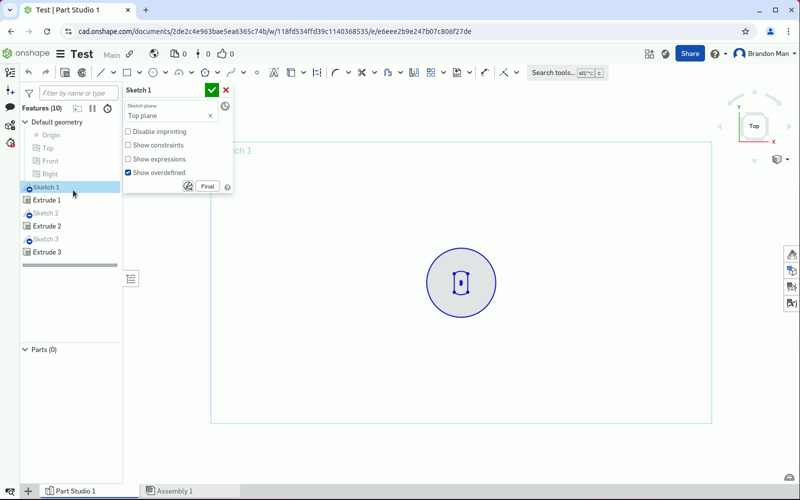
mouse_move(229, 92)
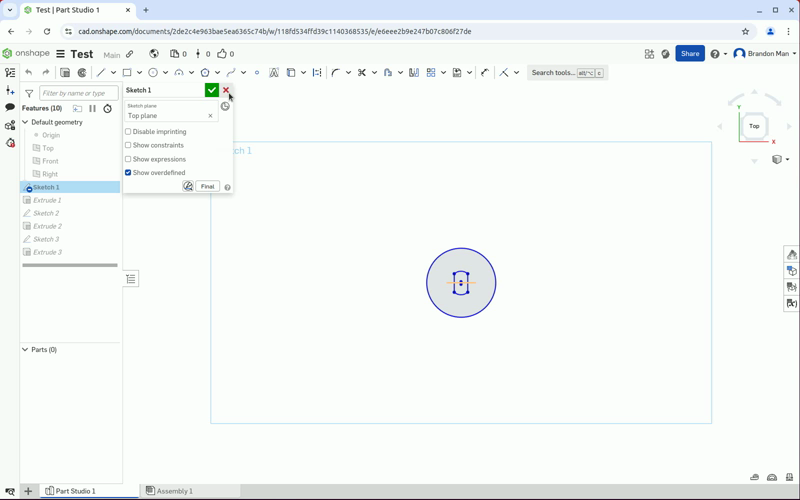
click(229, 92)
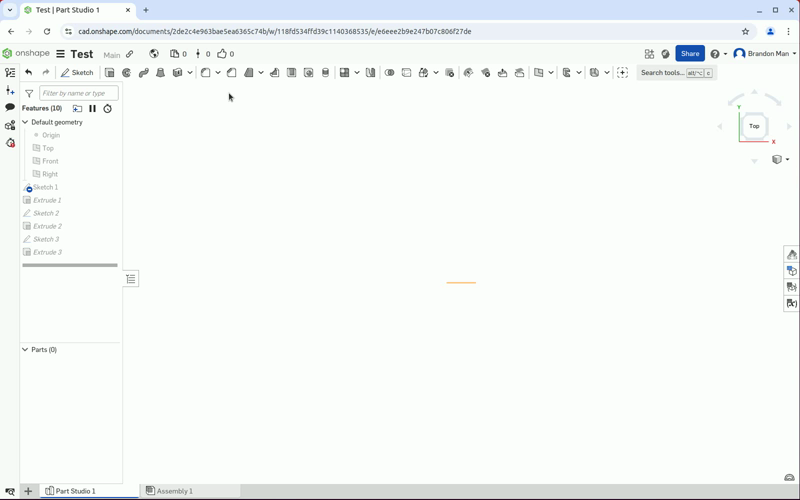
mouse_move(541, 75)
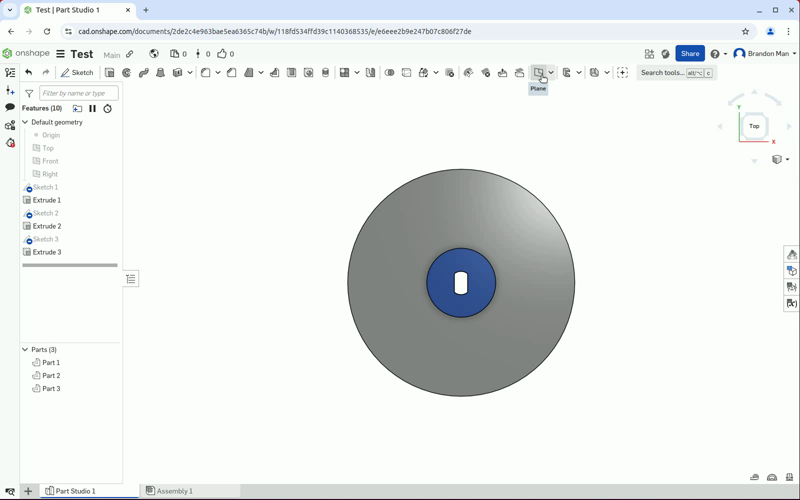
click(541, 75)
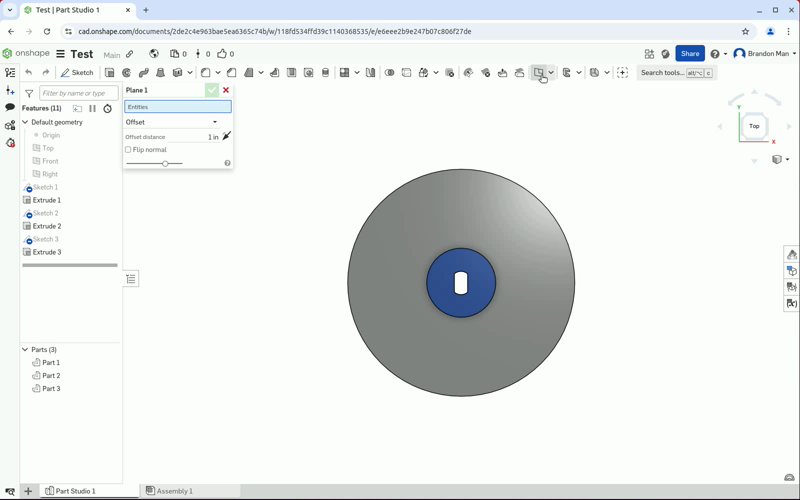
mouse_move(73, 150)
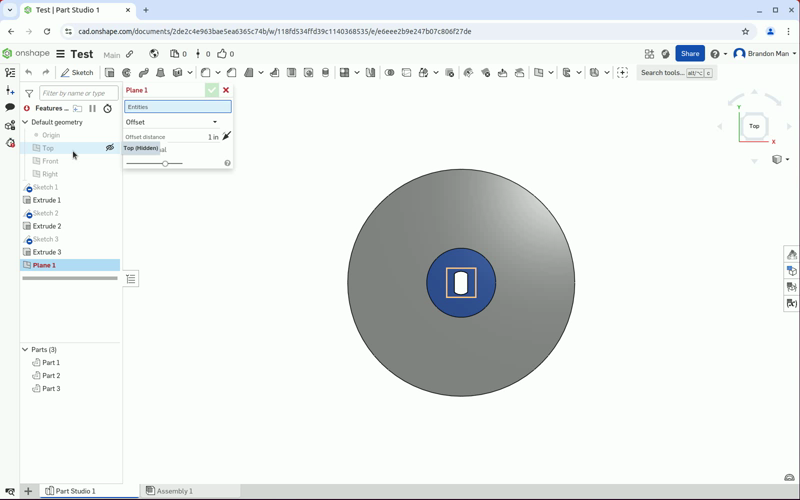
click(73, 150)
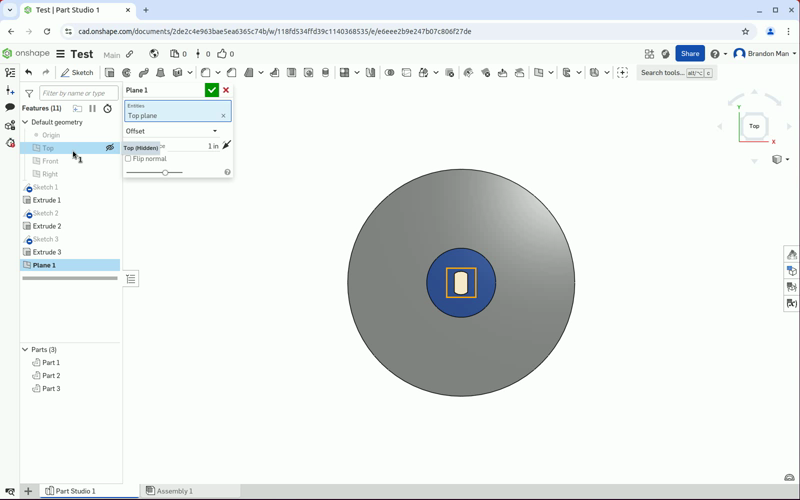
key(tab, 2)
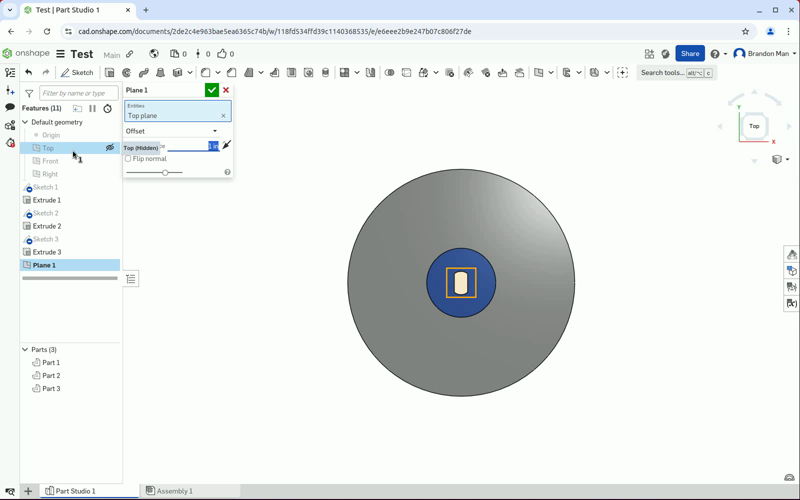
text(4.56)
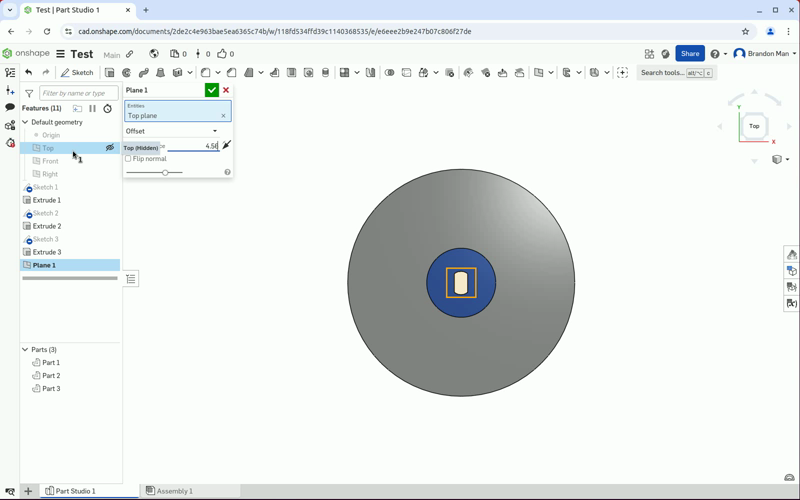
key(enter, 2)
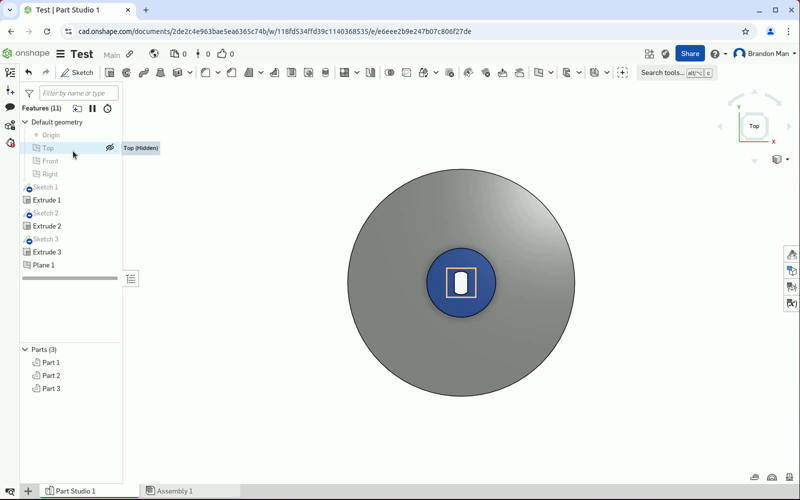
key(shift+s)
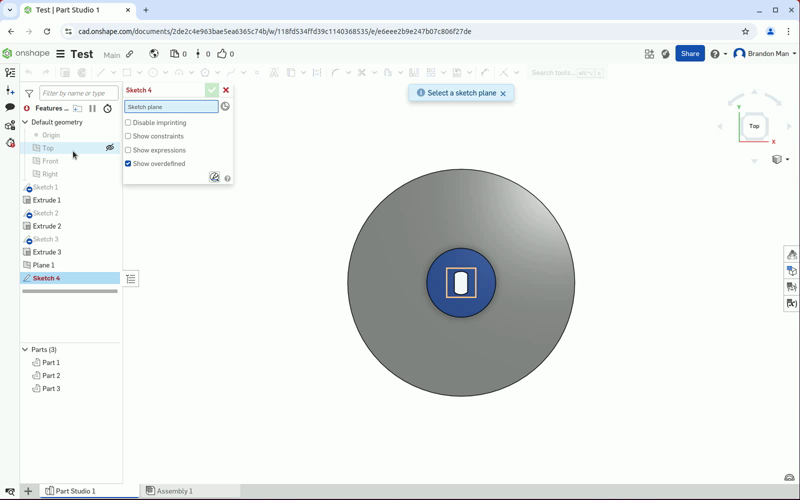
mouse_move(73, 267)
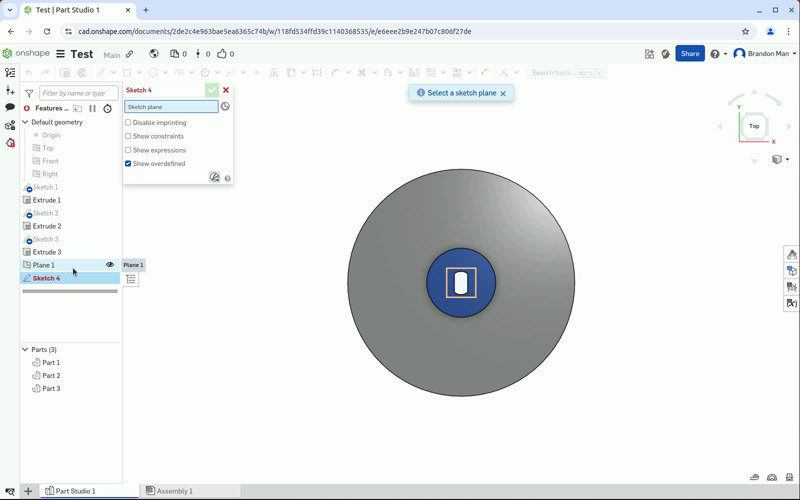
click(73, 267)
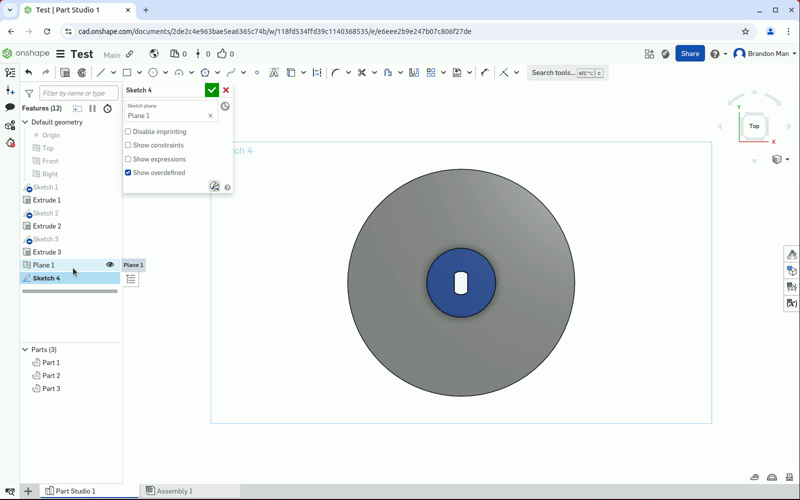
mouse_move(73, 352)
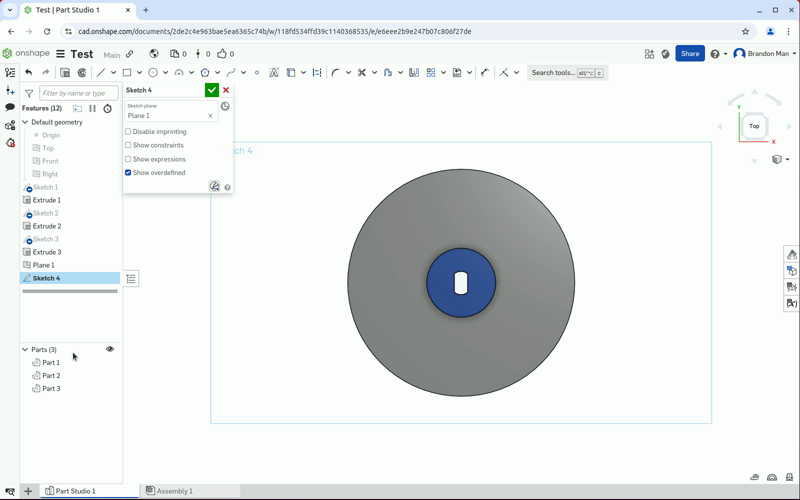
key(y)
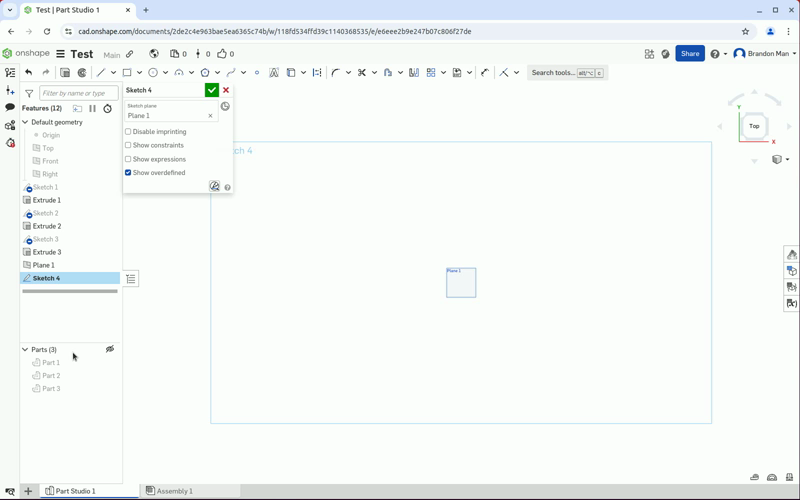
key(c)
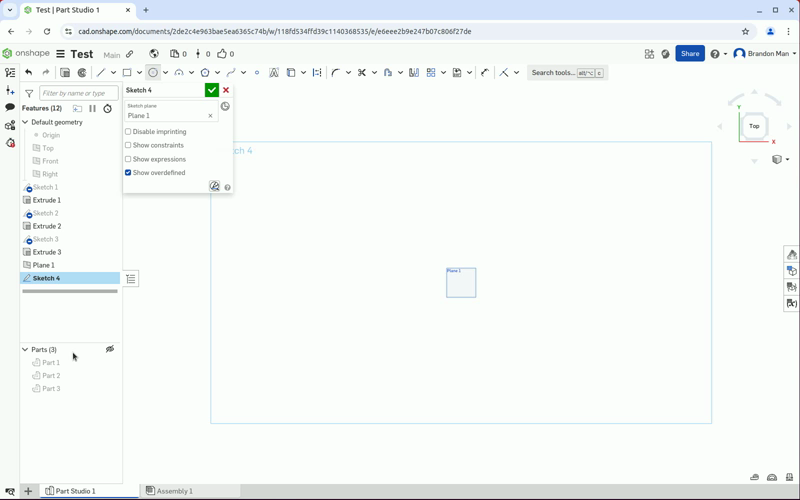
key_down(shift)
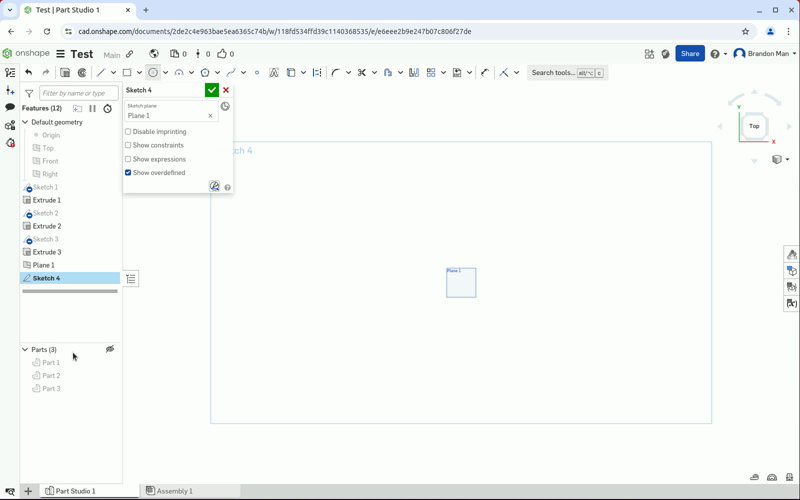
mouse_move(460, 192)
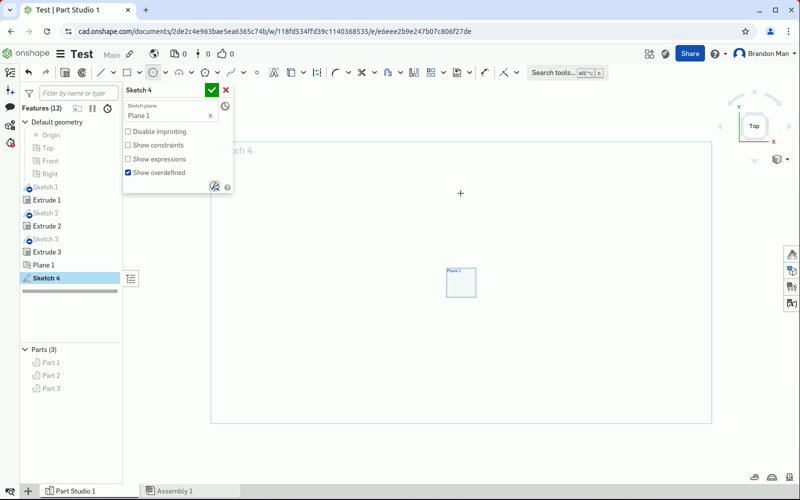
click(460, 192)
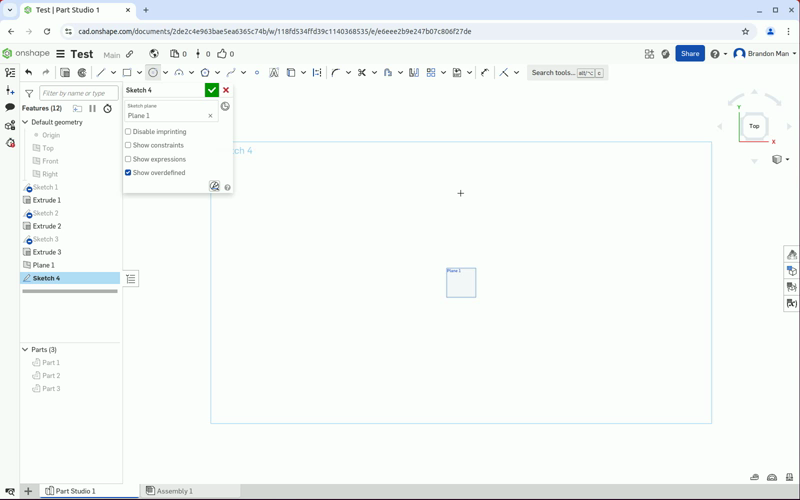
key_up(shift)
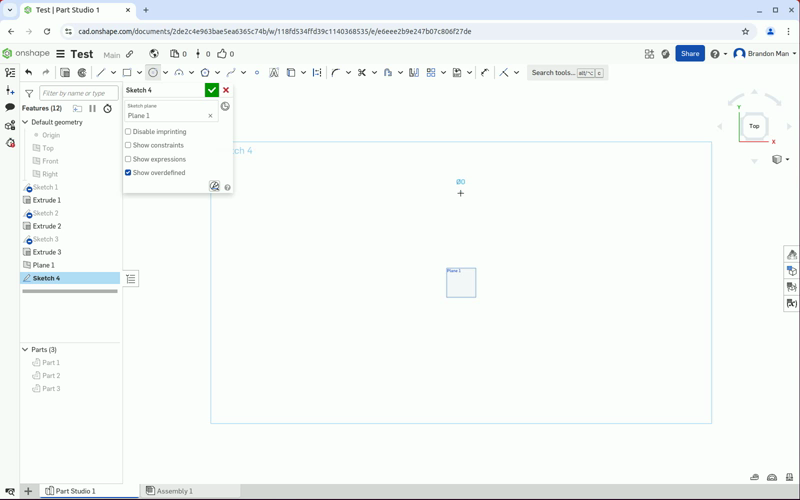
mouse_move(468, 192)
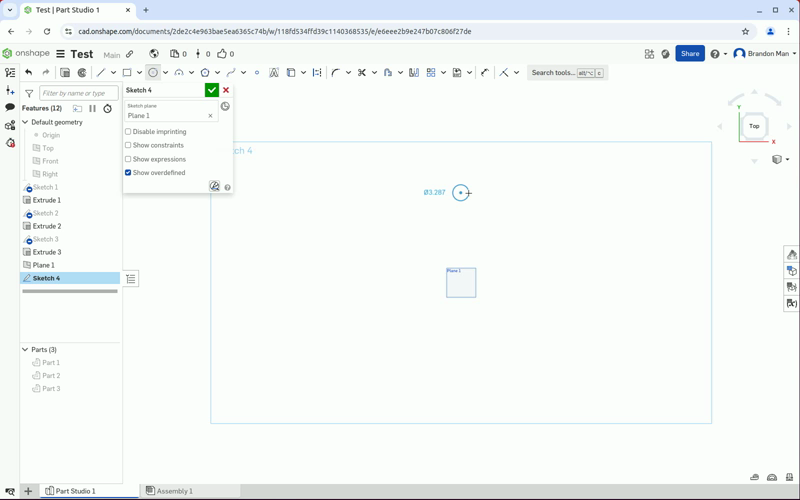
click(468, 192)
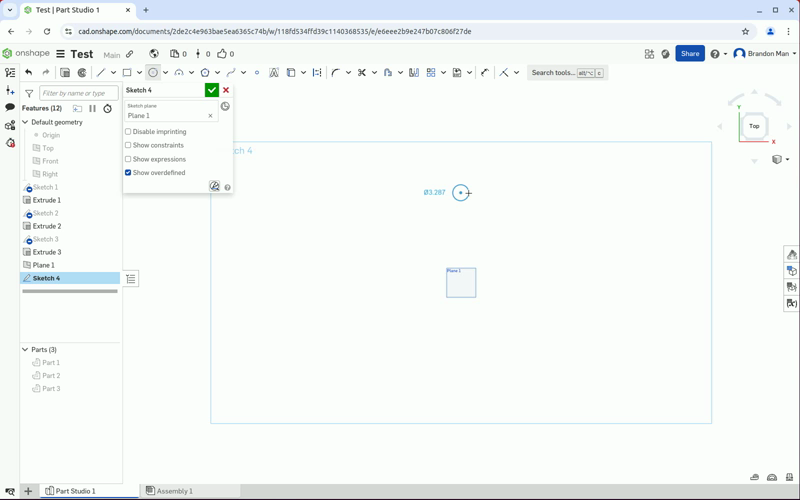
key(esc)
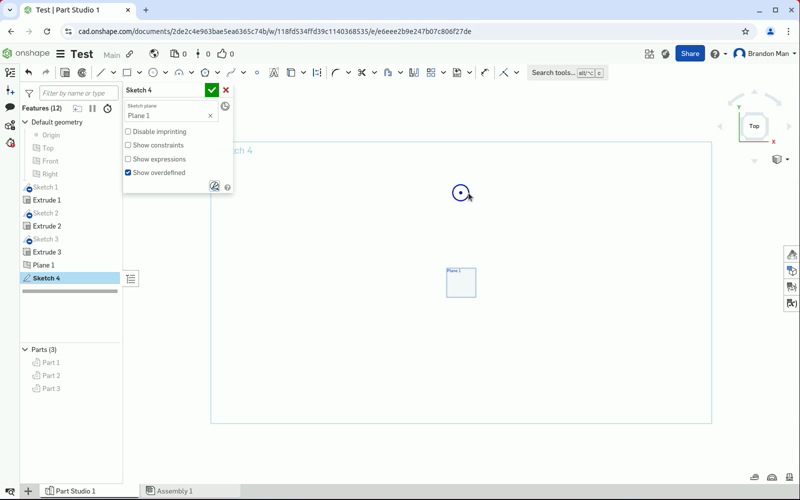
mouse_move(461, 199)
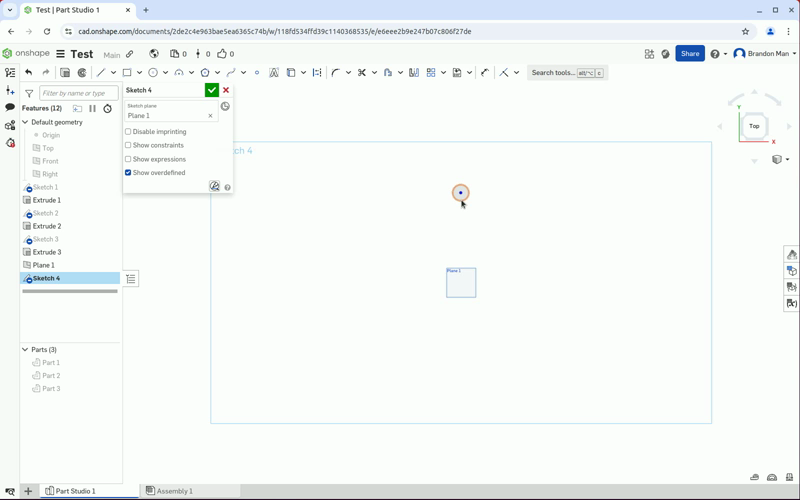
scroll(6)
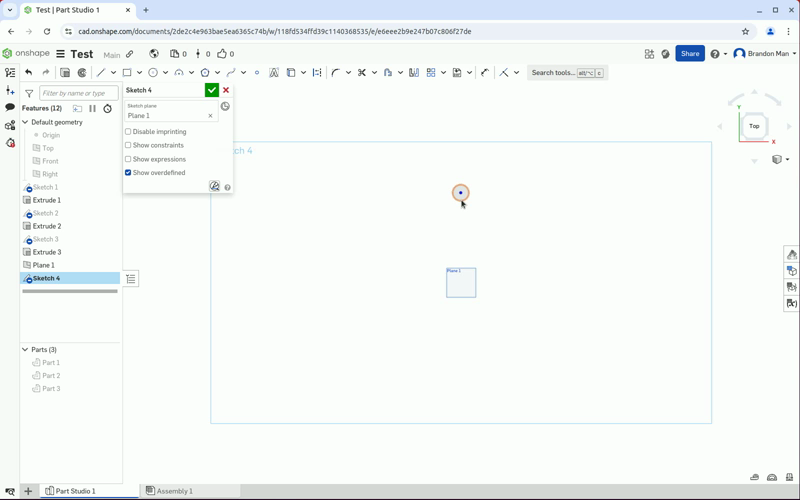
scroll(6)
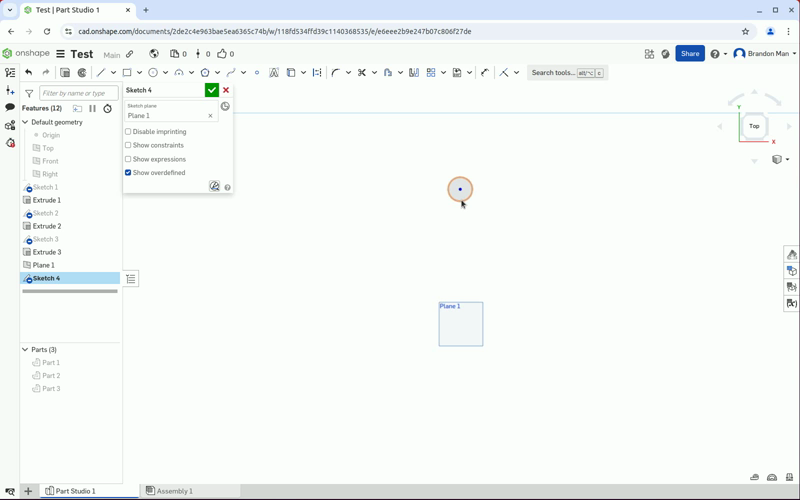
scroll(6)
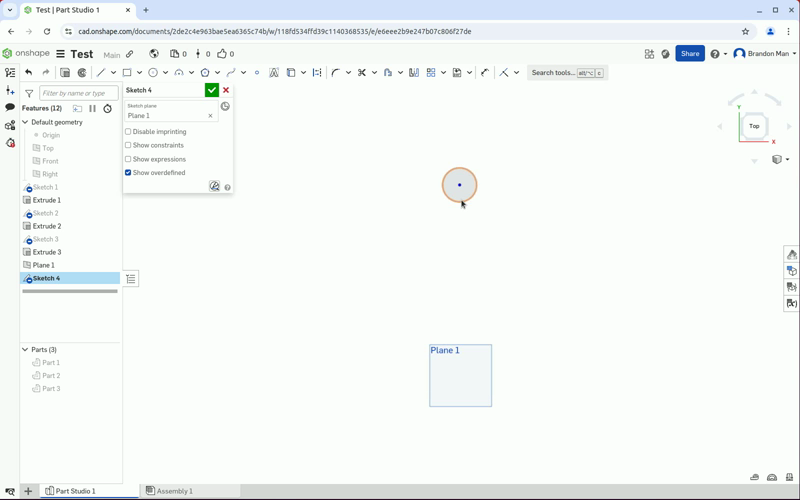
scroll(6)
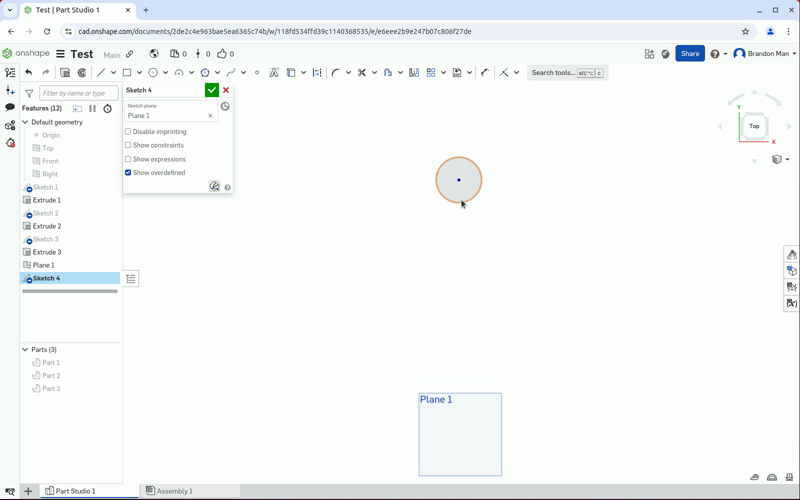
scroll(6)
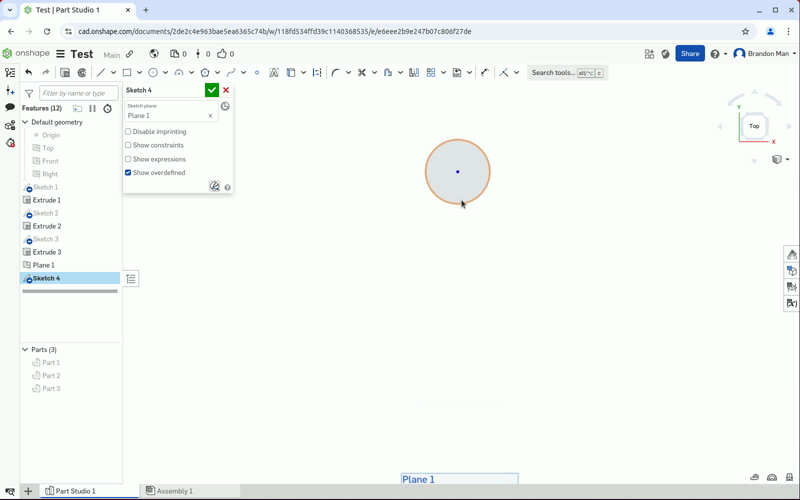
scroll(6)
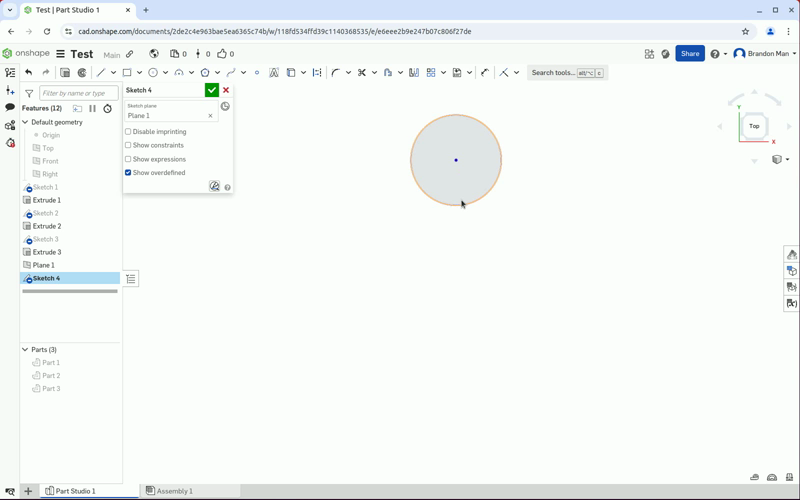
scroll(6)
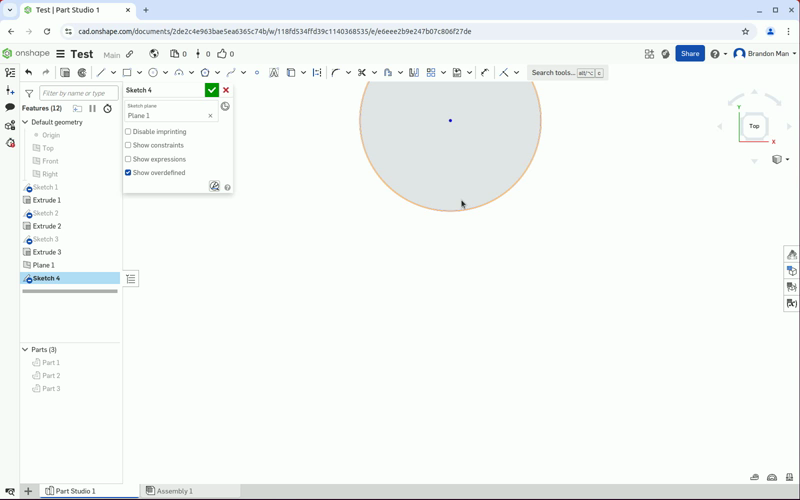
click(461, 199)
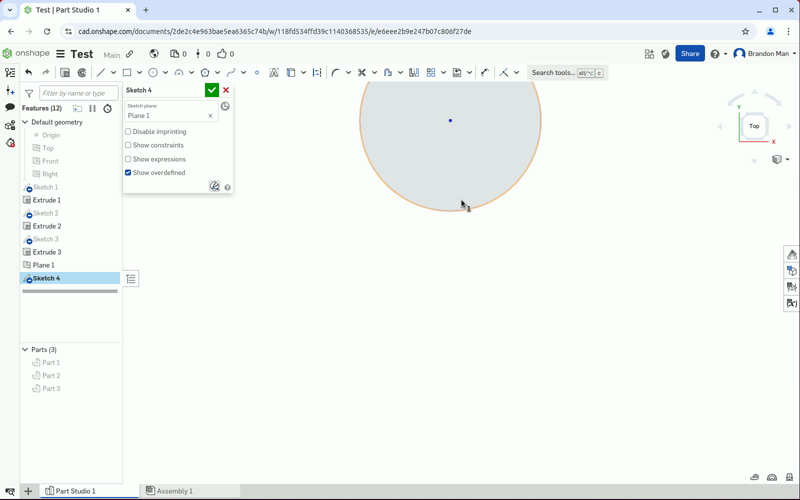
scroll(-6)
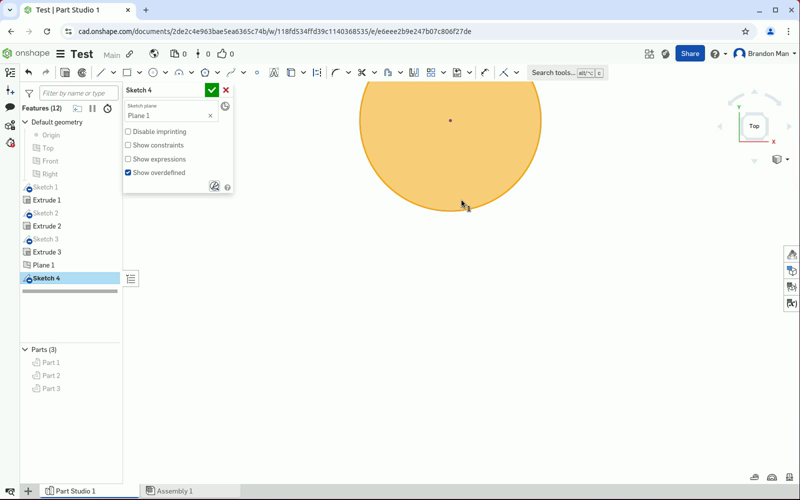
scroll(-6)
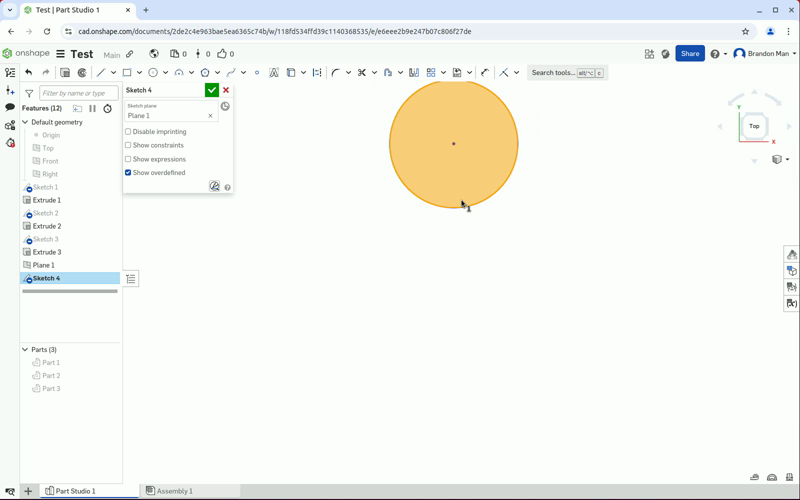
scroll(-6)
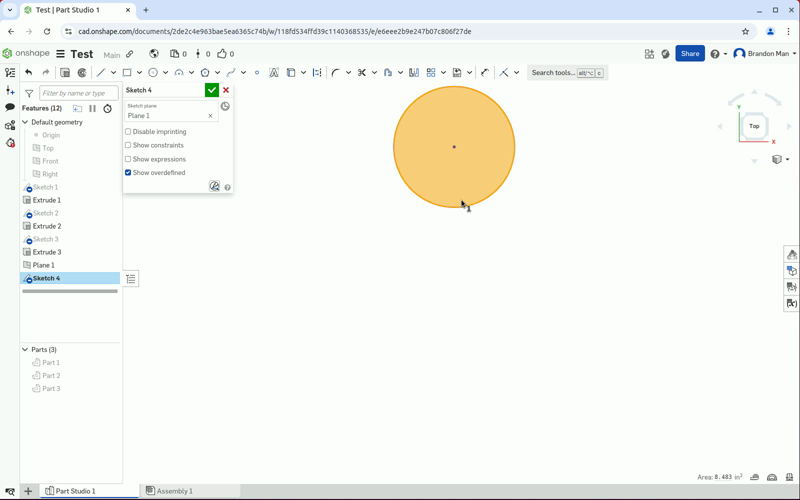
scroll(-6)
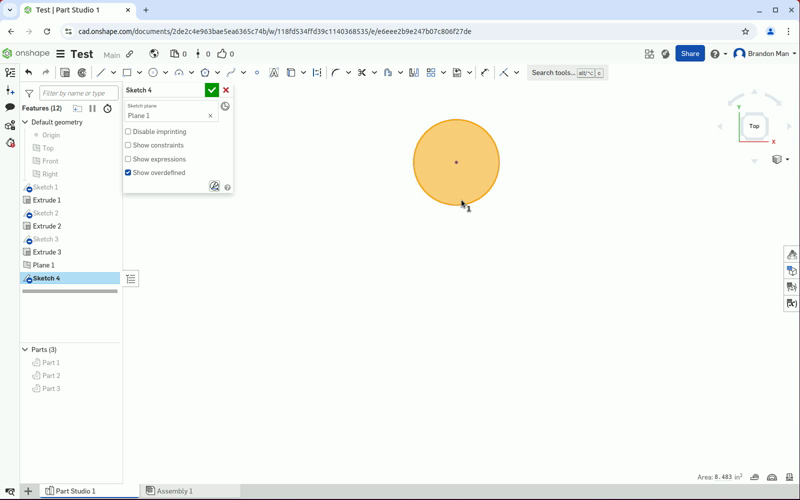
scroll(-6)
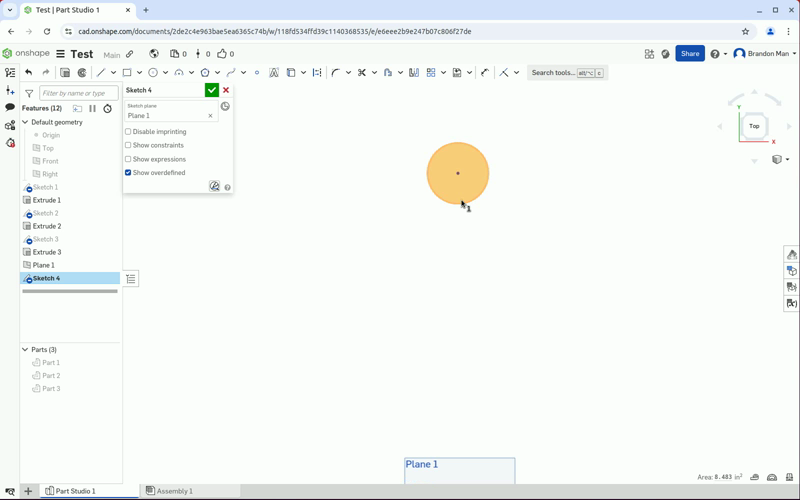
scroll(-6)
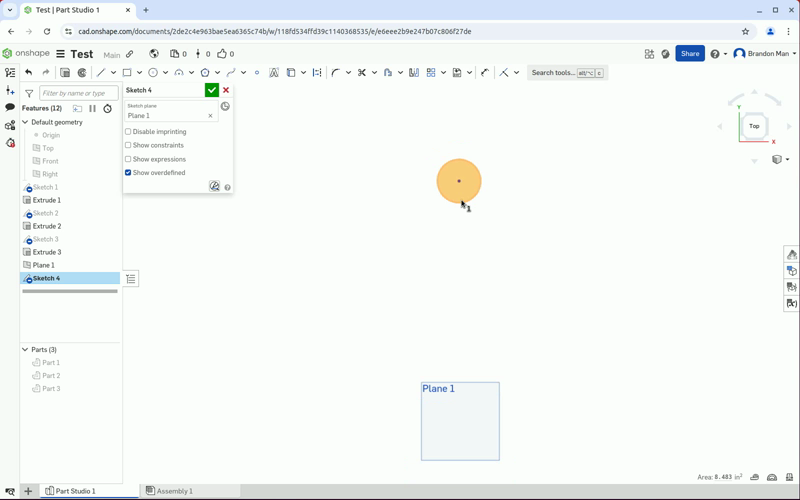
scroll(-6)
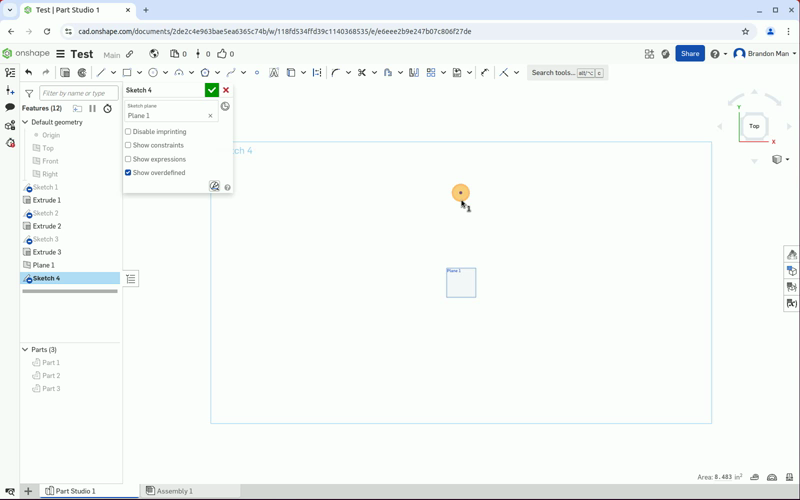
mouse_move(73, 352)
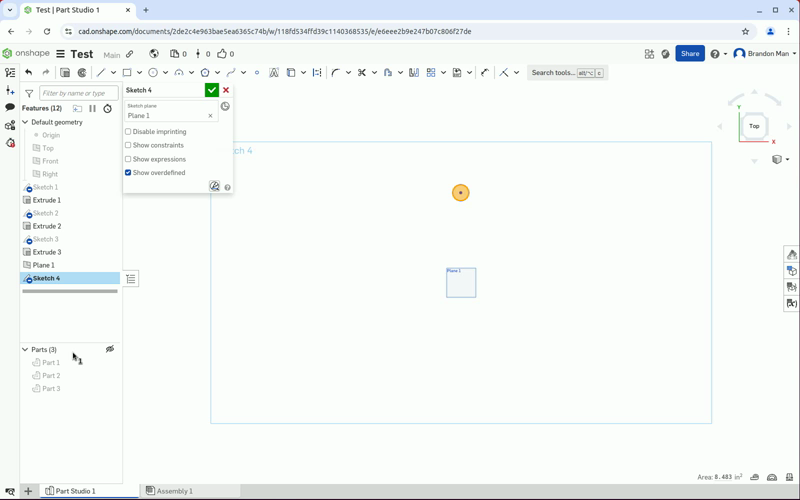
key(shift+y)
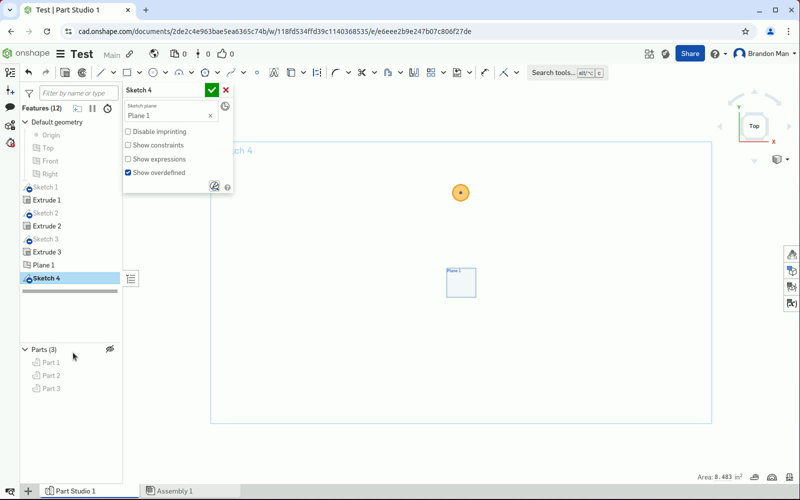
key(shift+e)
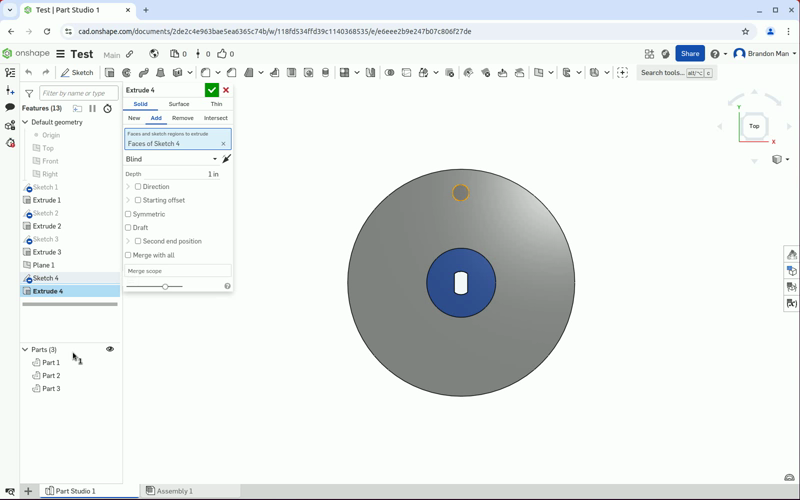
mouse_move(143, 106)
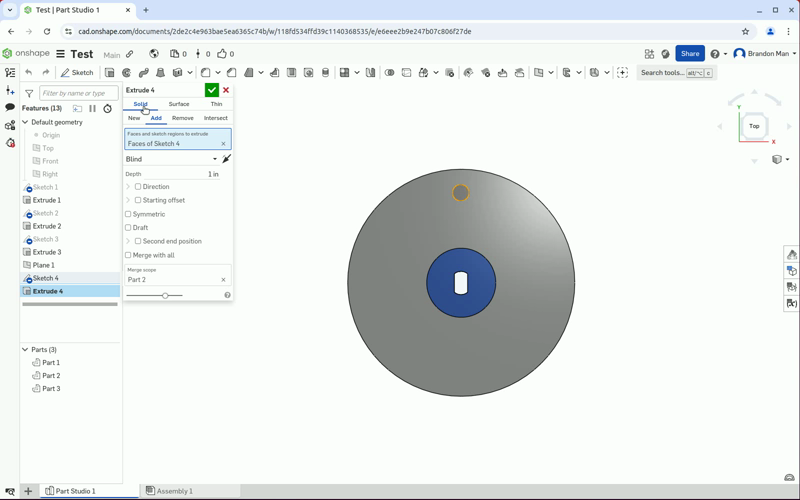
click(143, 106)
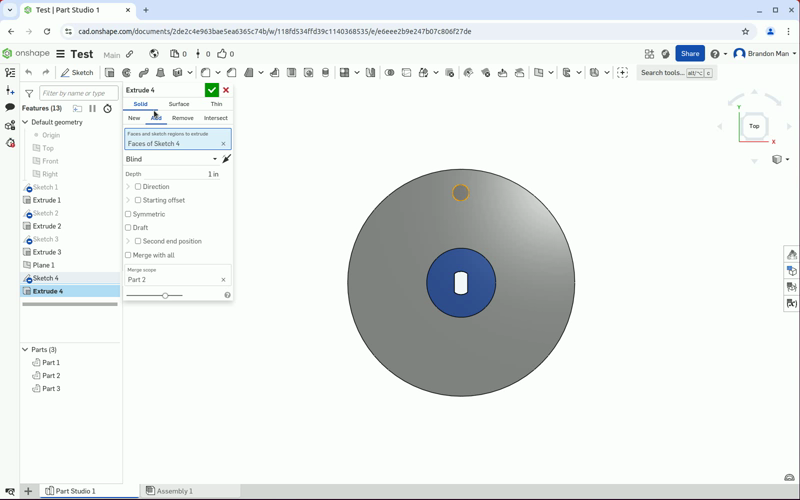
mouse_move(186, 120)
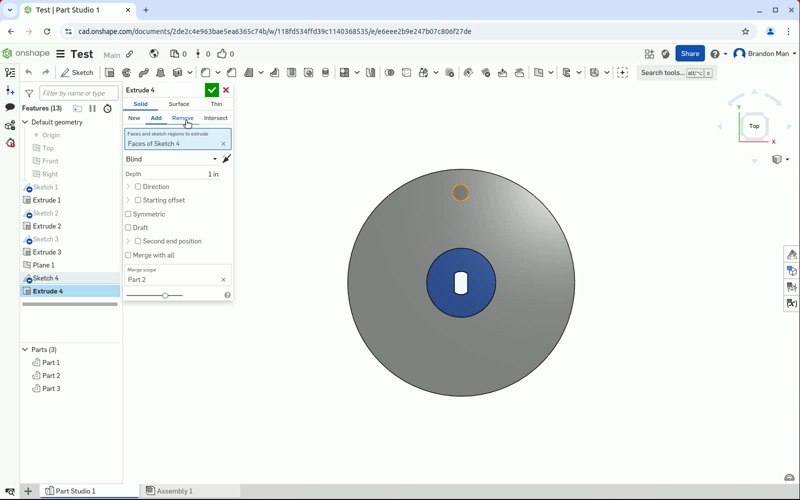
click(186, 120)
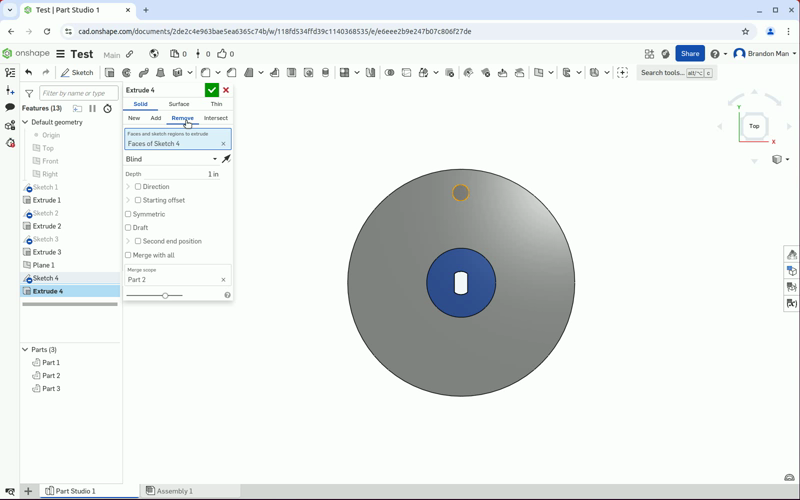
key(tab, 4)
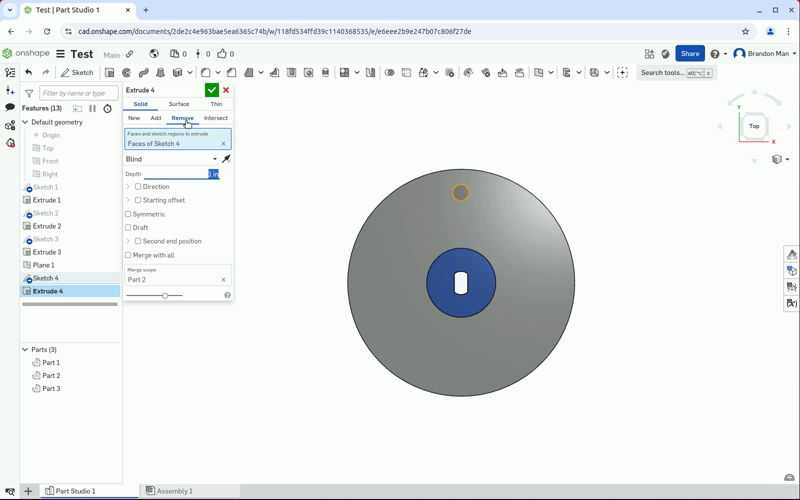
text(4.574)
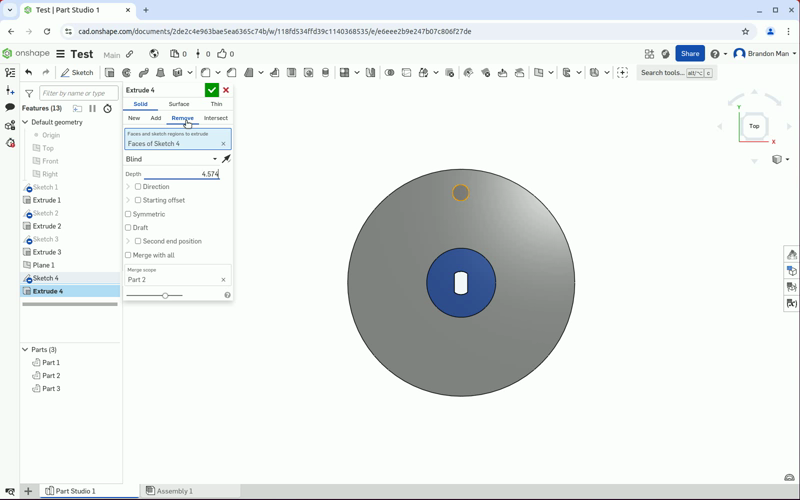
key(tab, 6)
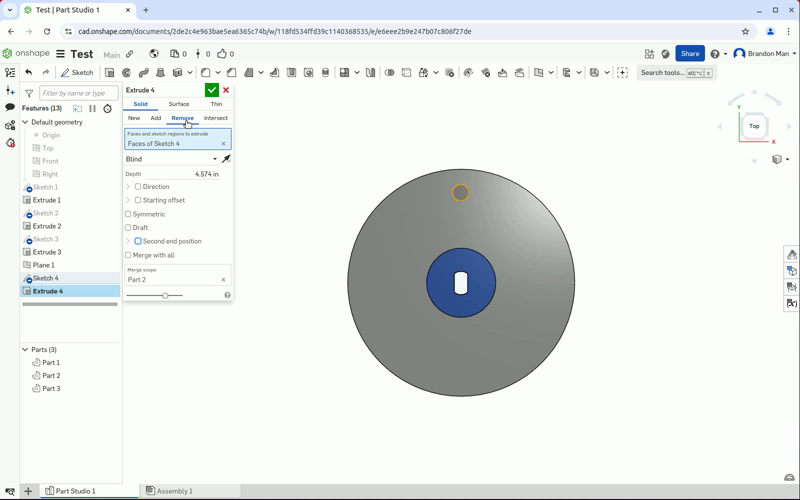
key(space)
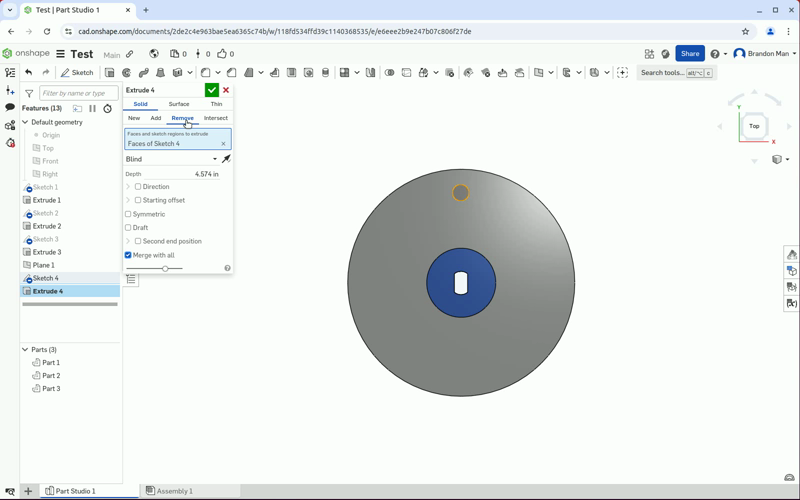
key(enter)
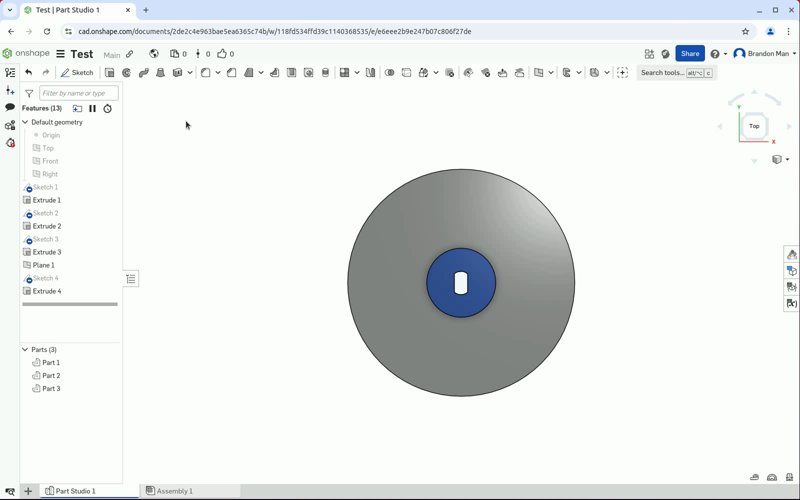
key(shift+h)
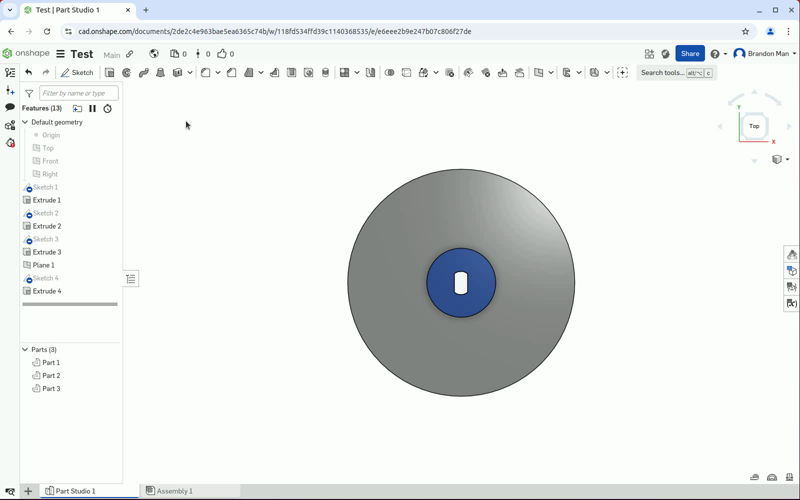
key(shift+h)
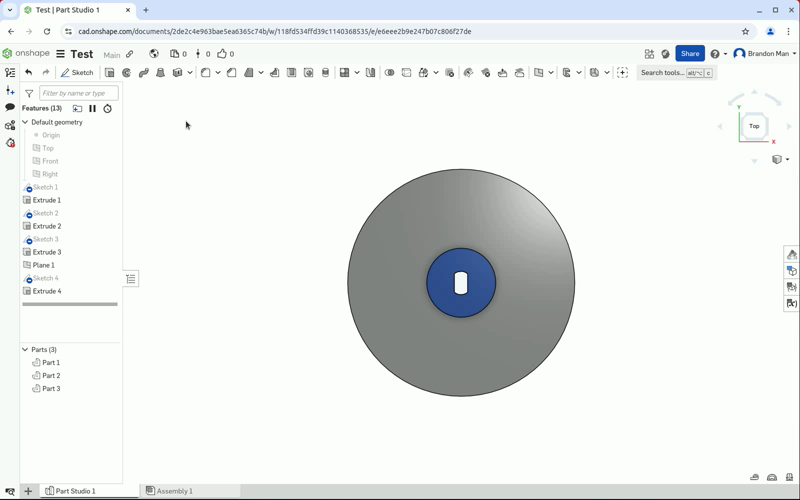
mouse_move(73, 189)
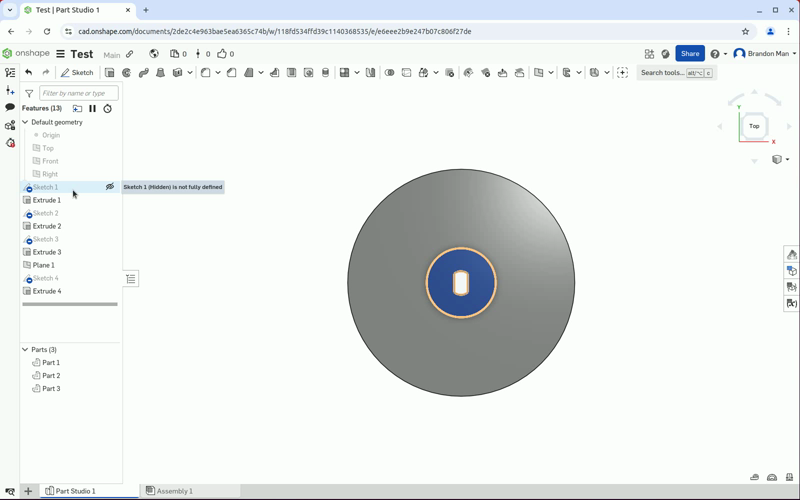
click(73, 189)
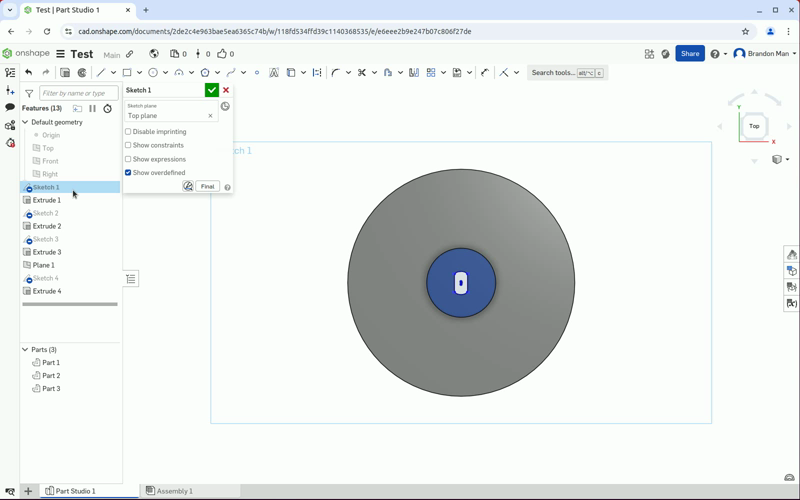
mouse_move(229, 92)
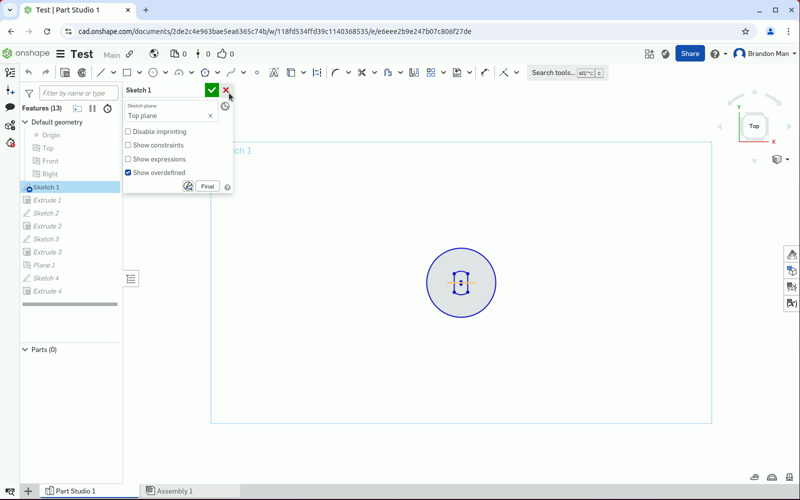
click(229, 92)
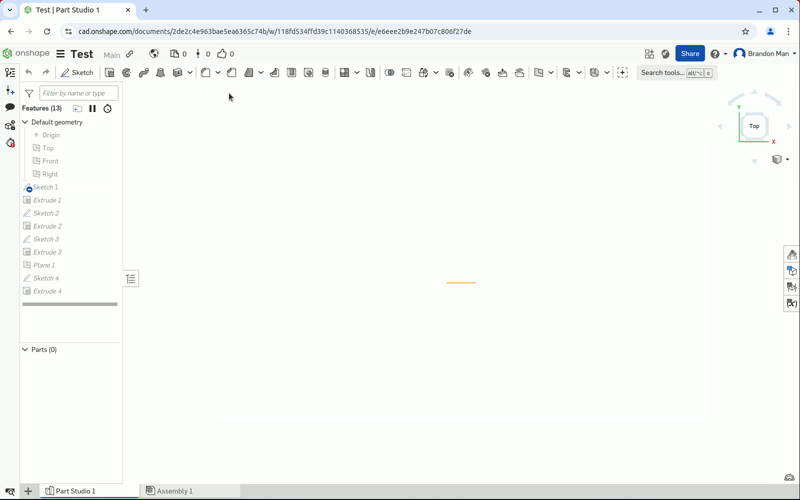
key(shift+s)
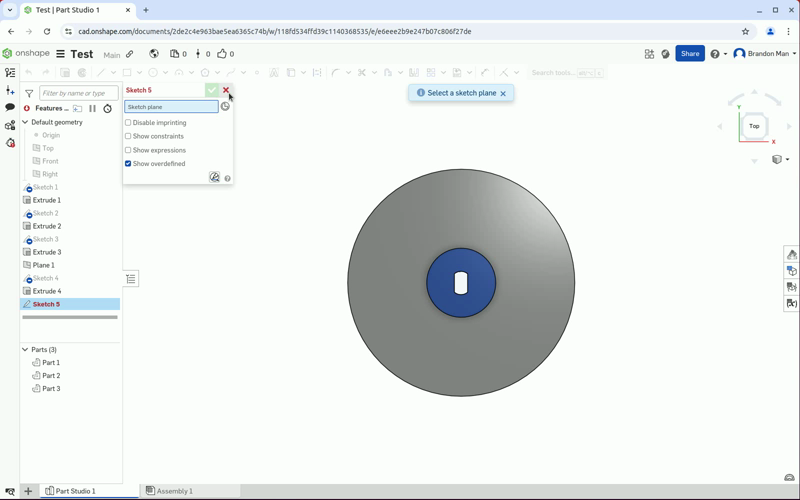
mouse_move(73, 267)
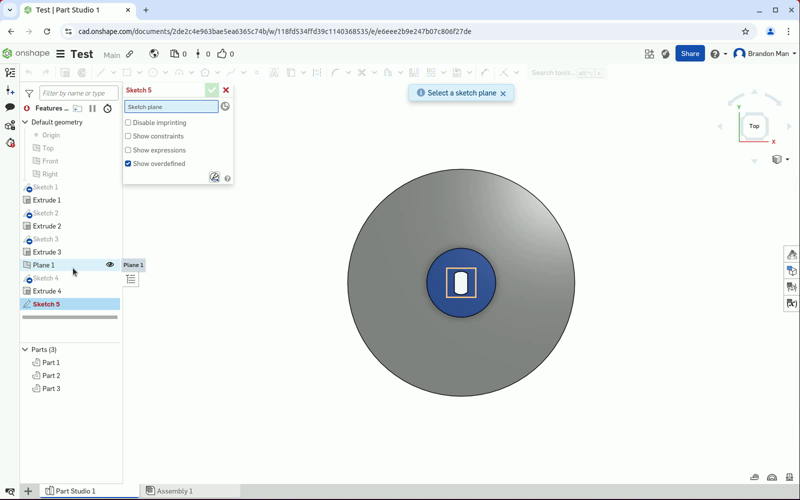
click(73, 267)
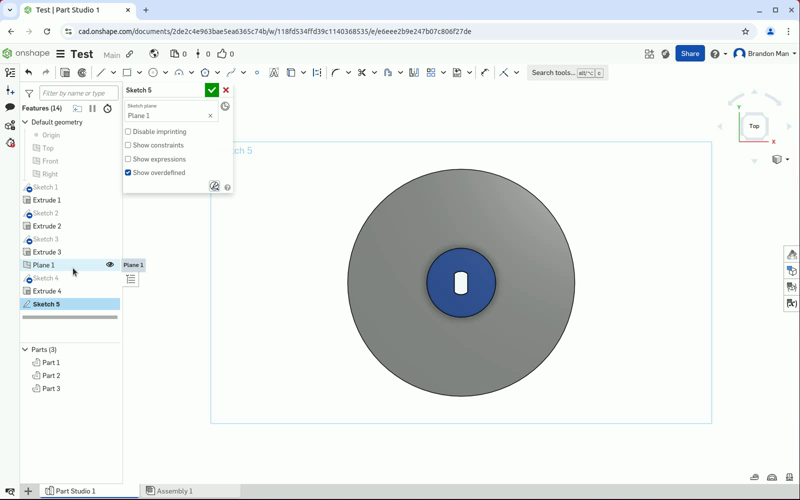
mouse_move(73, 352)
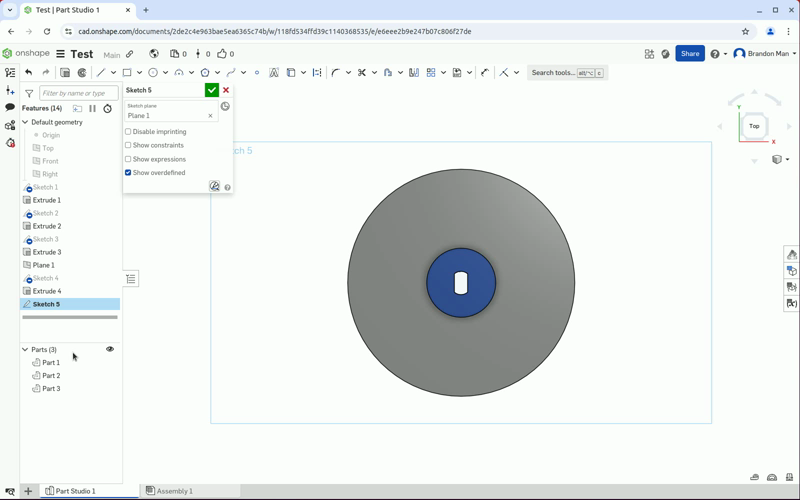
key(y)
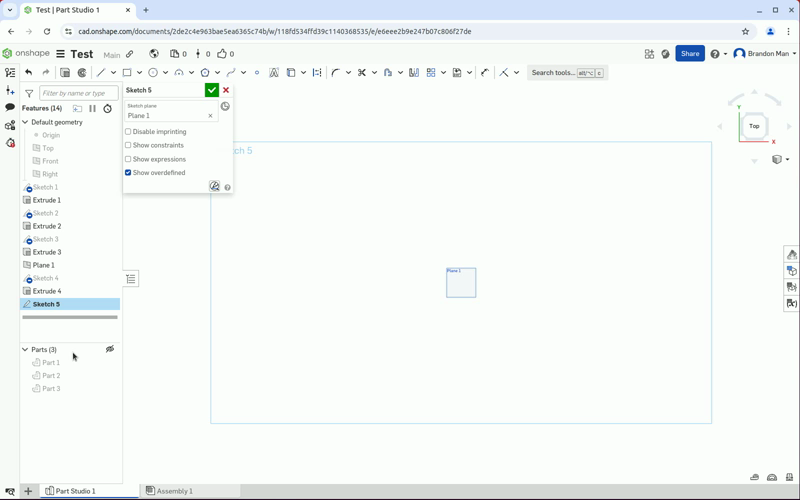
key(c)
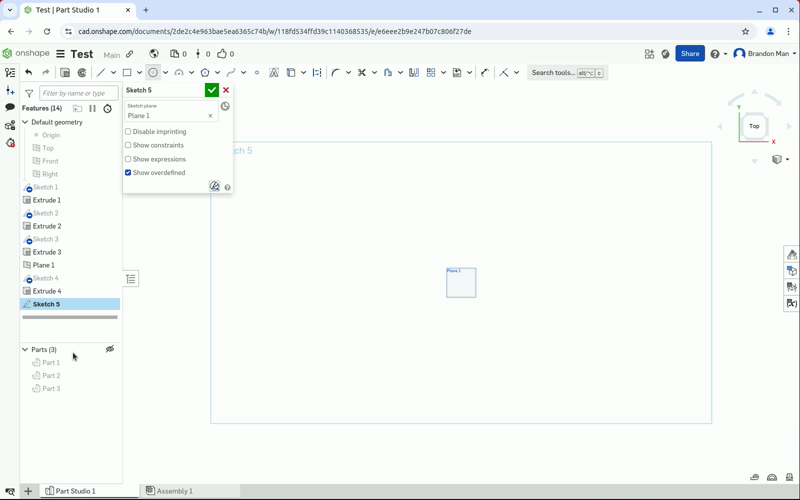
key_down(shift)
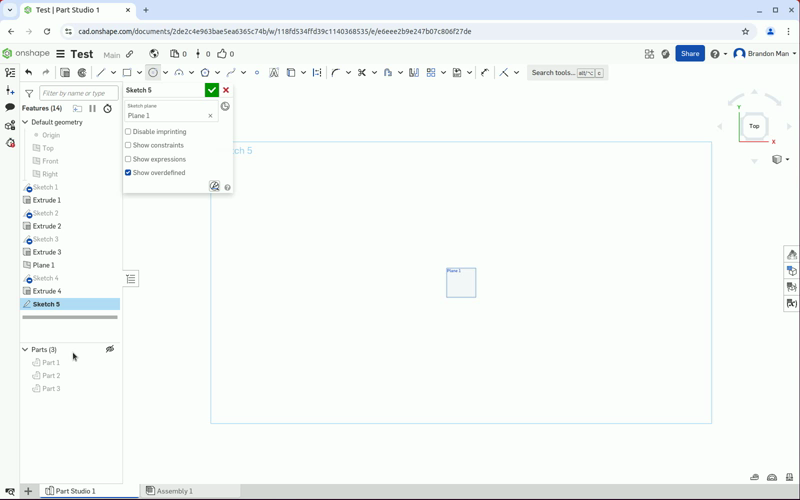
mouse_move(551, 282)
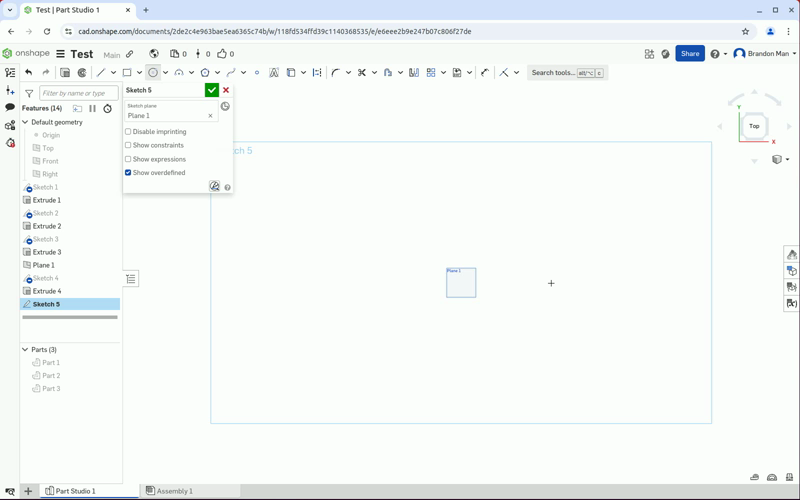
click(551, 282)
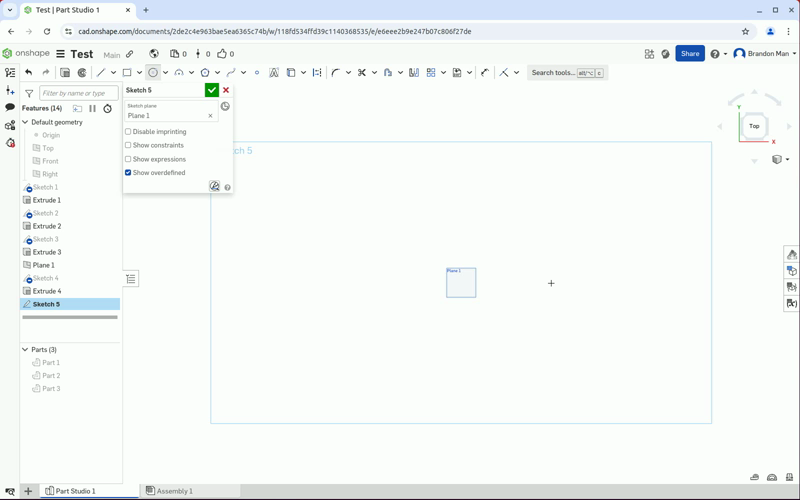
key_up(shift)
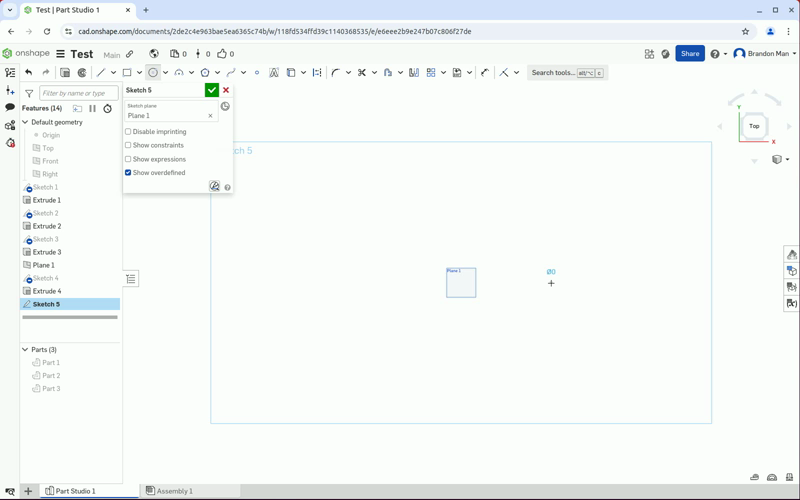
mouse_move(559, 282)
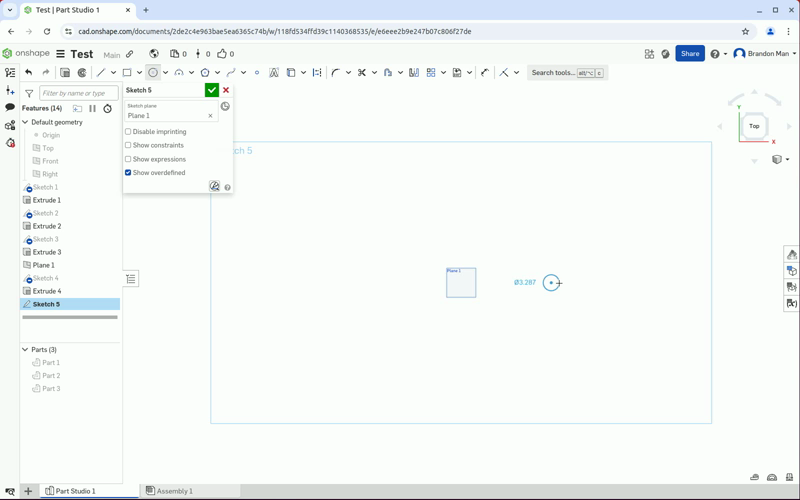
click(559, 282)
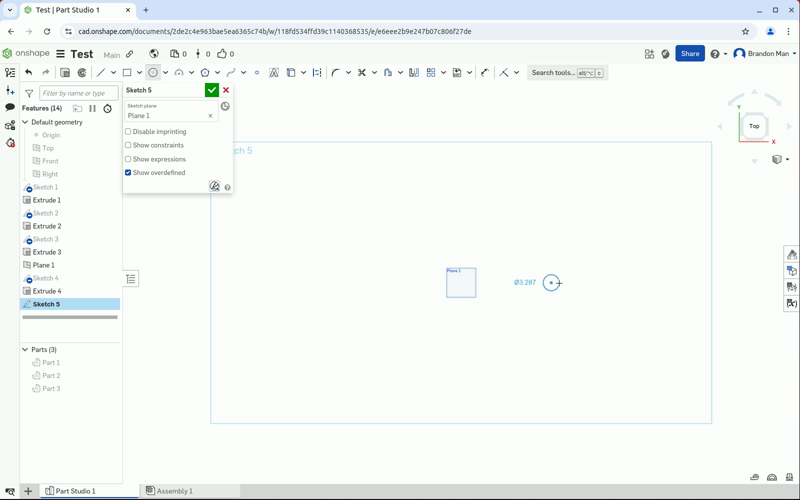
key(esc)
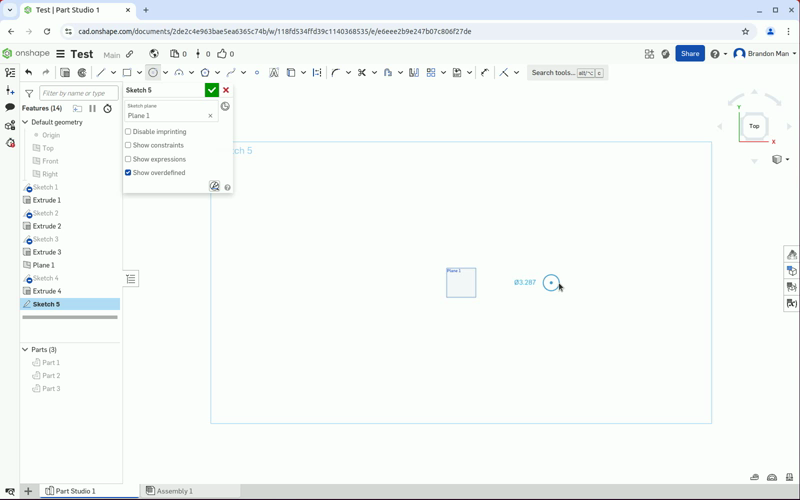
mouse_move(548, 282)
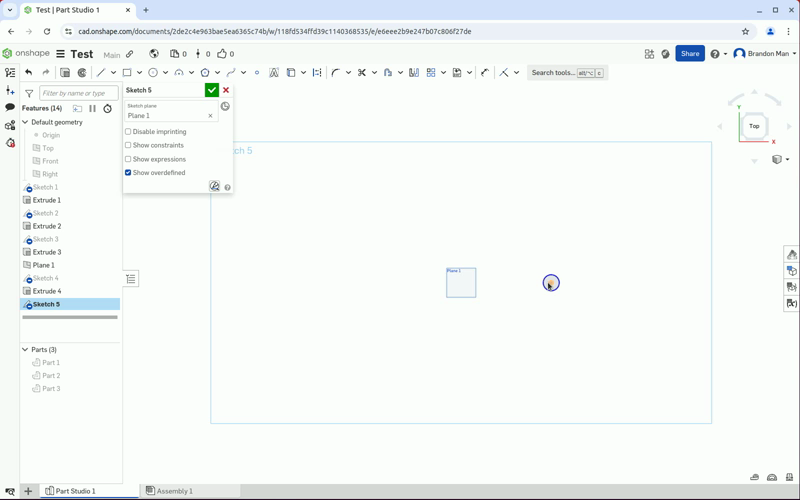
scroll(6)
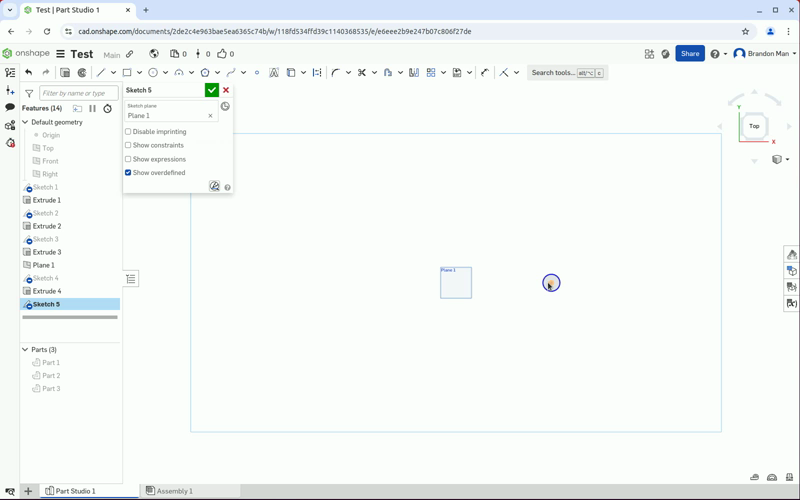
scroll(6)
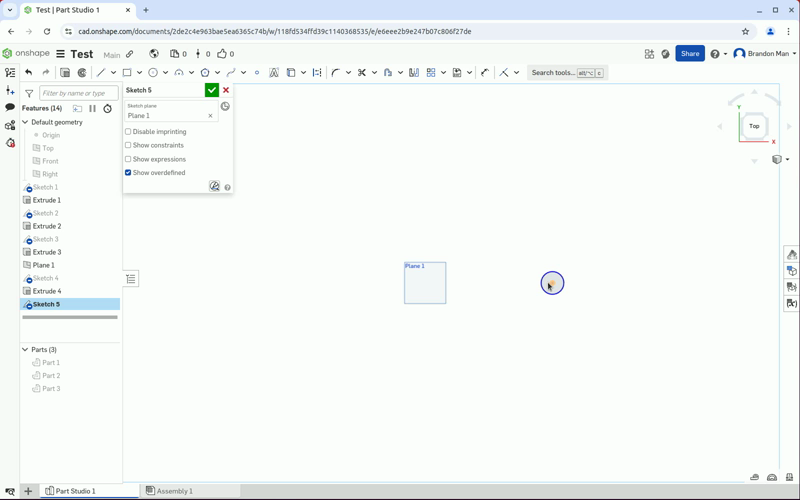
scroll(6)
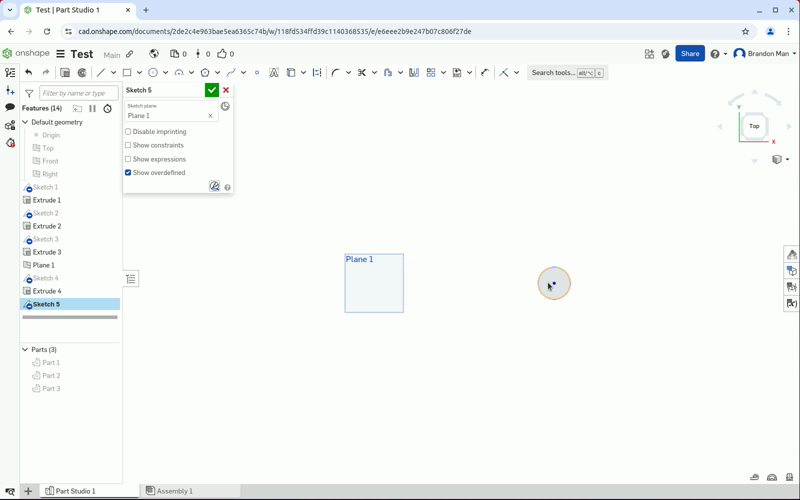
scroll(6)
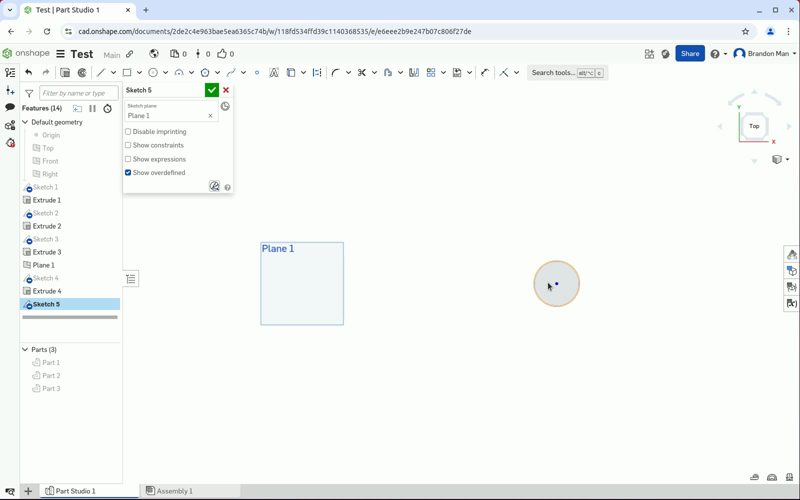
scroll(6)
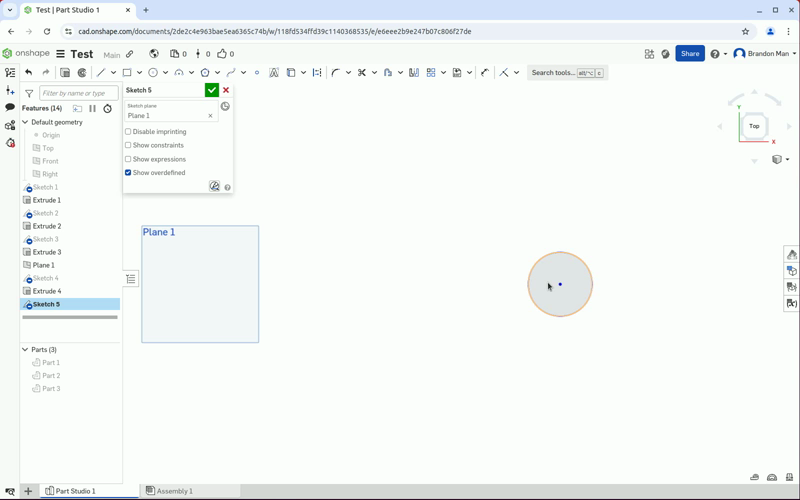
scroll(6)
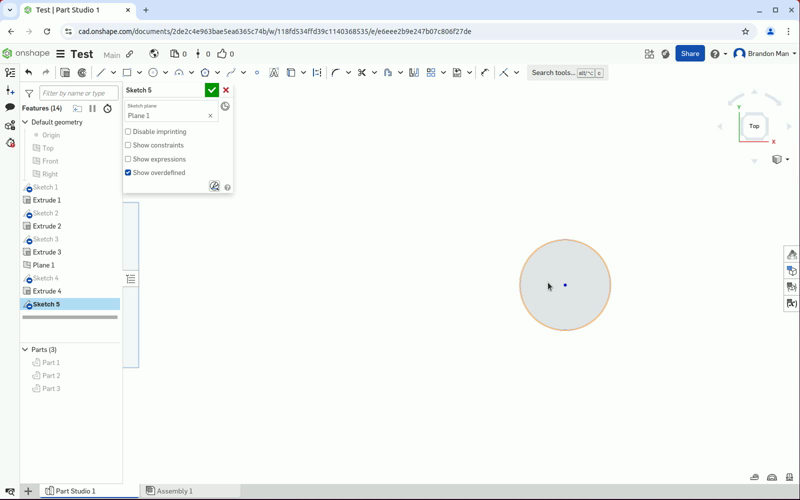
scroll(6)
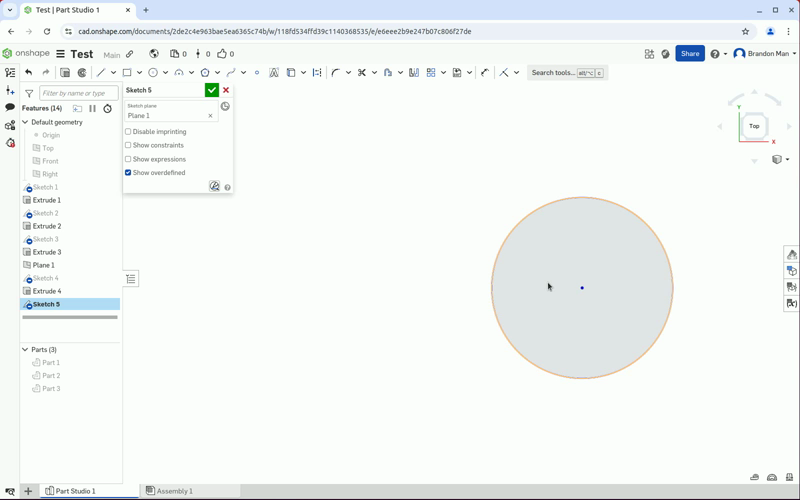
click(548, 282)
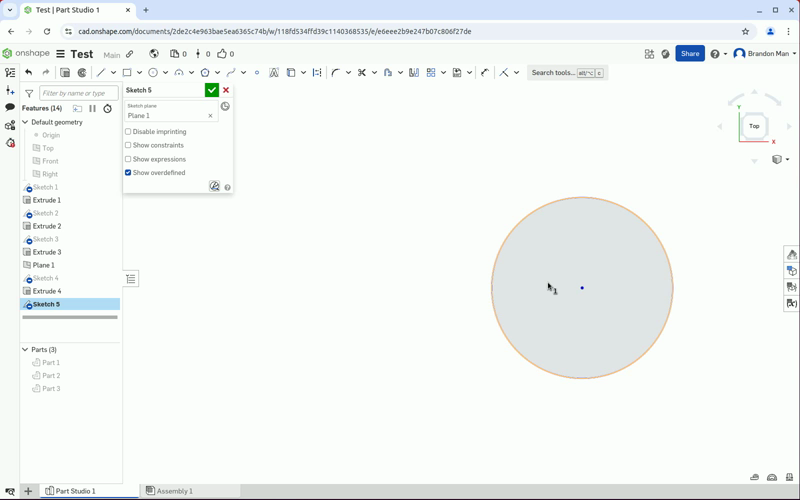
scroll(-6)
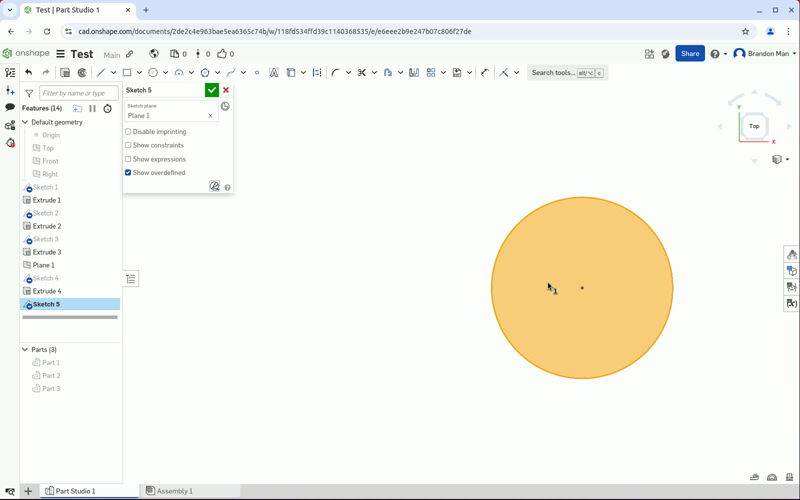
scroll(-6)
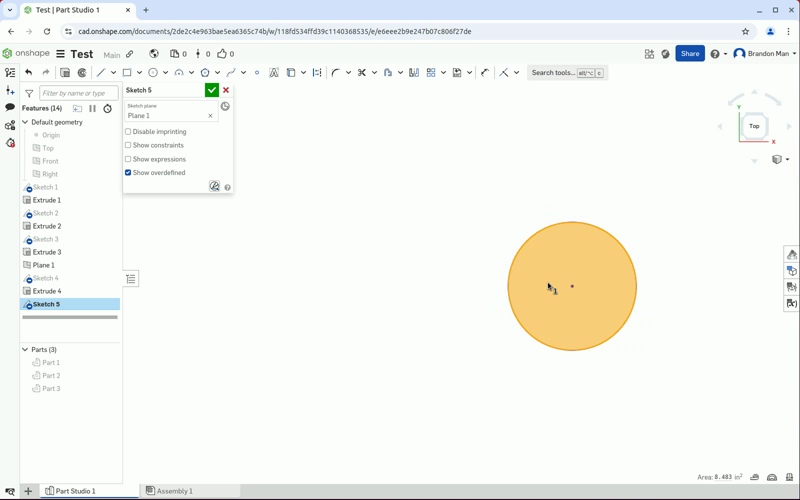
scroll(-6)
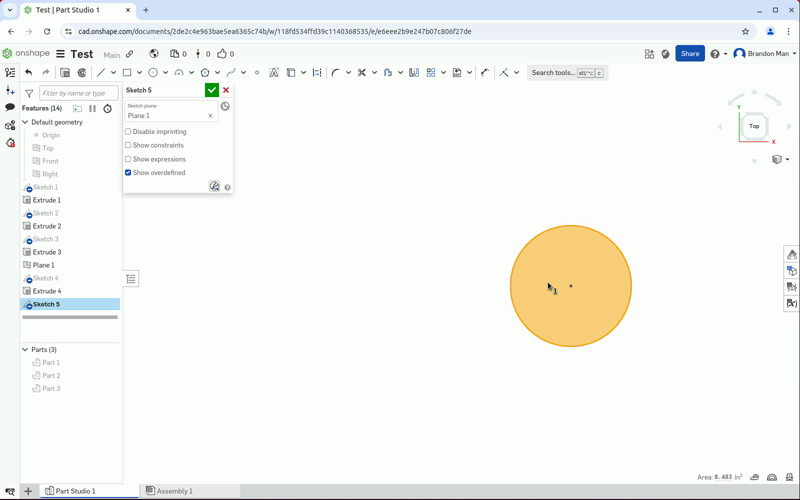
scroll(-6)
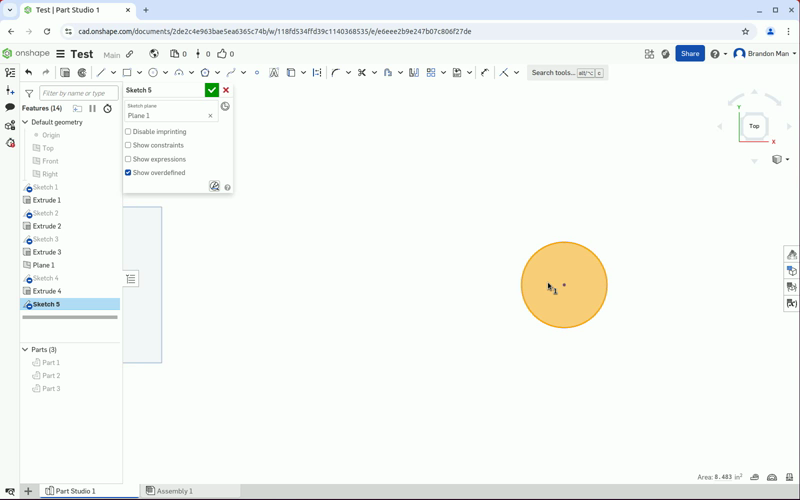
scroll(-6)
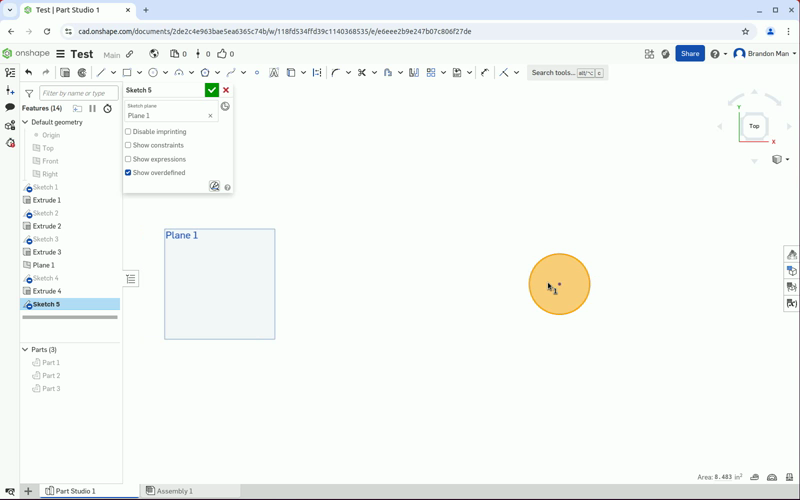
scroll(-6)
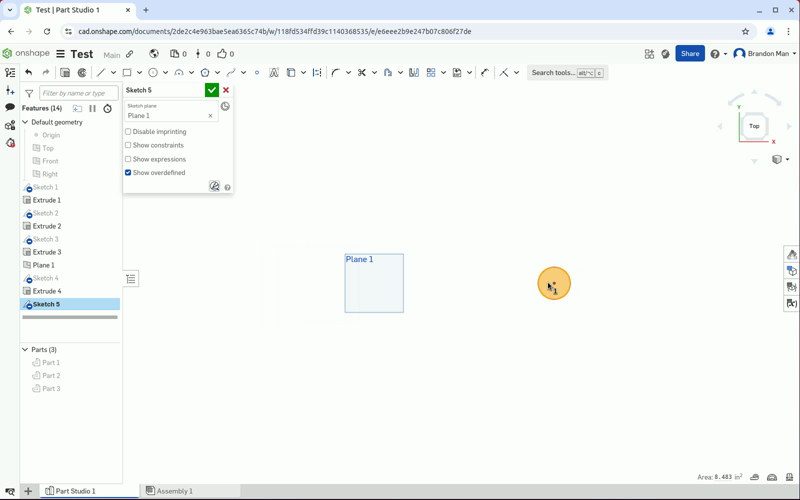
scroll(-6)
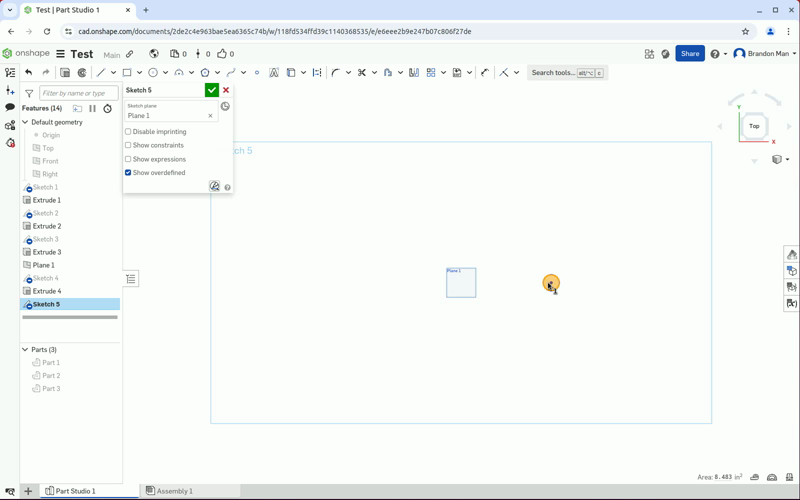
mouse_move(73, 352)
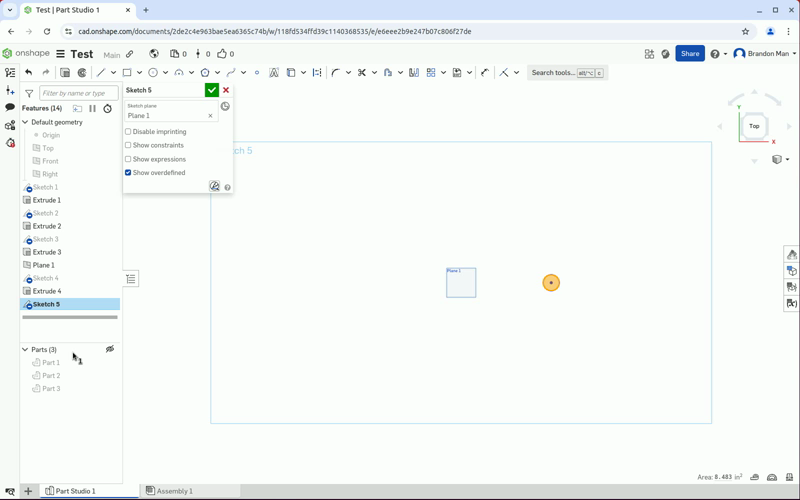
key(shift+y)
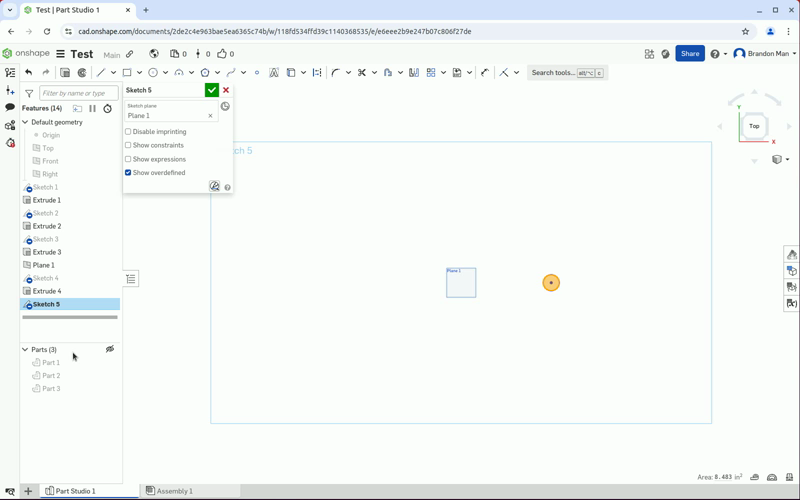
key(shift+e)
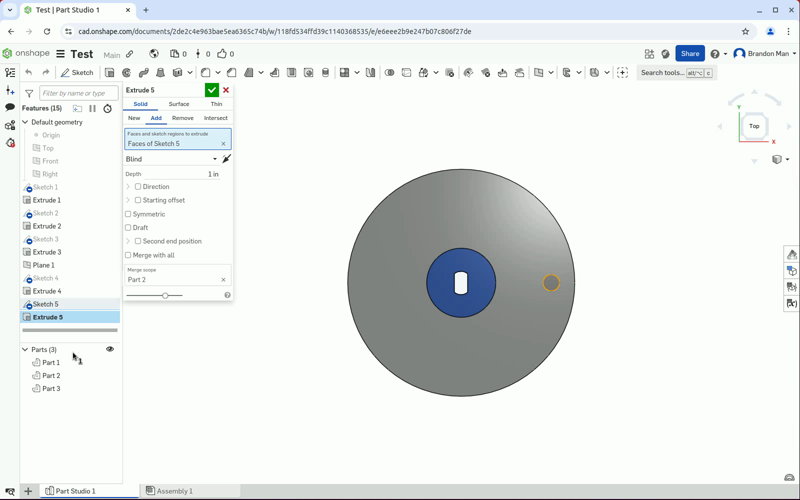
mouse_move(143, 106)
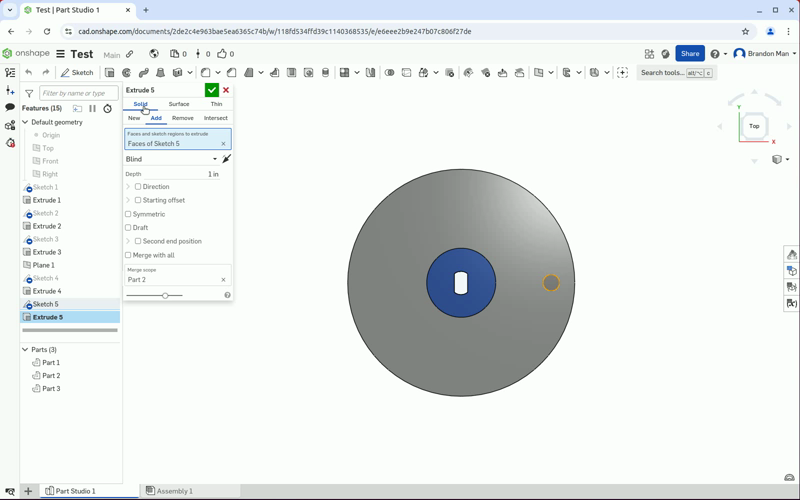
click(143, 106)
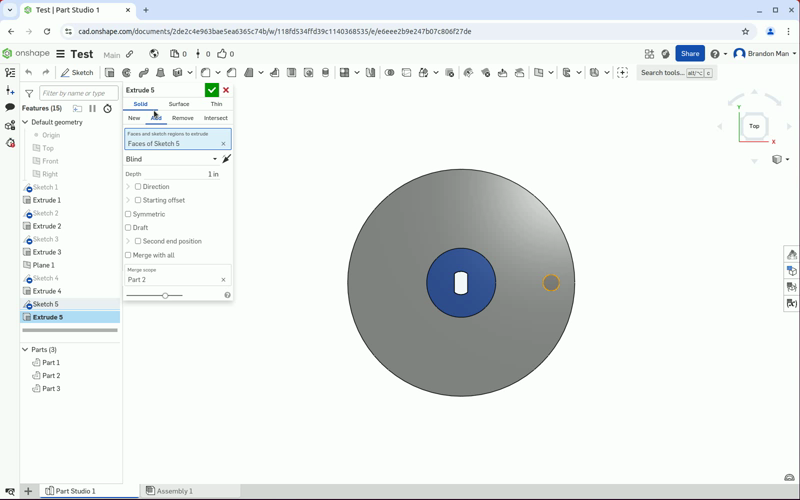
mouse_move(186, 120)
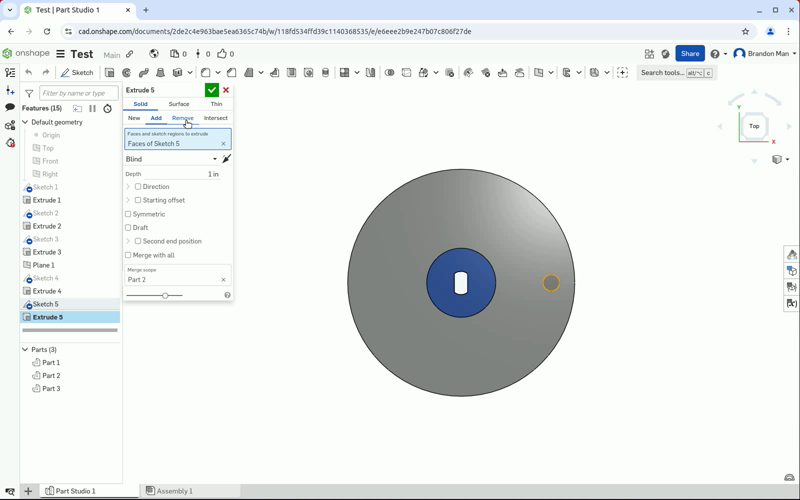
click(186, 120)
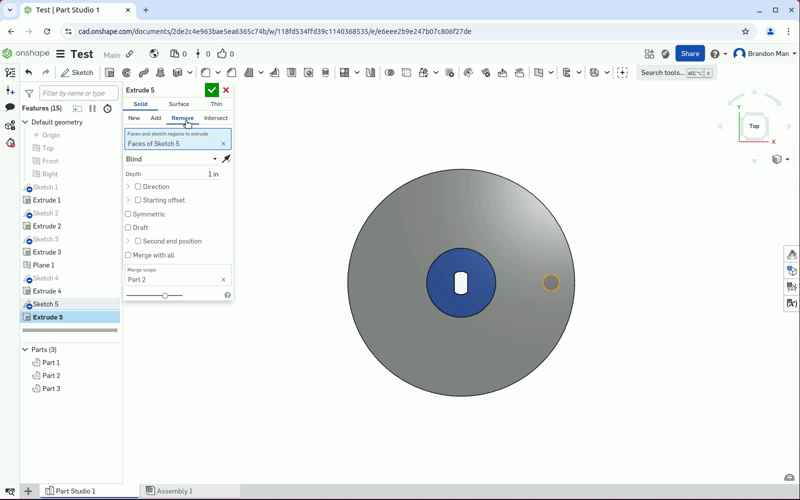
key(tab, 4)
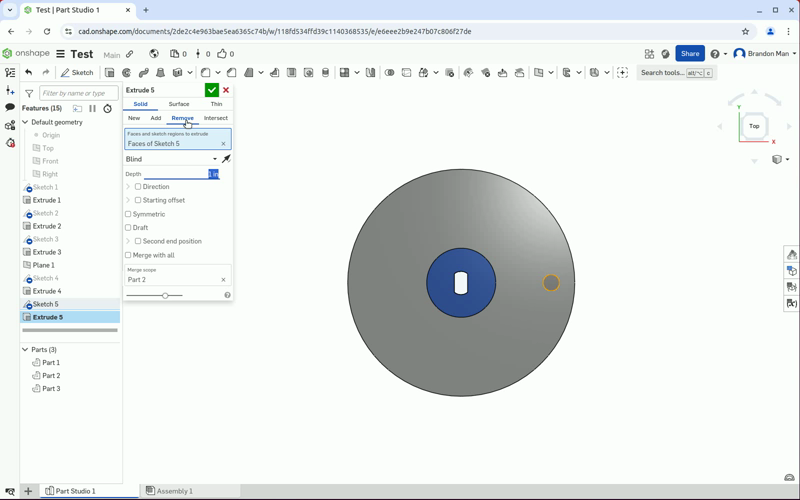
text(4.574)
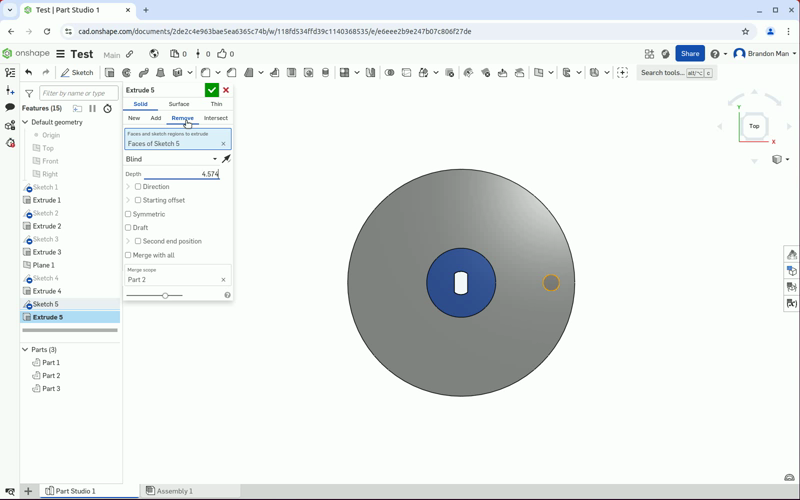
key(tab, 6)
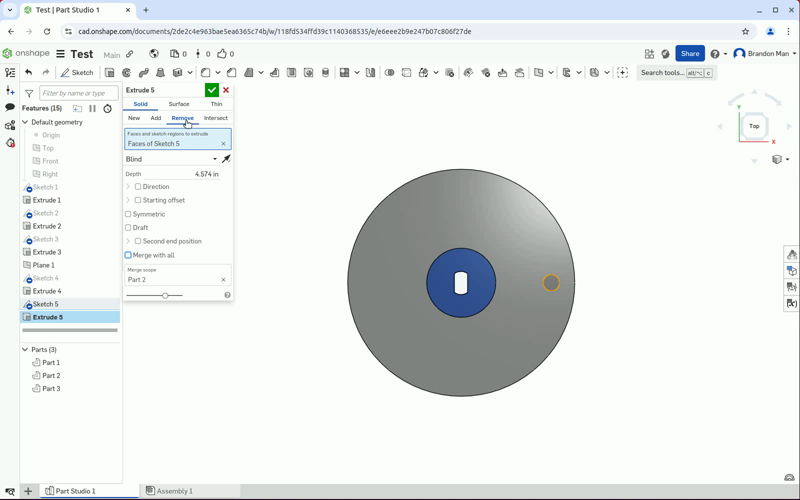
key(space)
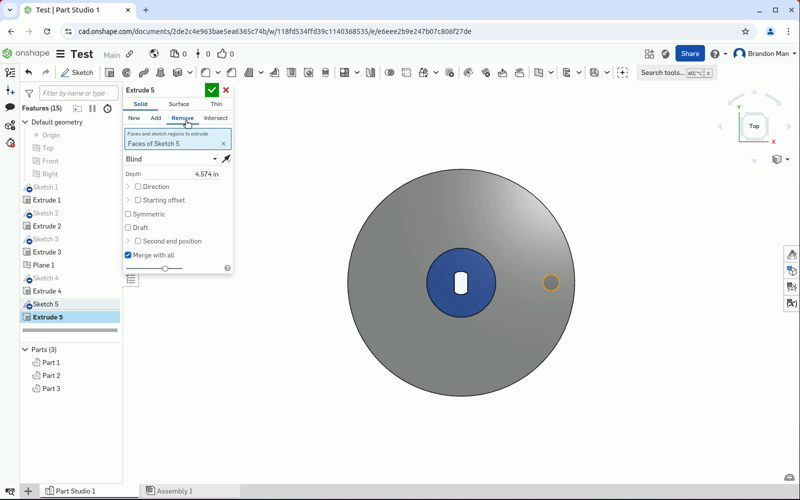
key(enter)
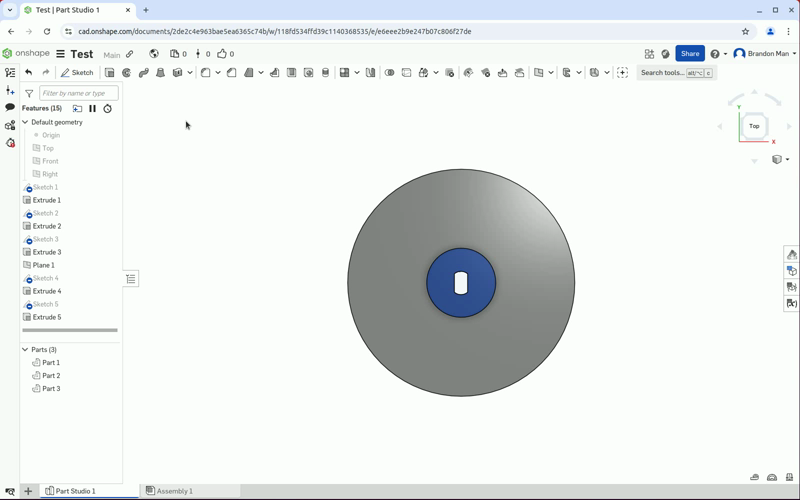
key(shift+h)
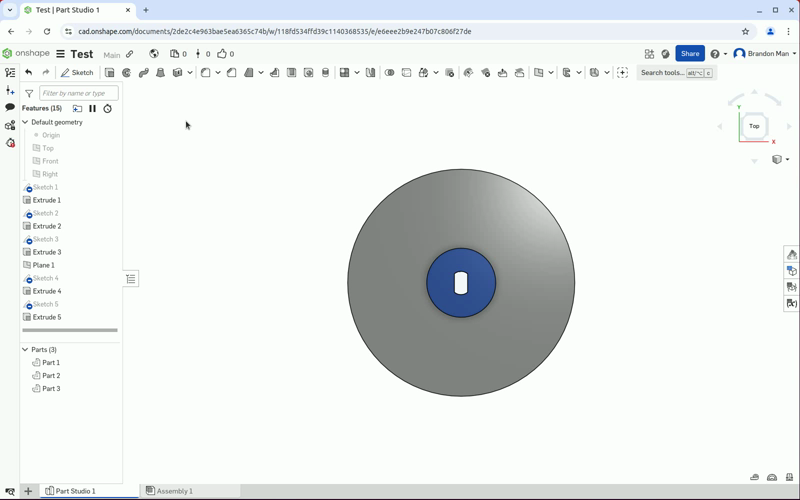
key(shift+h)
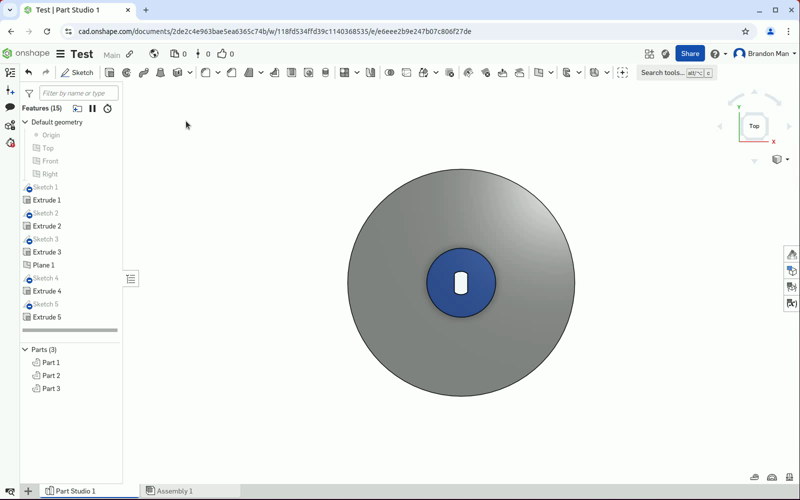
mouse_move(73, 189)
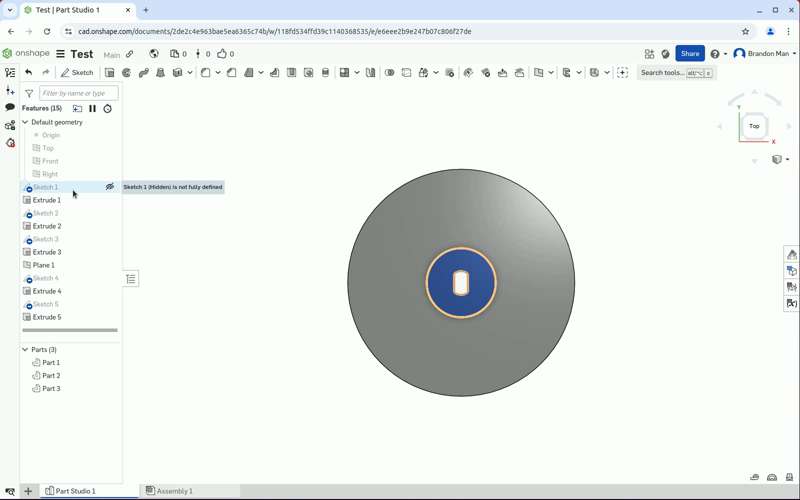
click(73, 189)
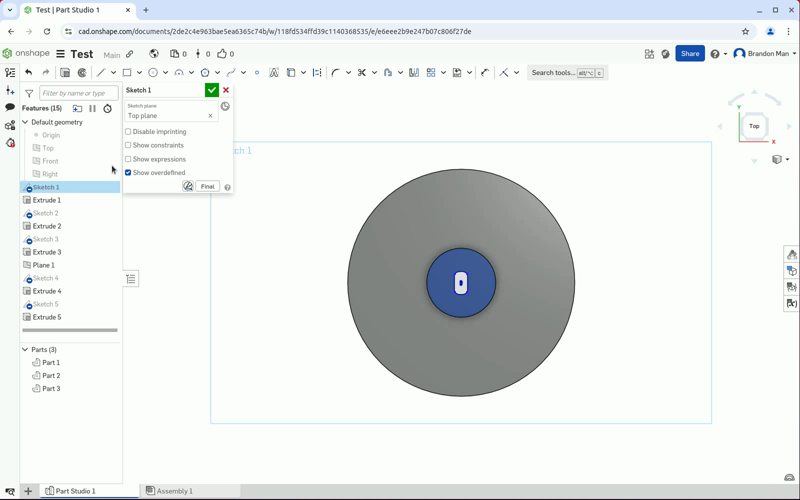
mouse_move(229, 92)
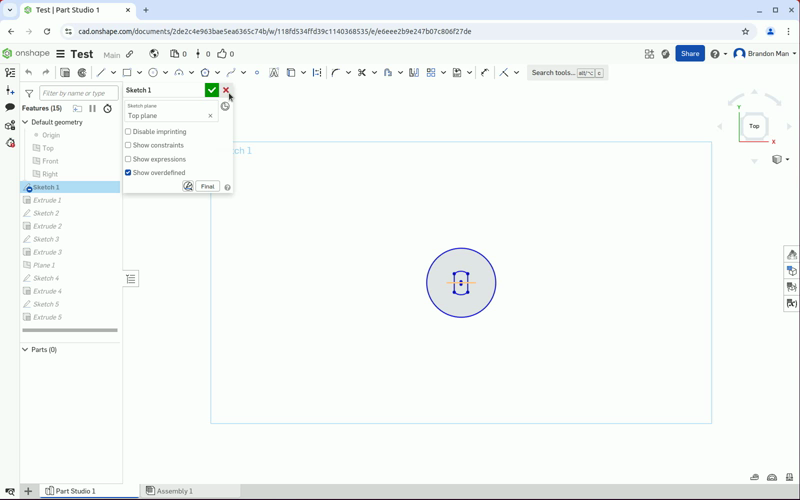
click(229, 92)
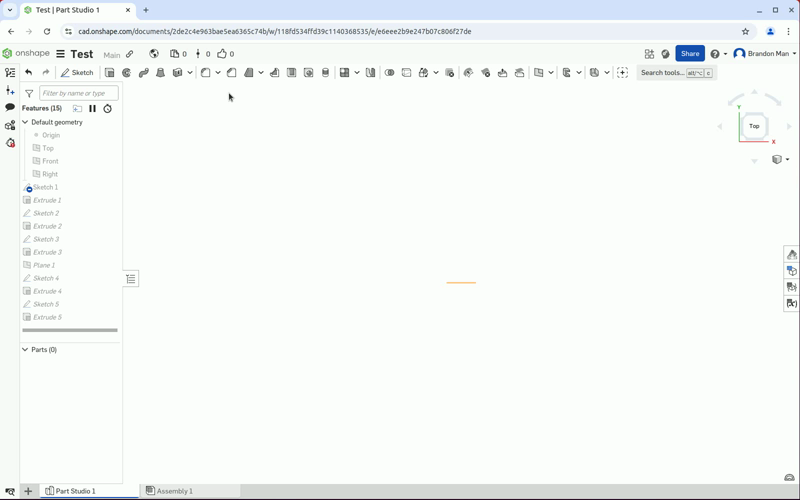
key(shift+s)
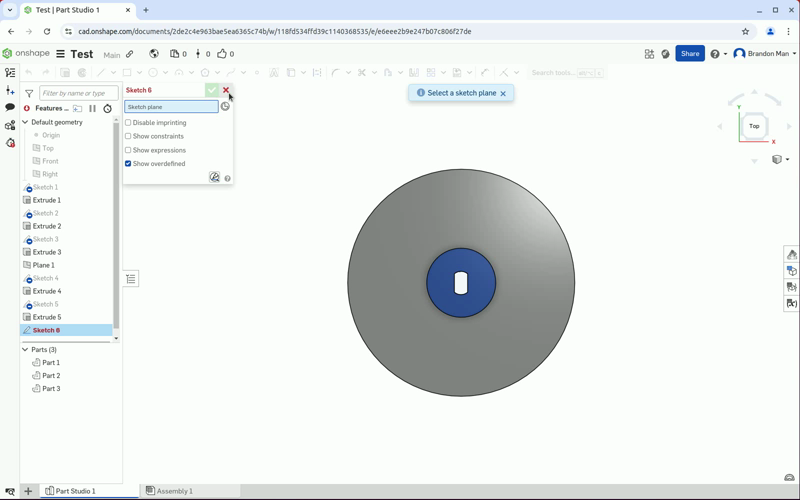
mouse_move(69, 267)
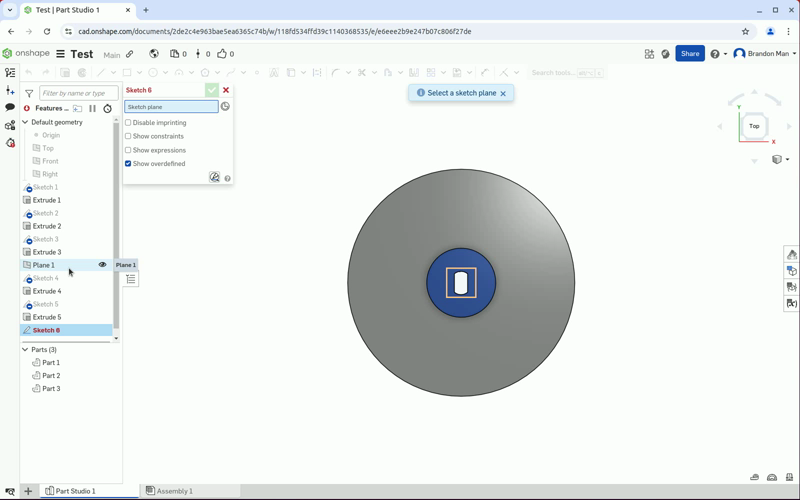
click(69, 267)
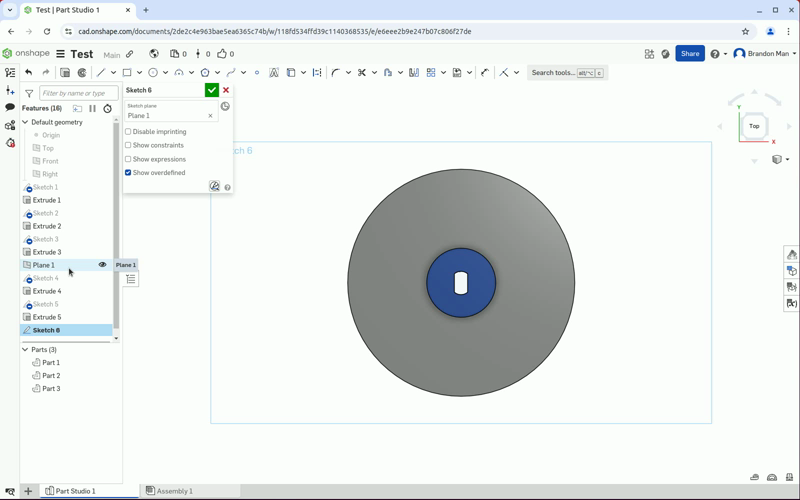
mouse_move(73, 352)
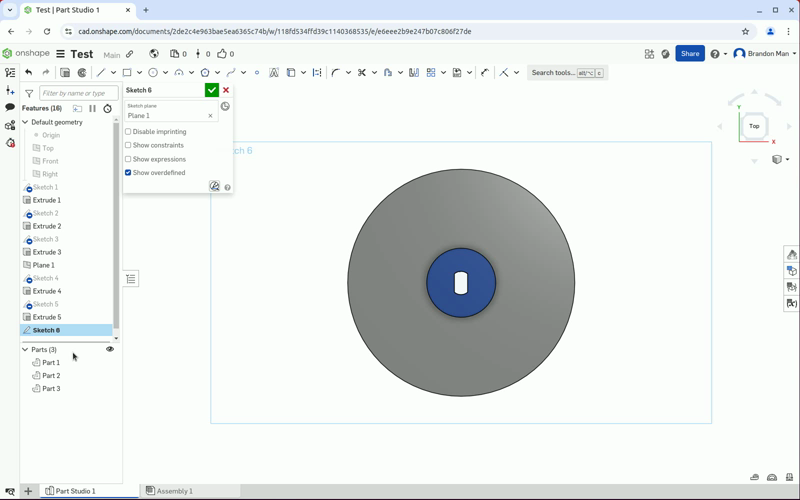
key(y)
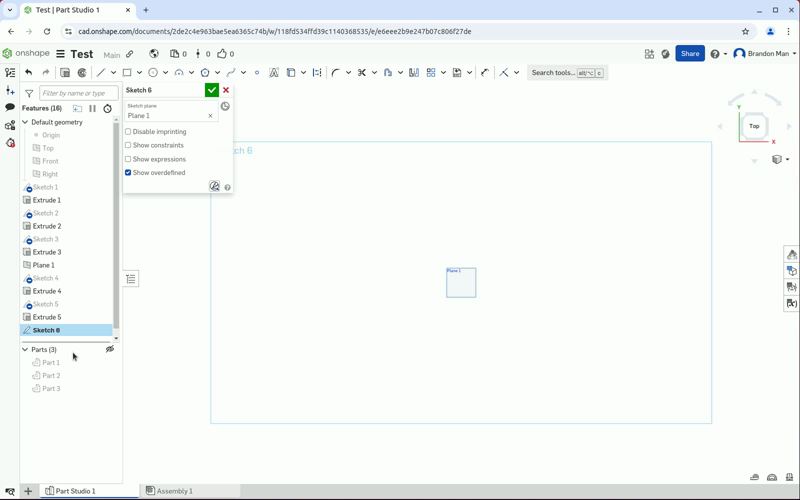
key(c)
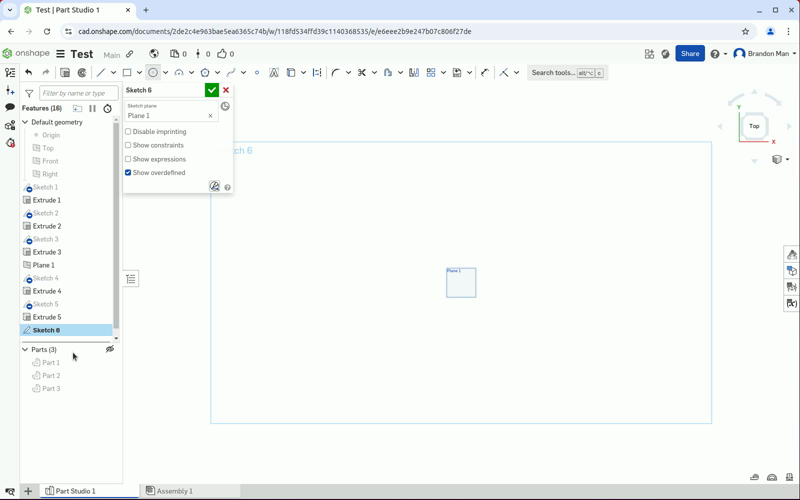
key_down(shift)
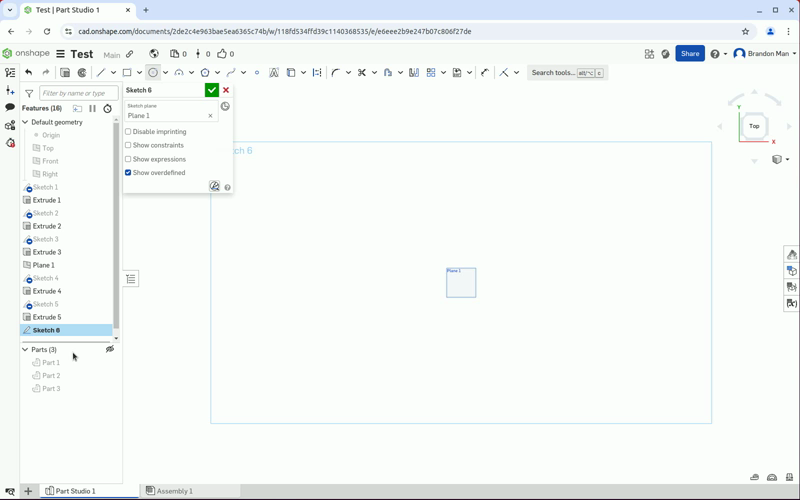
mouse_move(460, 373)
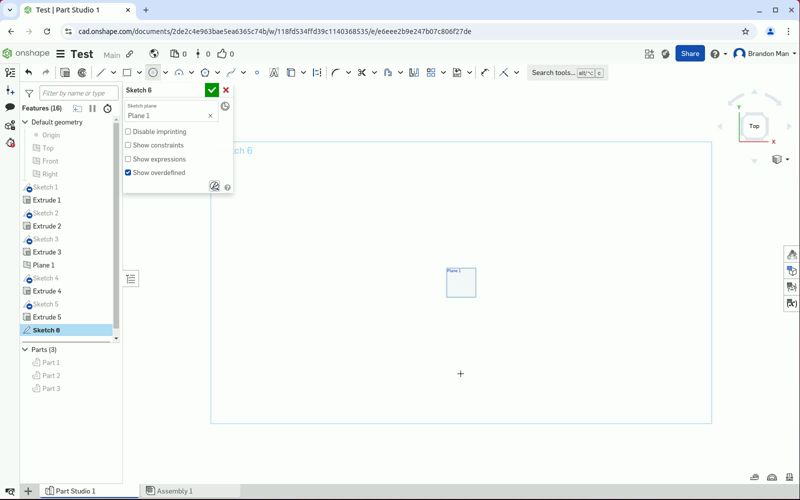
click(460, 373)
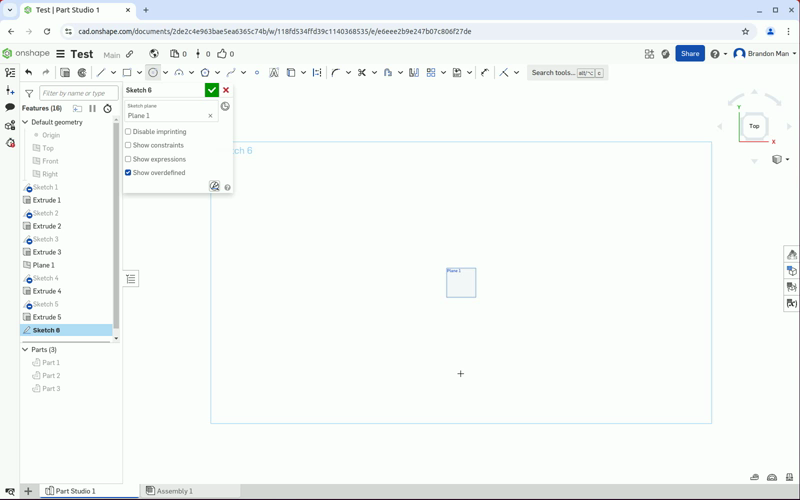
key_up(shift)
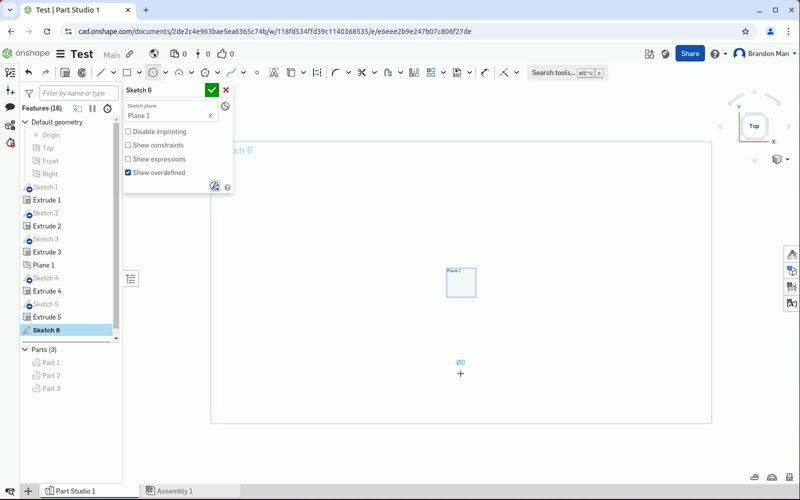
mouse_move(468, 373)
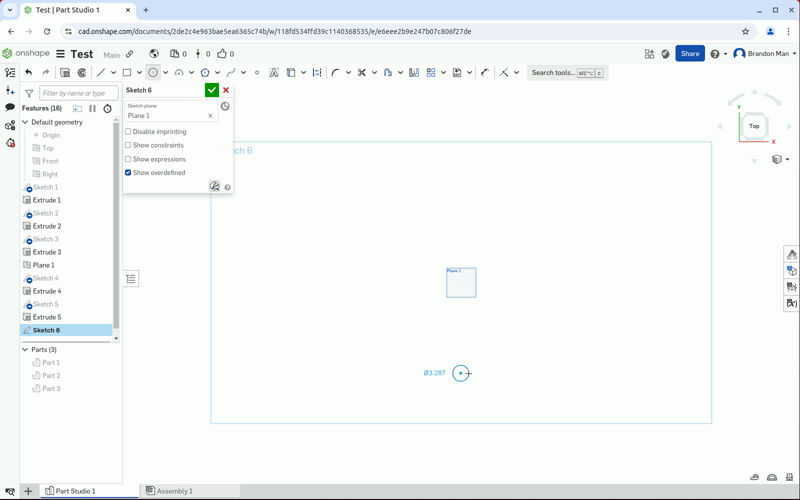
click(468, 373)
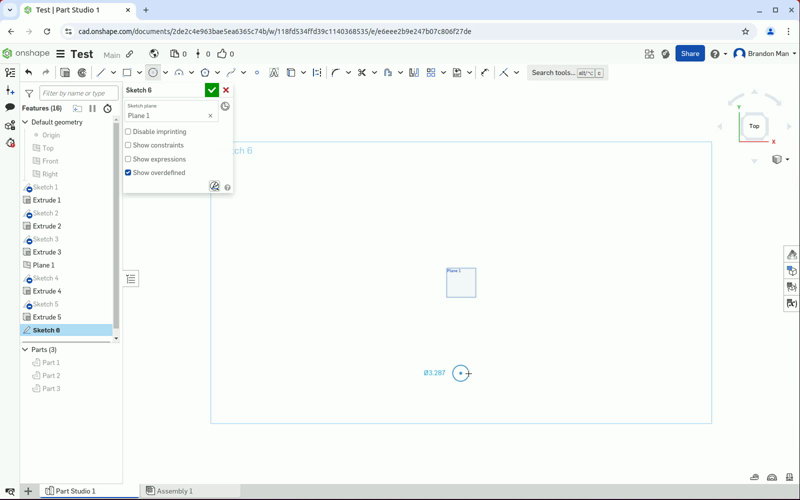
key(esc)
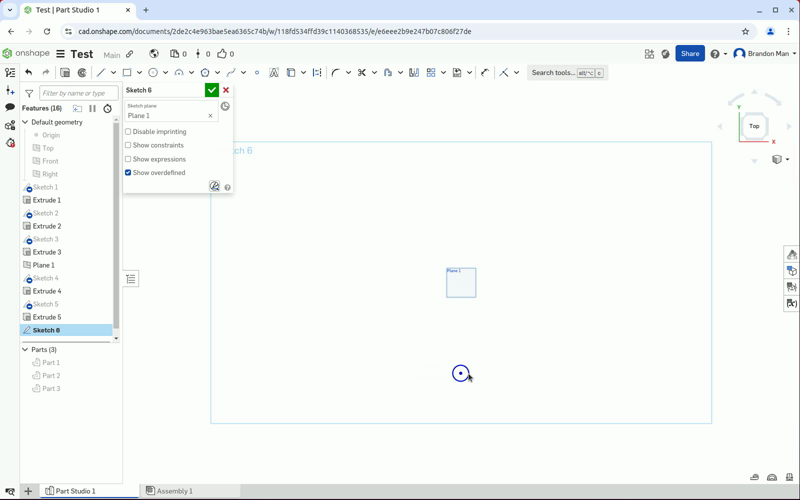
mouse_move(458, 376)
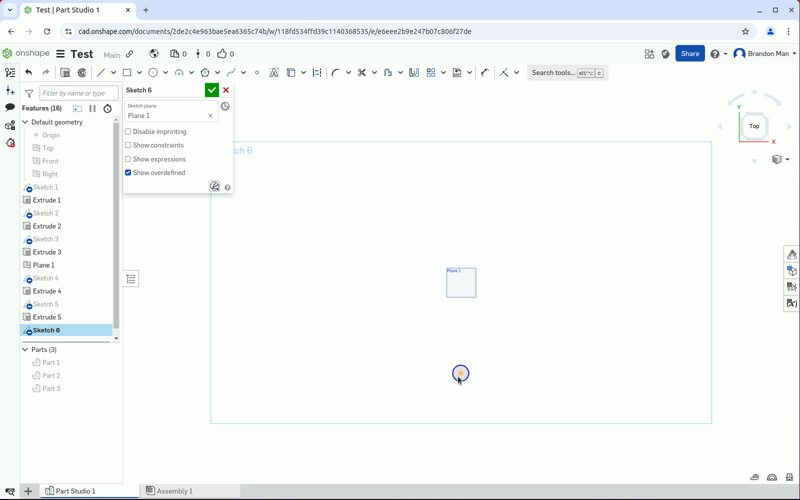
scroll(6)
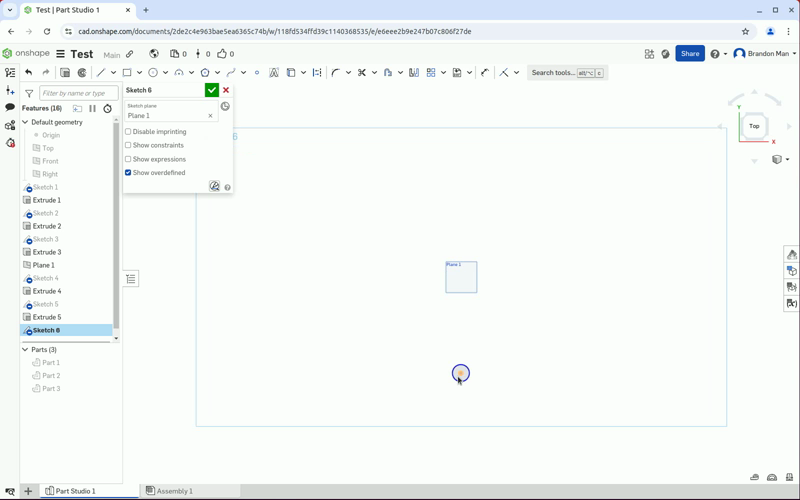
scroll(6)
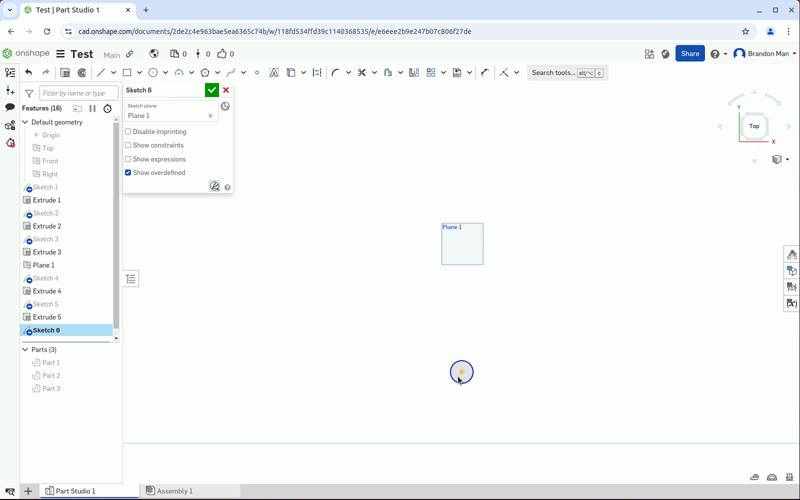
scroll(6)
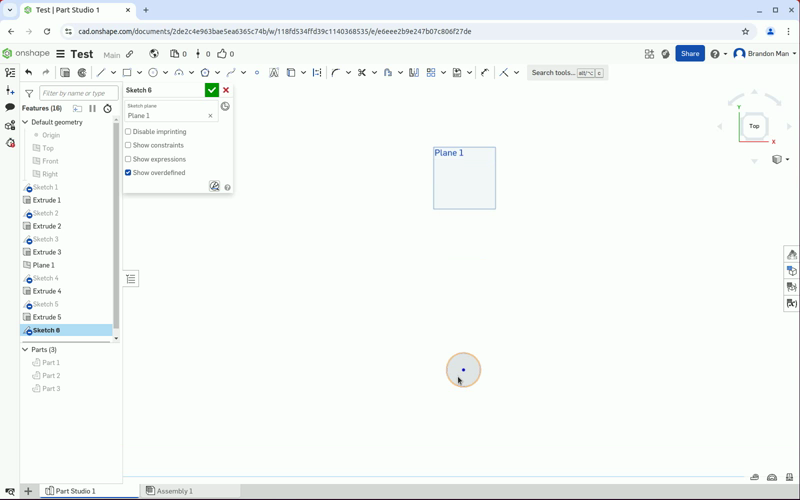
scroll(6)
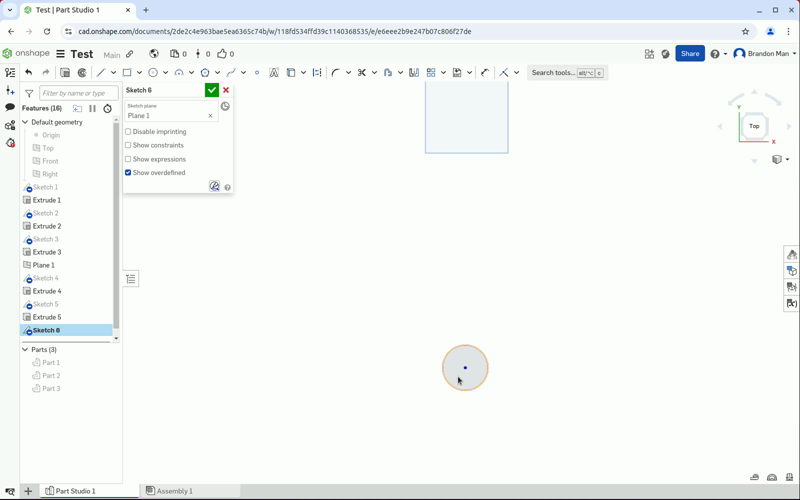
scroll(6)
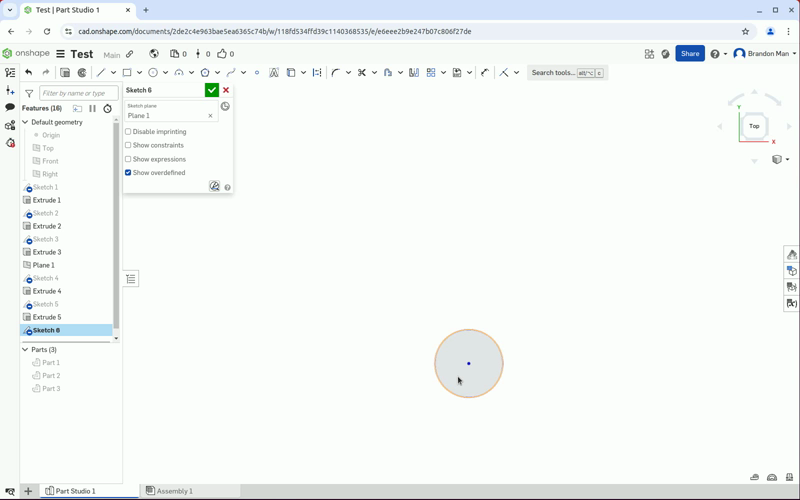
scroll(6)
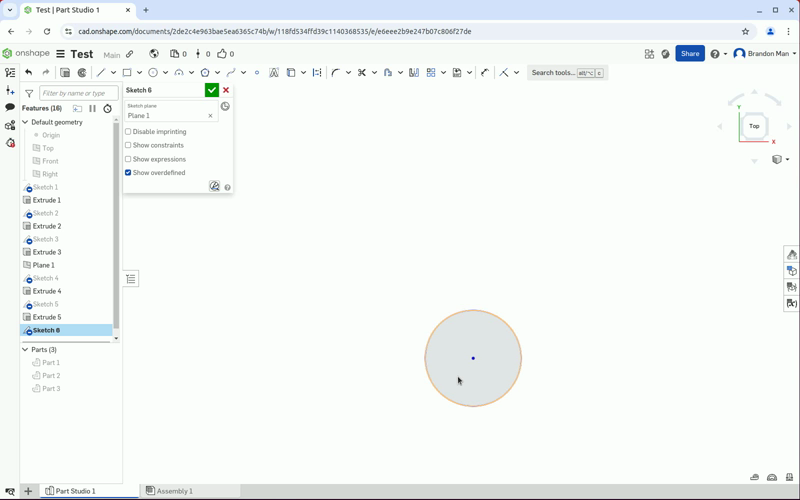
scroll(6)
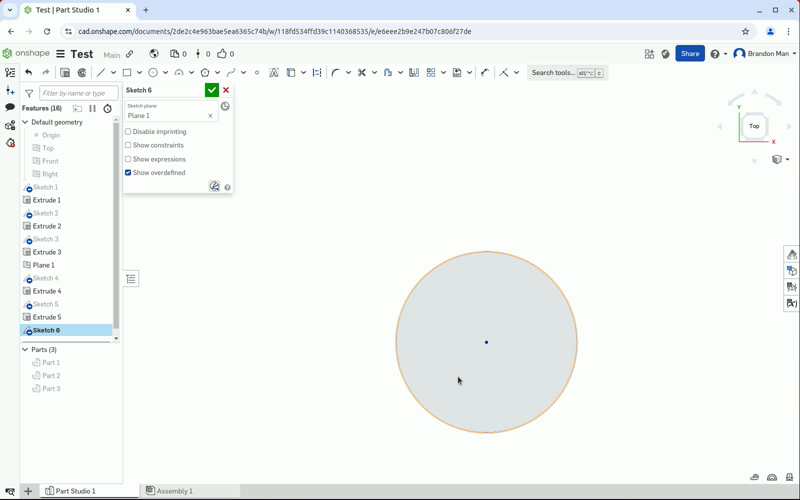
click(458, 376)
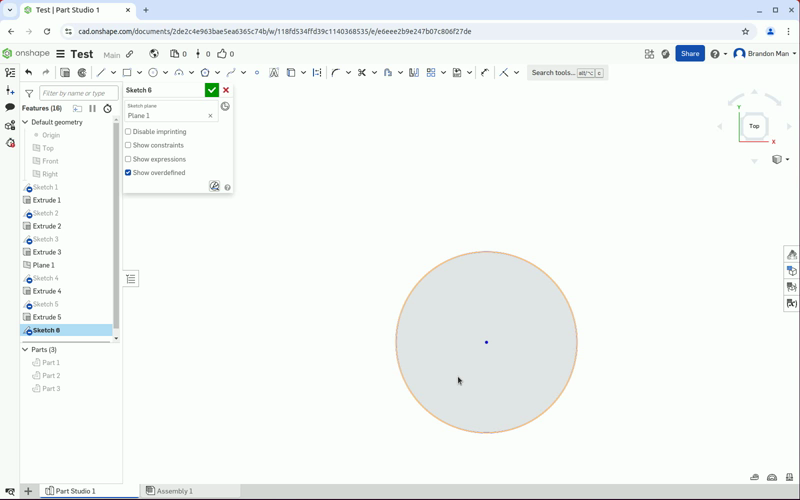
scroll(-6)
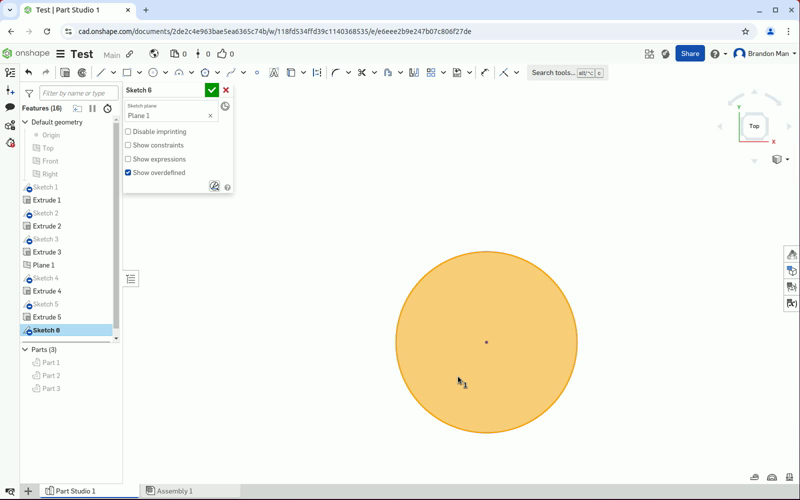
scroll(-6)
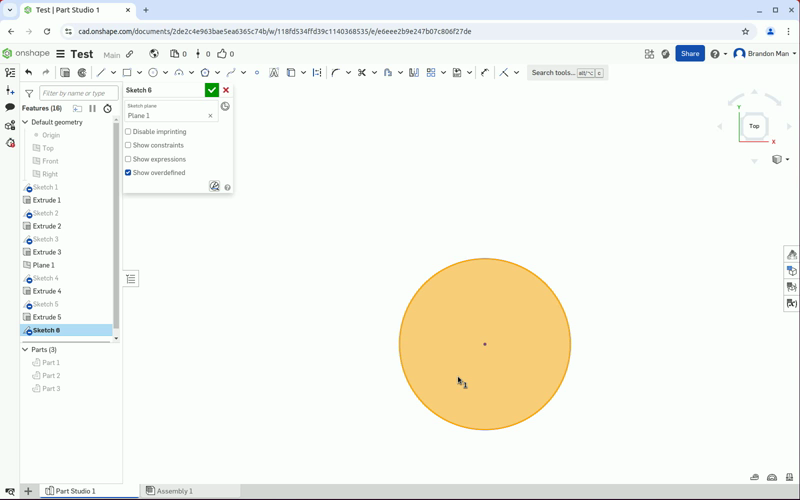
scroll(-6)
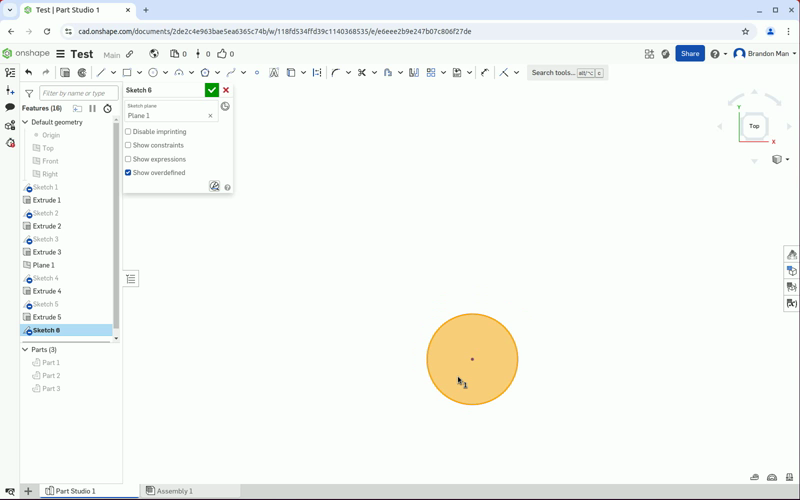
scroll(-6)
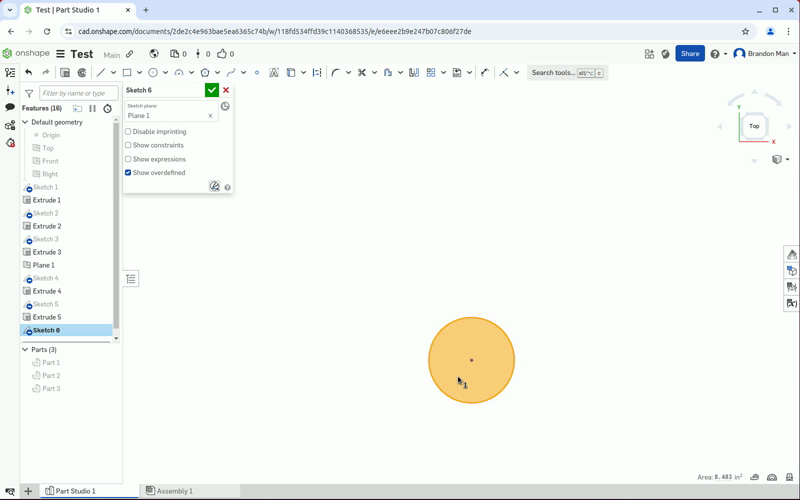
scroll(-6)
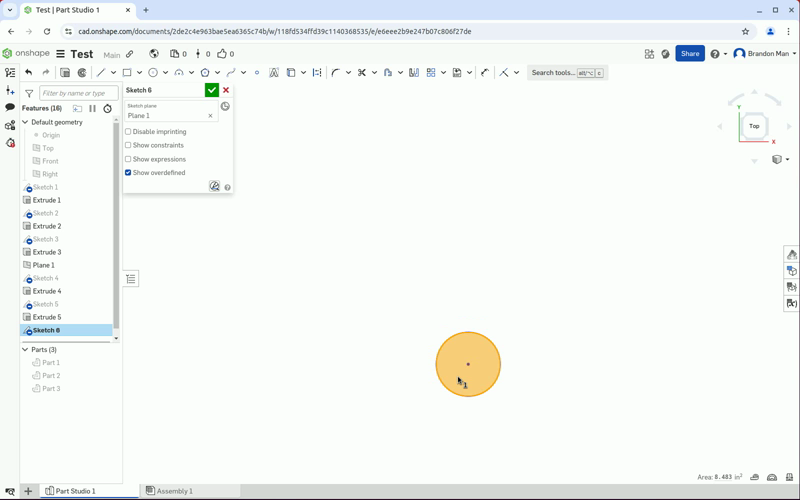
scroll(-6)
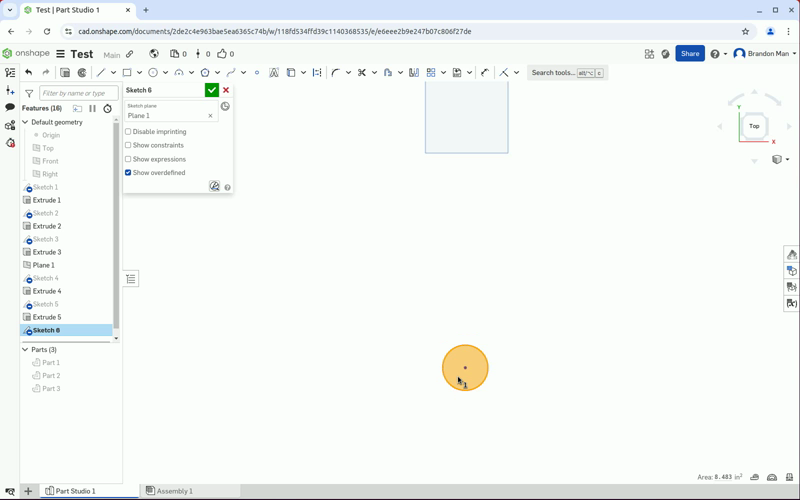
scroll(-6)
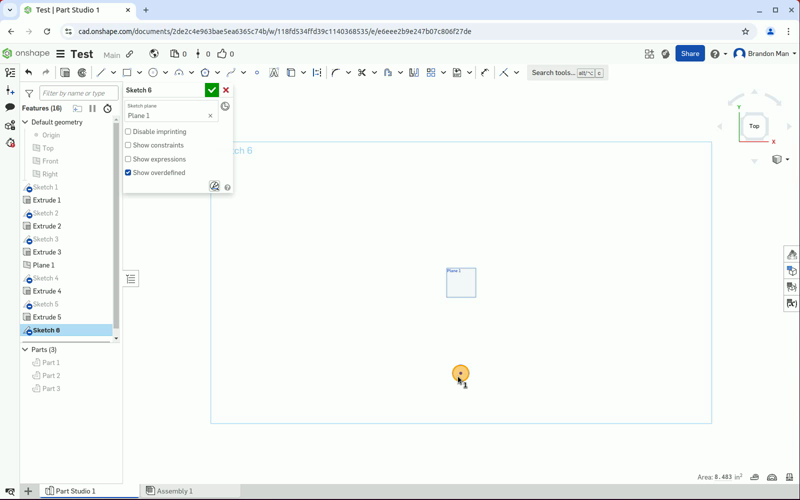
mouse_move(73, 352)
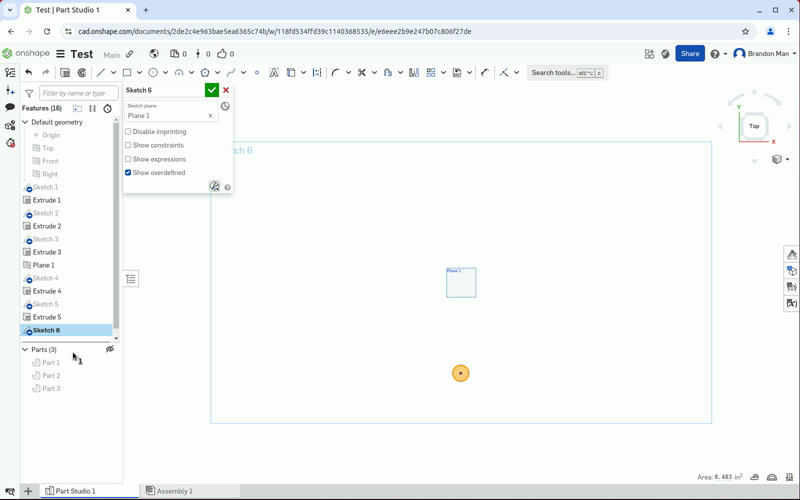
key(shift+y)
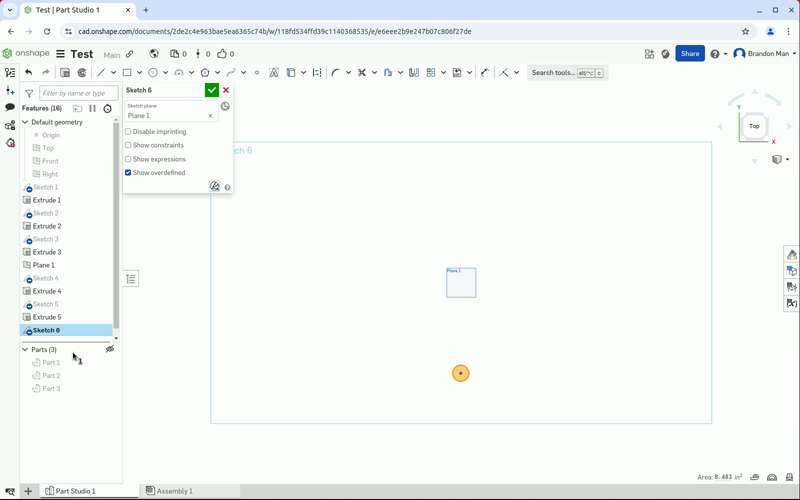
key(shift+e)
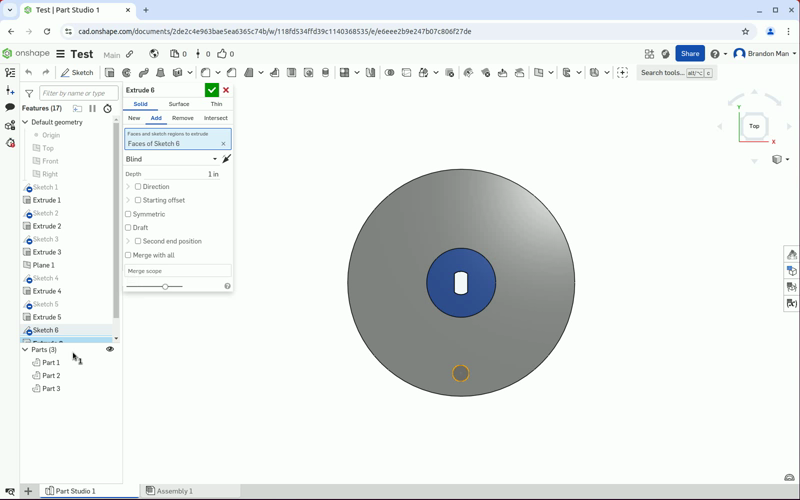
mouse_move(143, 106)
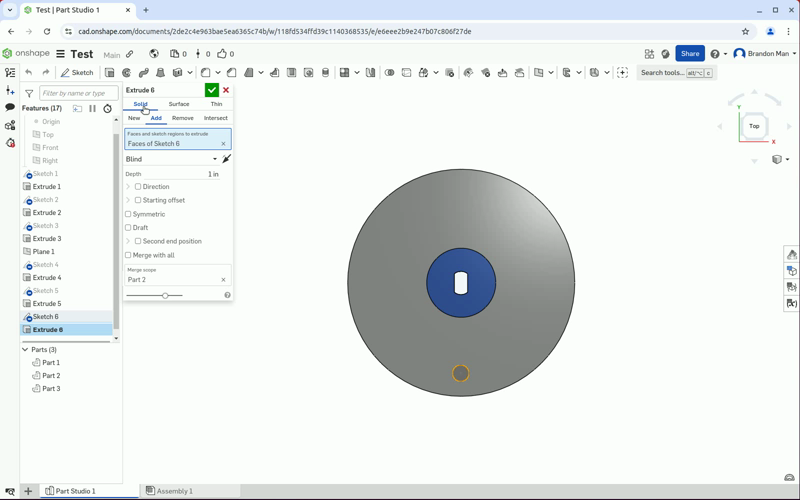
click(143, 106)
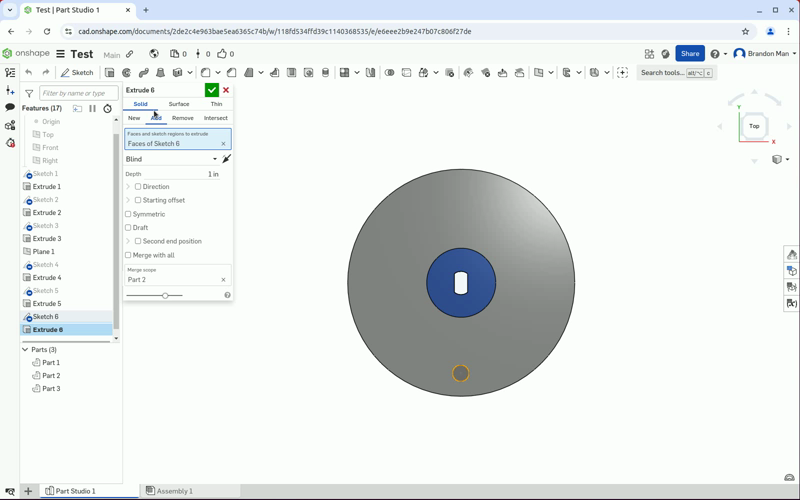
mouse_move(186, 120)
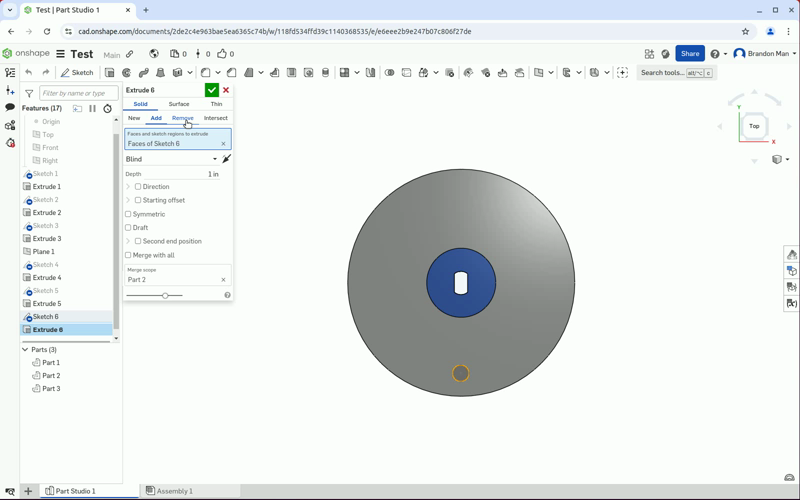
click(186, 120)
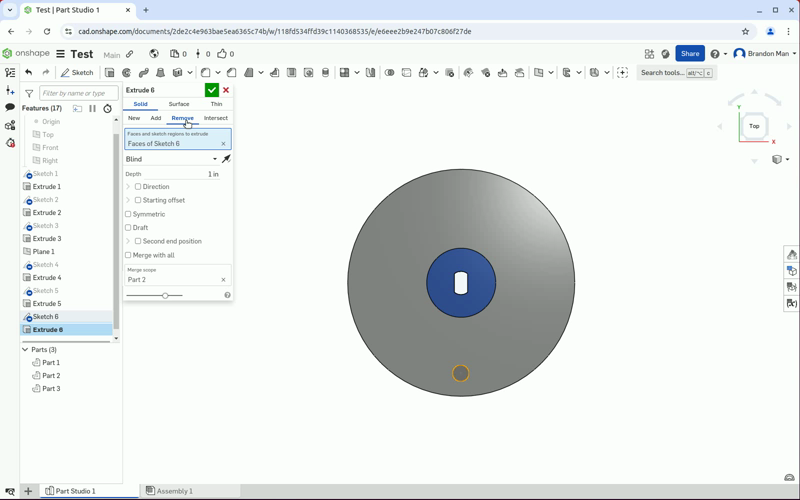
key(tab, 4)
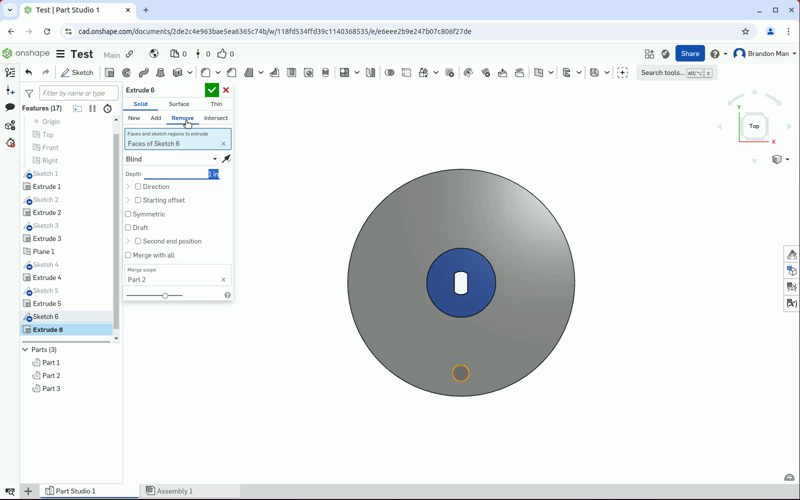
text(4.574)
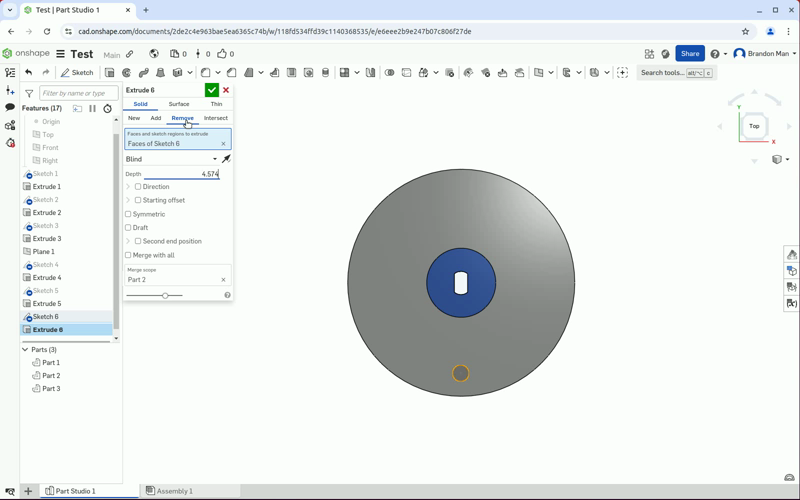
key(tab, 6)
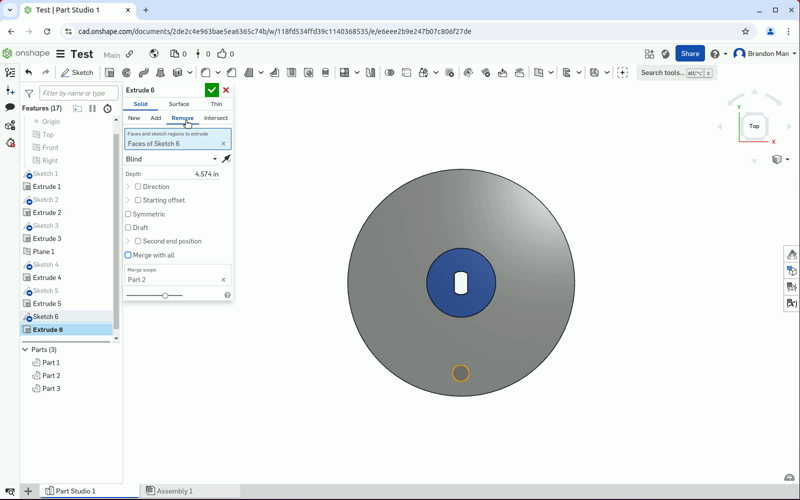
key(space)
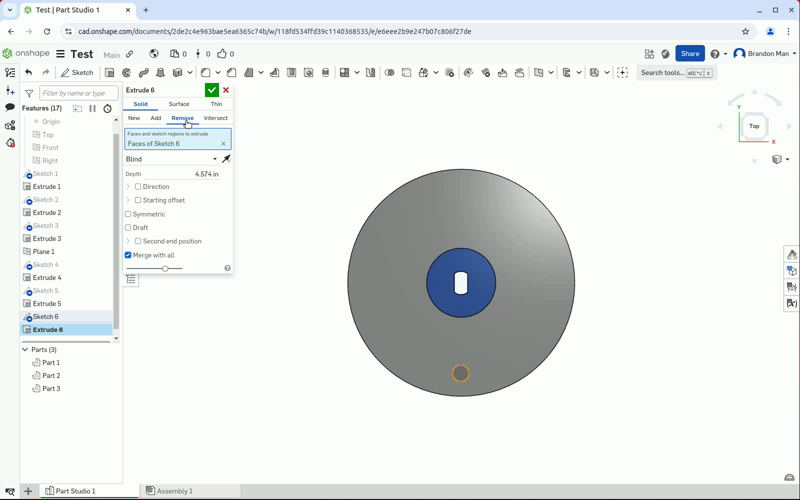
key(enter)
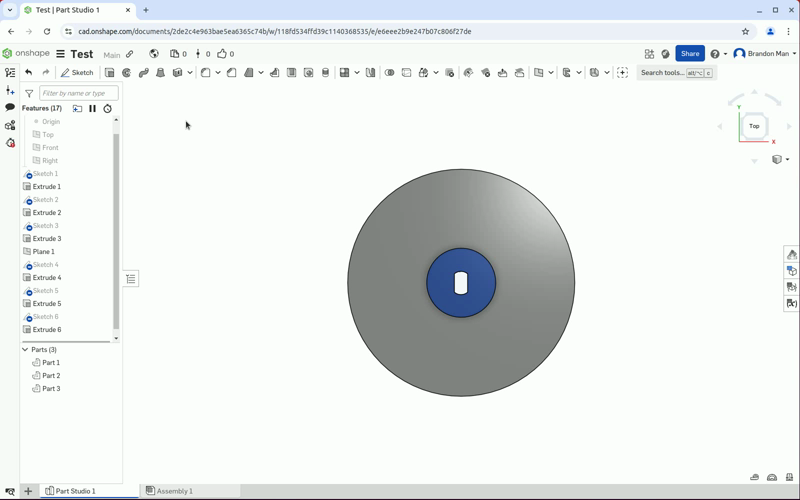
key(shift+h)
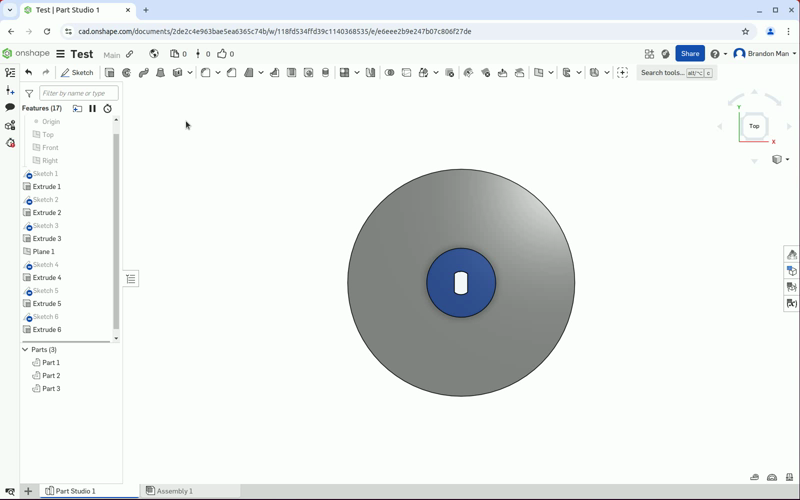
key(shift+h)
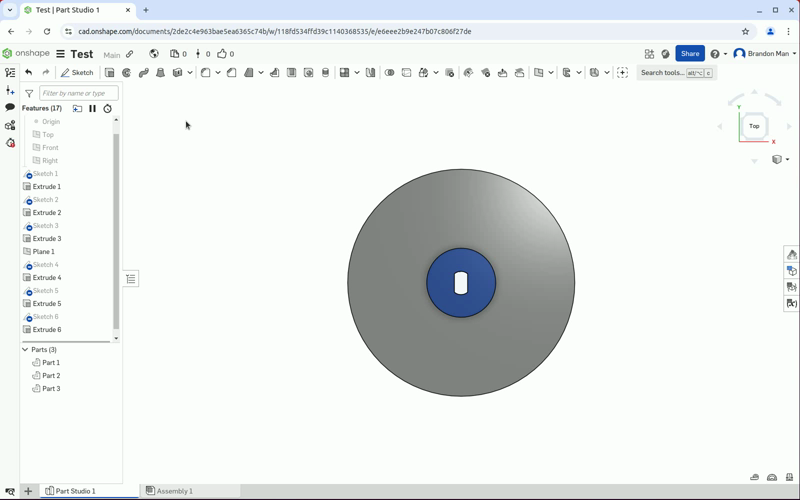
mouse_move(69, 176)
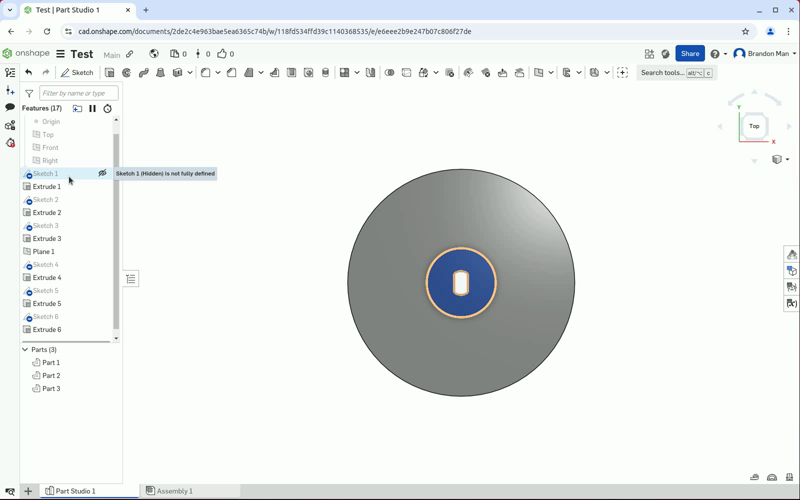
click(69, 176)
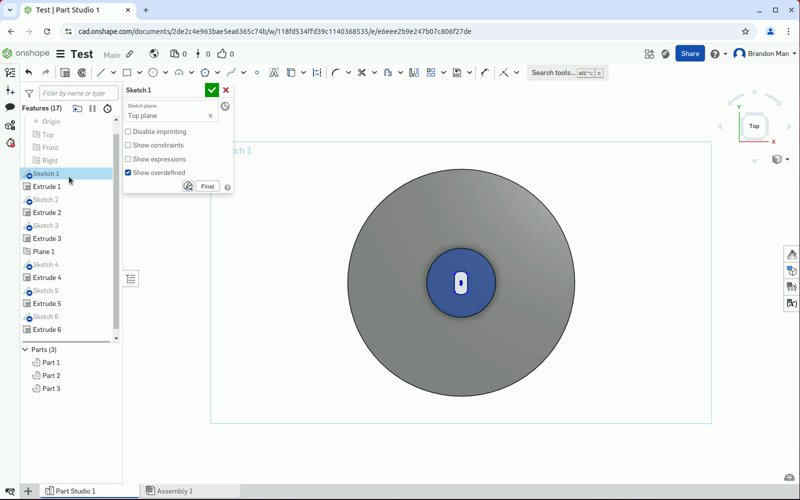
mouse_move(229, 92)
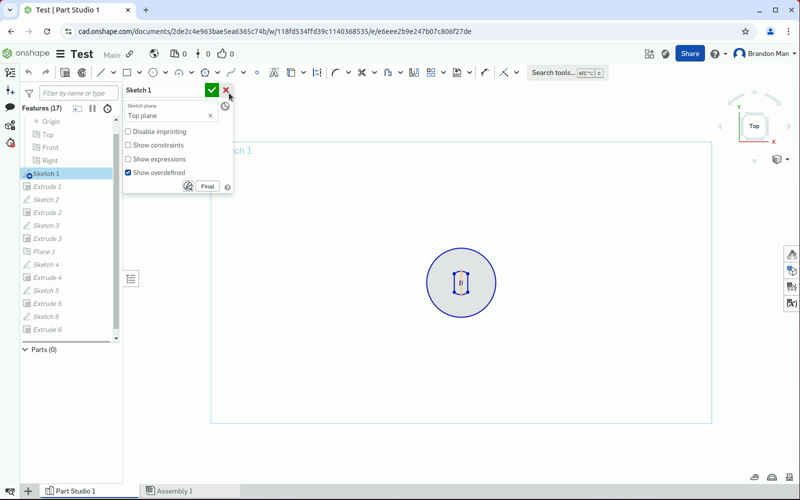
click(229, 92)
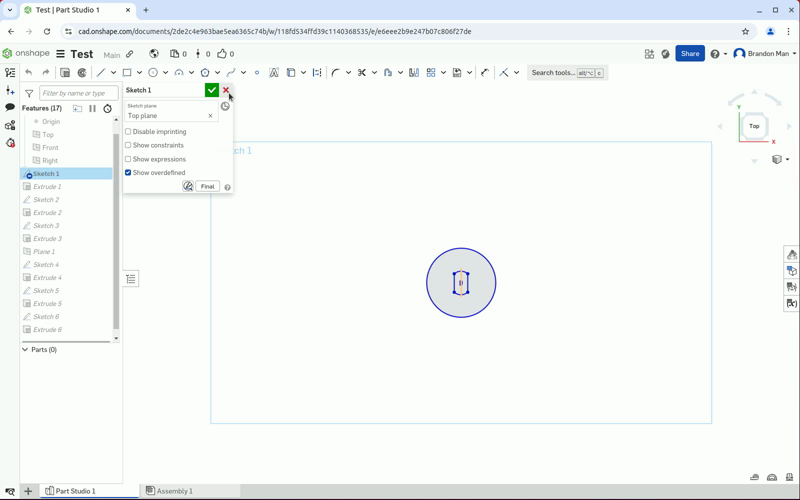
key(shift+s)
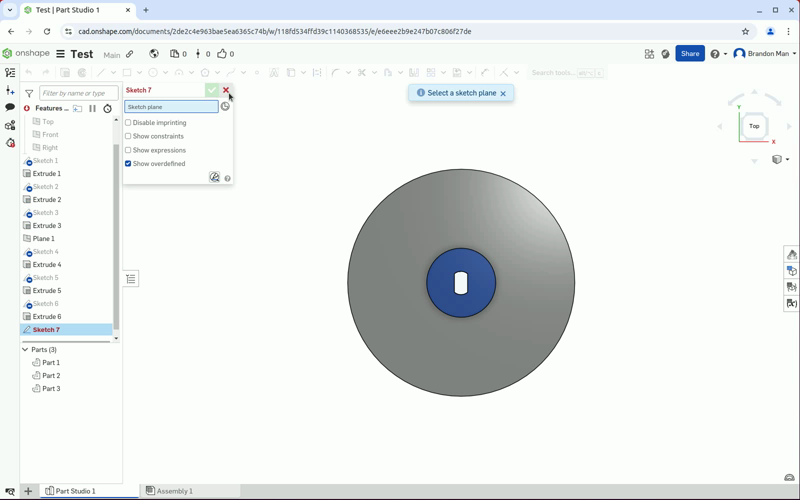
mouse_move(69, 241)
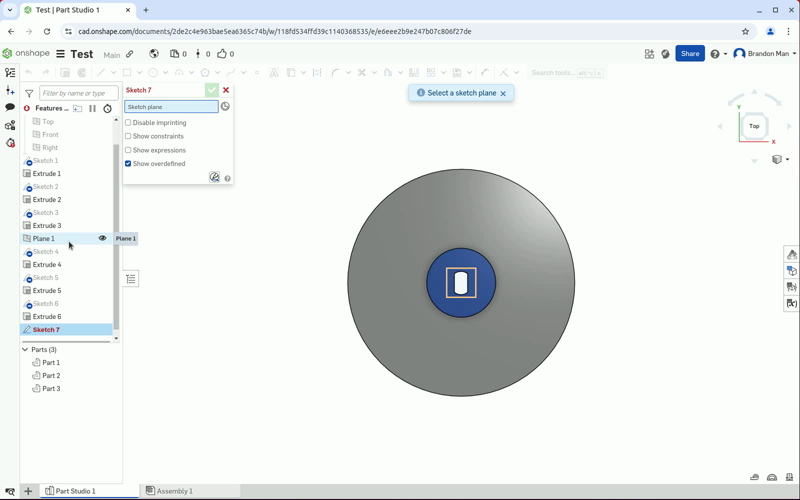
click(69, 241)
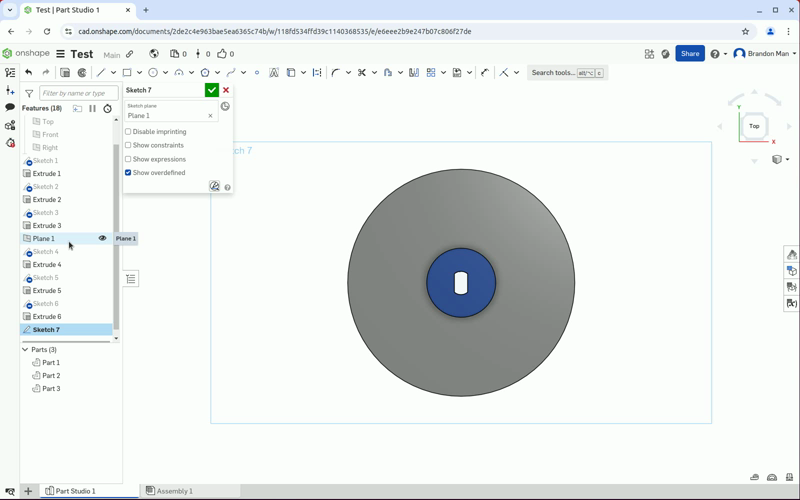
mouse_move(73, 352)
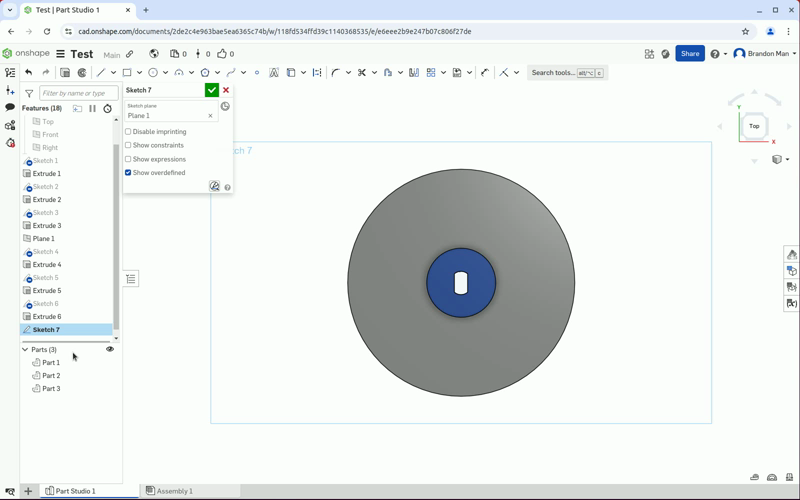
key(y)
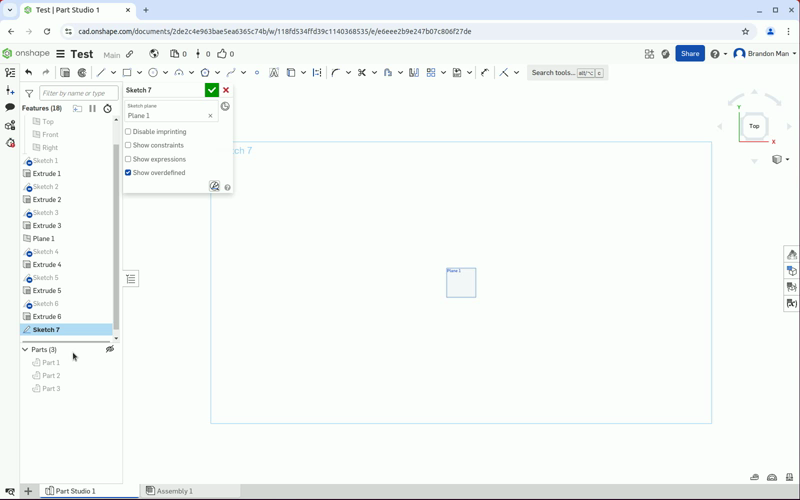
key(c)
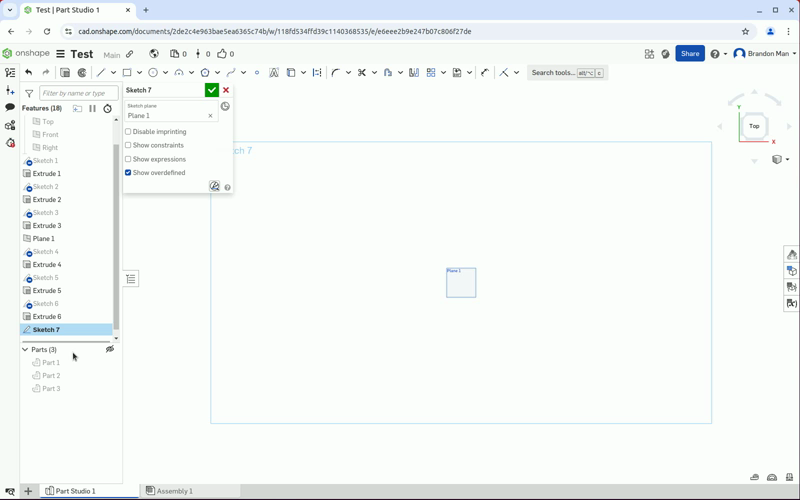
key_down(shift)
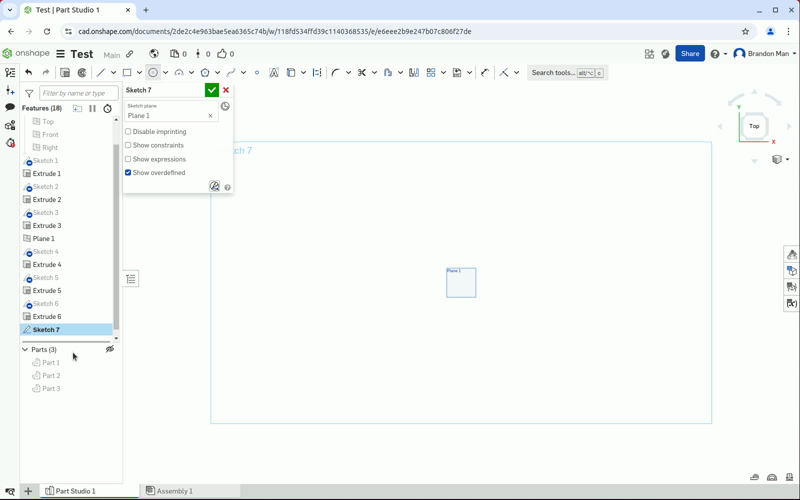
mouse_move(370, 282)
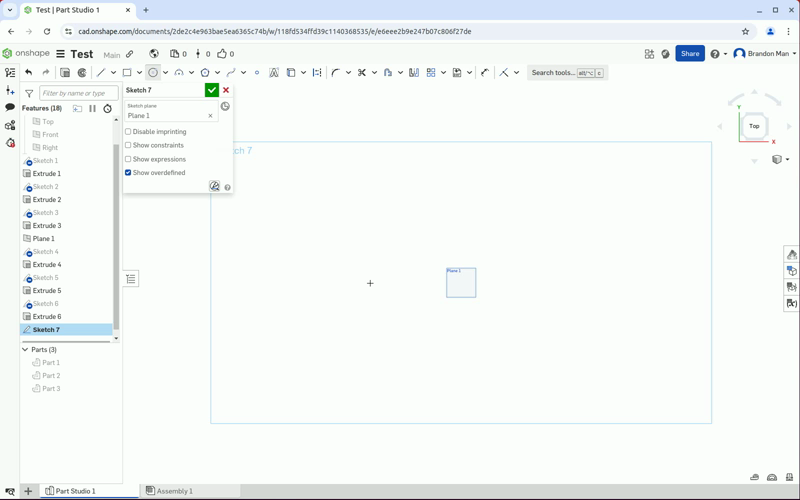
click(370, 282)
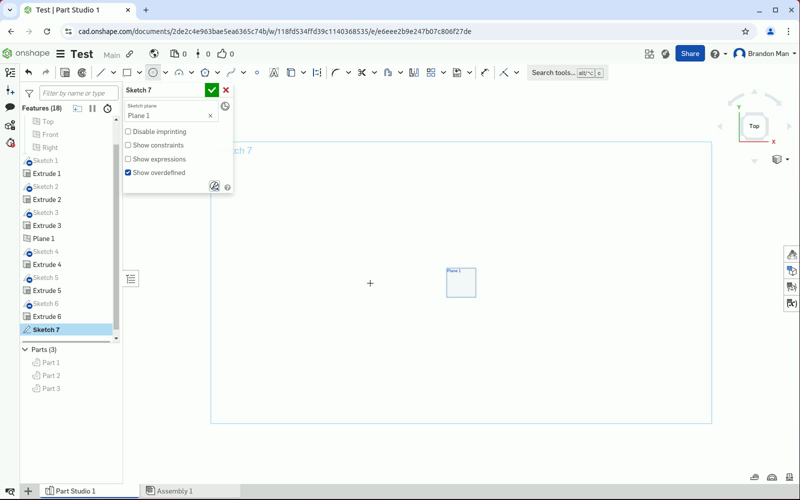
key_up(shift)
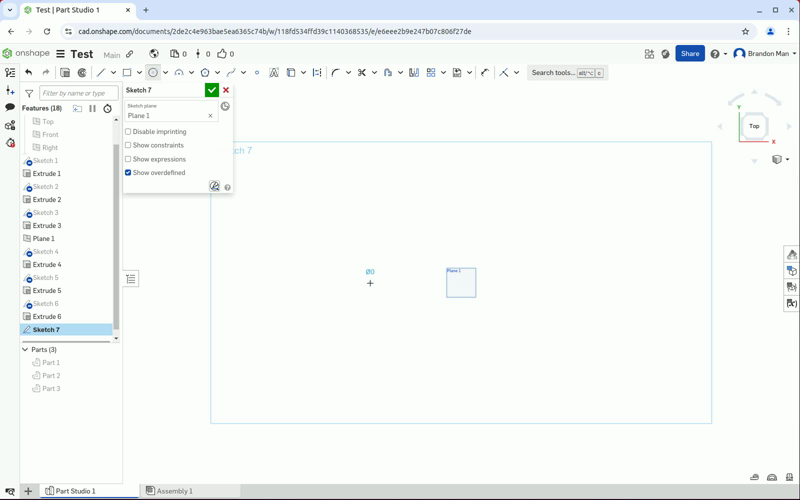
mouse_move(378, 282)
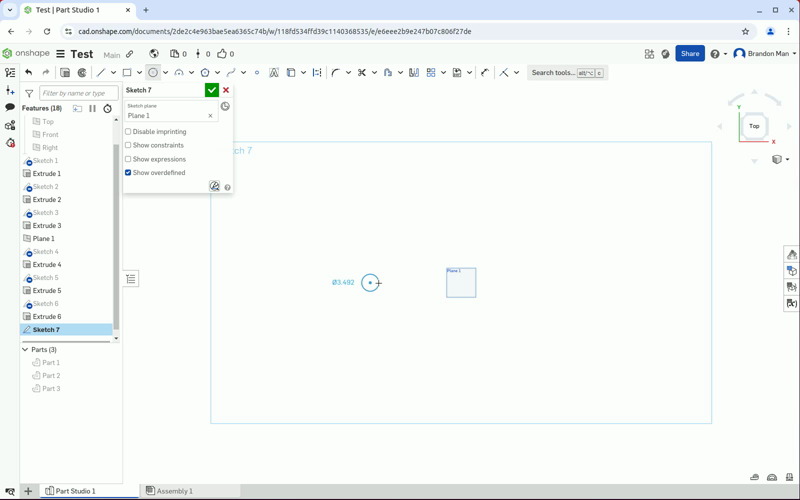
click(378, 282)
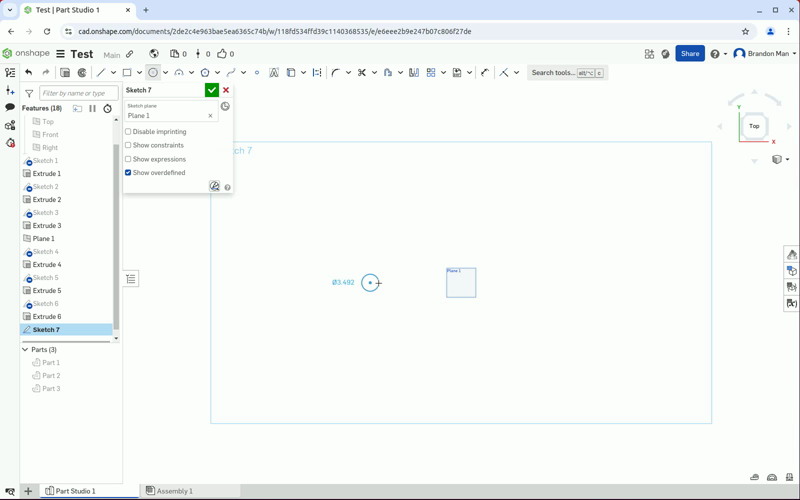
key(esc)
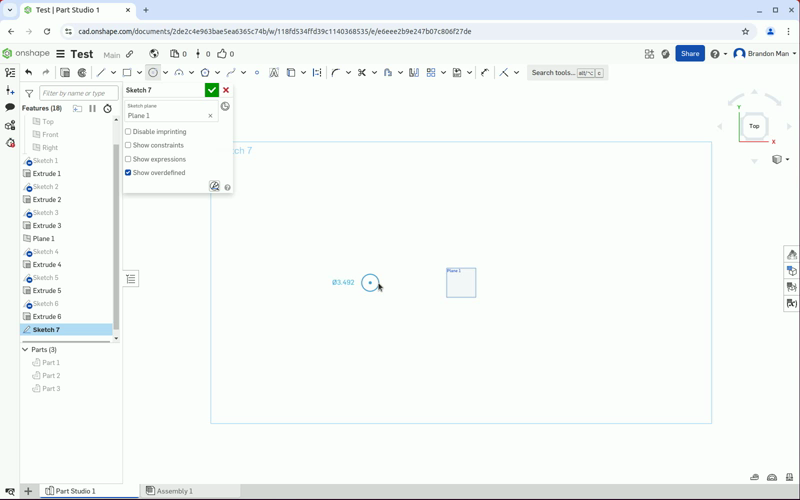
mouse_move(367, 275)
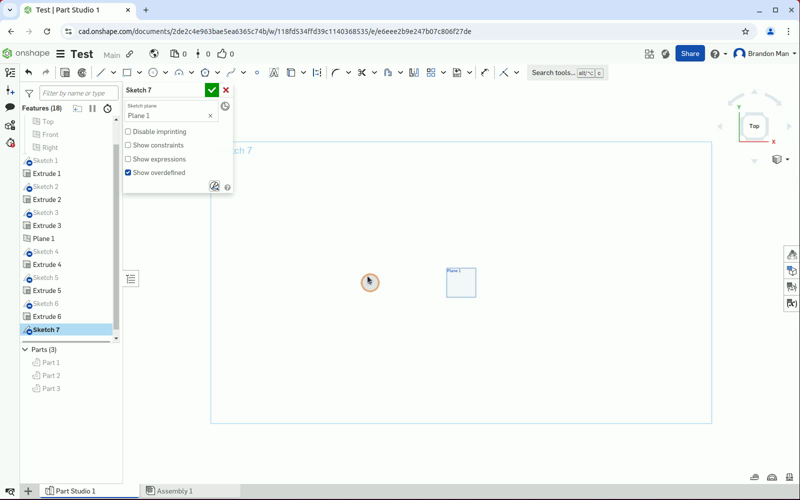
scroll(6)
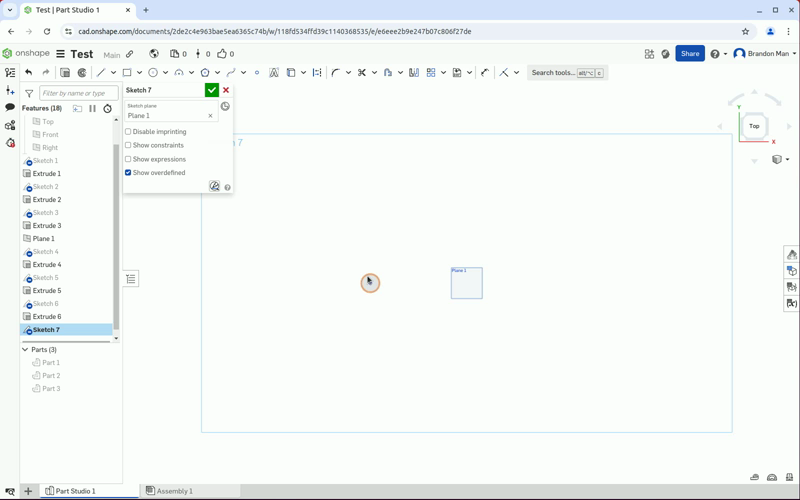
scroll(6)
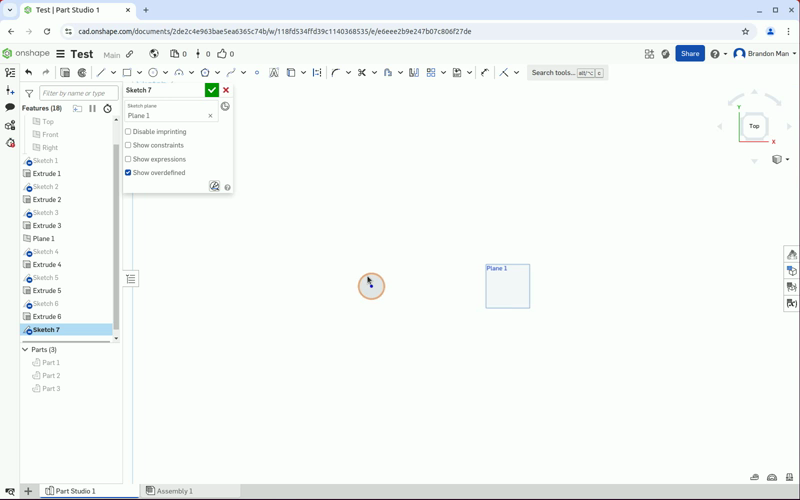
scroll(6)
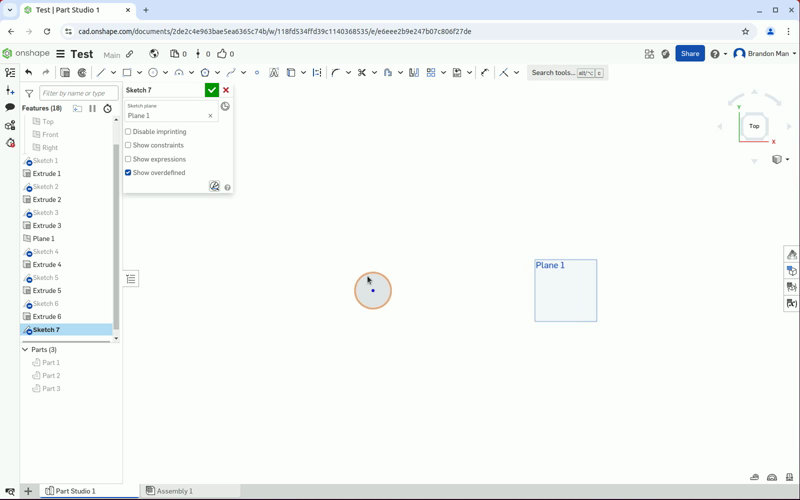
scroll(6)
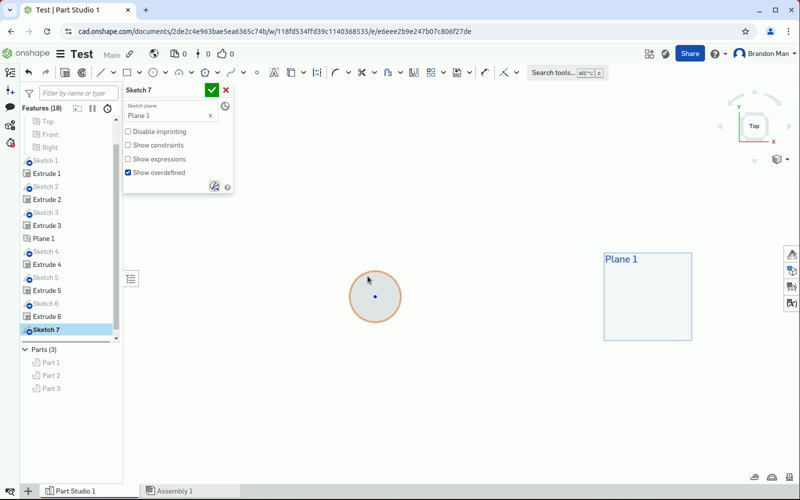
scroll(6)
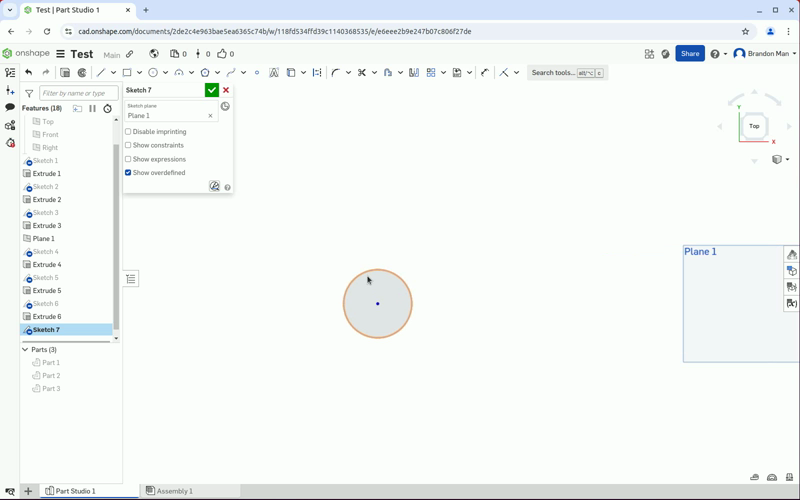
scroll(6)
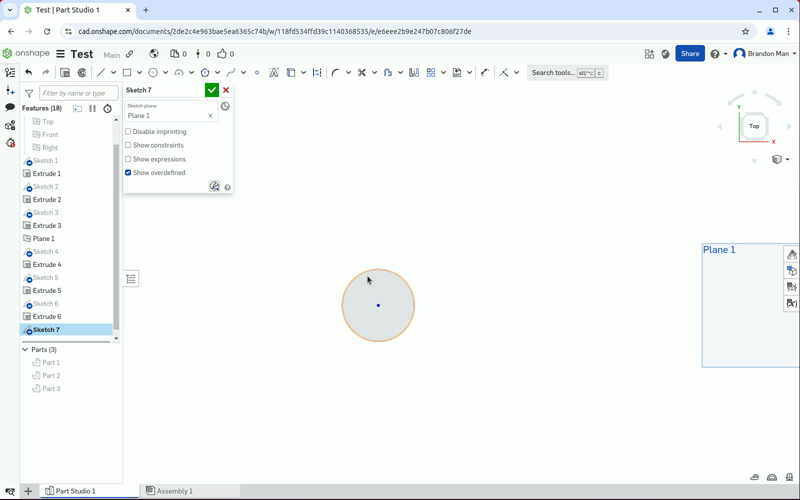
scroll(6)
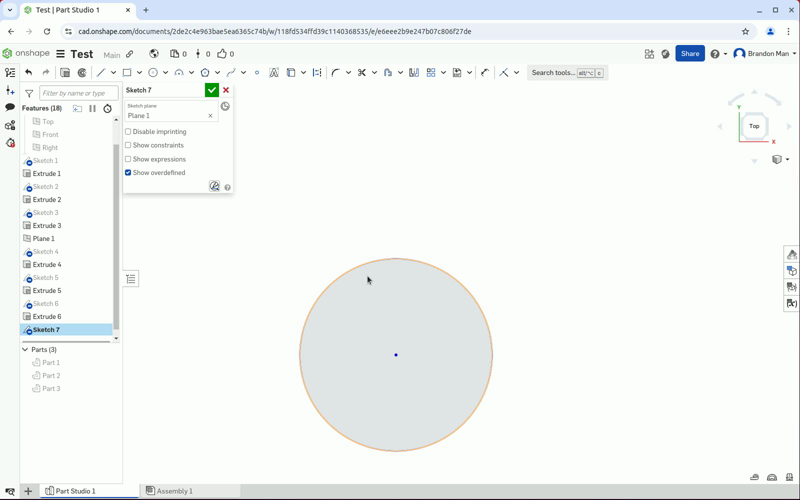
click(367, 275)
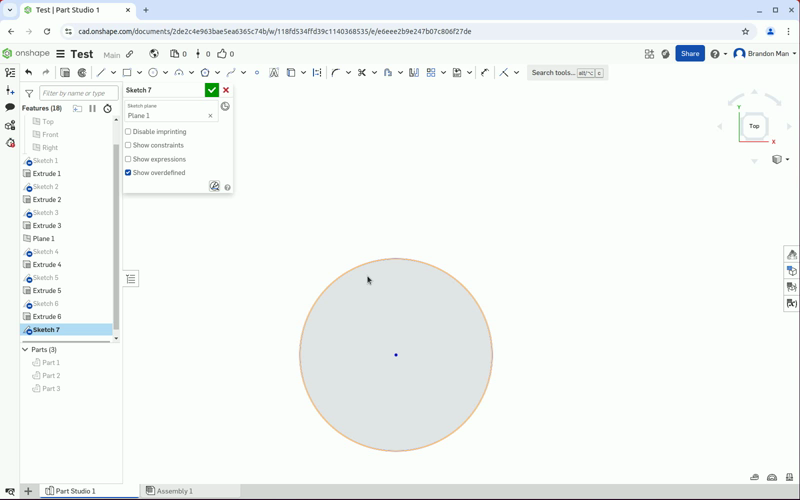
scroll(-6)
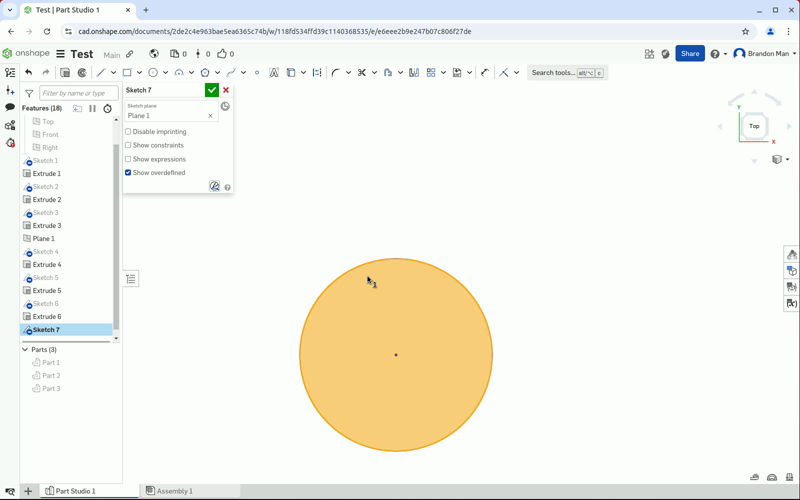
scroll(-6)
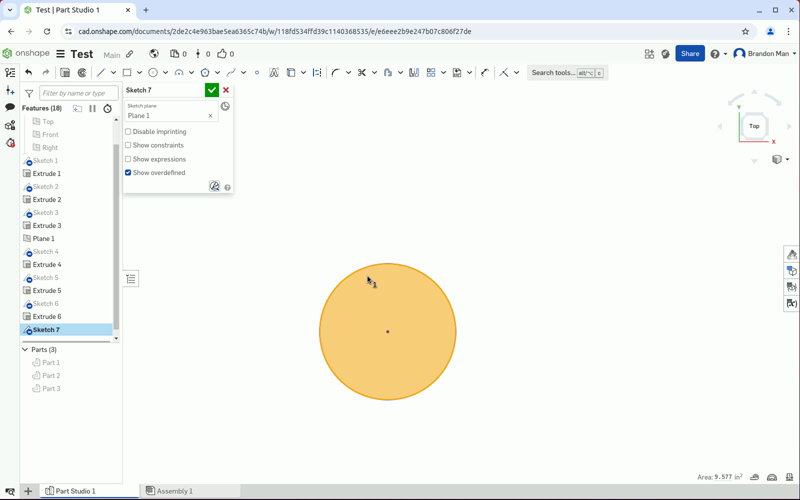
scroll(-6)
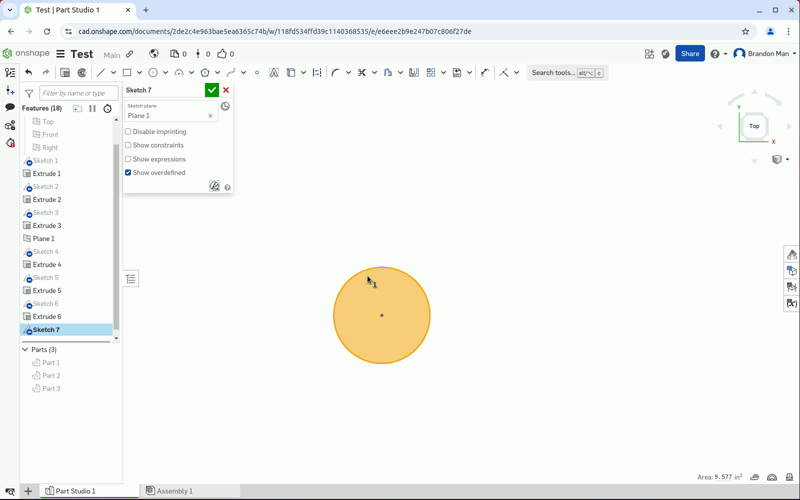
scroll(-6)
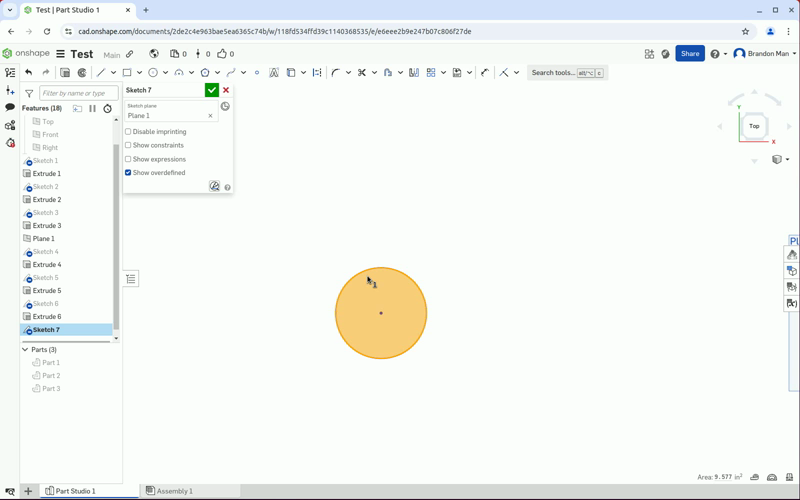
scroll(-6)
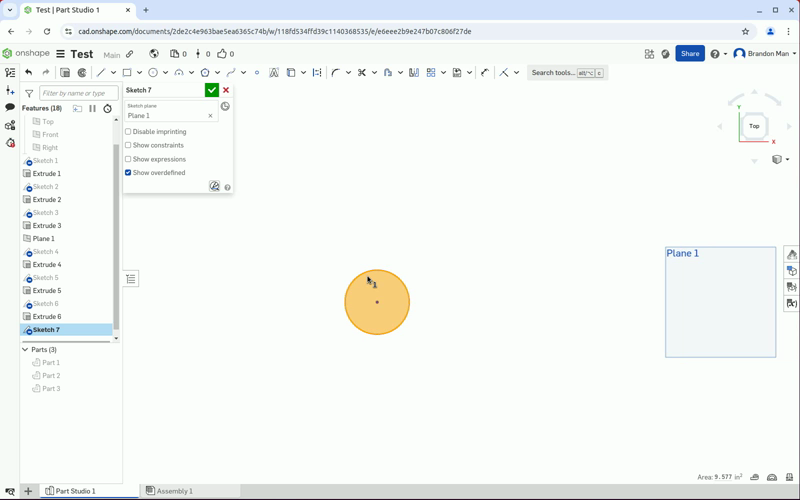
scroll(-6)
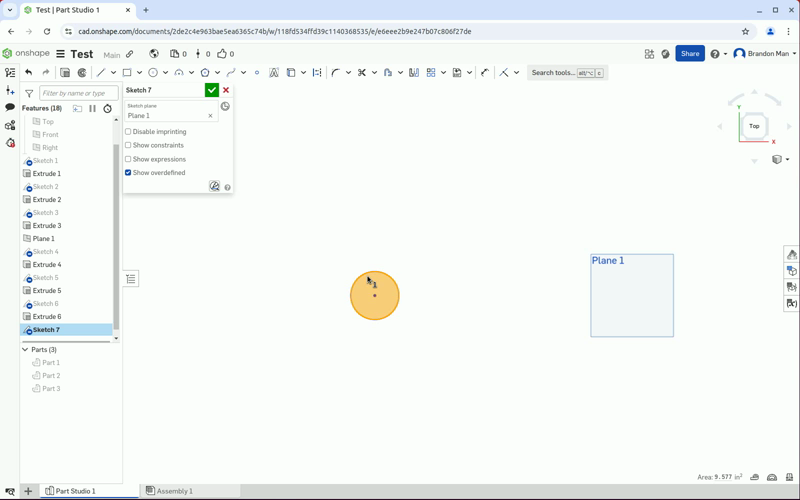
scroll(-6)
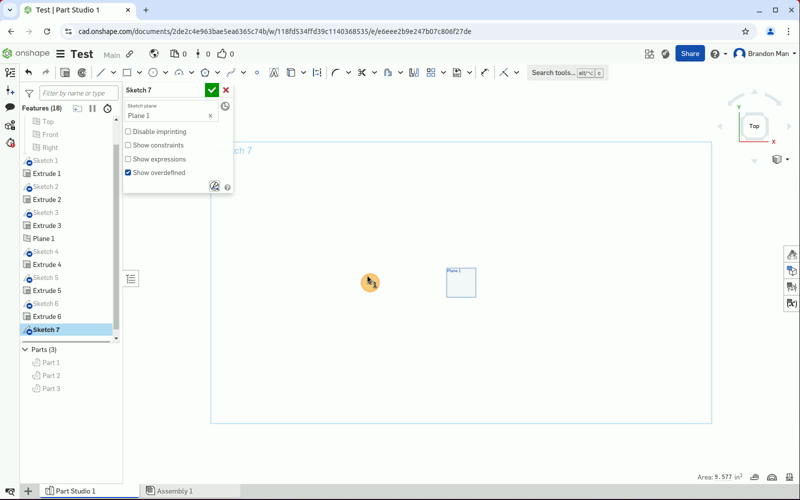
mouse_move(73, 352)
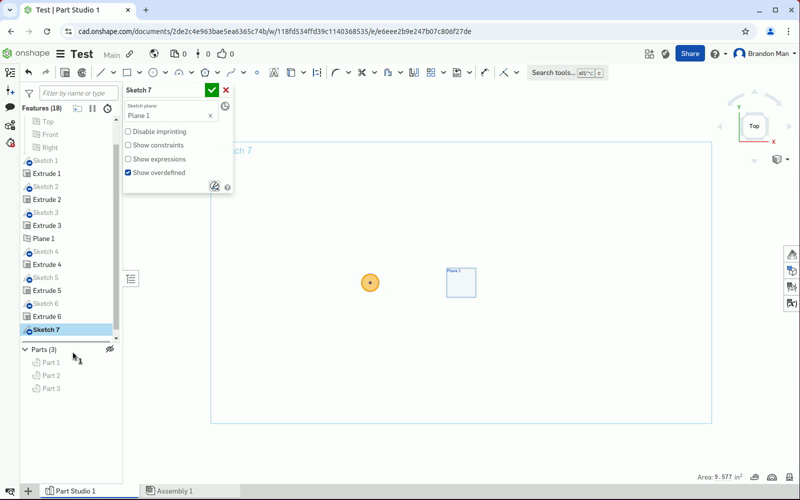
key(shift+y)
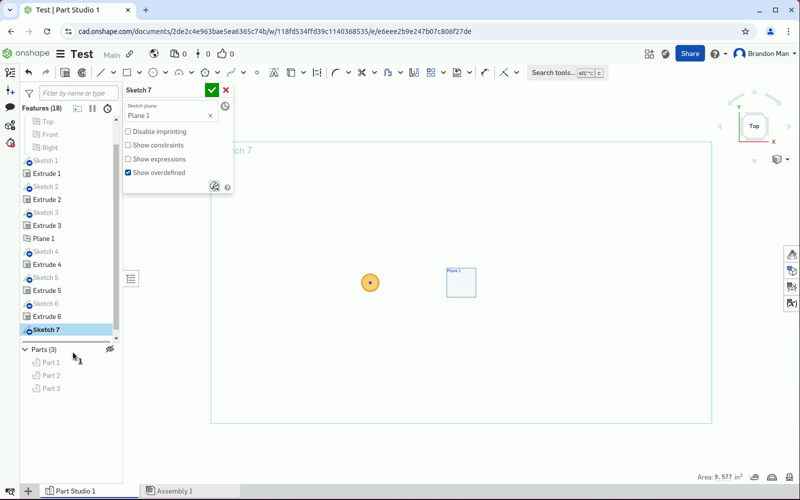
key(shift+e)
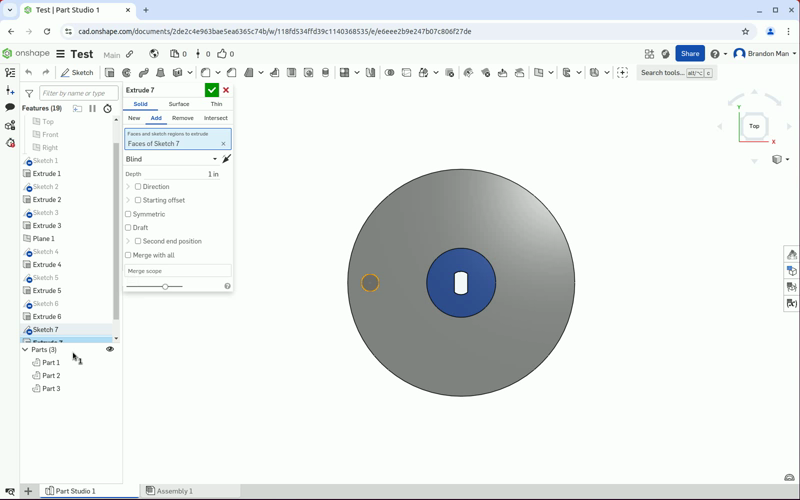
mouse_move(143, 106)
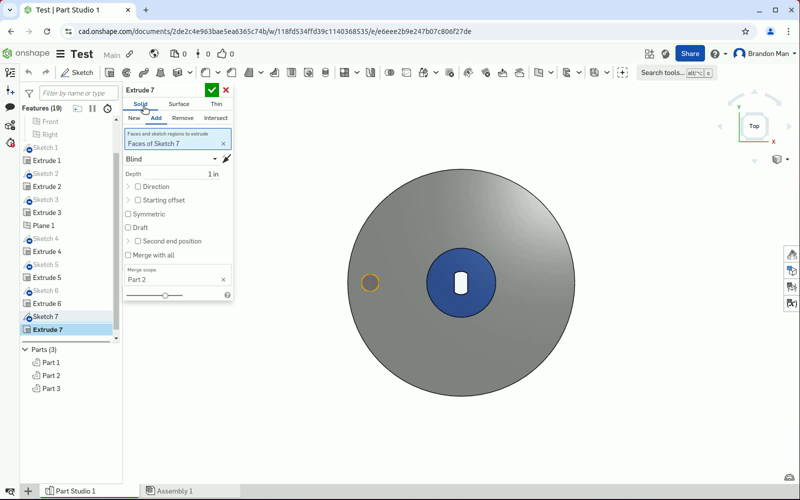
click(143, 106)
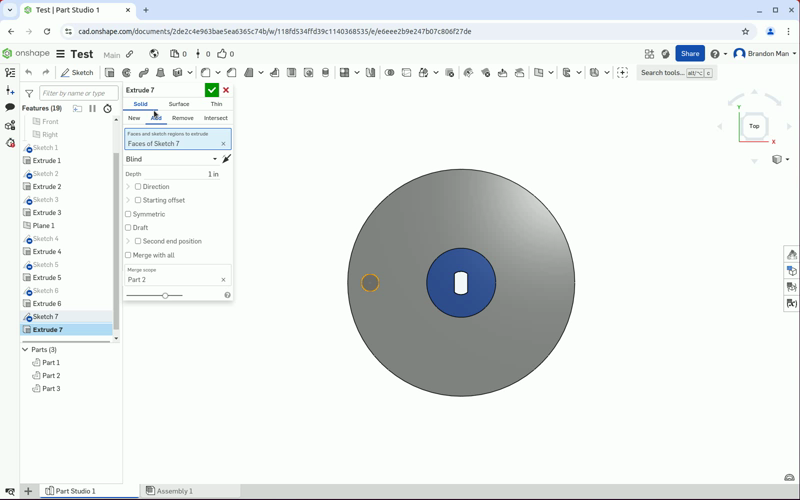
mouse_move(186, 120)
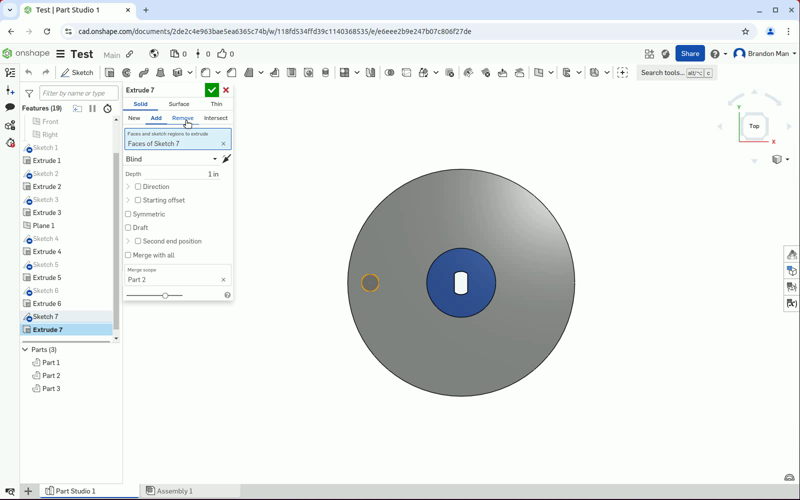
click(186, 120)
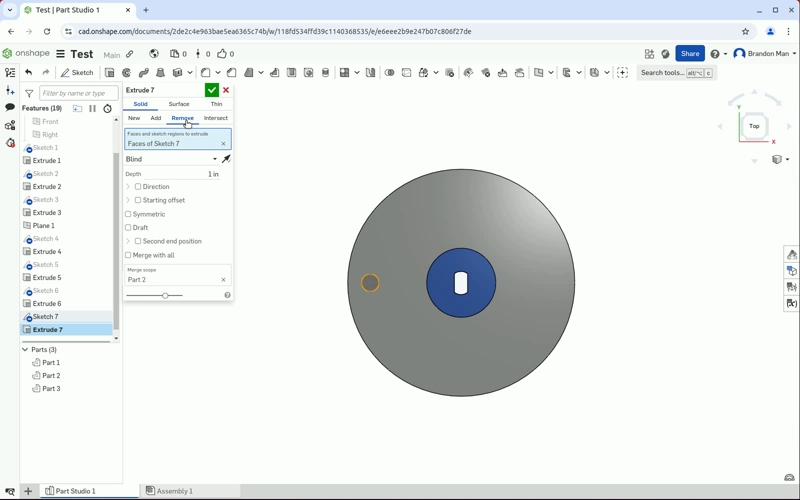
key(tab, 4)
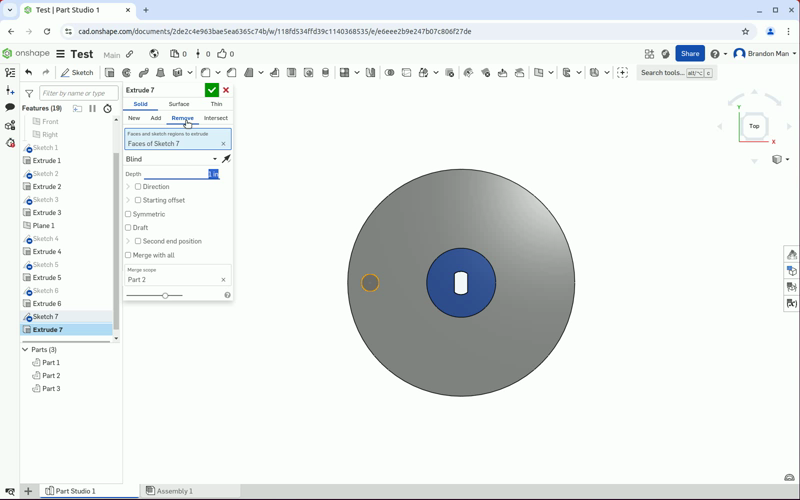
text(4.574)
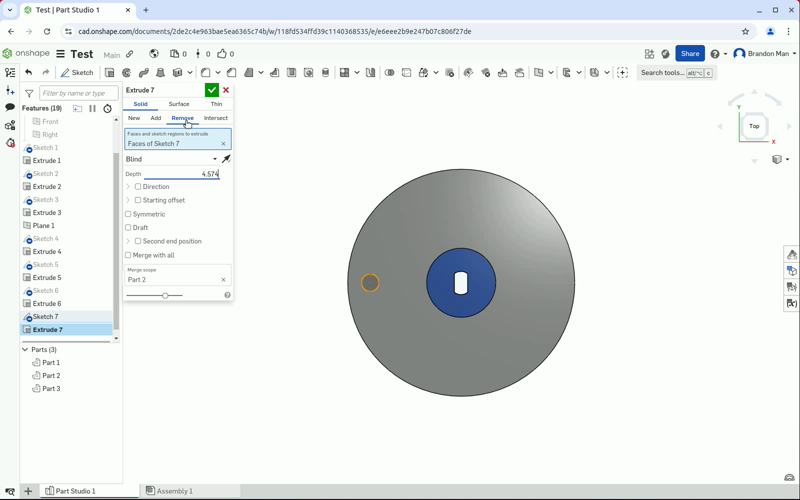
key(tab, 6)
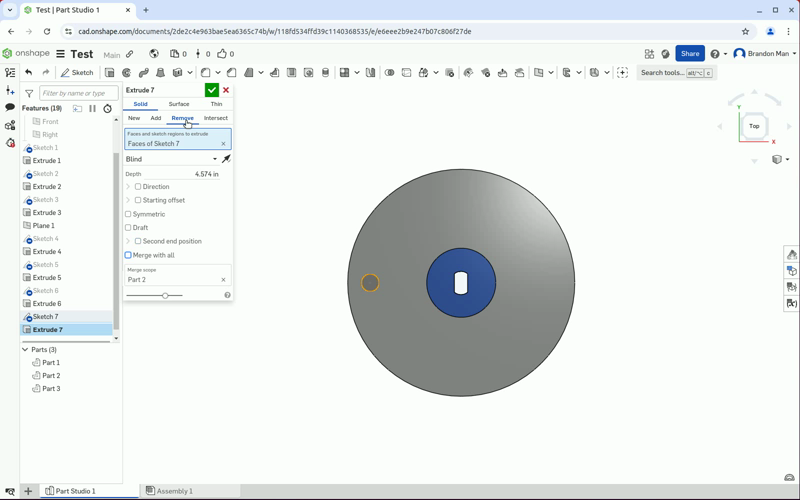
key(space)
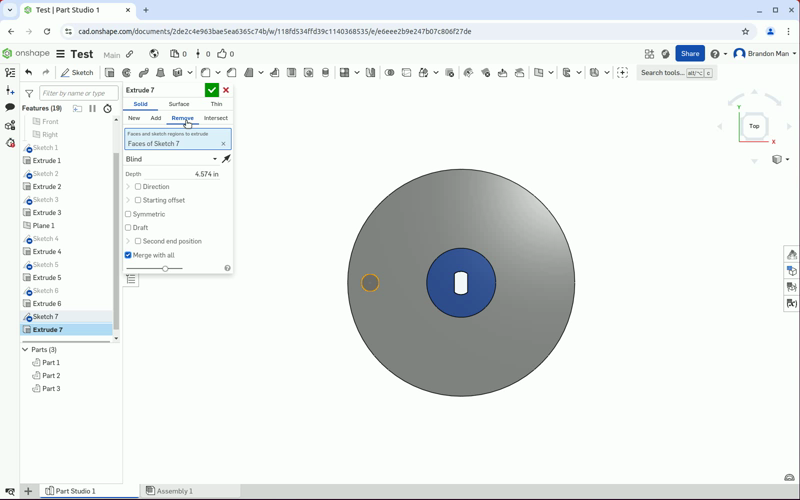
key(enter)
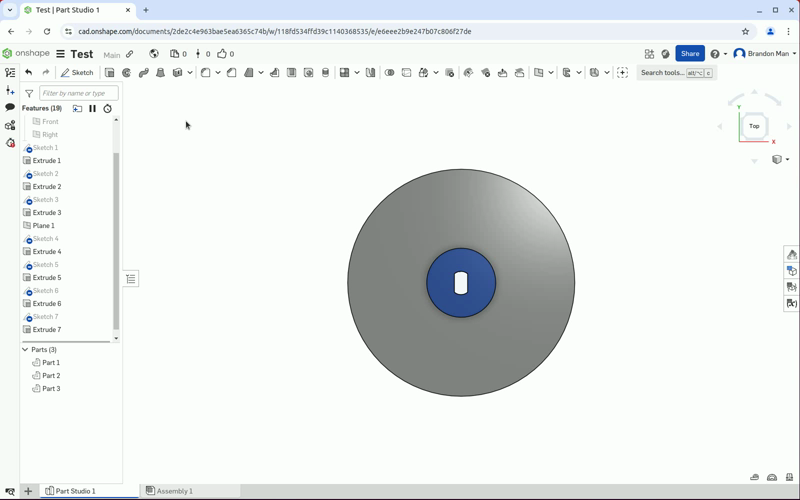
key(shift+h)
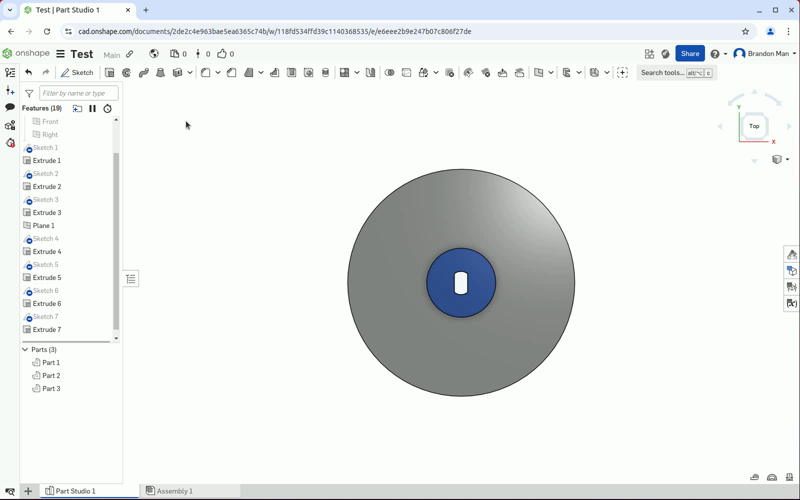
key(shift+h)
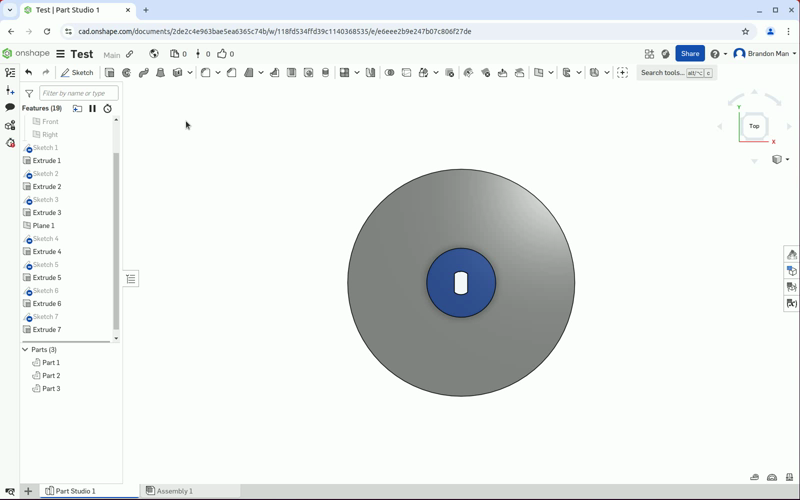
key(shift+7)
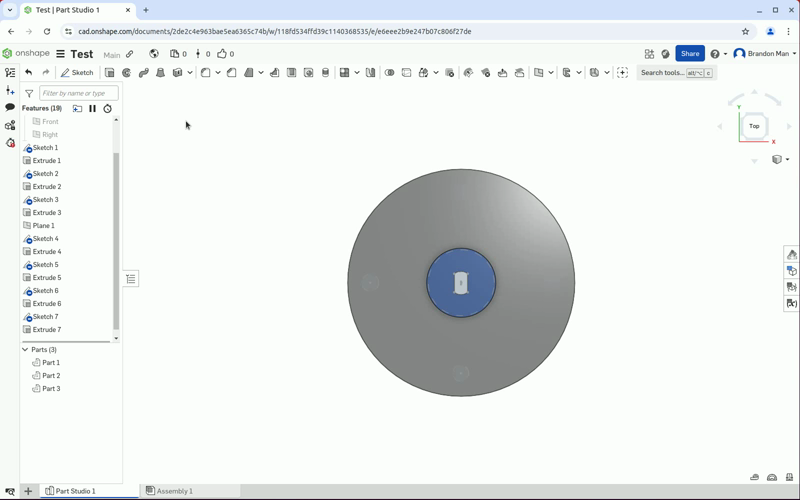
key(up, 3)
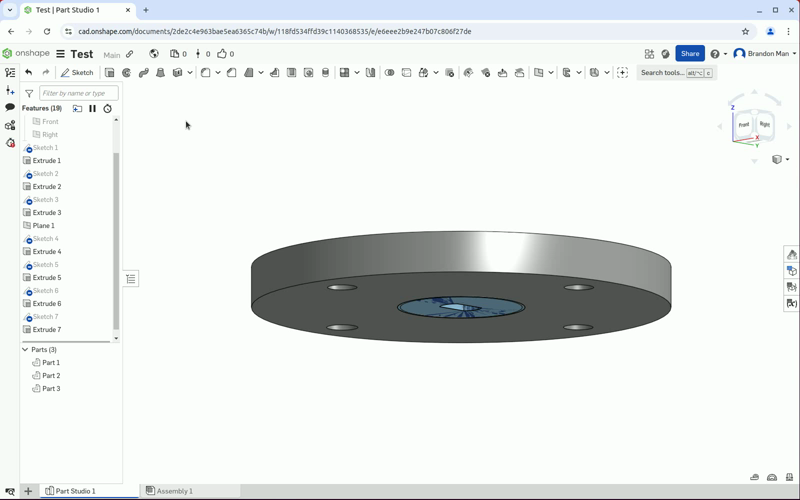
key(left, 3)
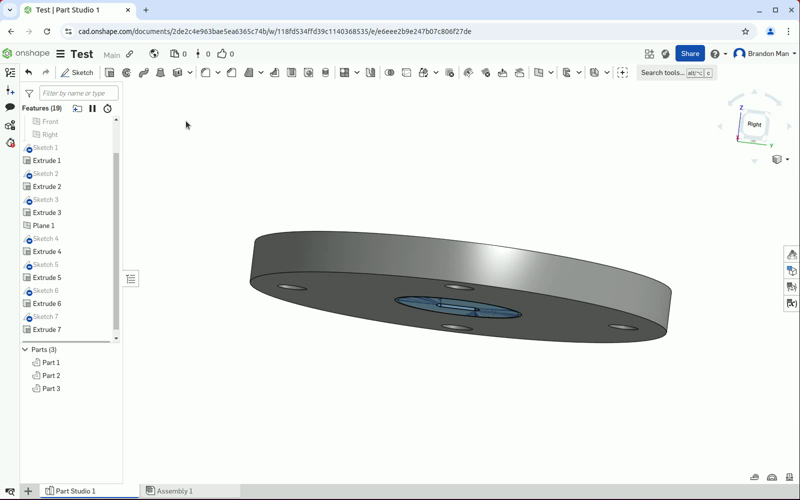
key(right, 3)
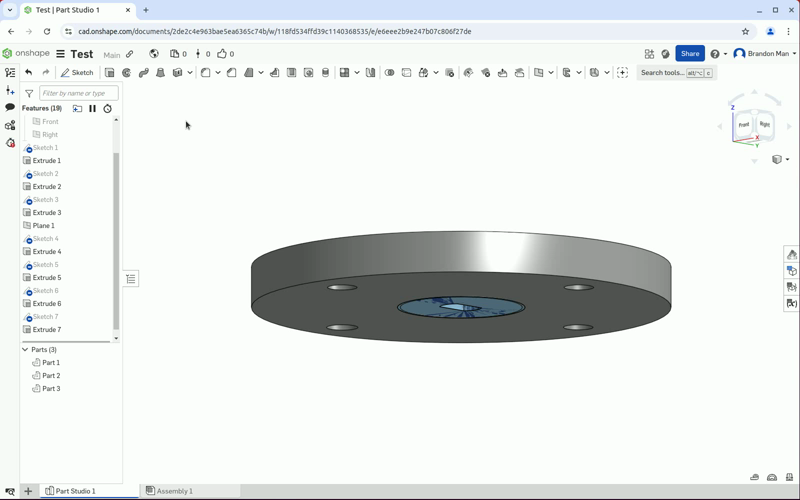
key(down, 3)
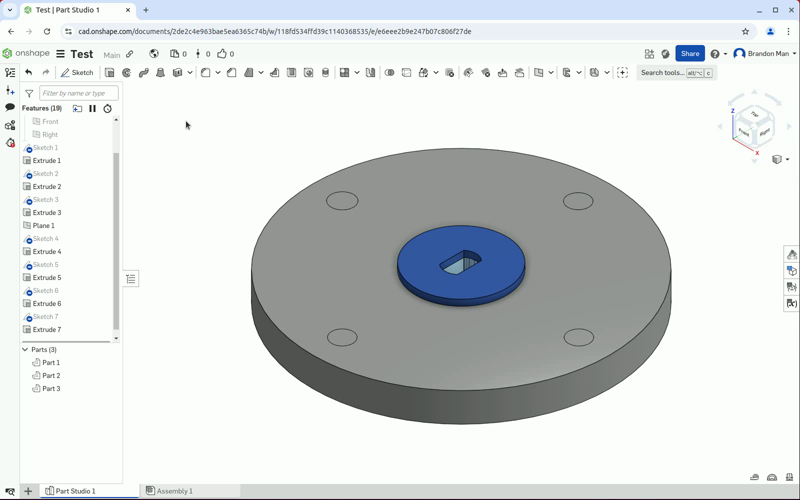
mouse_move(69, 150)
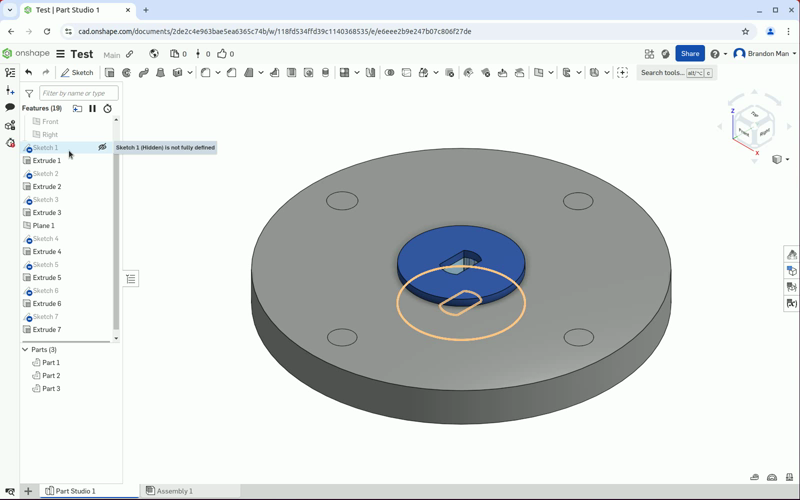
click(69, 150)